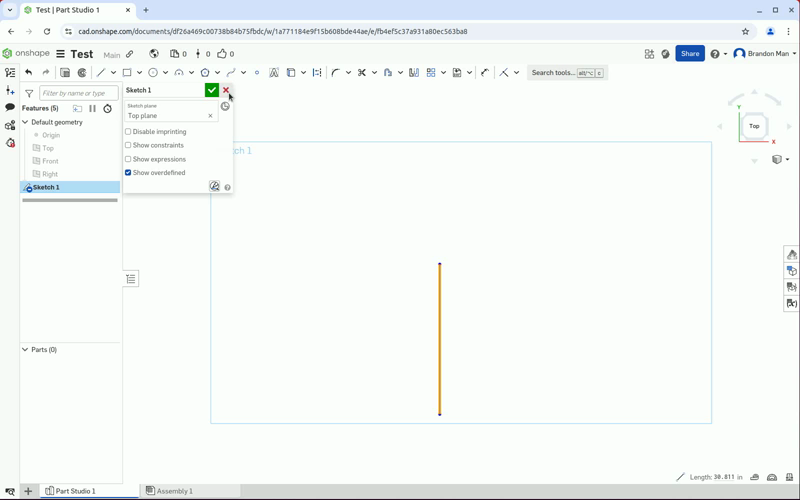
key(shift+h)
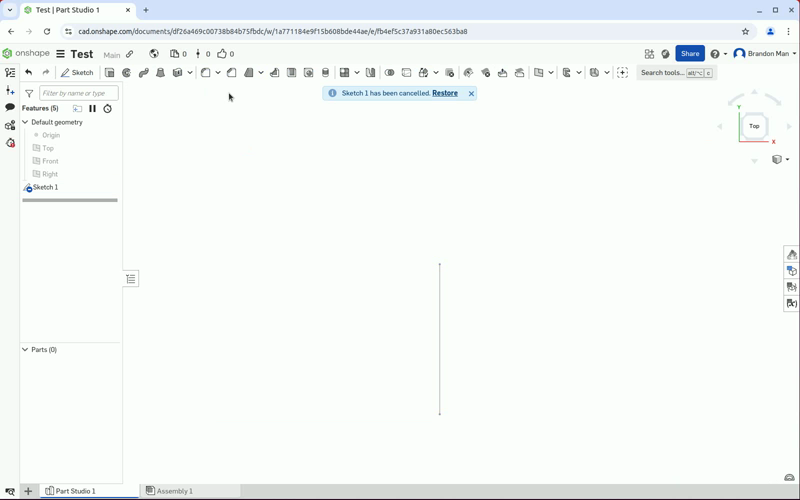
key(shift+s)
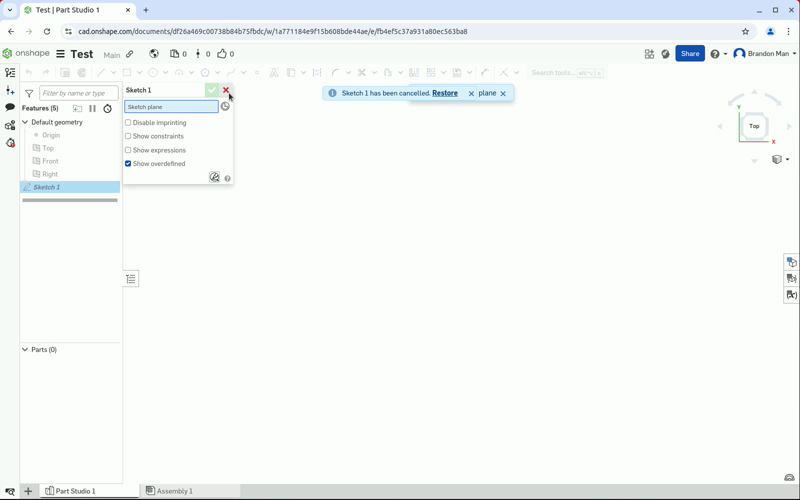
mouse_move(73, 150)
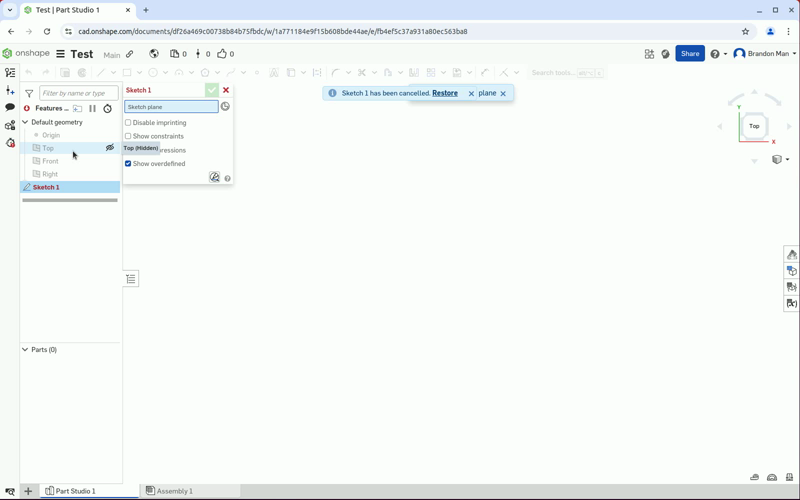
click(73, 150)
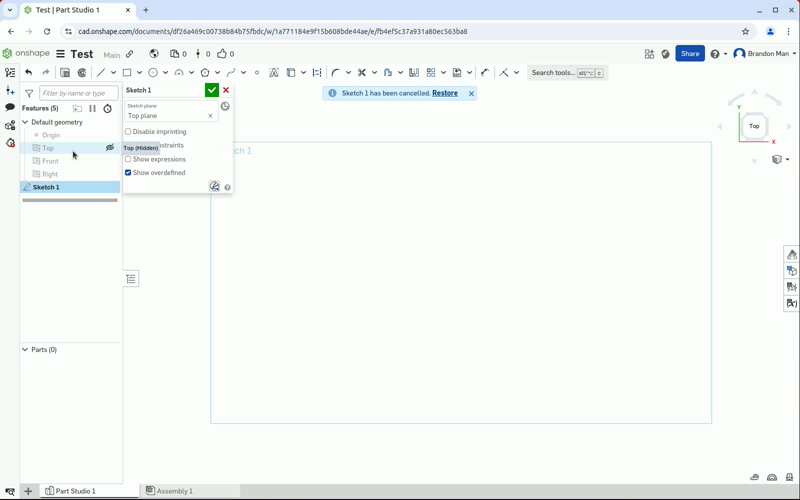
mouse_move(73, 352)
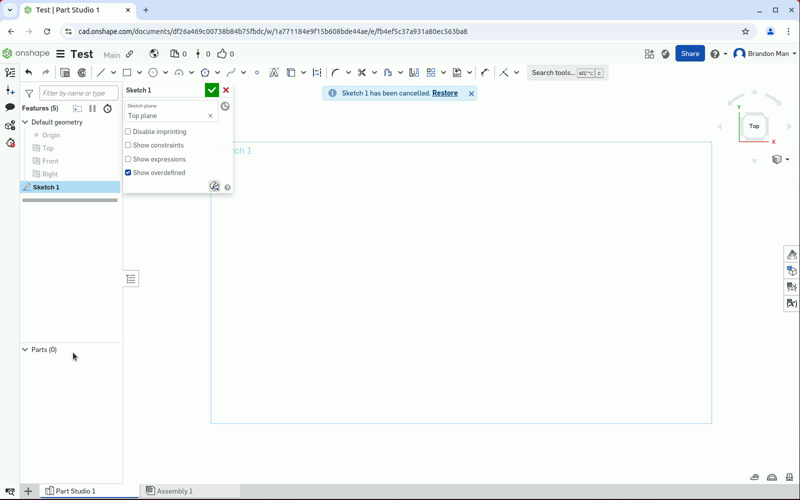
key(y)
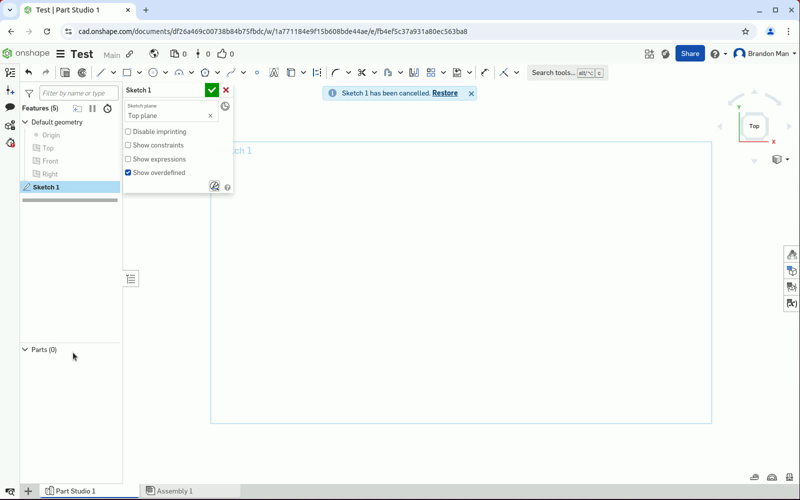
key(l)
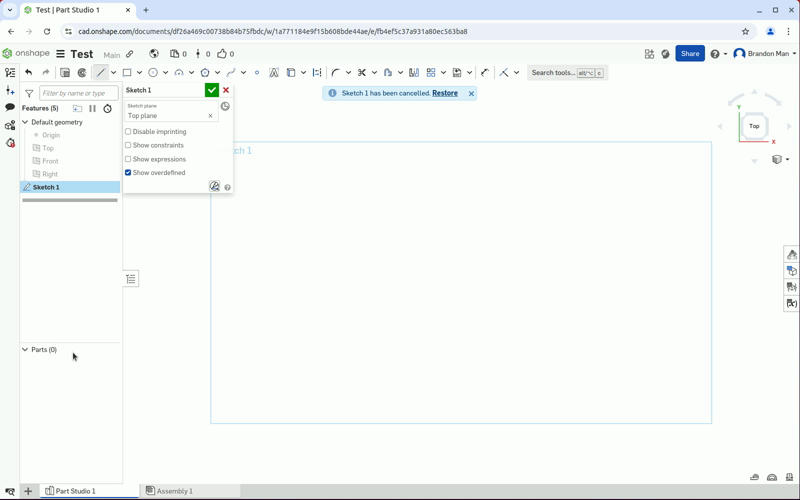
key_down(shift)
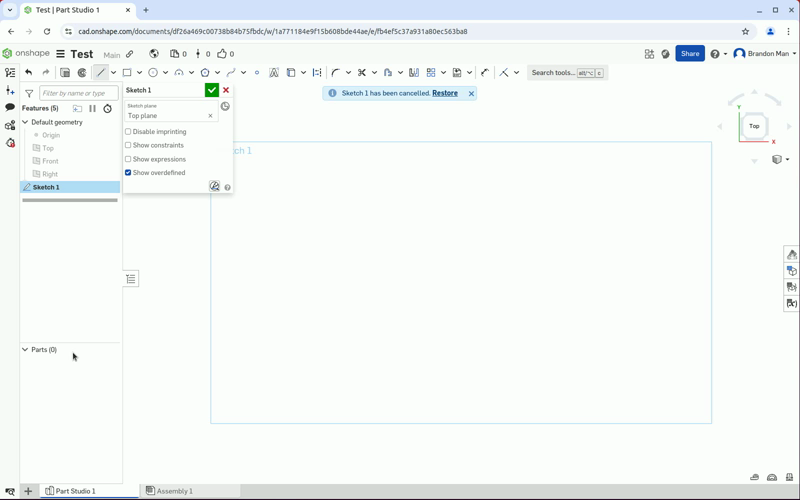
mouse_move(351, 335)
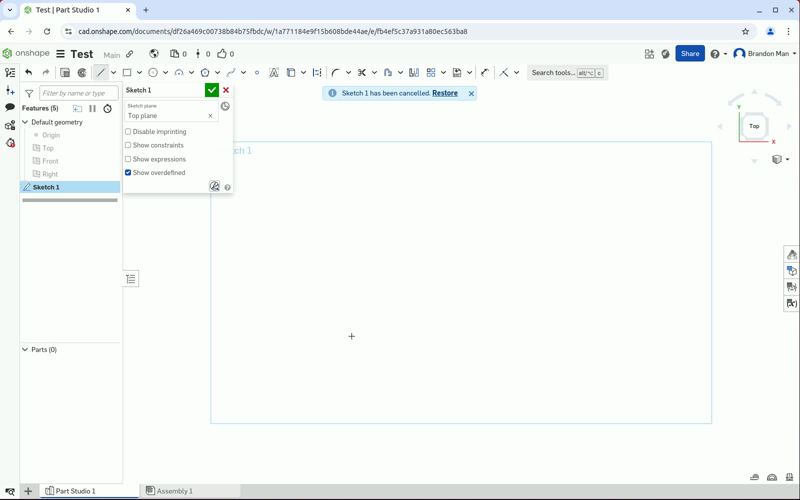
click(351, 335)
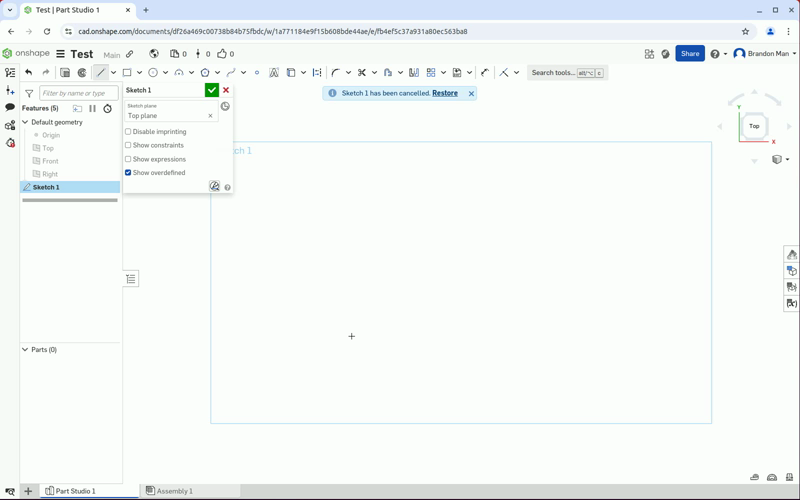
key_up(shift)
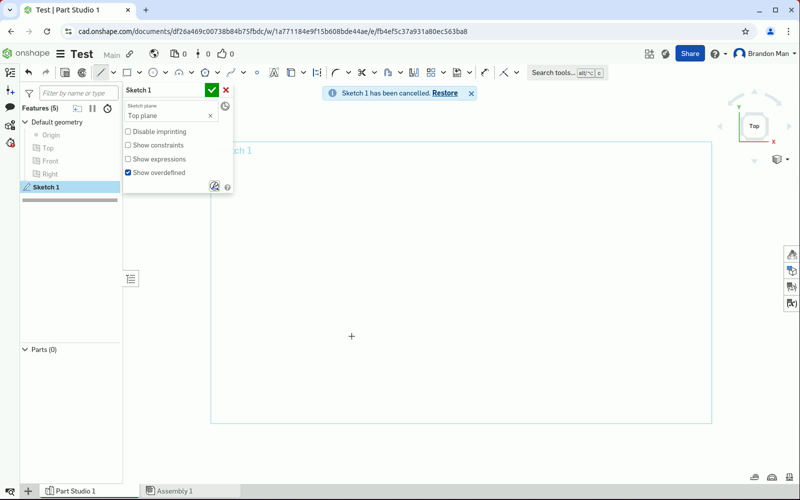
key_down(shift)
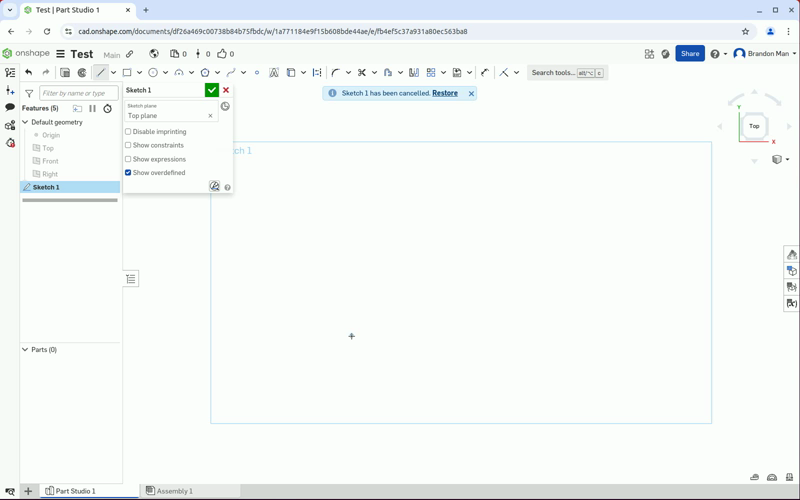
mouse_move(569, 335)
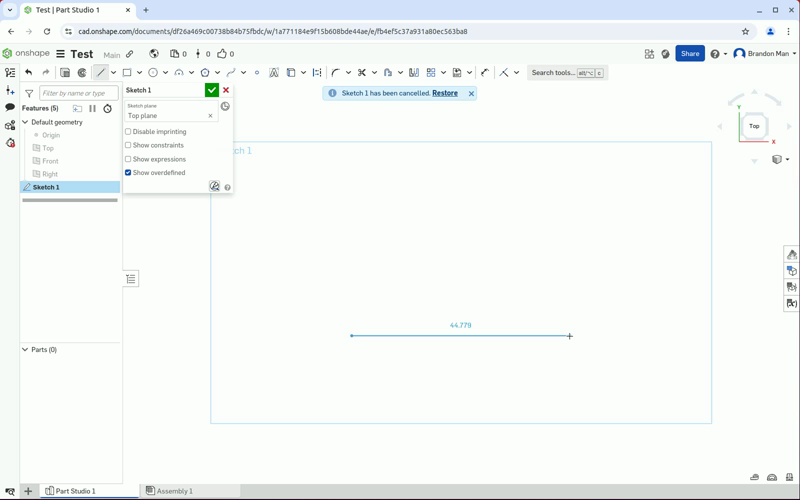
click(569, 335)
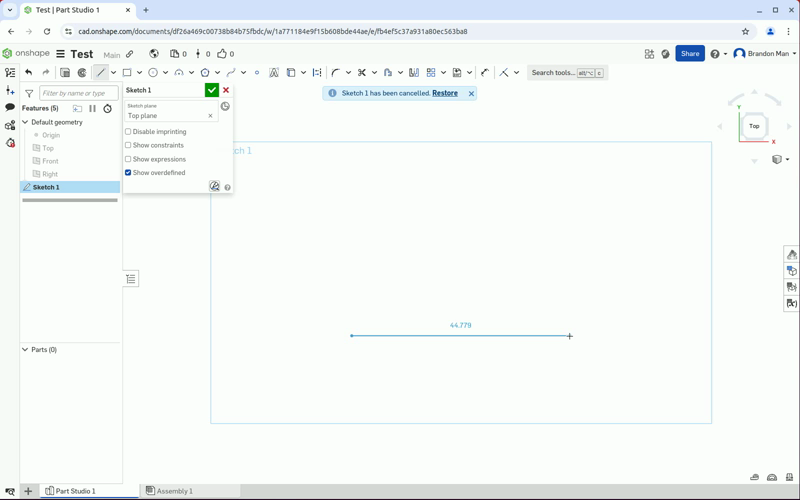
key_up(shift)
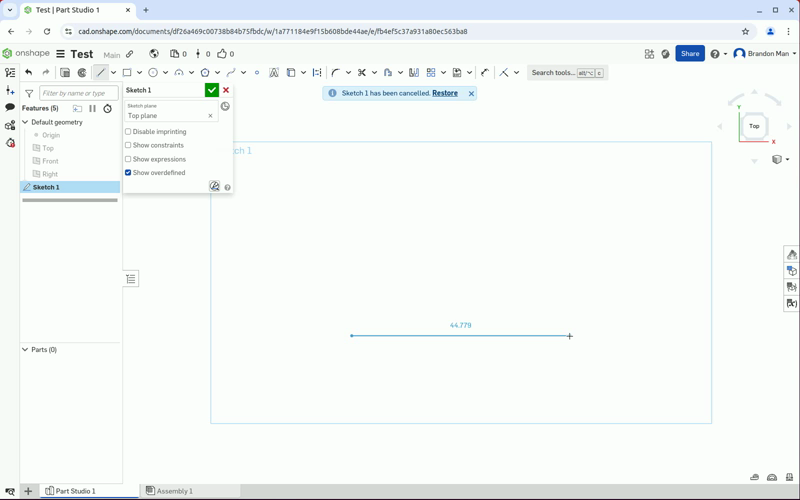
key_down(shift)
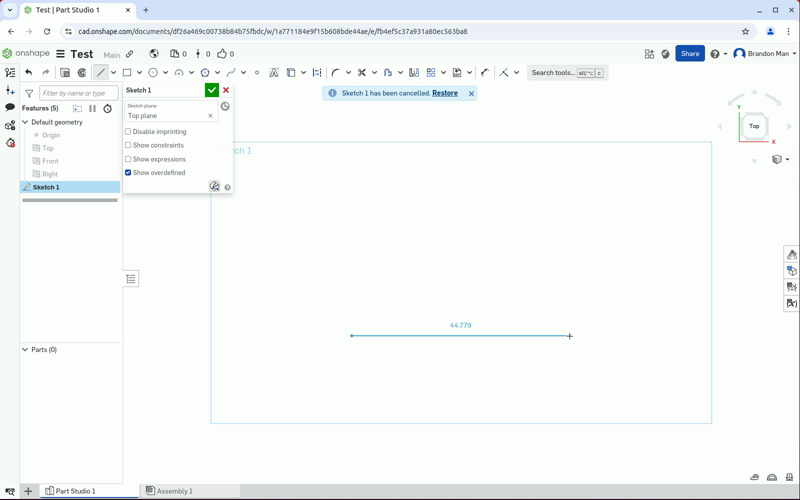
mouse_move(569, 230)
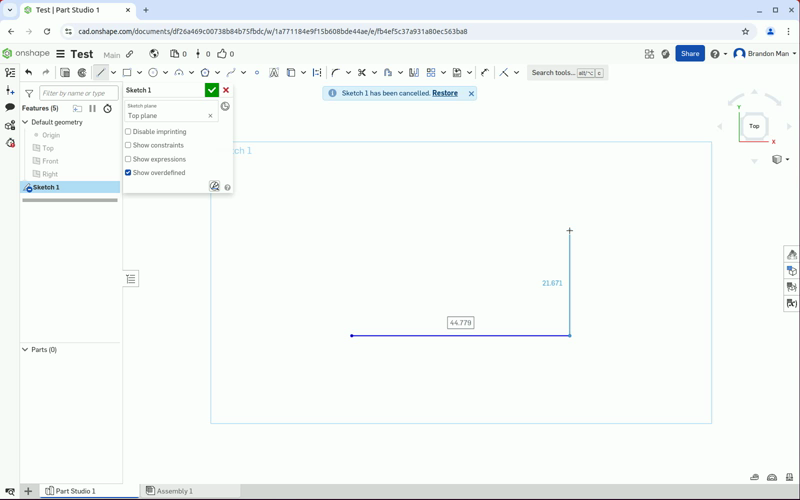
click(569, 230)
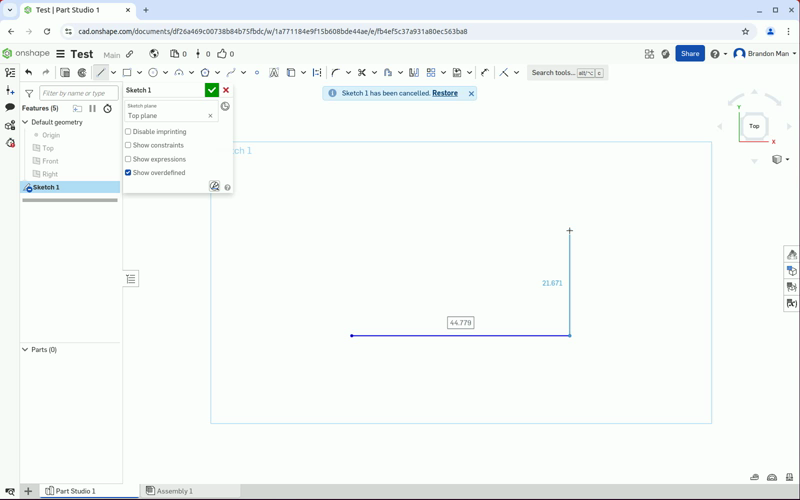
key_up(shift)
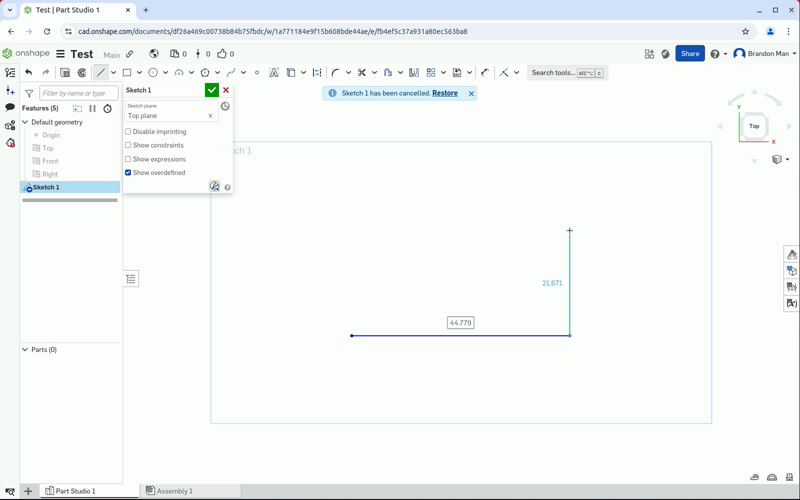
key_down(shift)
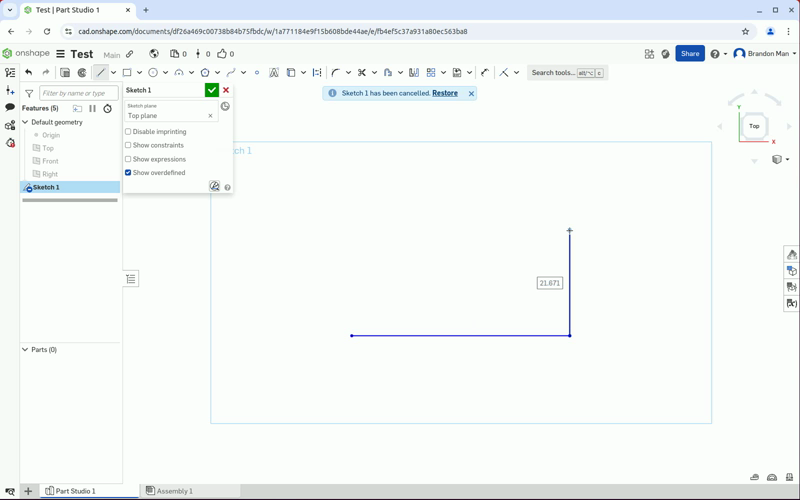
mouse_move(351, 230)
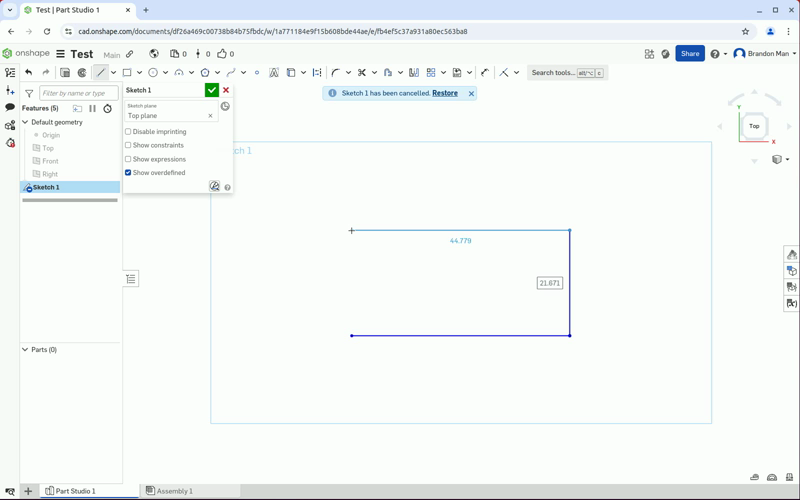
click(351, 230)
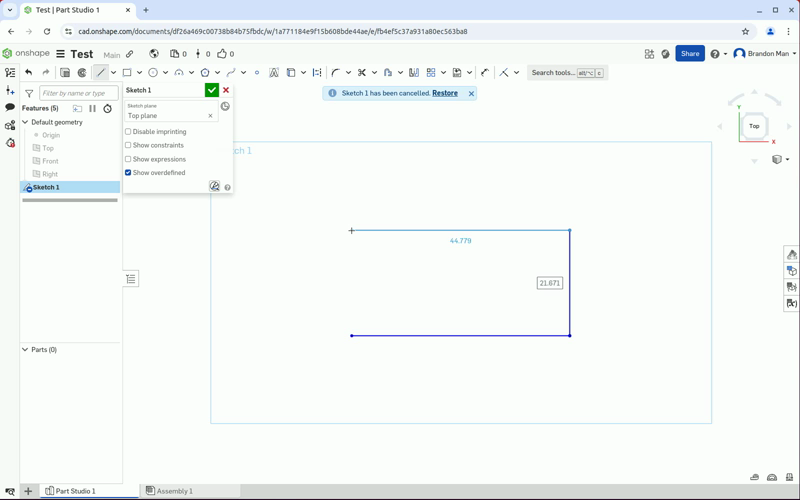
key_up(shift)
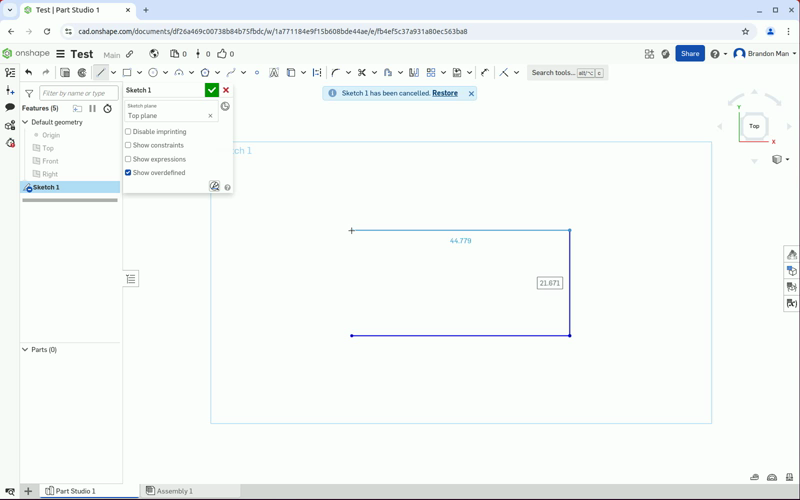
key_down(shift)
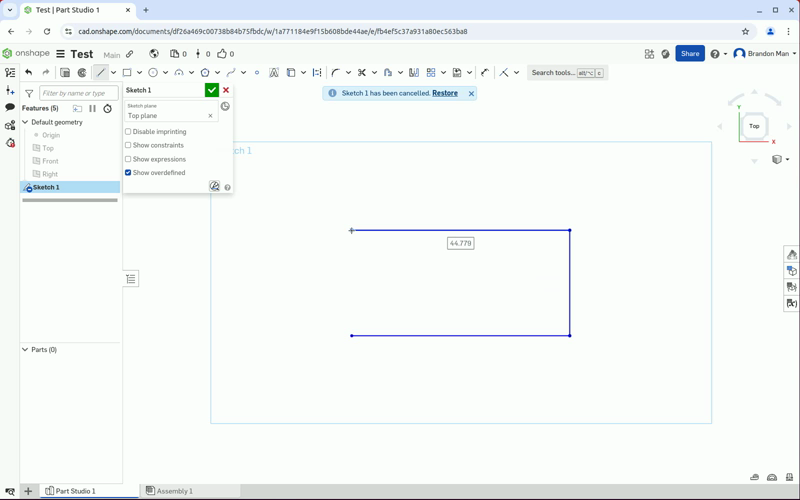
mouse_move(351, 335)
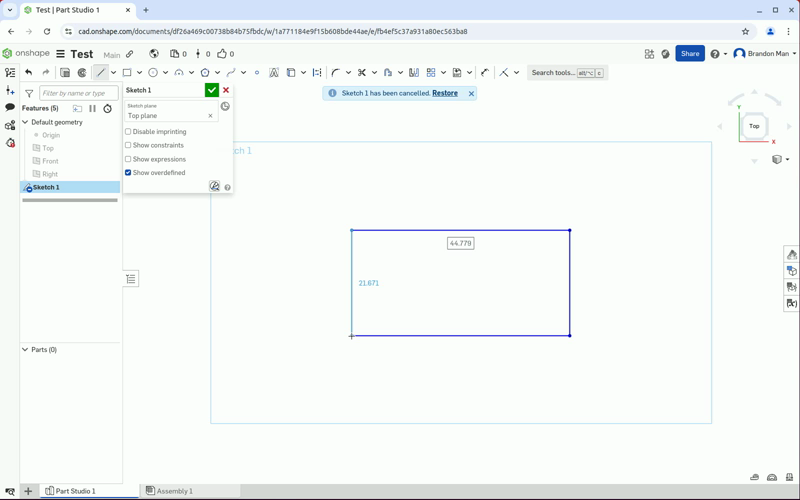
key_up(shift)
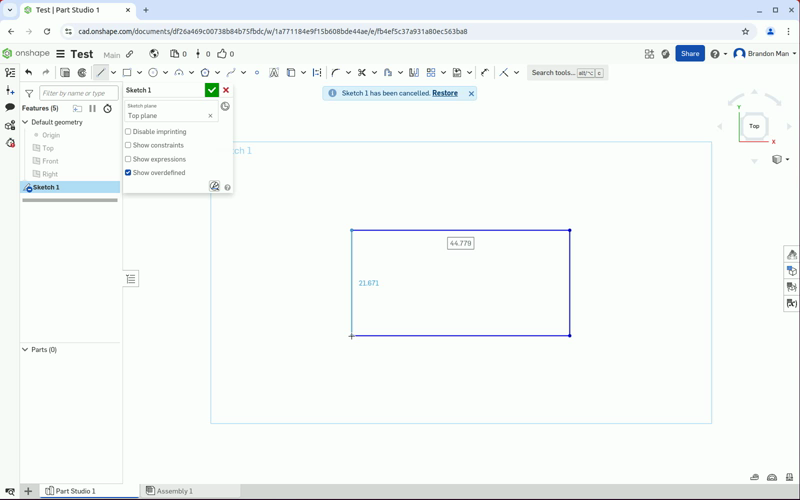
click(351, 335)
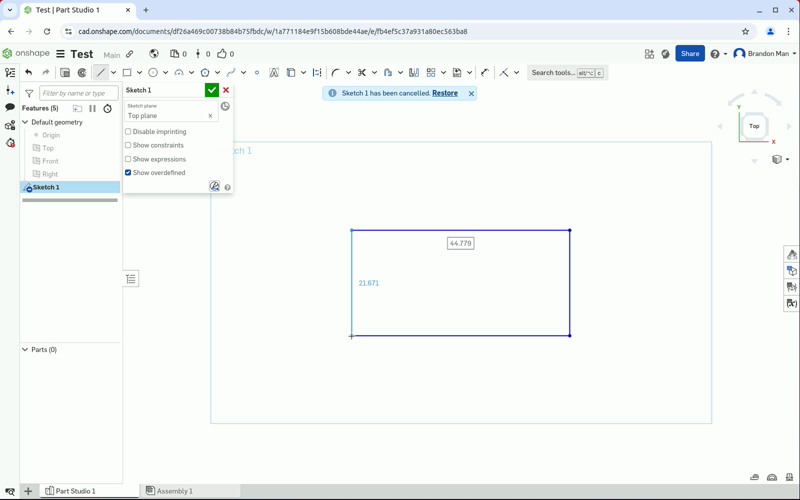
key(esc)
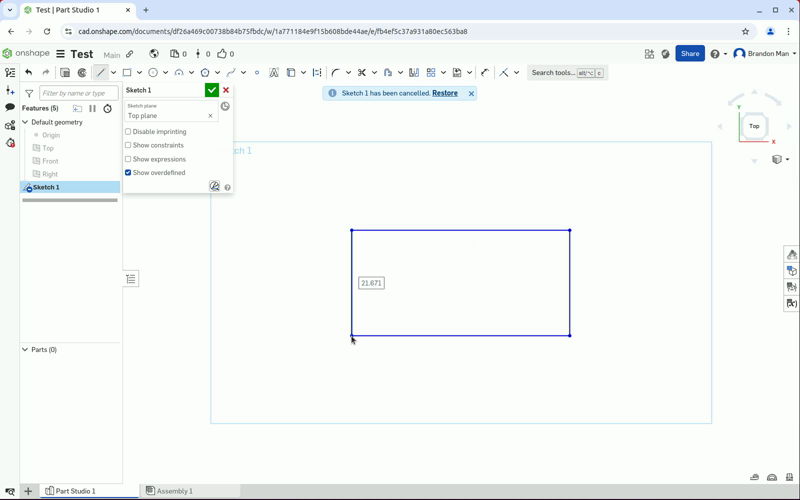
mouse_move(446, 276)
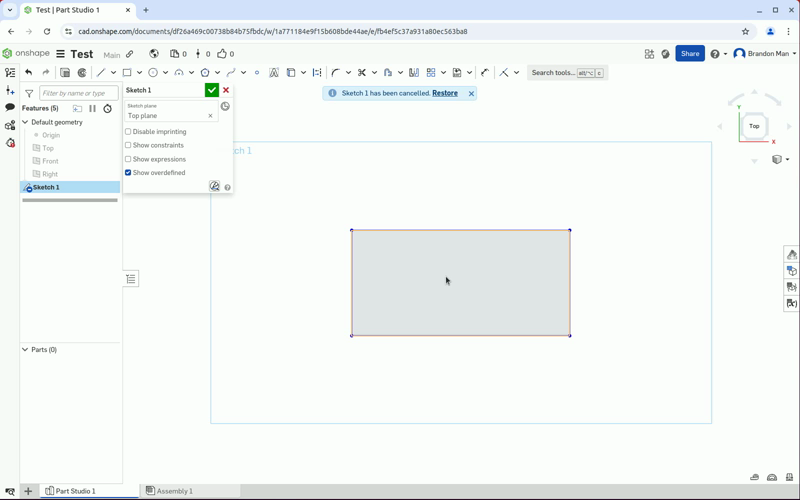
click(446, 276)
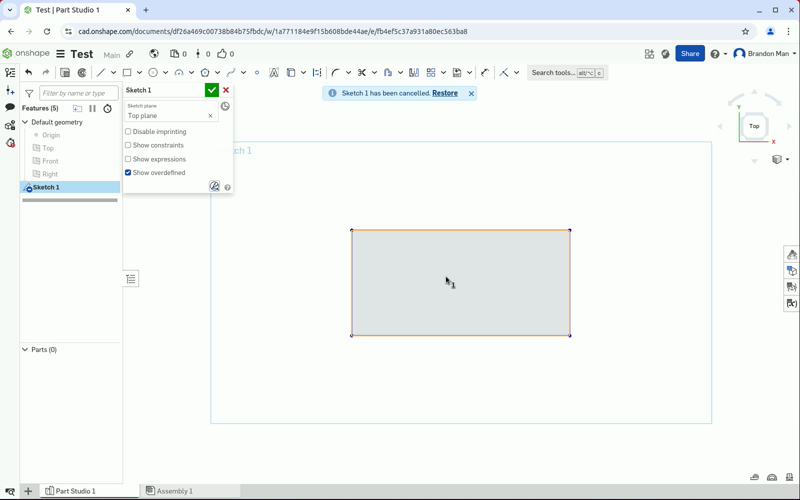
mouse_move(73, 352)
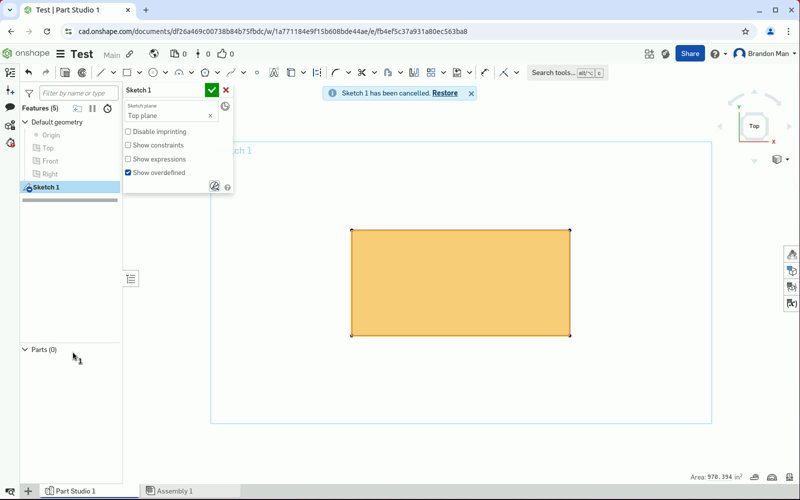
key(shift+y)
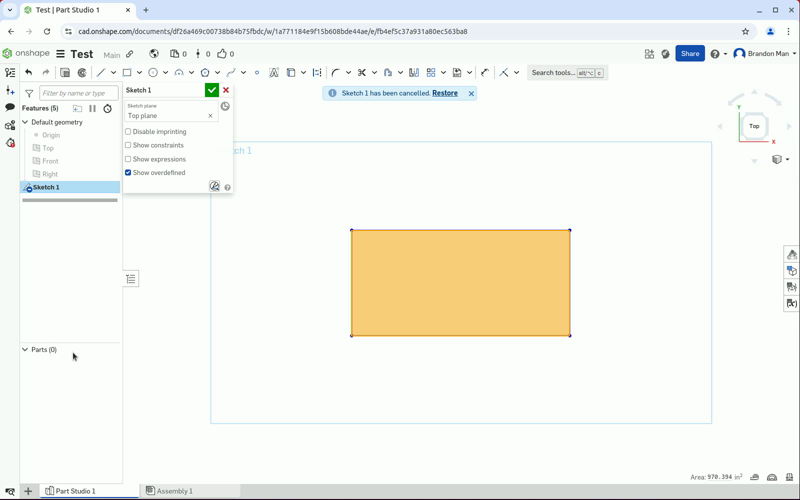
key(shift+e)
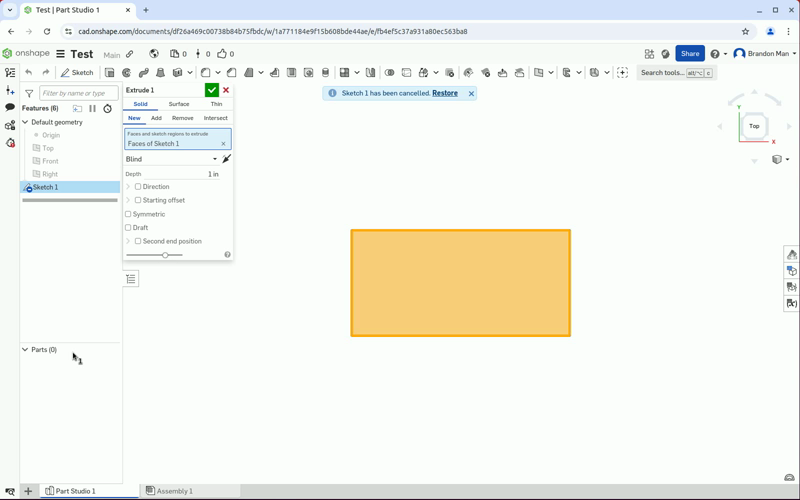
mouse_move(143, 106)
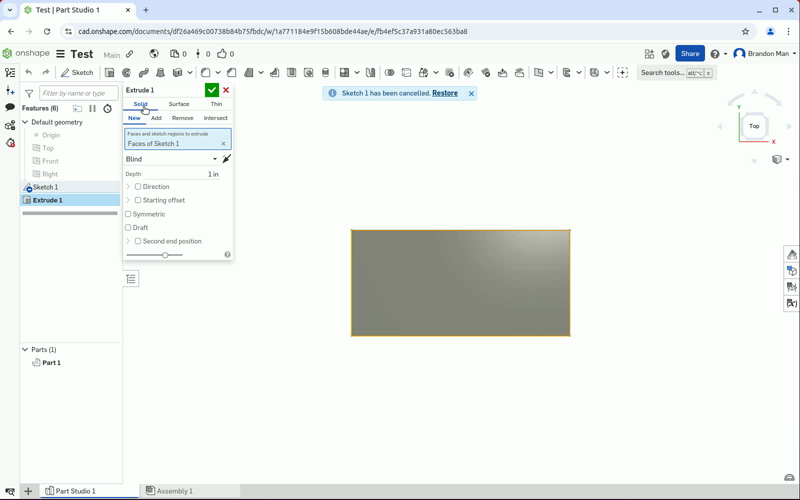
click(143, 106)
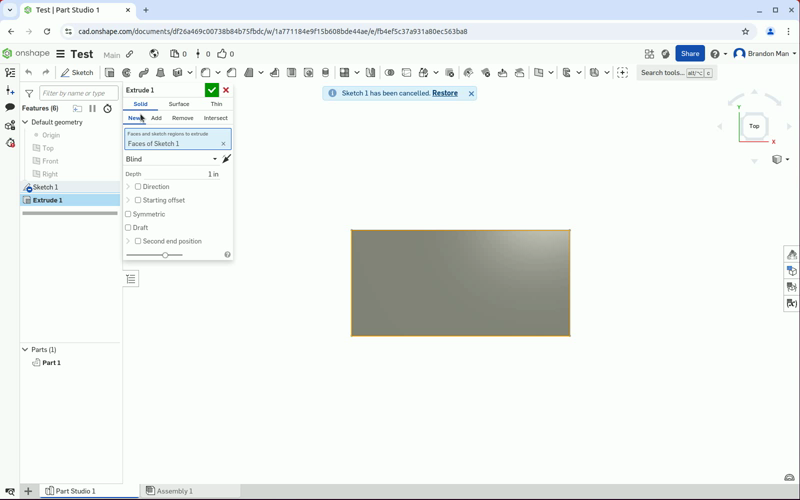
mouse_move(137, 120)
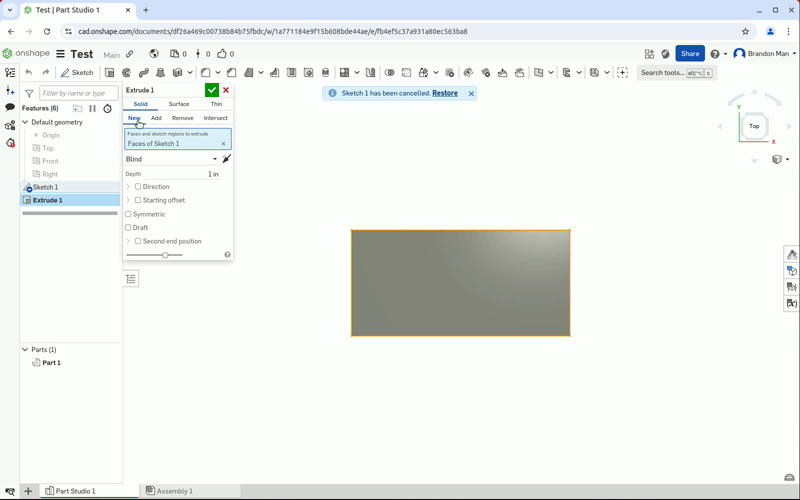
click(137, 120)
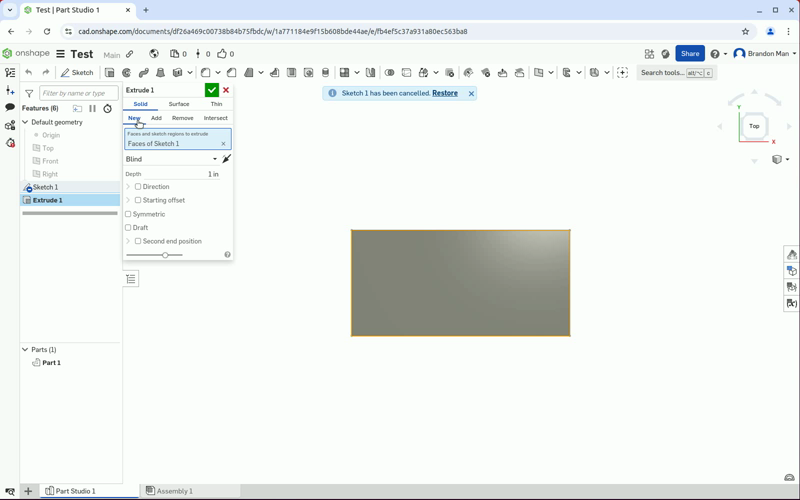
key(tab, 4)
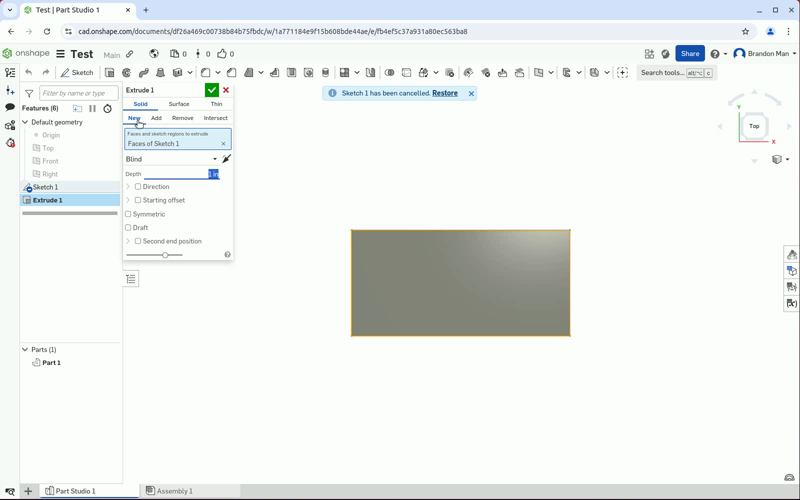
text(4.574)
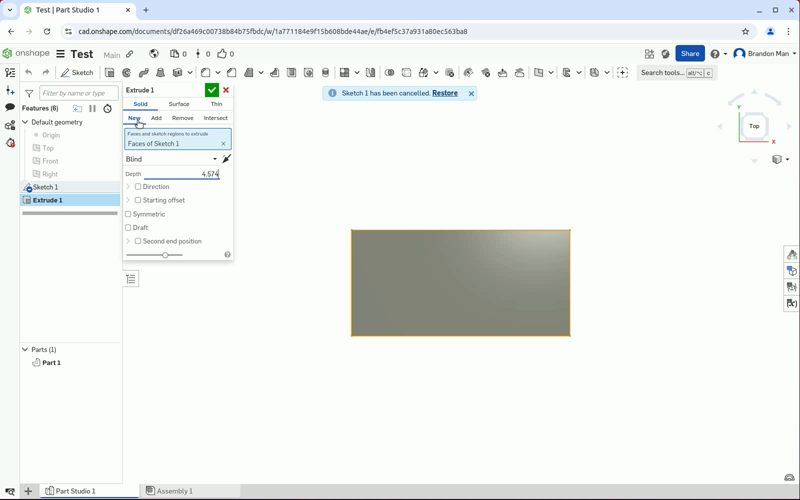
key(enter)
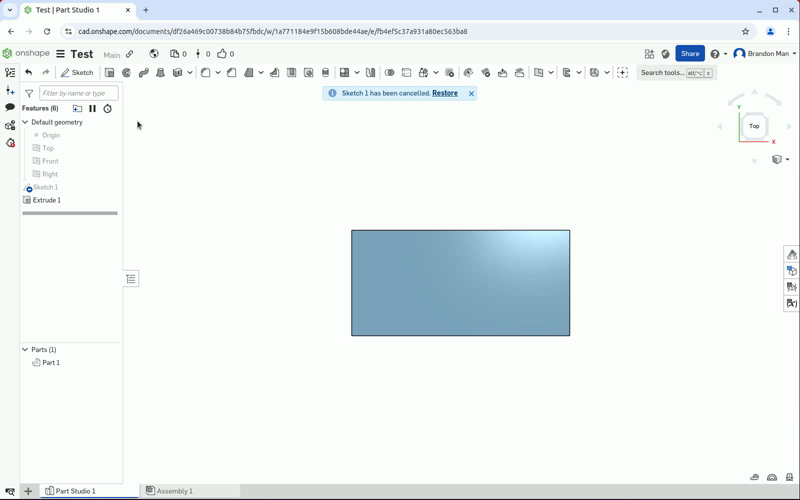
key(shift+h)
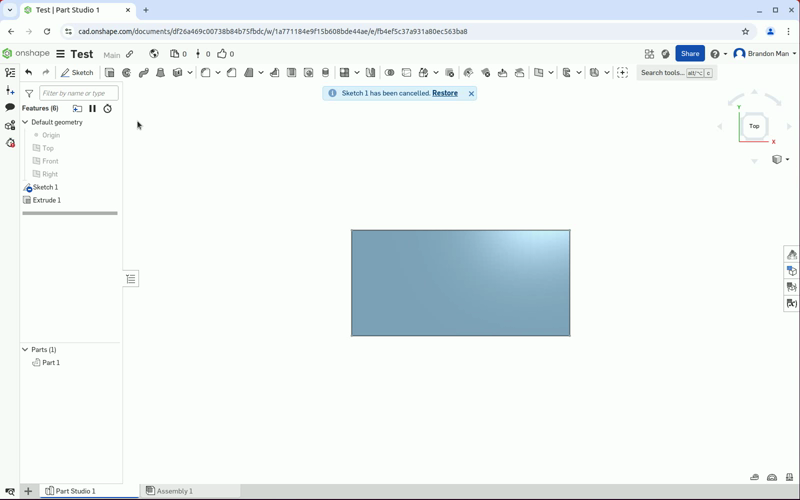
key(shift+h)
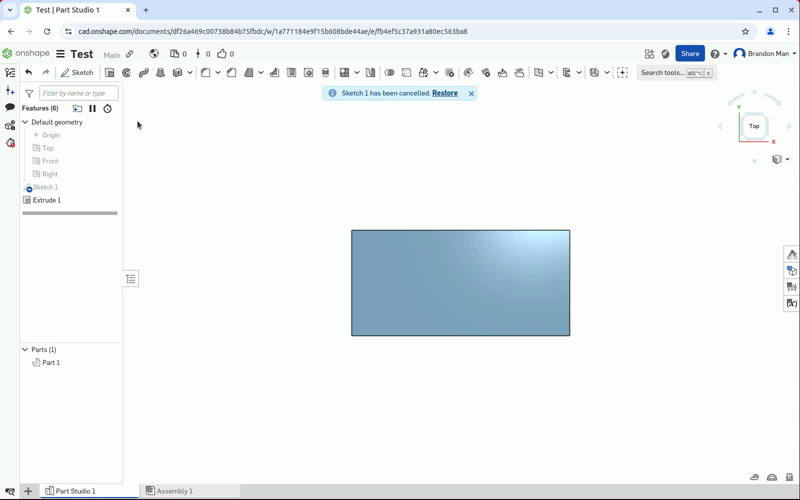
mouse_move(73, 189)
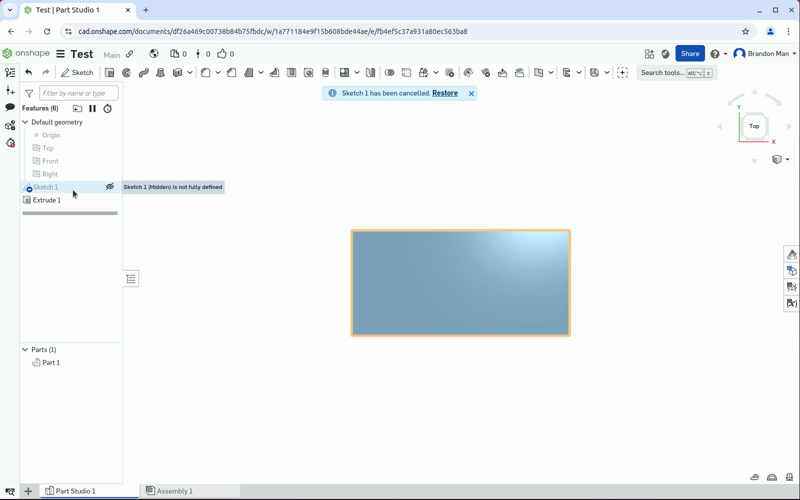
click(73, 189)
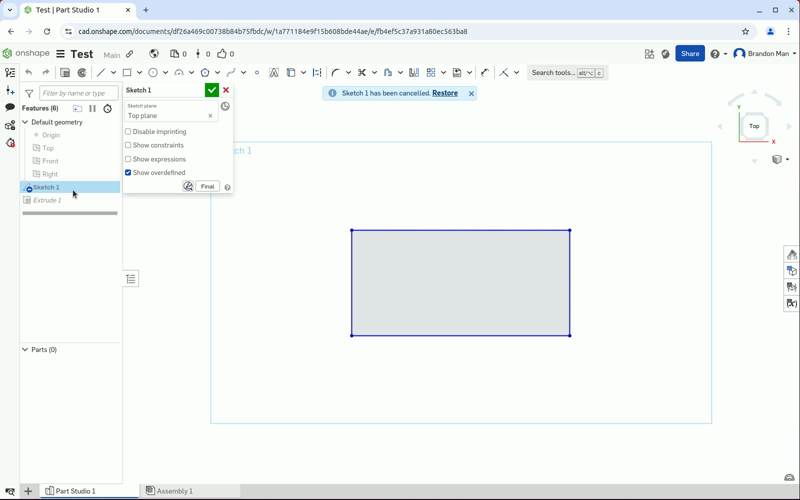
mouse_move(229, 92)
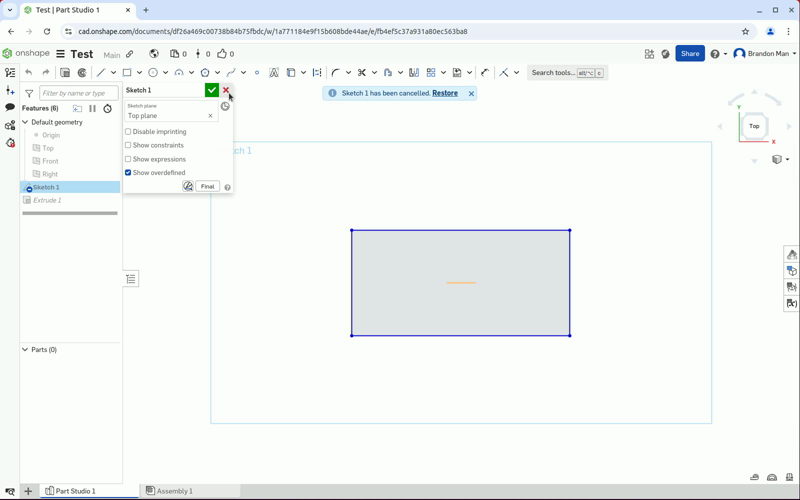
click(229, 92)
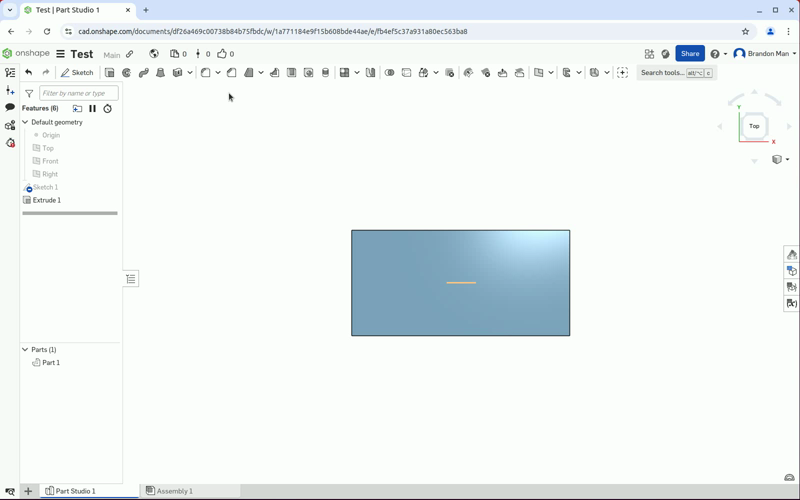
mouse_move(73, 352)
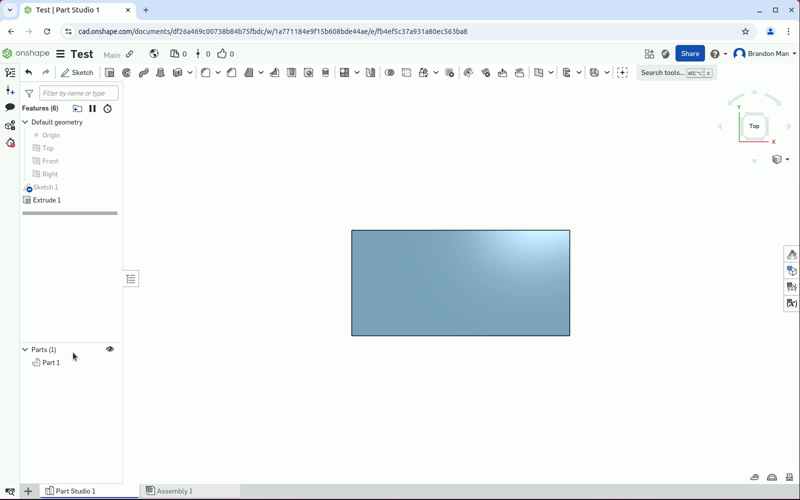
key(y)
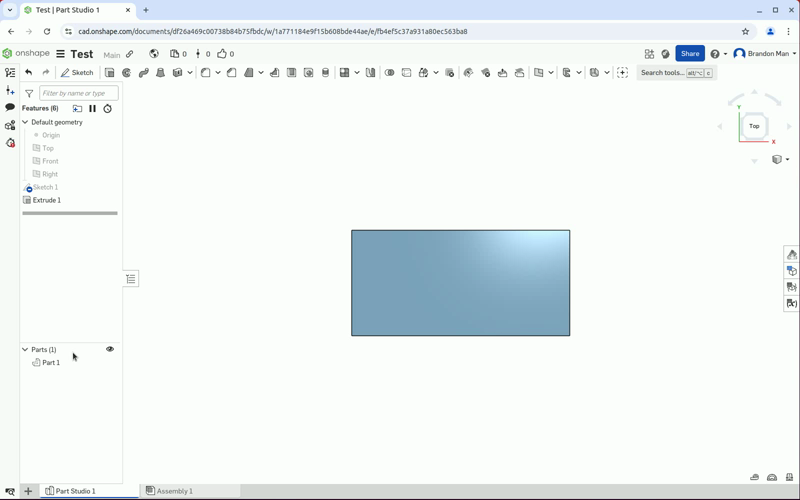
key(shift+p)
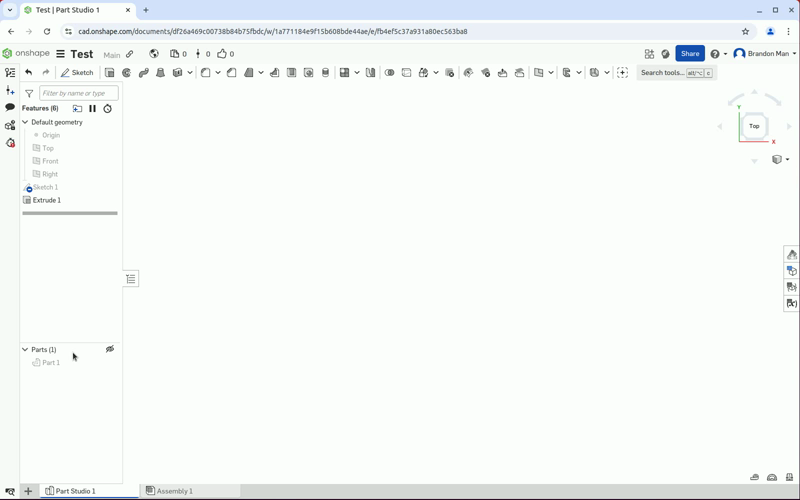
key(space)
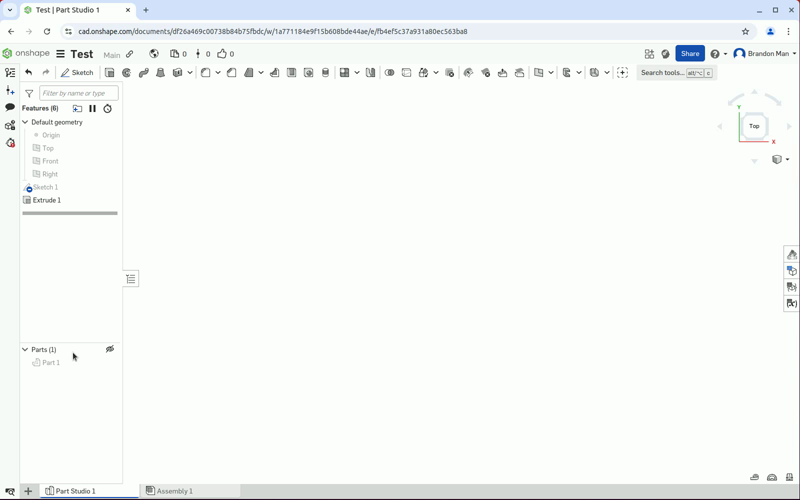
key_down(shift)
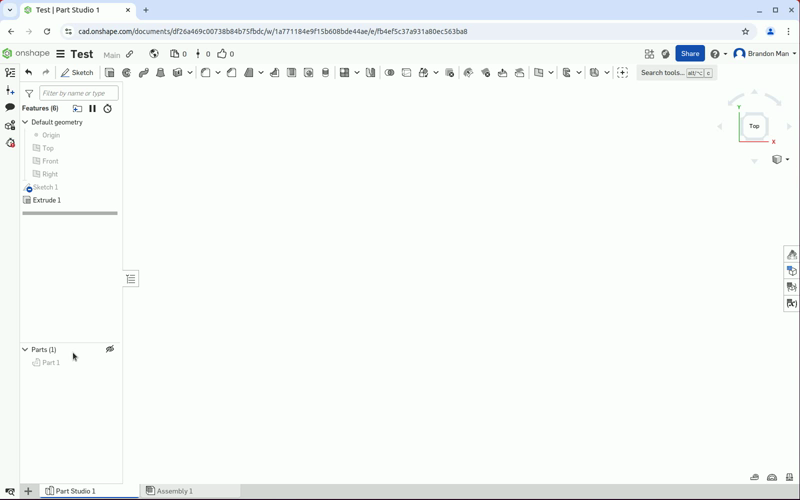
key(up)
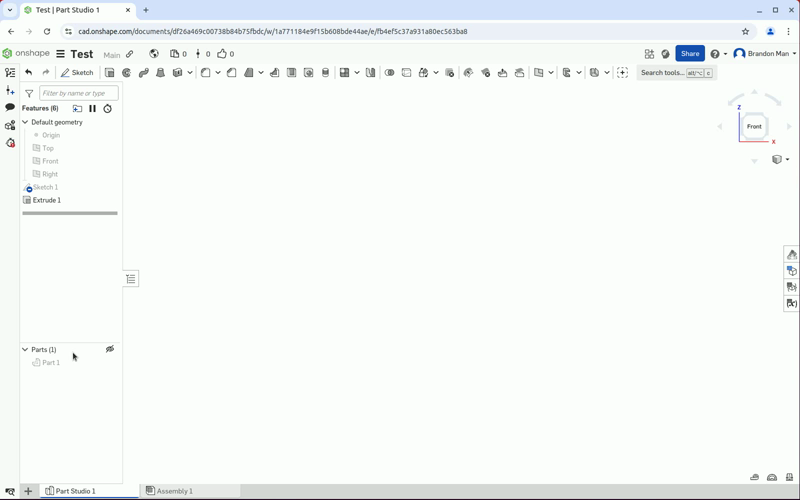
key_up(shift)
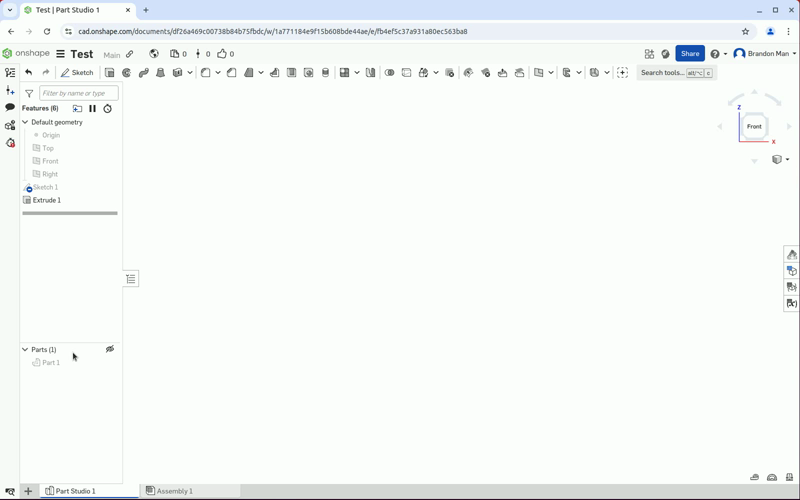
key(space)
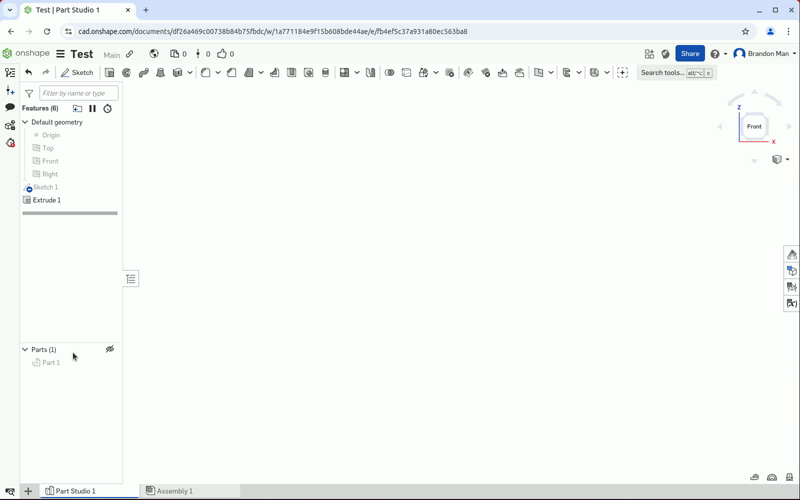
key_down(shift)
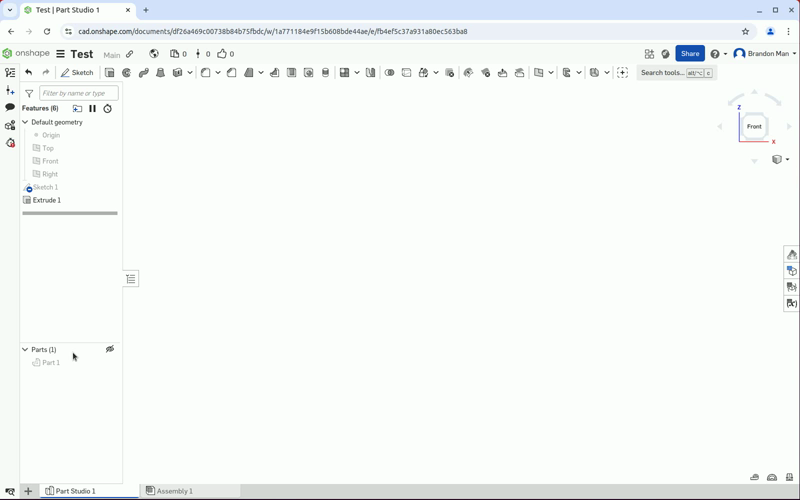
key(left)
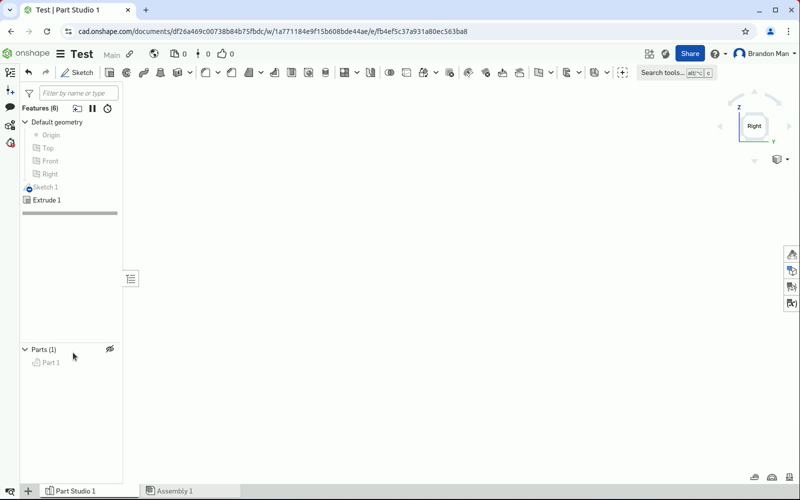
key_up(shift)
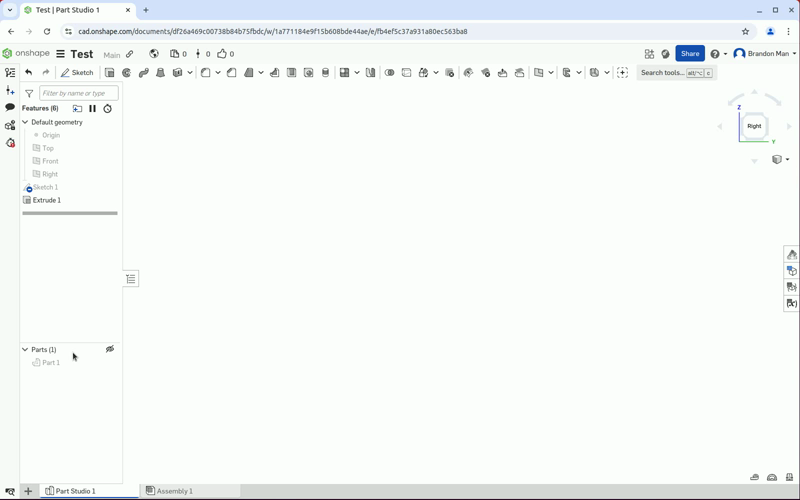
mouse_move(73, 352)
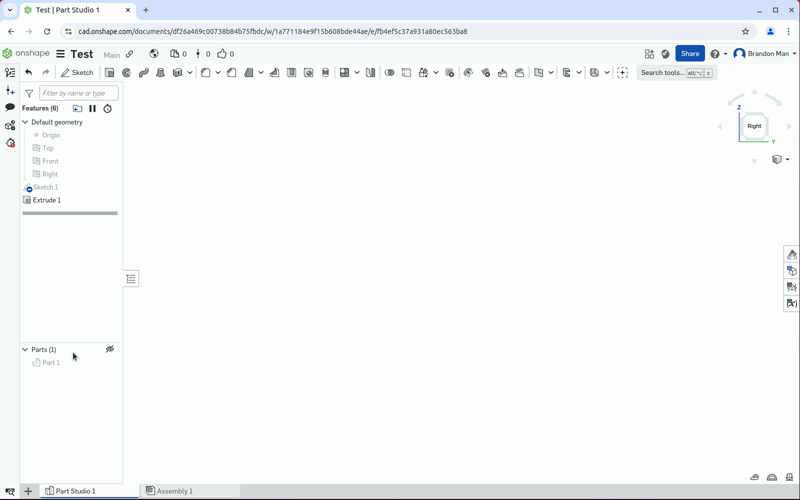
key(shift+y)
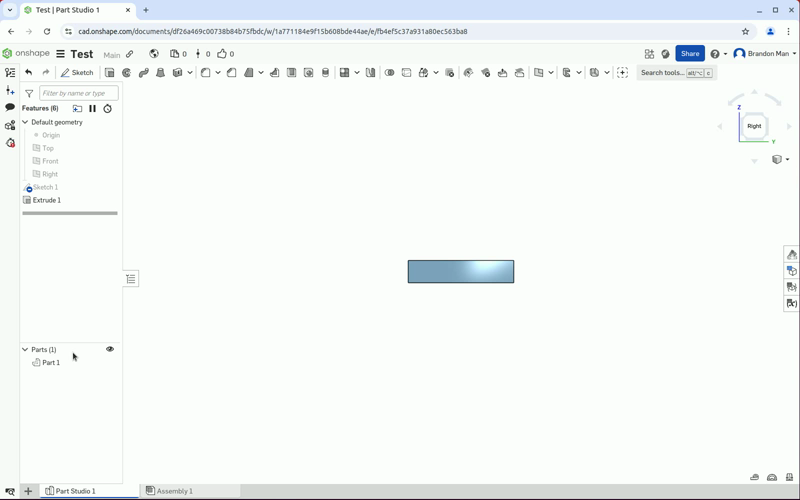
mouse_move(541, 75)
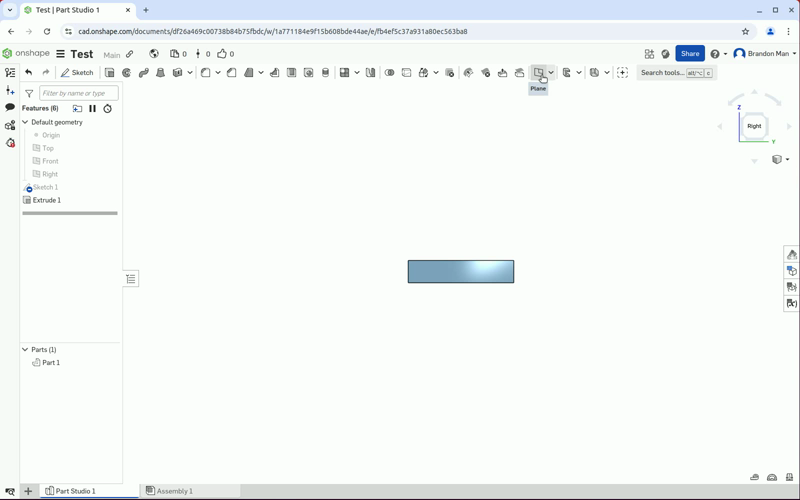
click(541, 75)
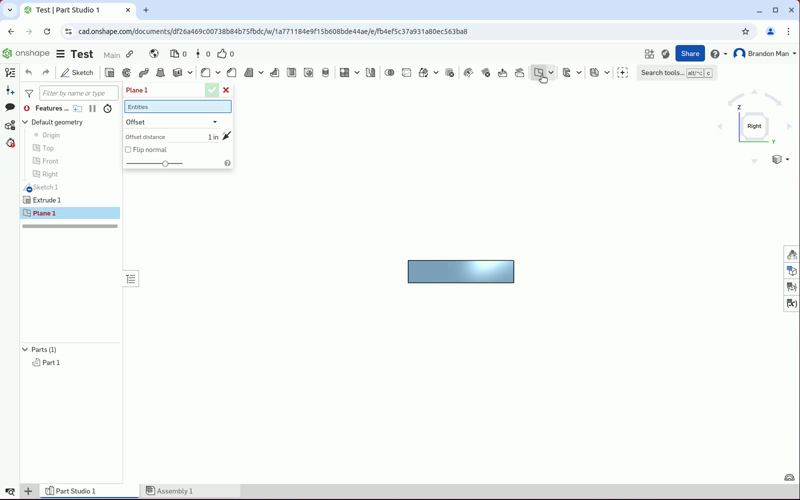
mouse_move(73, 176)
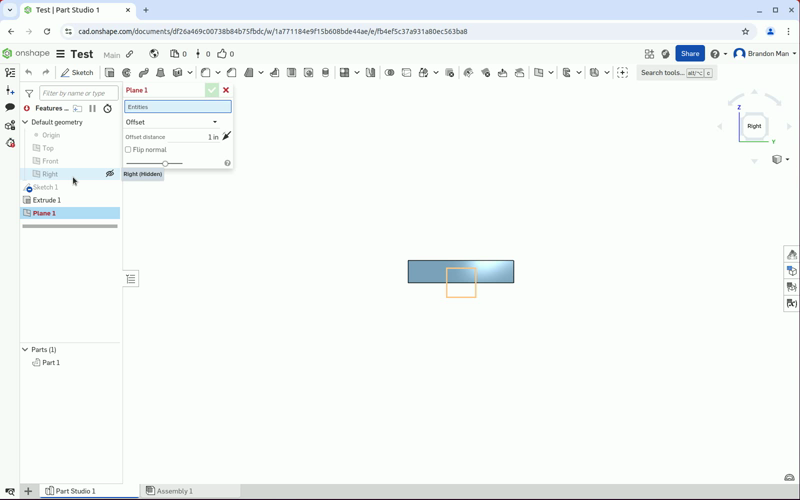
click(73, 176)
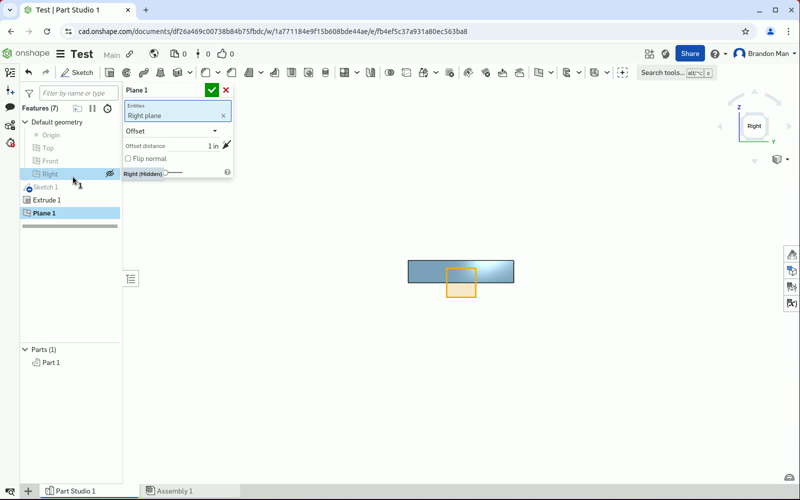
key(tab, 2)
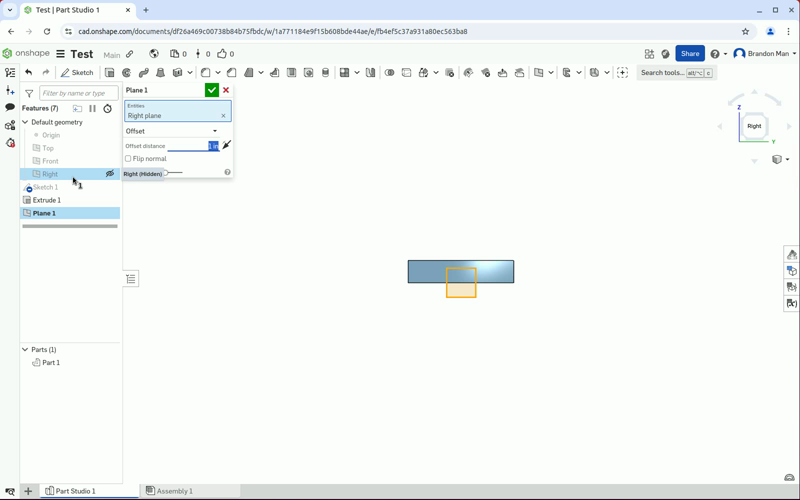
text(22.4)
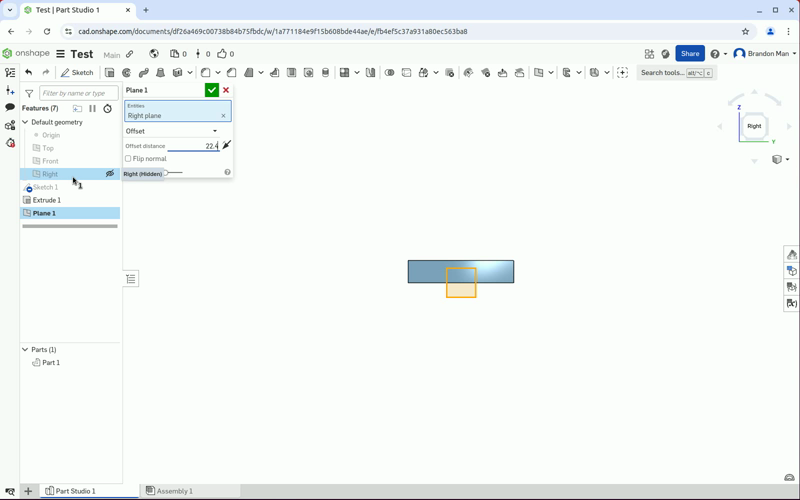
key(enter, 2)
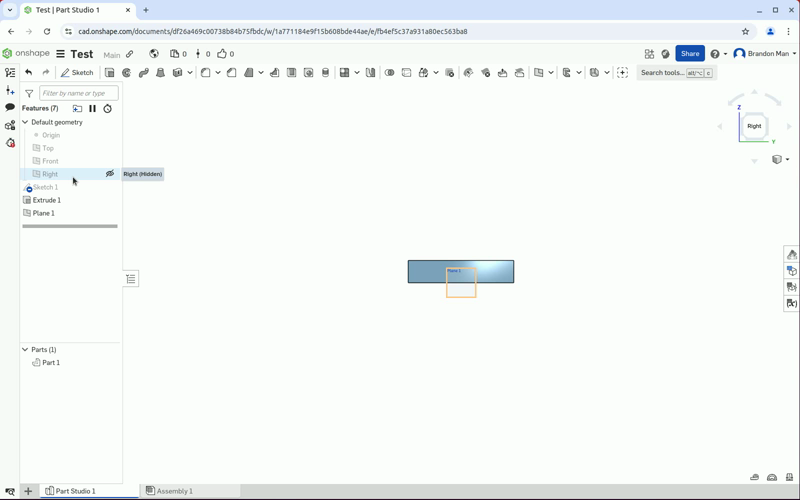
key(shift+s)
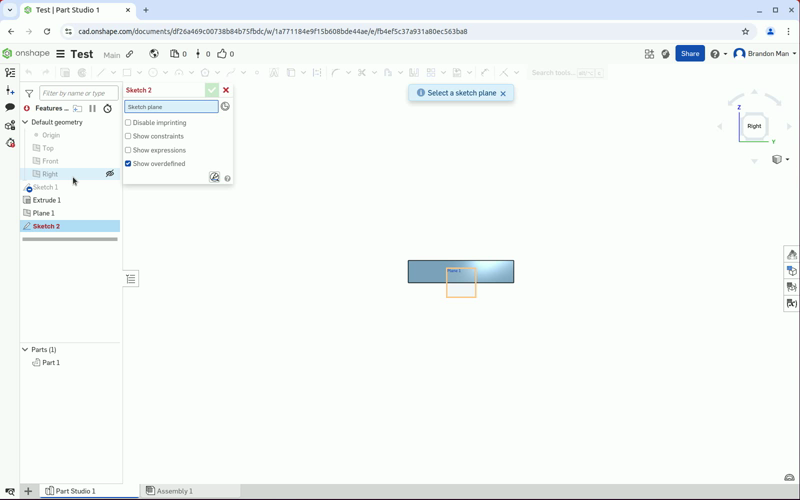
mouse_move(73, 215)
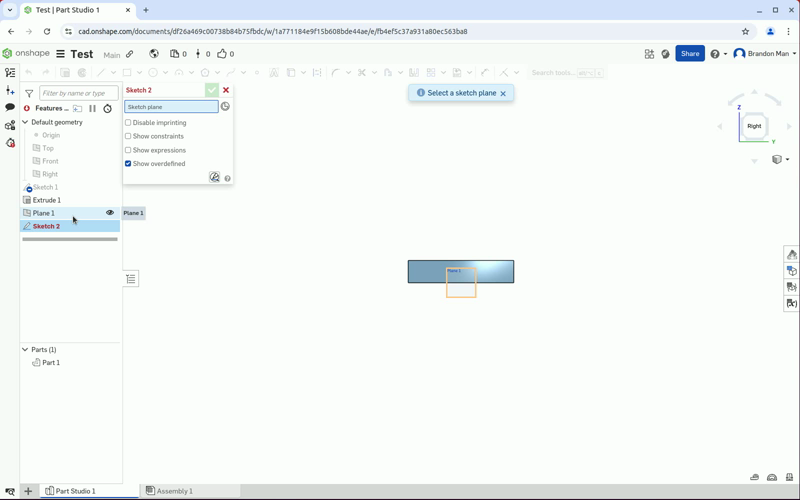
click(73, 215)
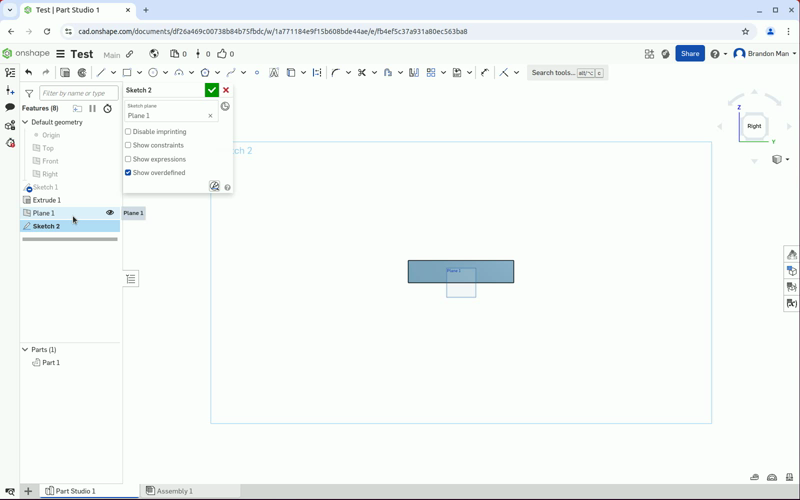
mouse_move(73, 352)
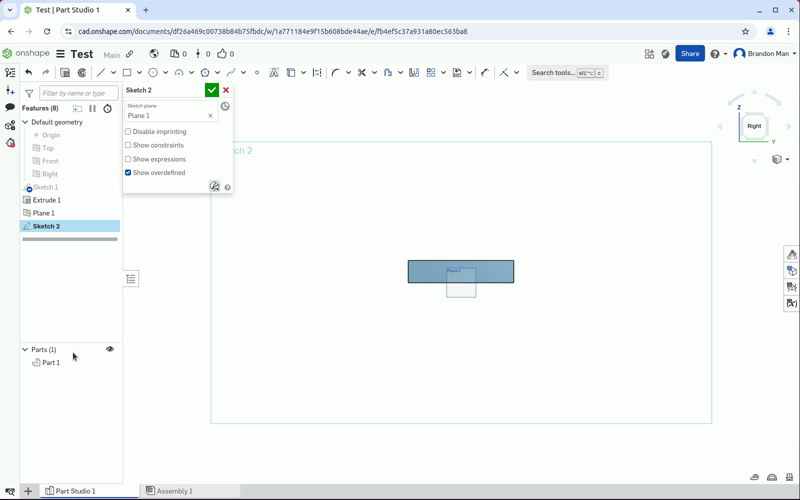
key(y)
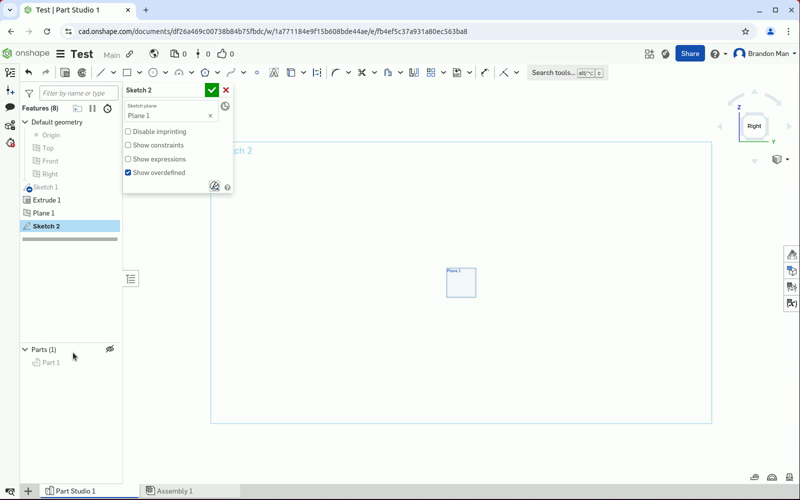
key(l)
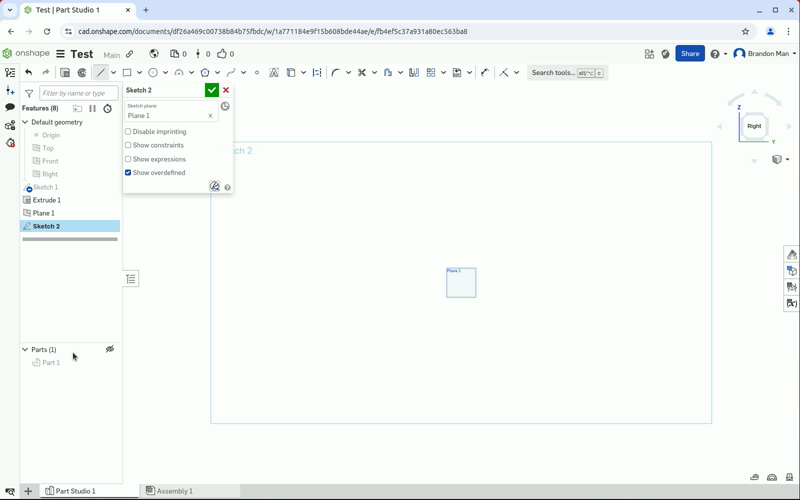
key_down(shift)
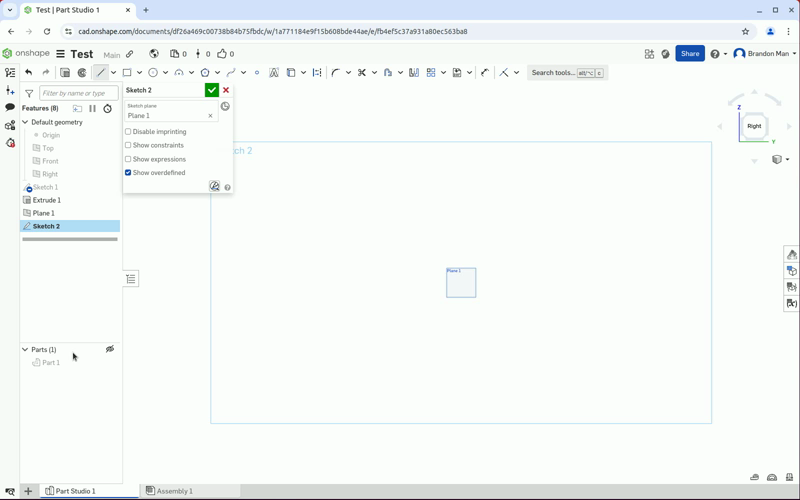
mouse_move(407, 282)
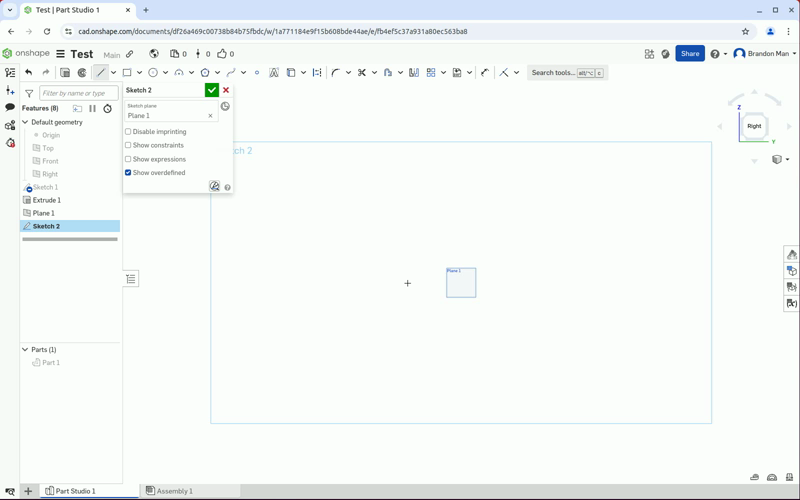
click(407, 282)
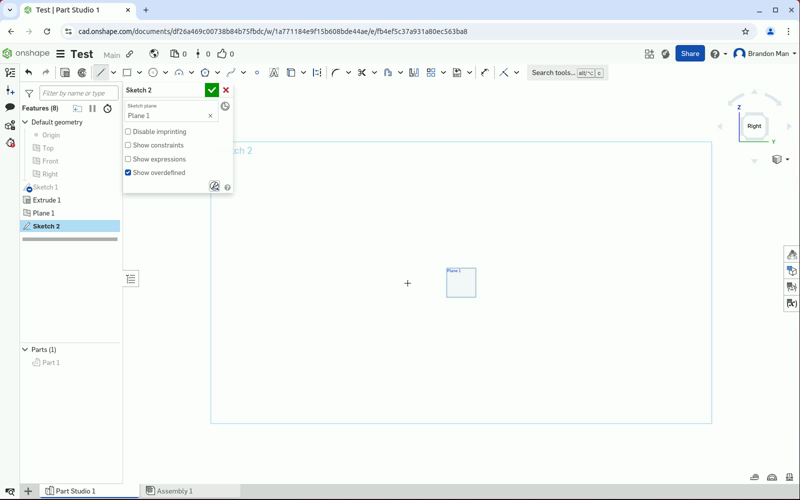
key_up(shift)
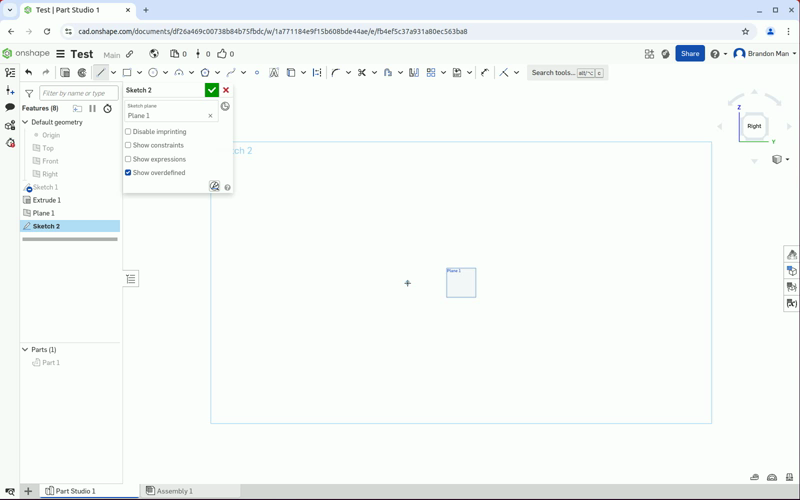
key_down(shift)
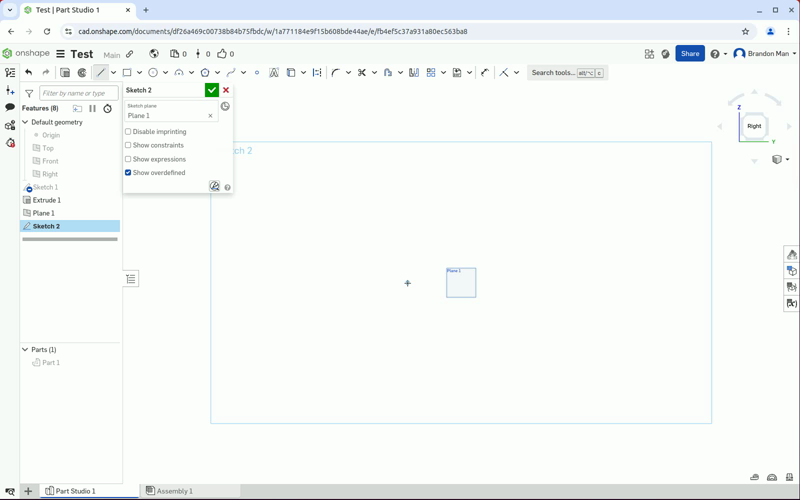
mouse_move(513, 282)
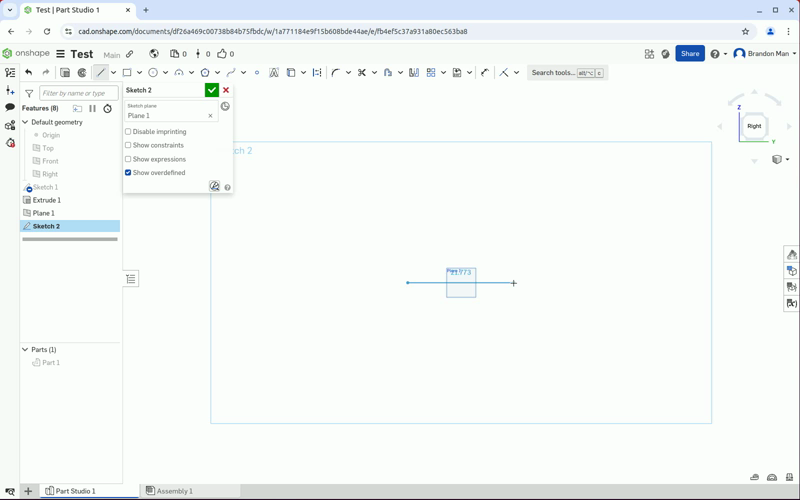
click(513, 282)
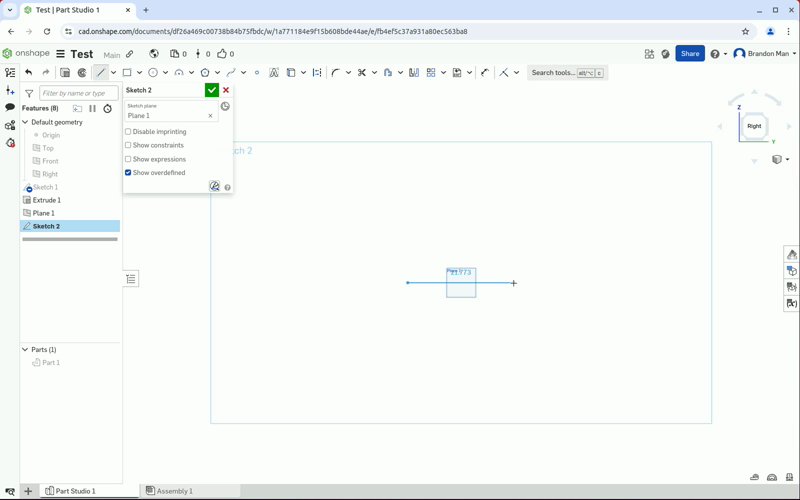
key_up(shift)
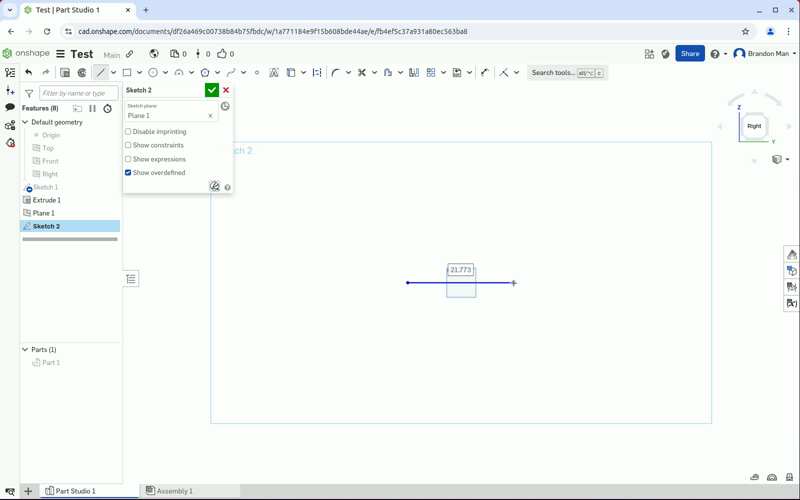
key_down(shift)
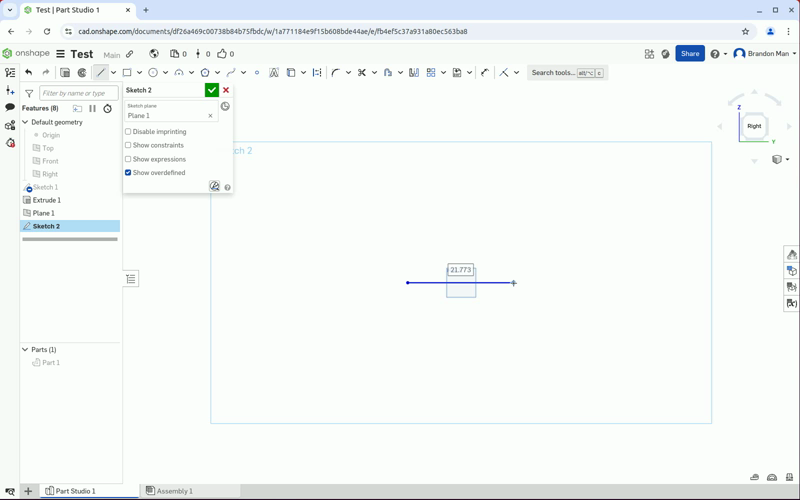
mouse_move(543, 282)
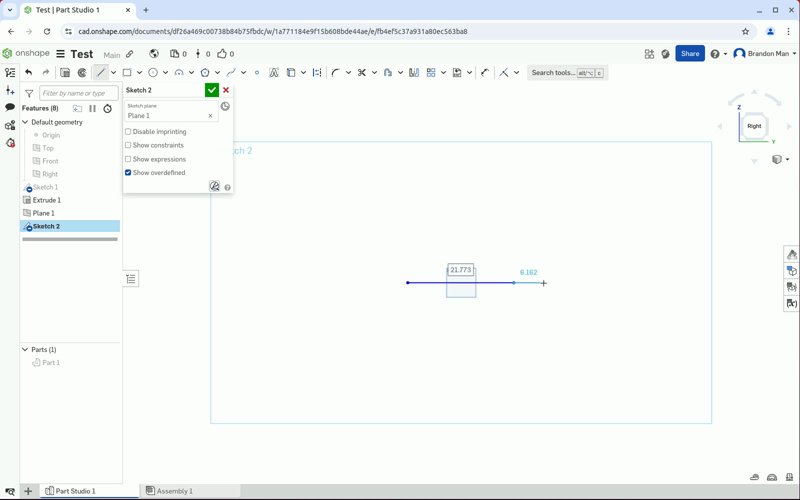
mouse_move(513, 260)
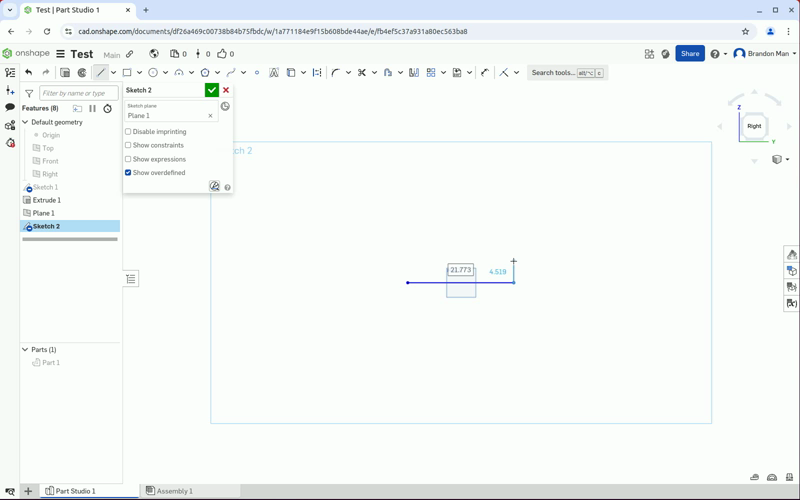
click(513, 260)
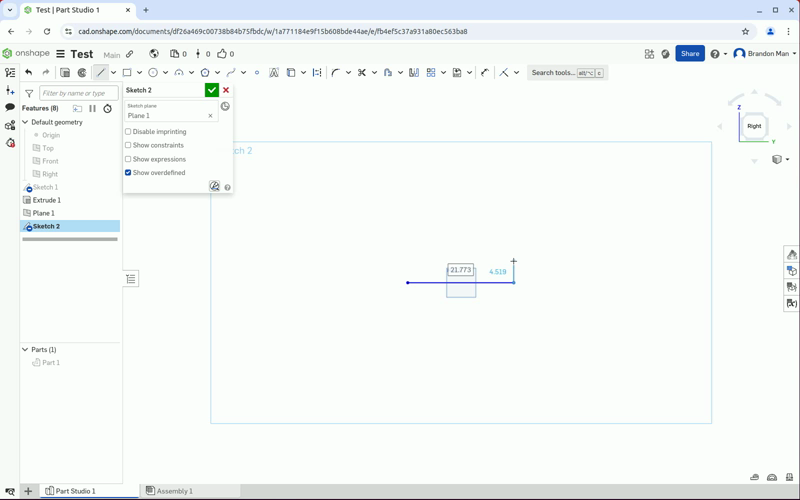
key_up(shift)
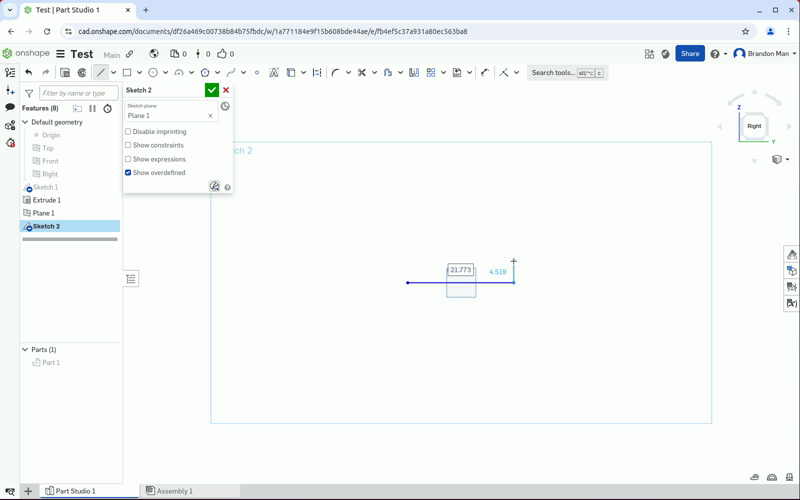
key_down(shift)
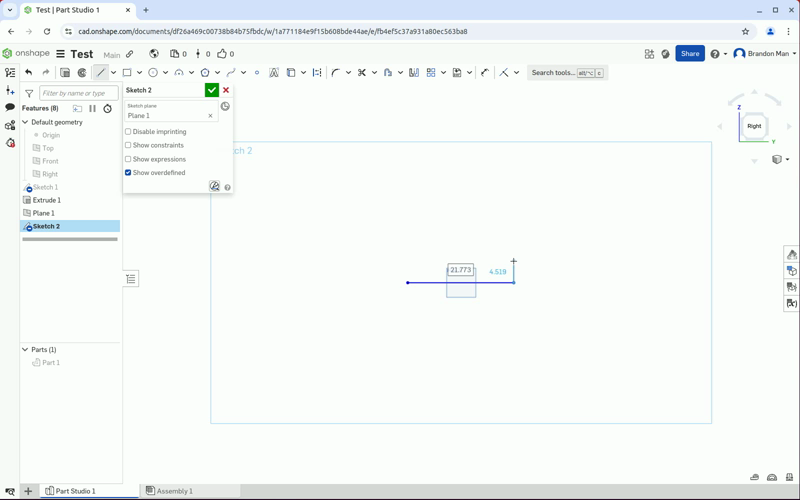
mouse_move(407, 260)
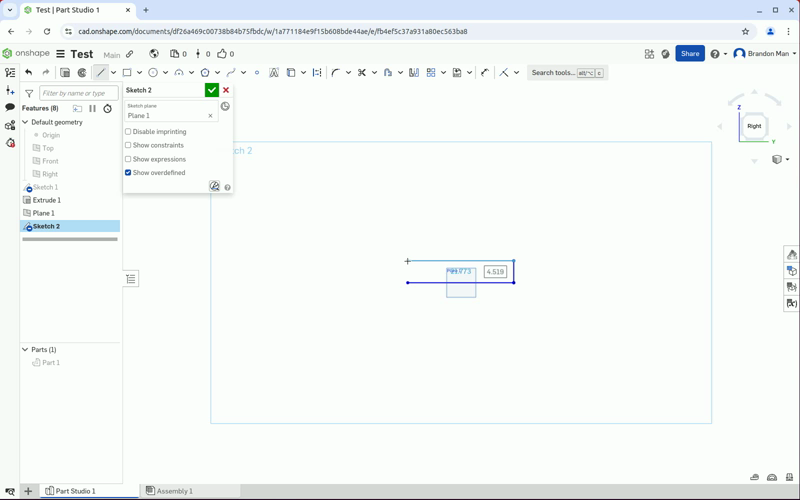
click(407, 260)
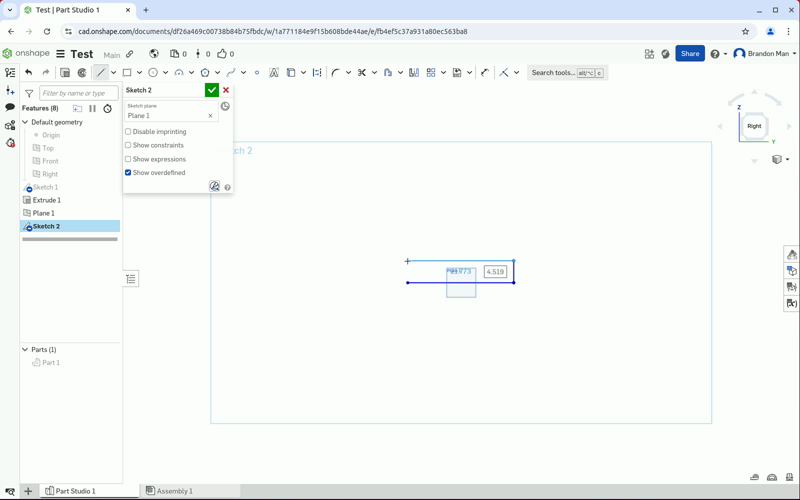
key_up(shift)
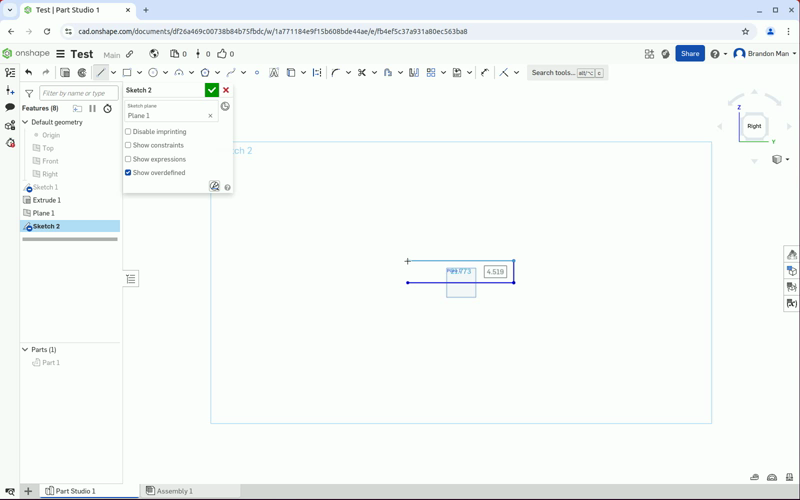
mouse_move(437, 260)
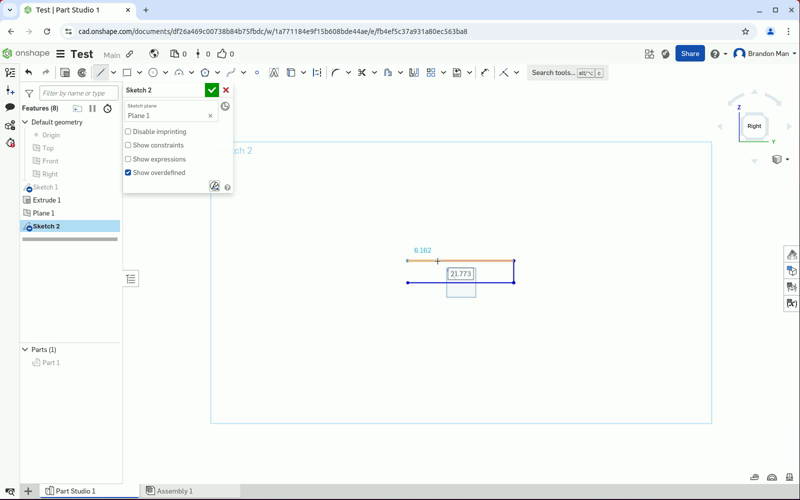
key_down(shift)
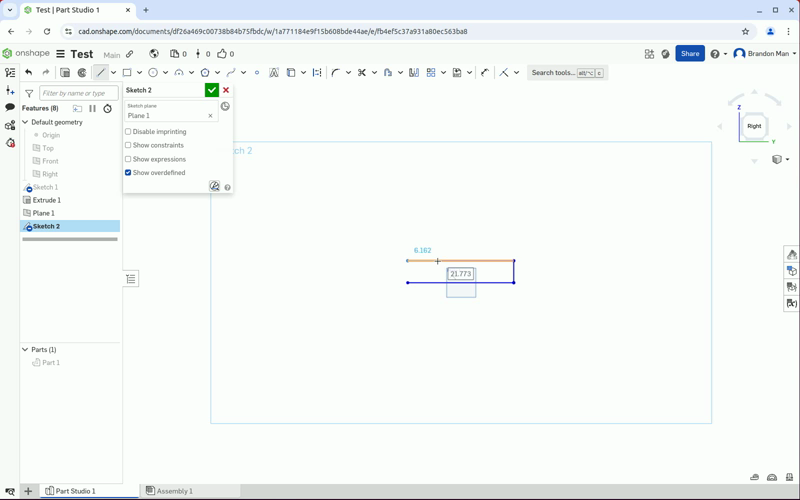
mouse_move(407, 282)
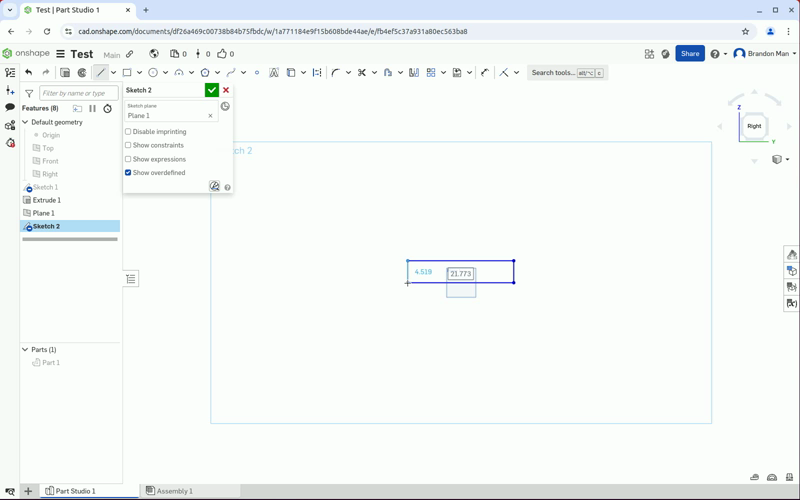
key_up(shift)
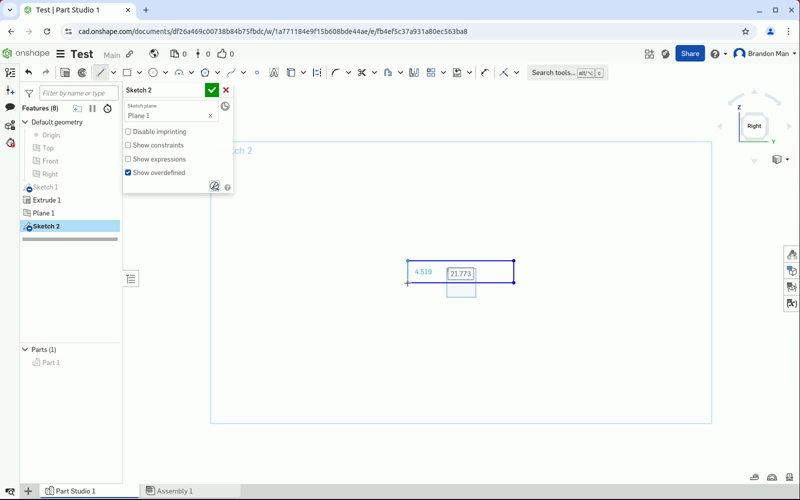
click(407, 282)
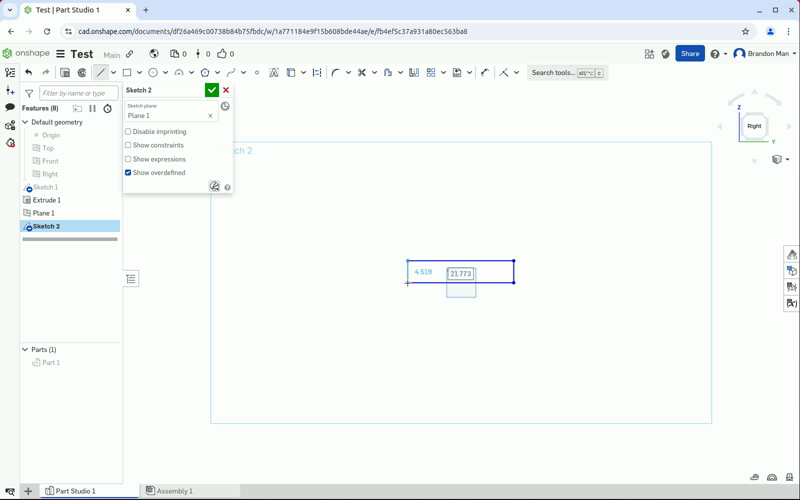
key(esc)
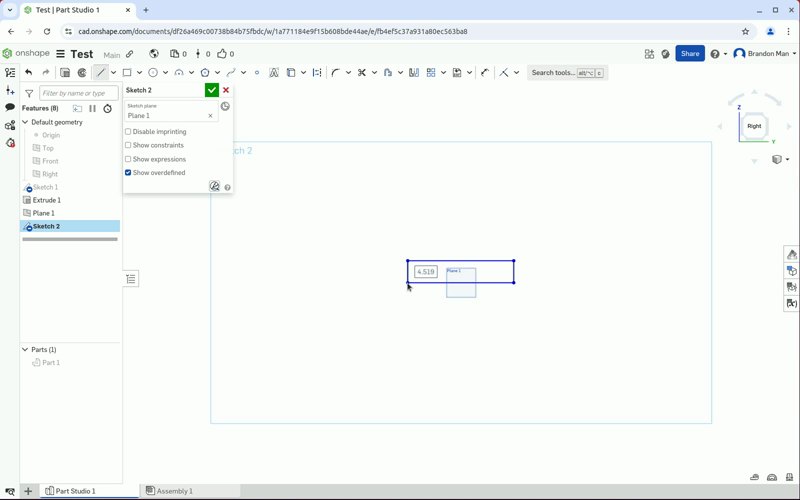
mouse_move(451, 274)
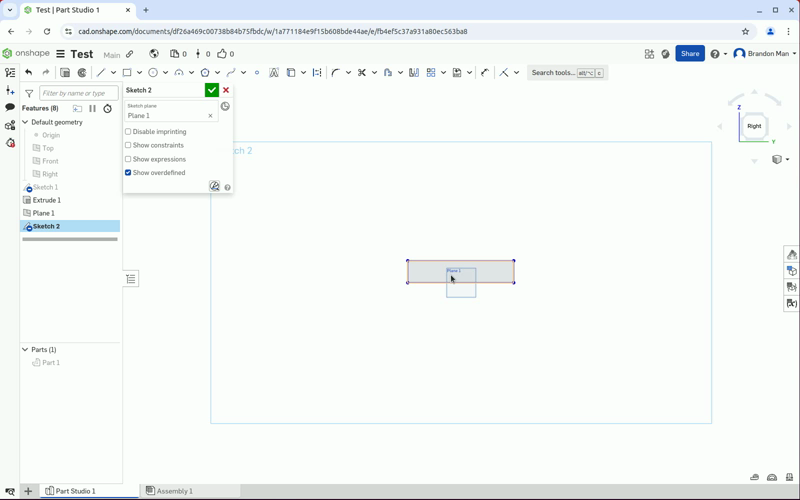
click(451, 274)
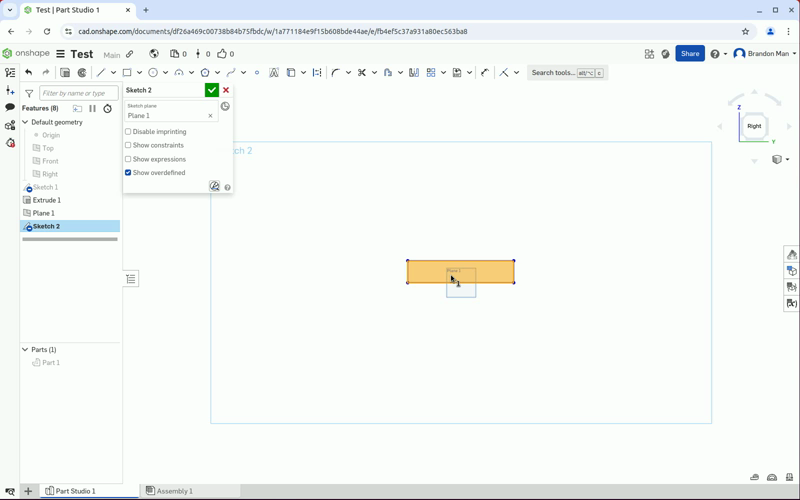
mouse_move(73, 352)
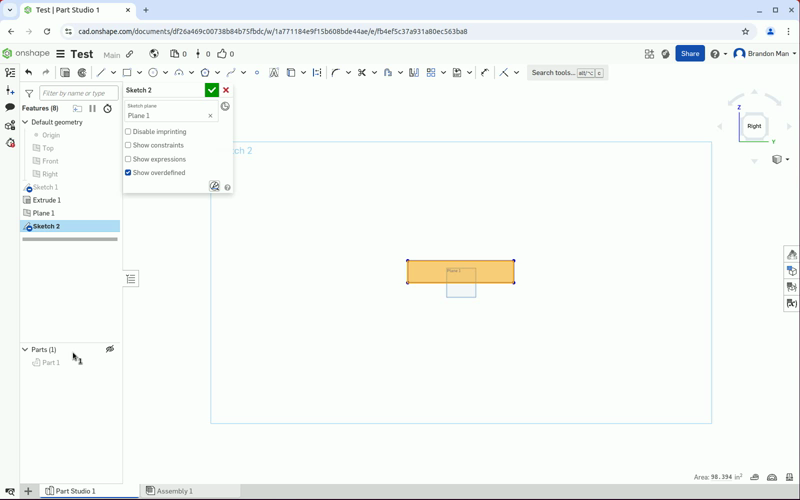
key(shift+y)
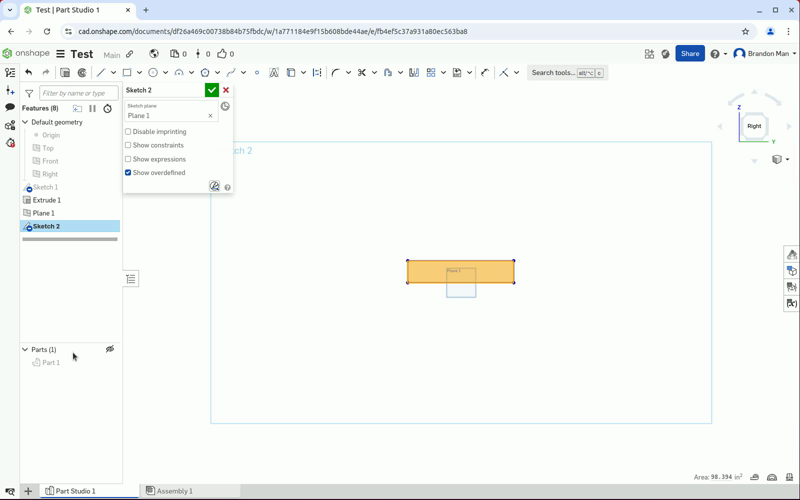
key(shift+e)
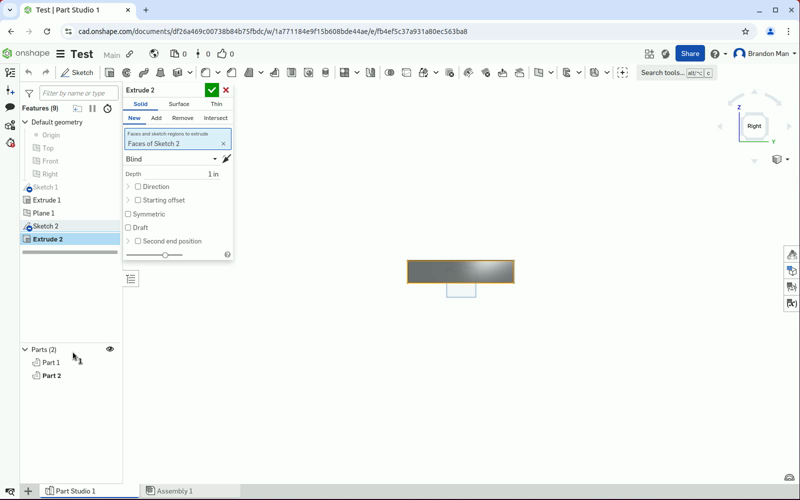
mouse_move(143, 106)
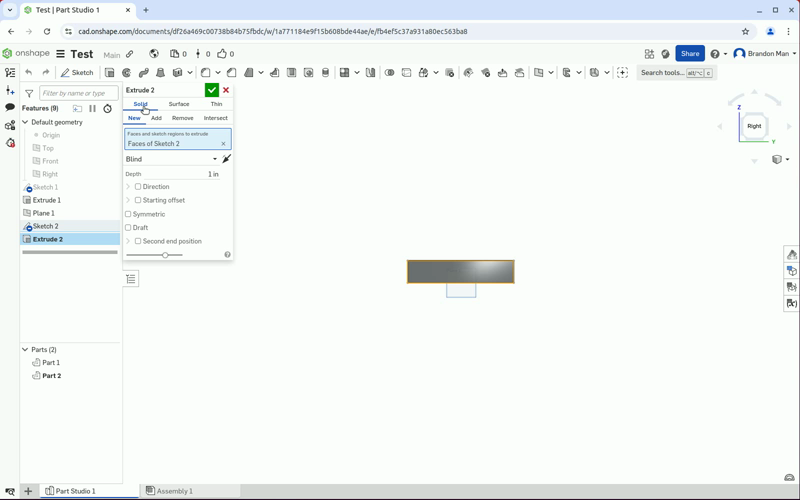
click(143, 106)
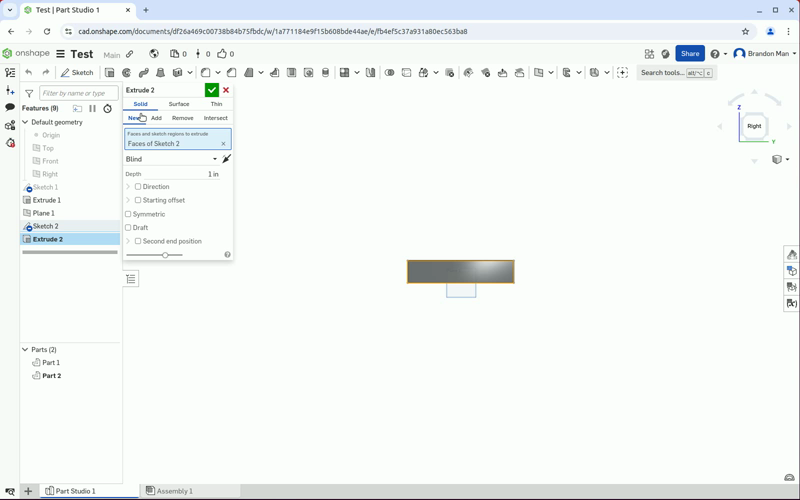
mouse_move(137, 120)
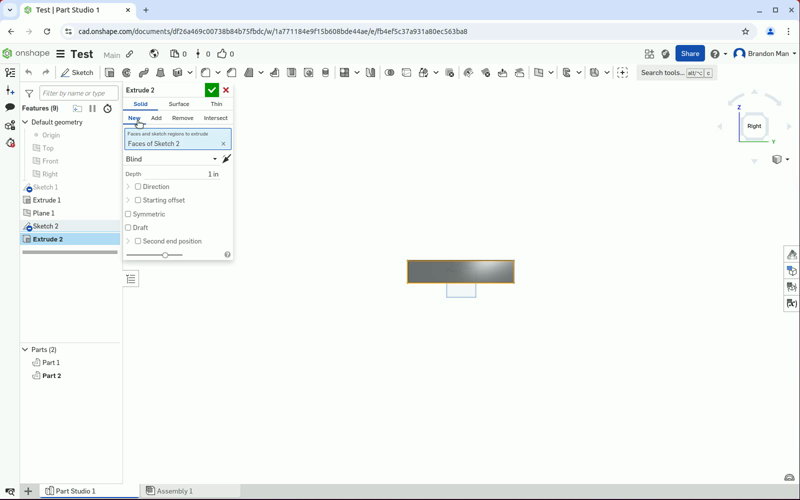
click(137, 120)
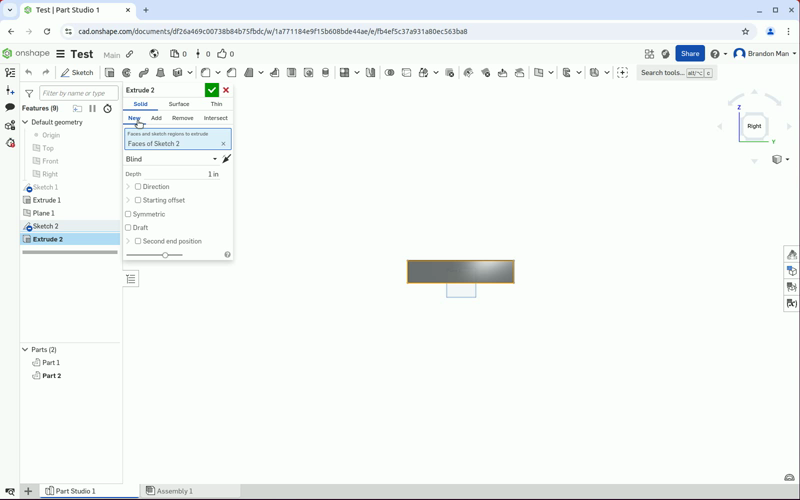
key(tab, 4)
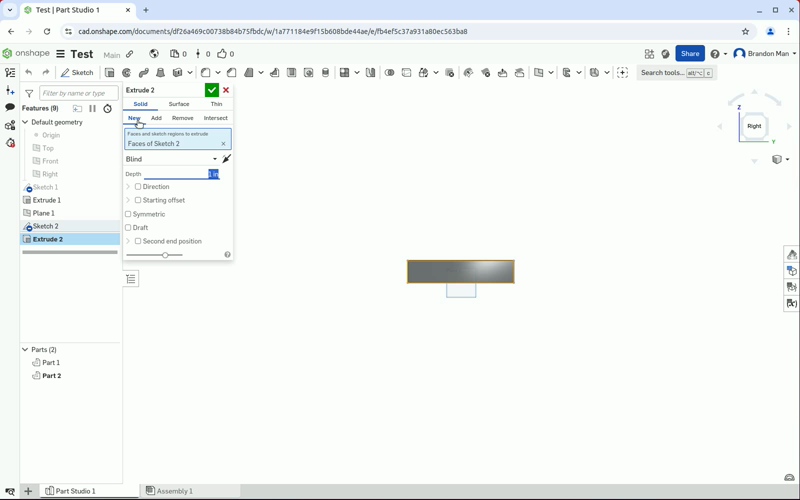
text(0.722)
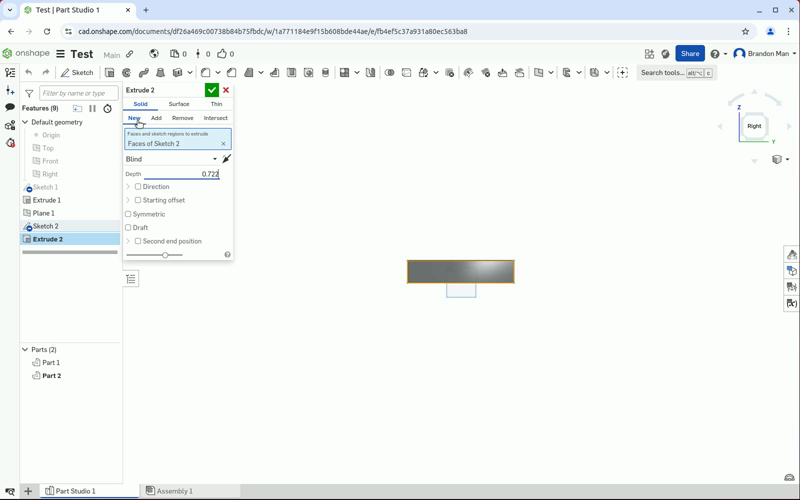
key(enter)
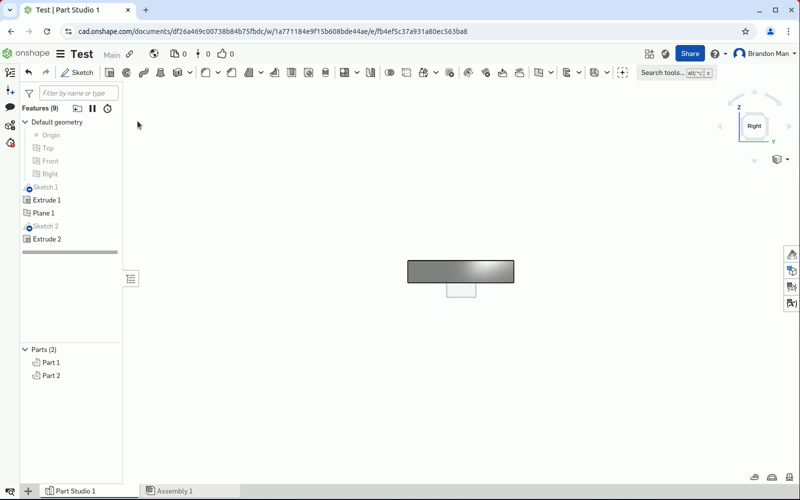
key(shift+h)
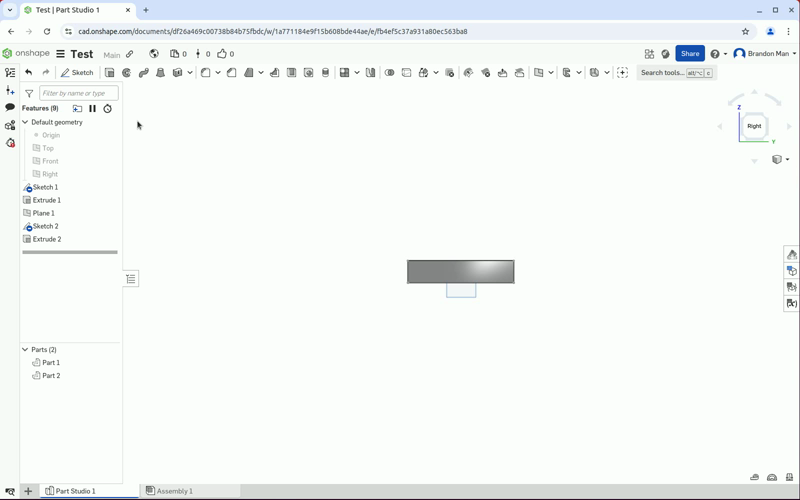
key(shift+h)
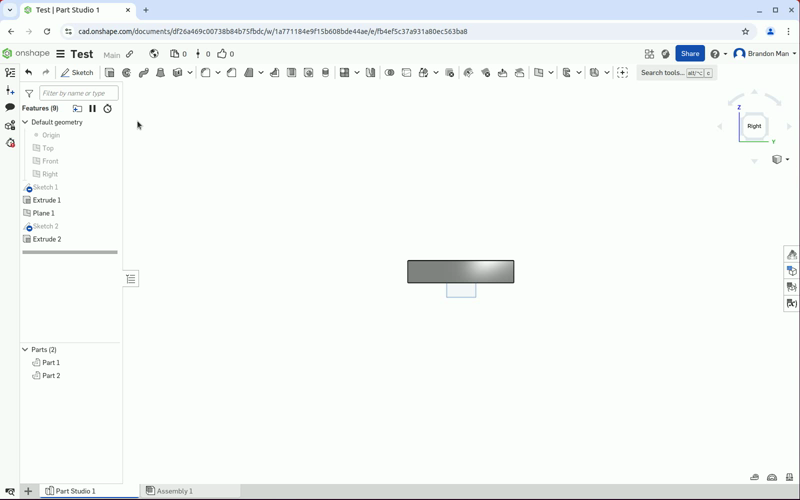
mouse_move(73, 189)
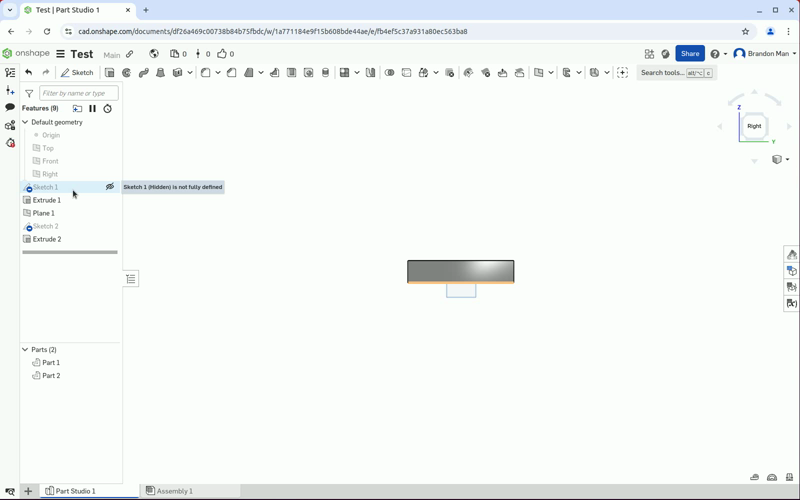
click(73, 189)
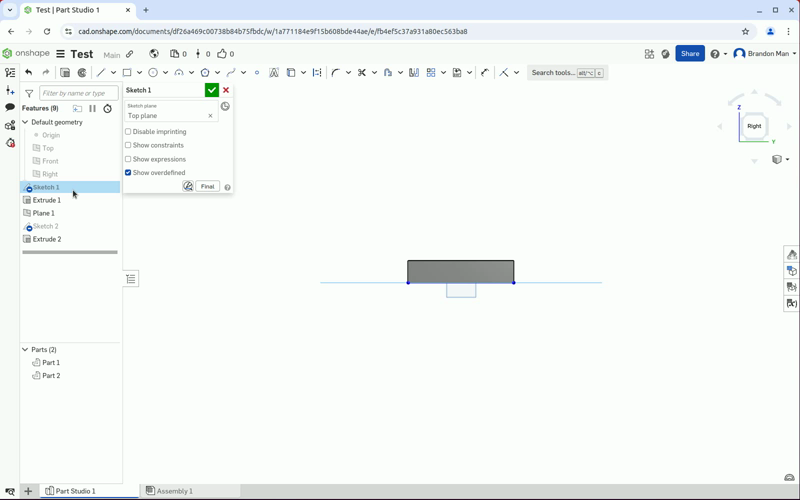
mouse_move(229, 92)
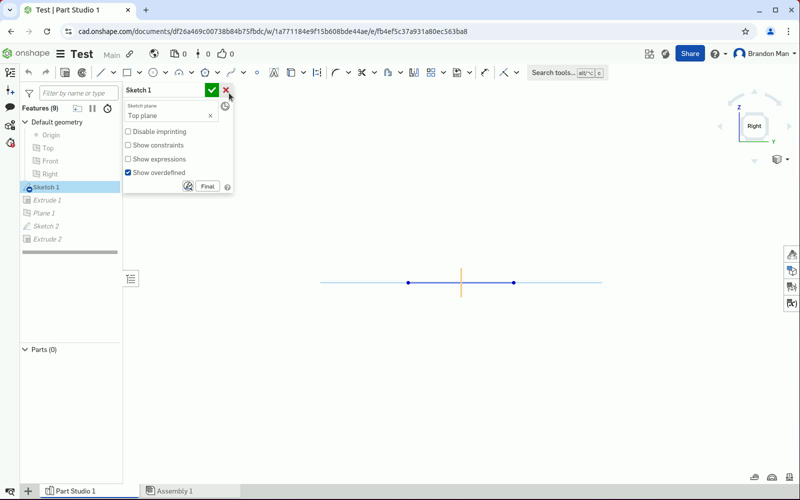
click(229, 92)
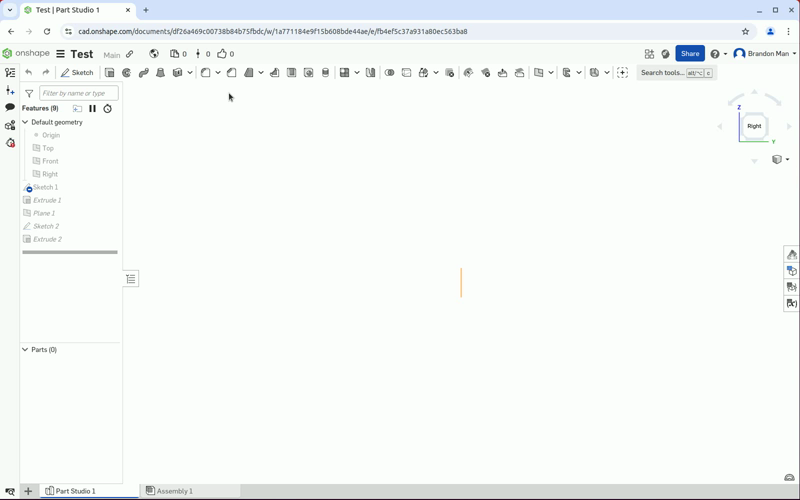
key(shift+s)
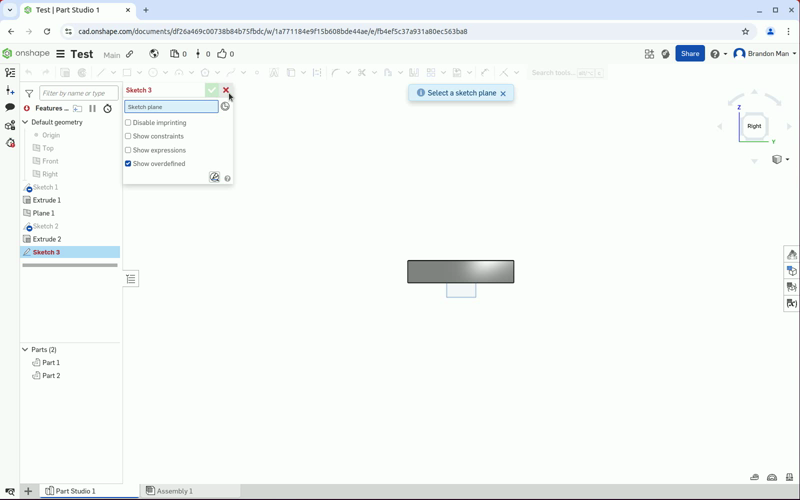
mouse_move(73, 215)
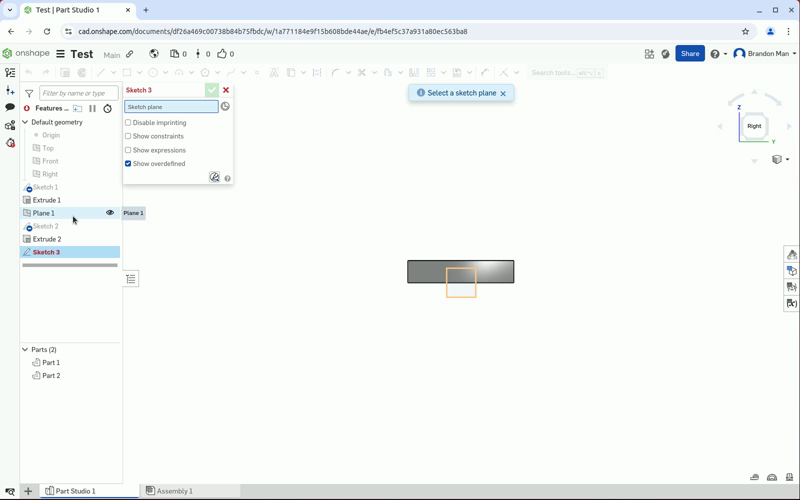
click(73, 215)
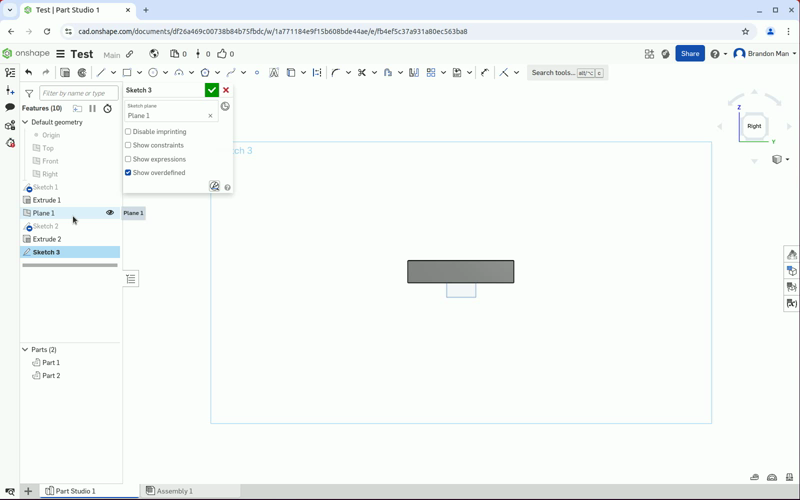
mouse_move(73, 352)
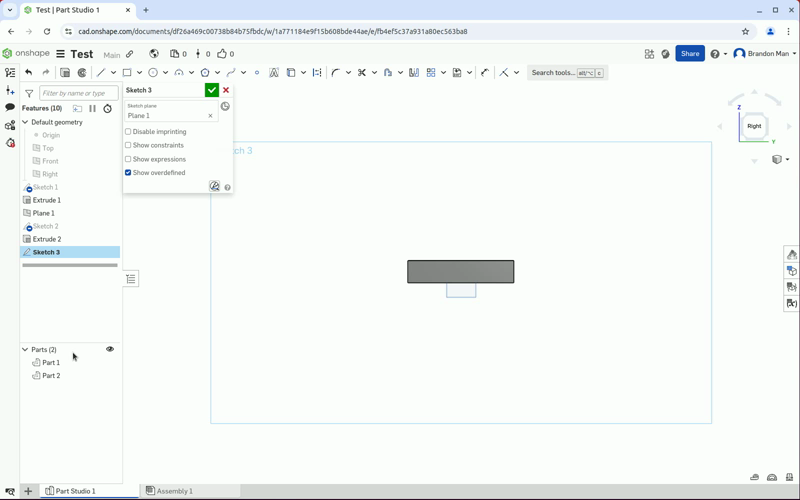
key(y)
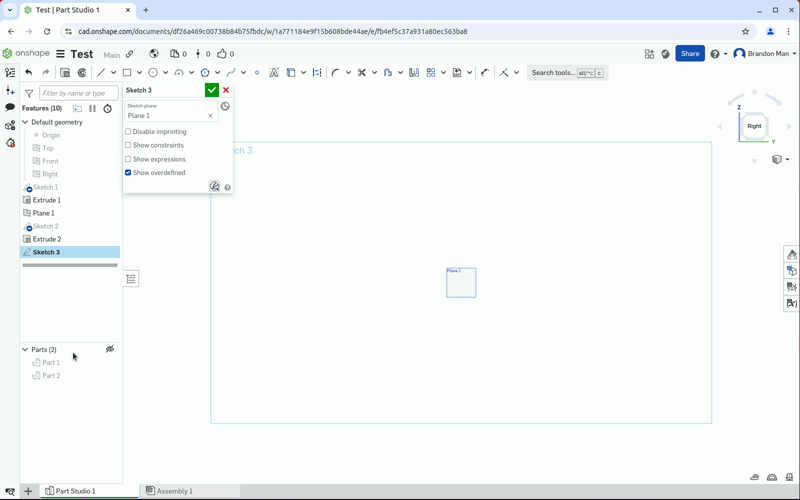
key(l)
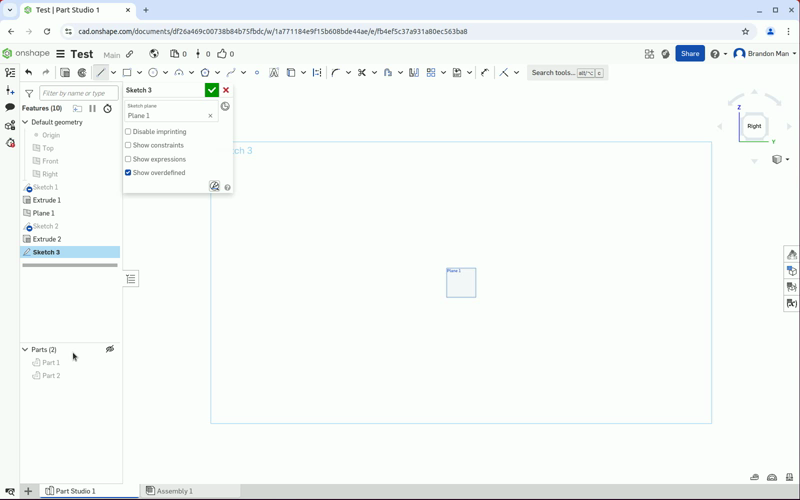
key_down(shift)
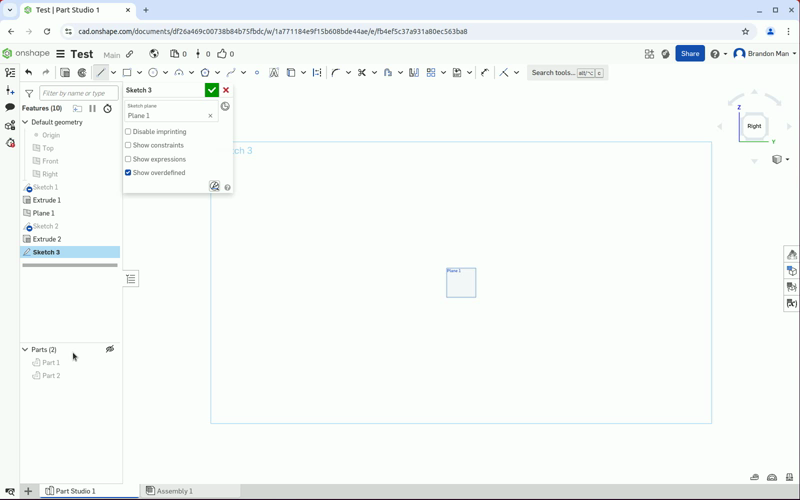
mouse_move(407, 260)
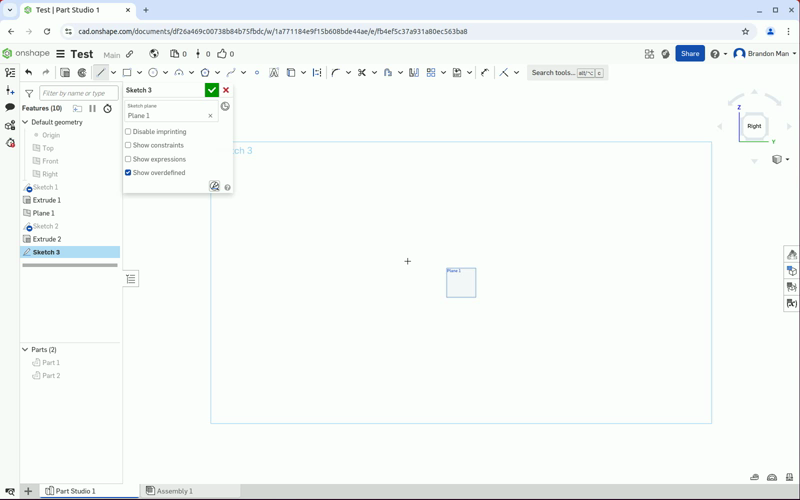
click(407, 260)
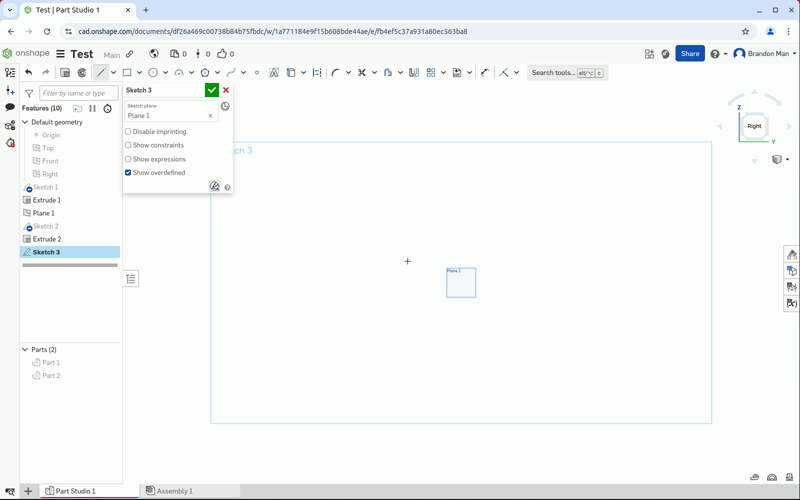
key_up(shift)
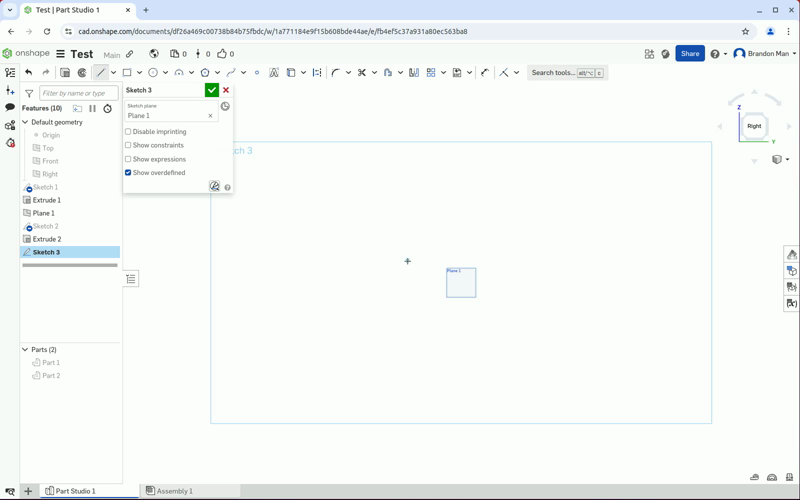
key_down(shift)
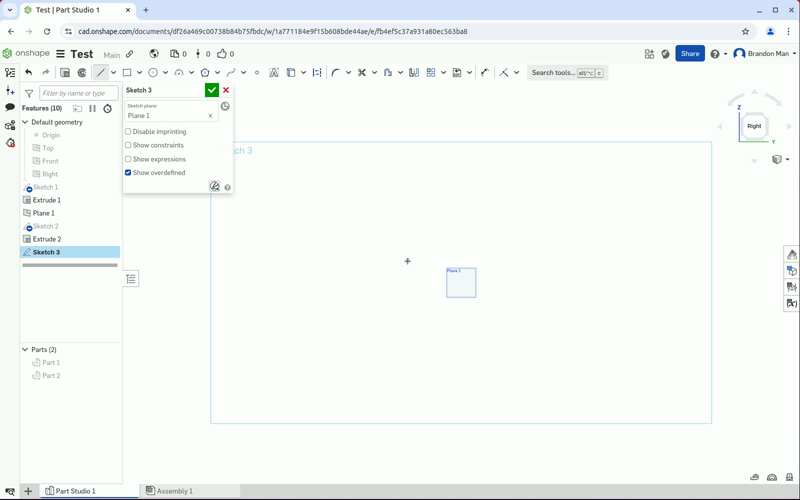
mouse_move(513, 260)
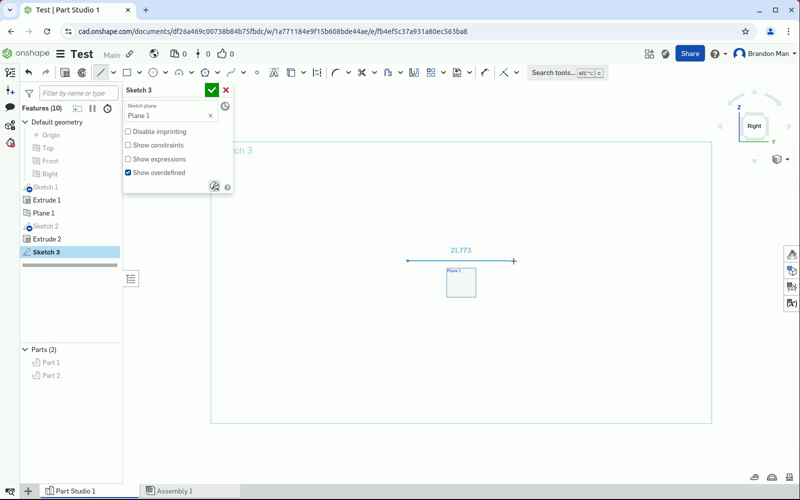
click(513, 260)
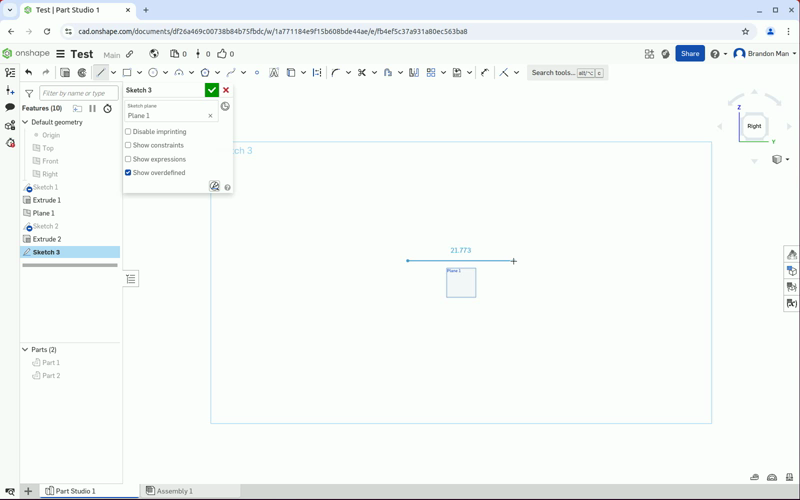
key_up(shift)
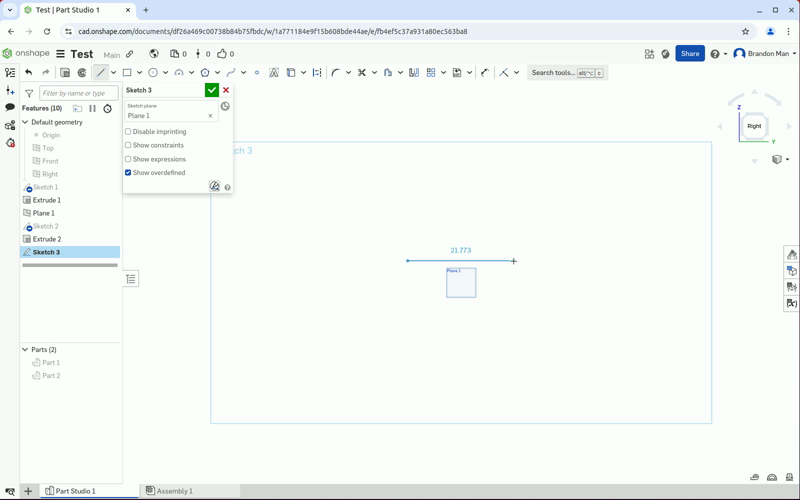
key_down(shift)
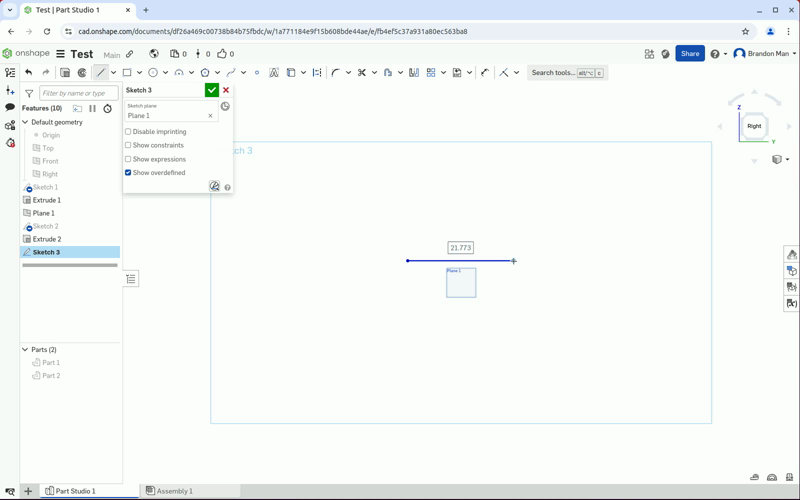
mouse_move(543, 260)
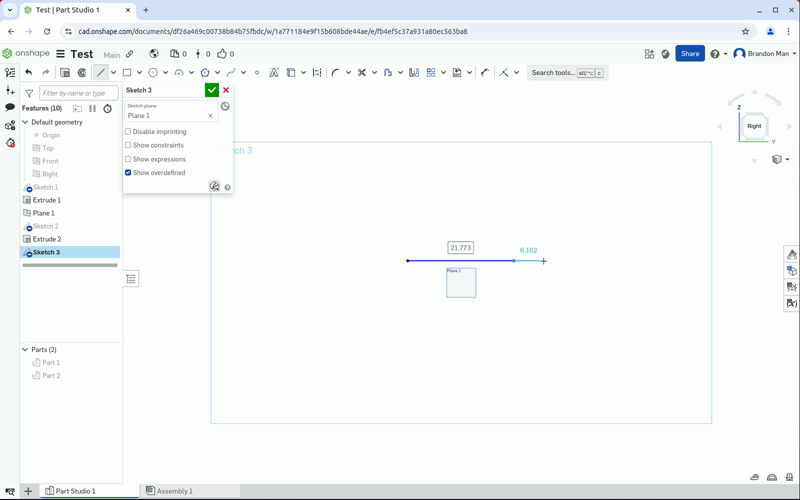
mouse_move(513, 257)
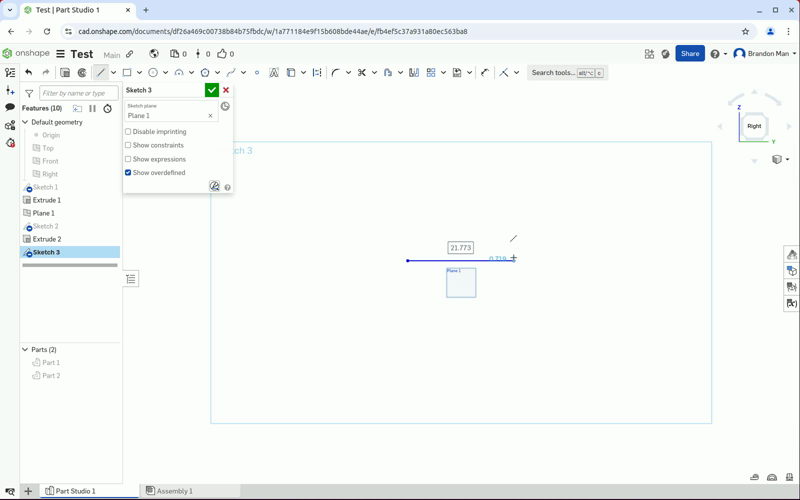
scroll(6)
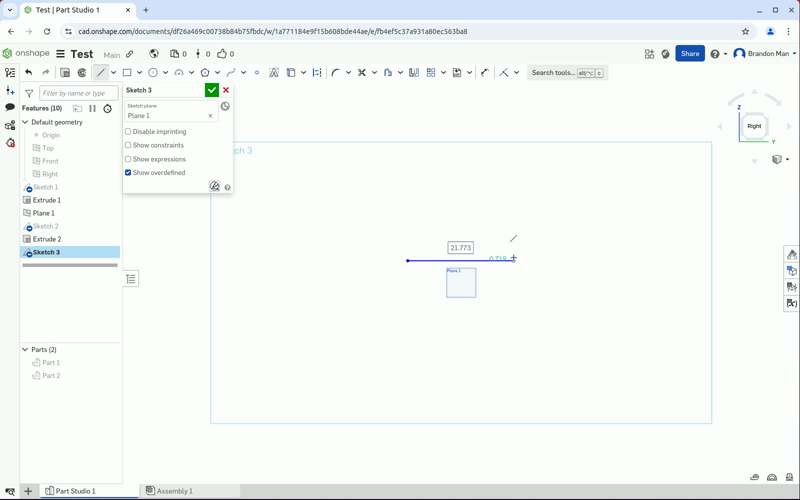
scroll(6)
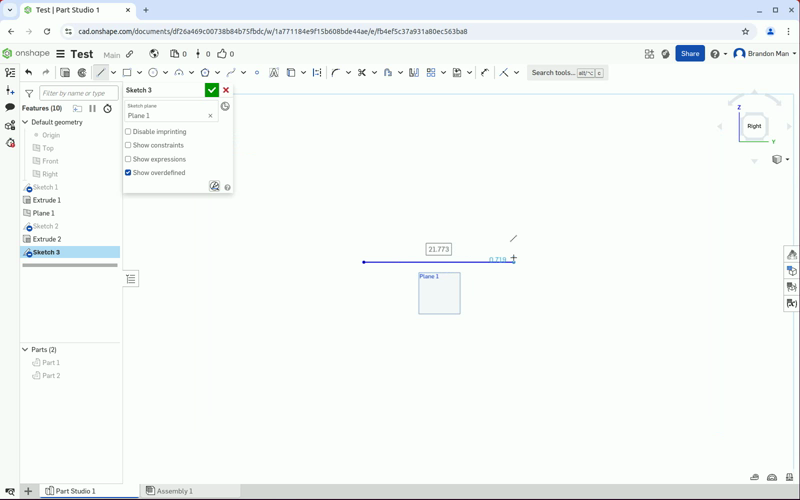
scroll(6)
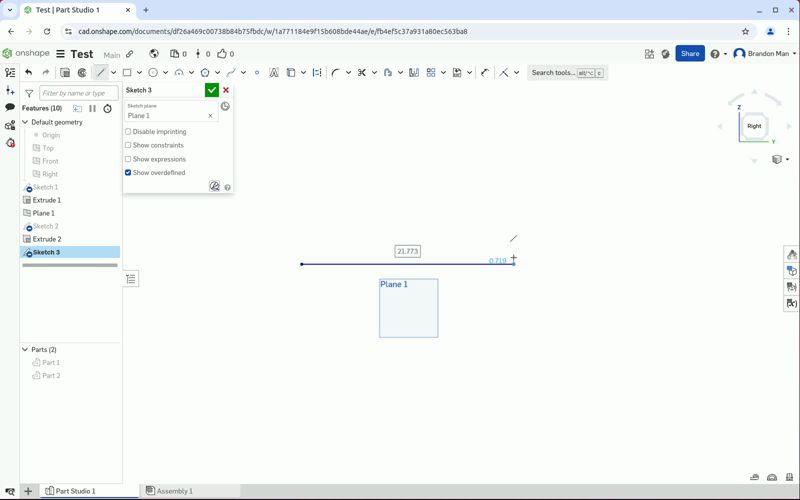
scroll(6)
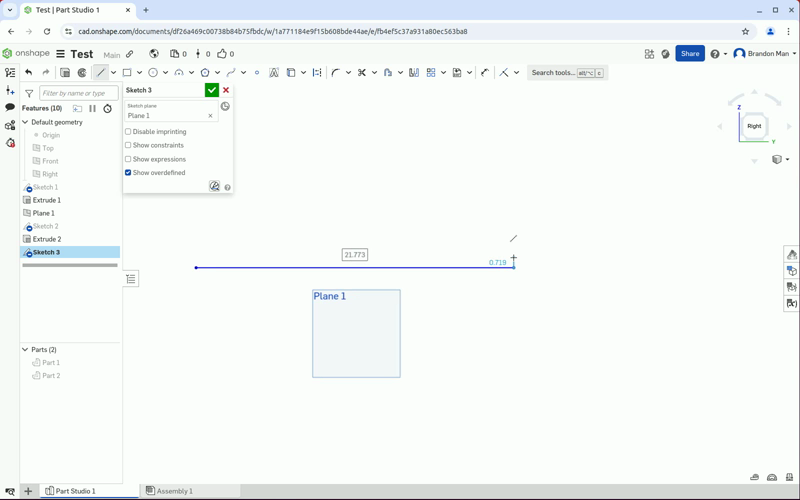
scroll(6)
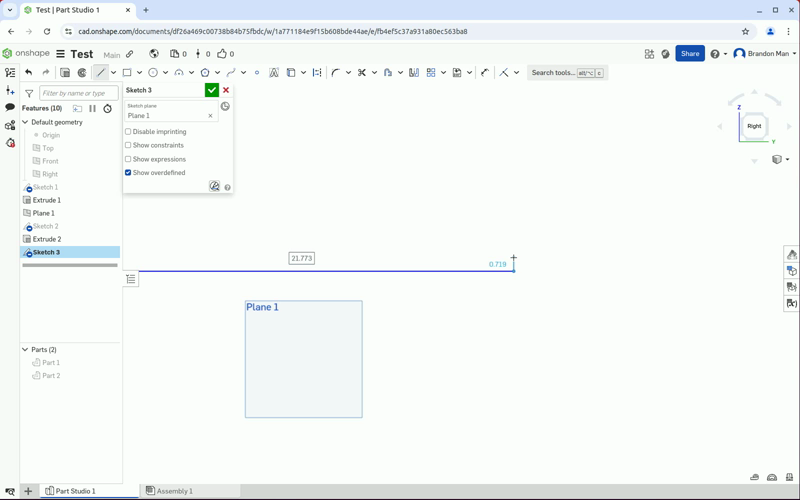
scroll(6)
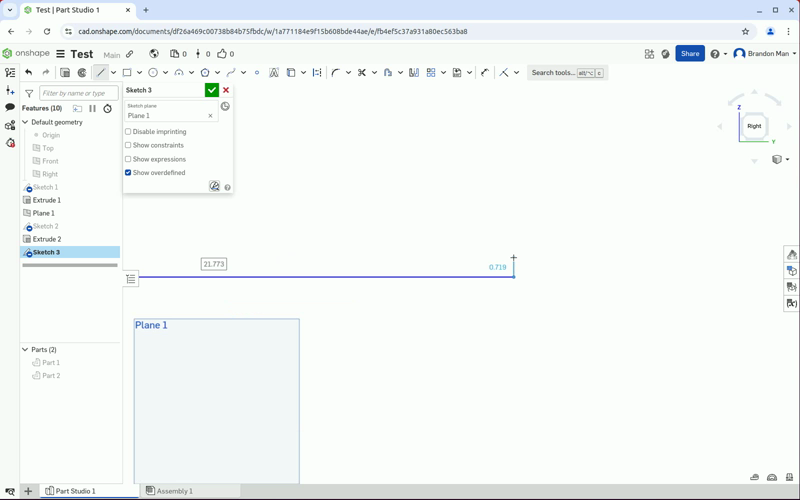
scroll(6)
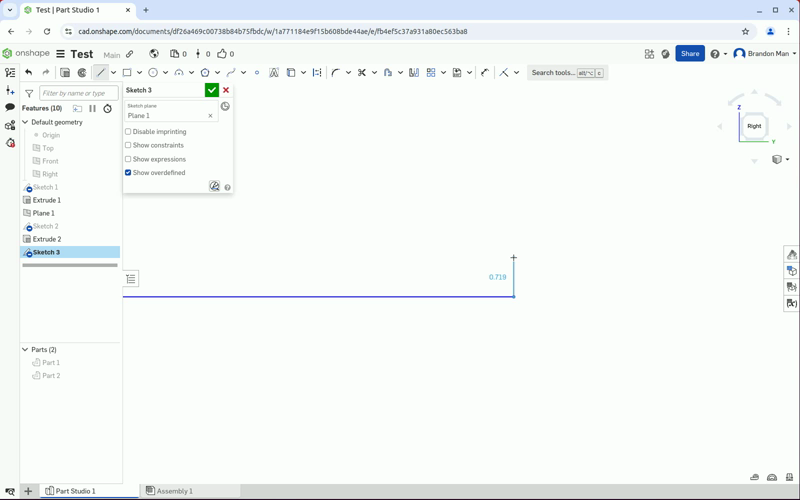
click(513, 257)
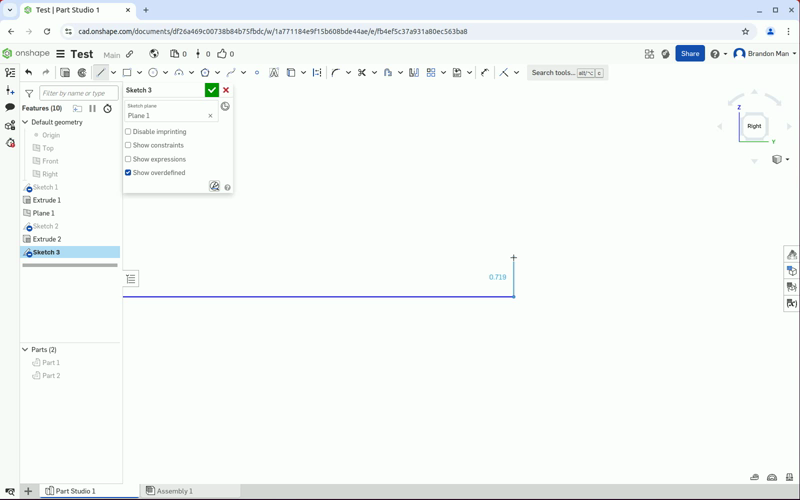
scroll(-6)
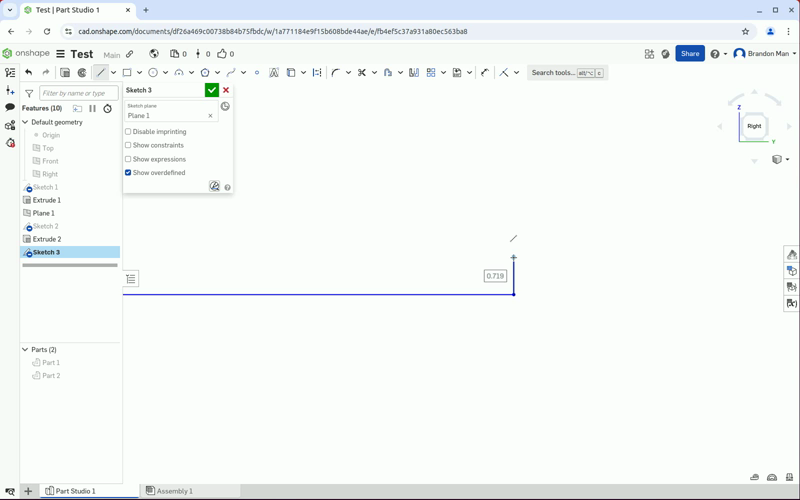
scroll(-6)
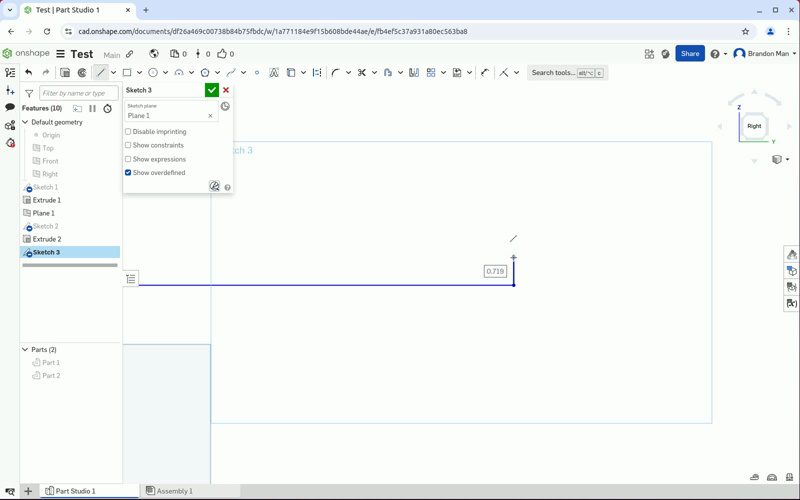
scroll(-6)
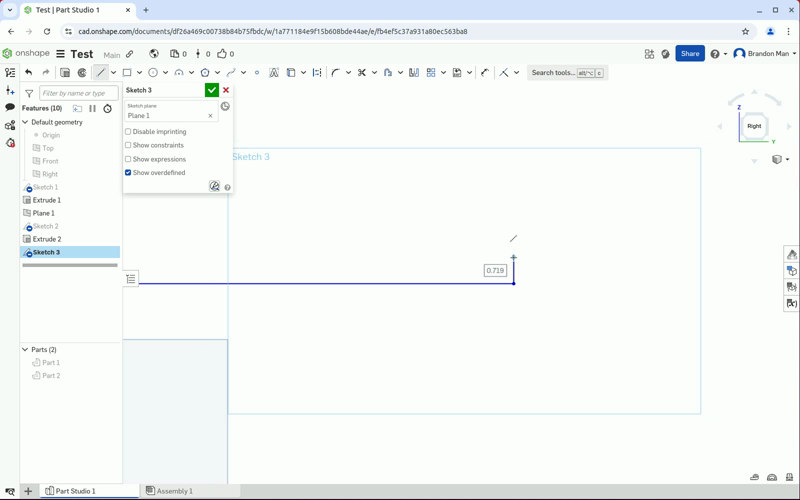
scroll(-6)
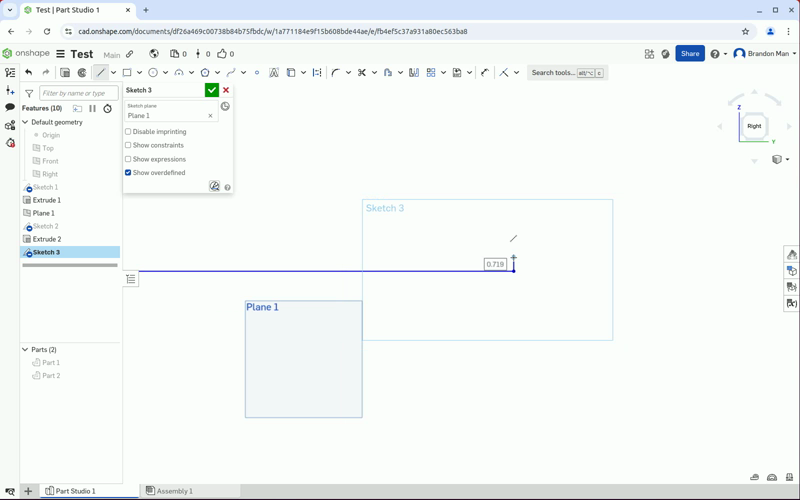
scroll(-6)
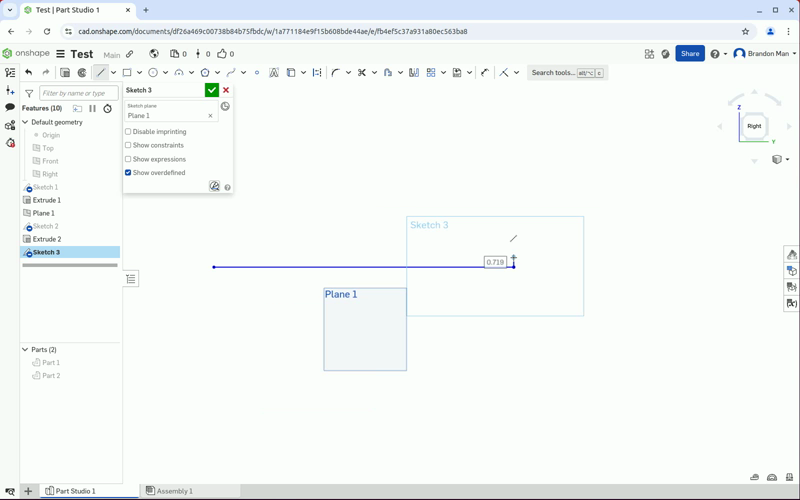
scroll(-6)
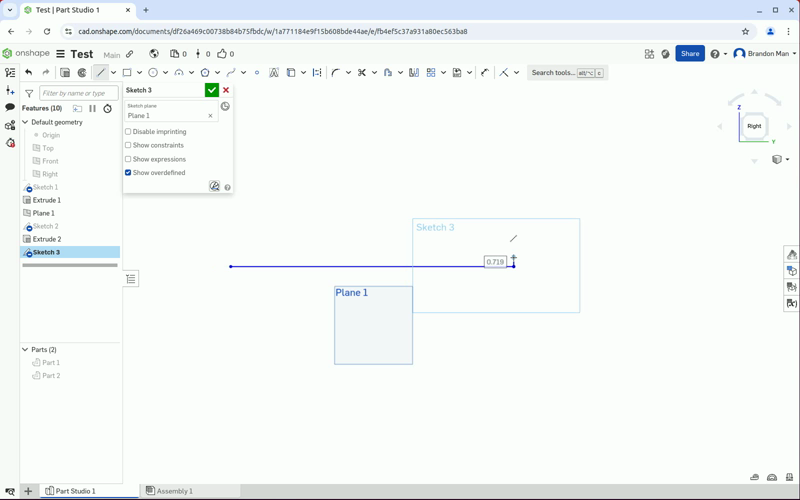
scroll(-6)
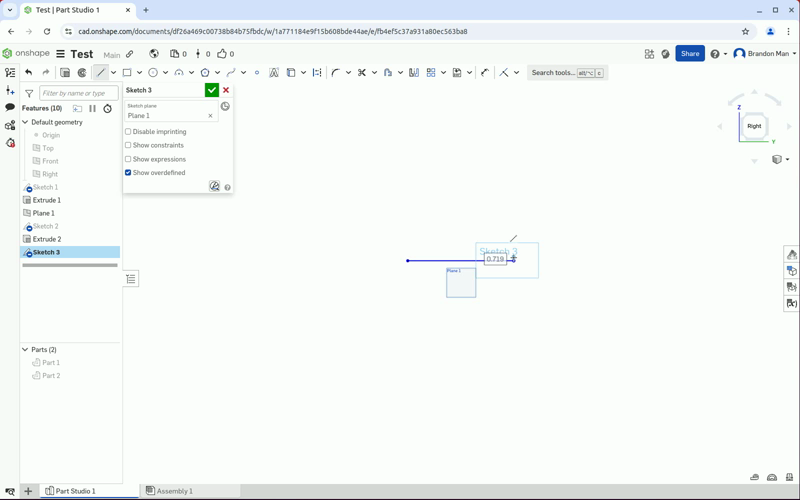
key_up(shift)
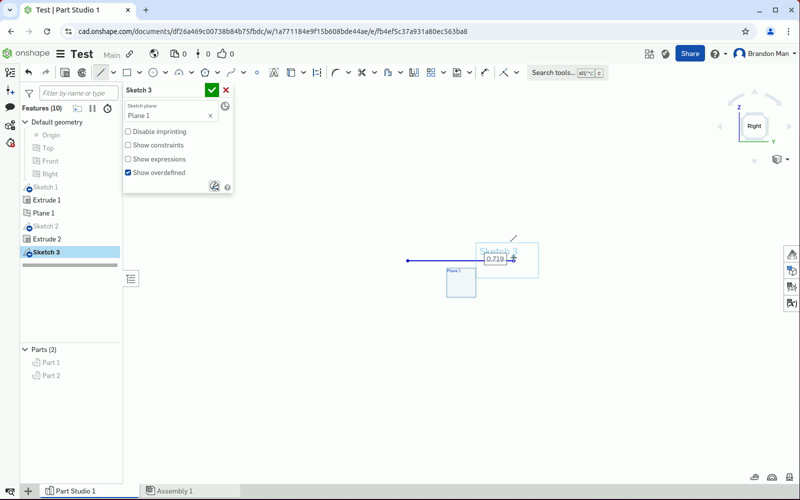
key_down(shift)
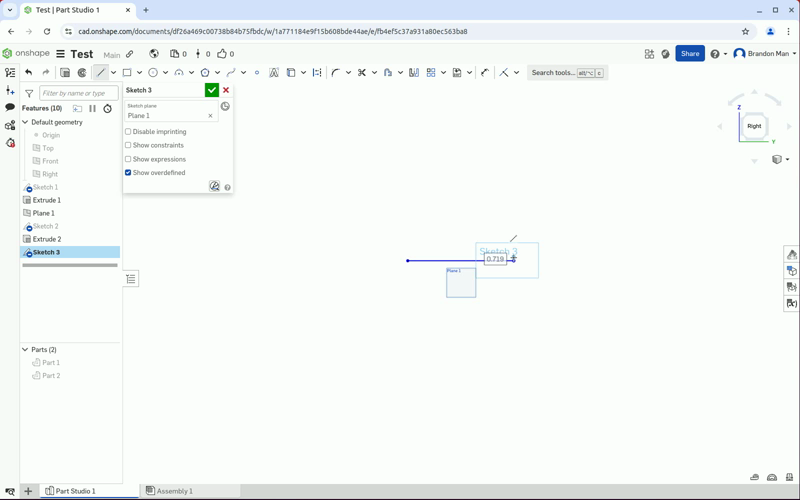
mouse_move(407, 257)
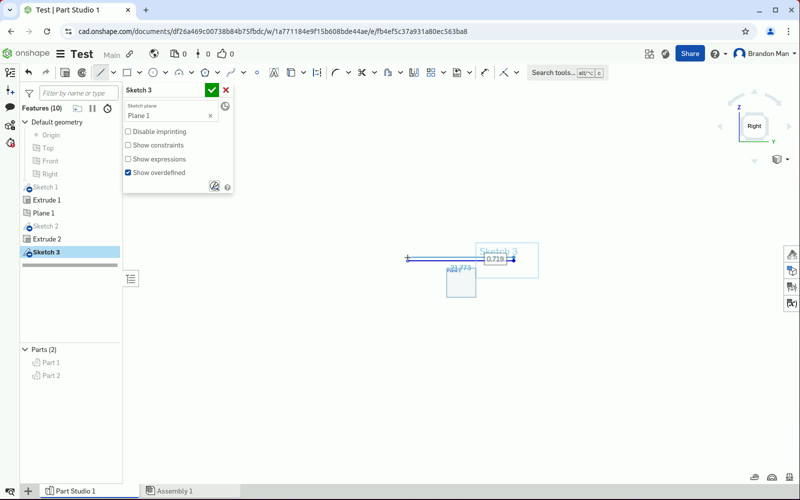
scroll(6)
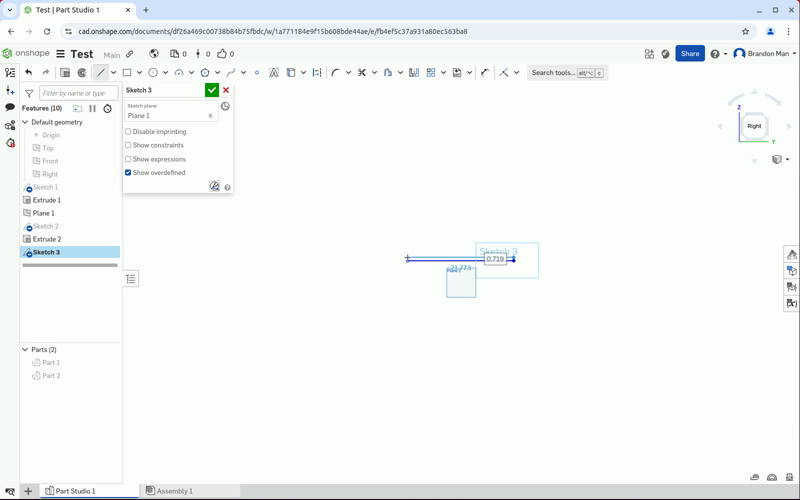
scroll(6)
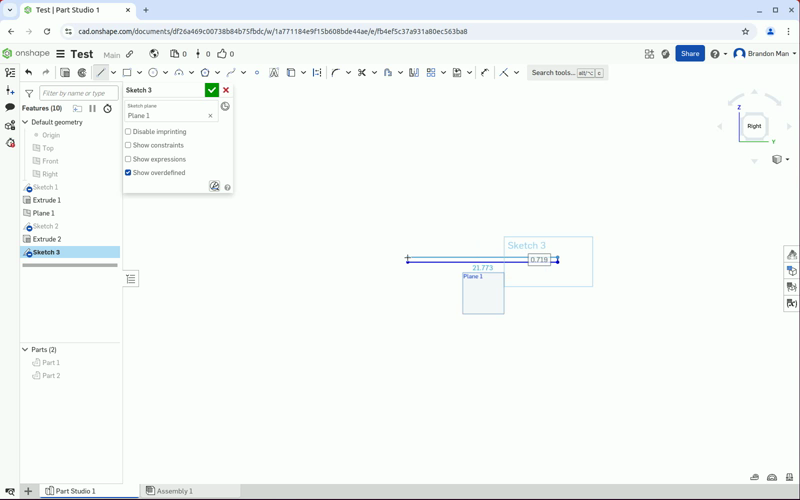
scroll(6)
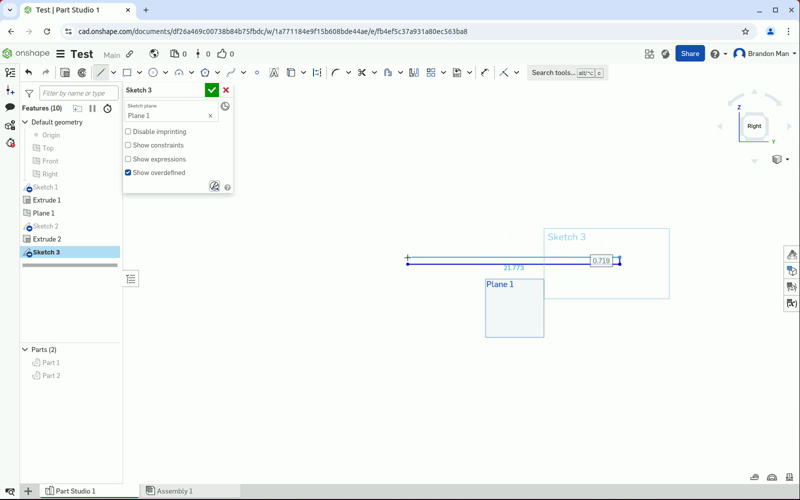
scroll(6)
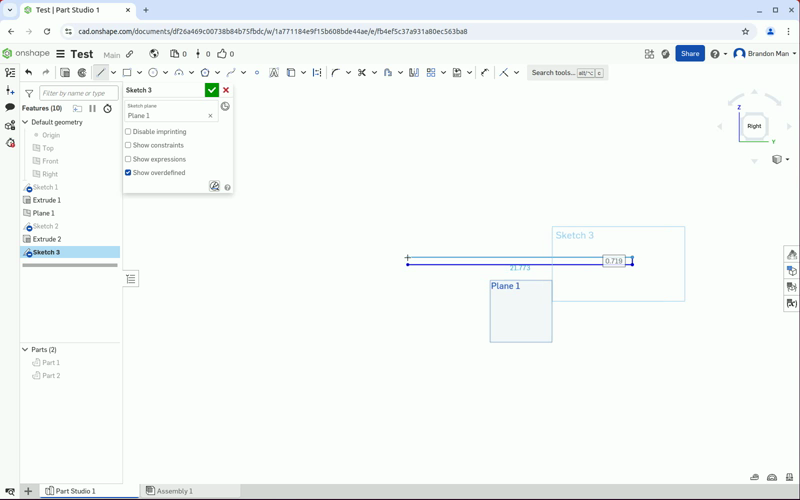
scroll(6)
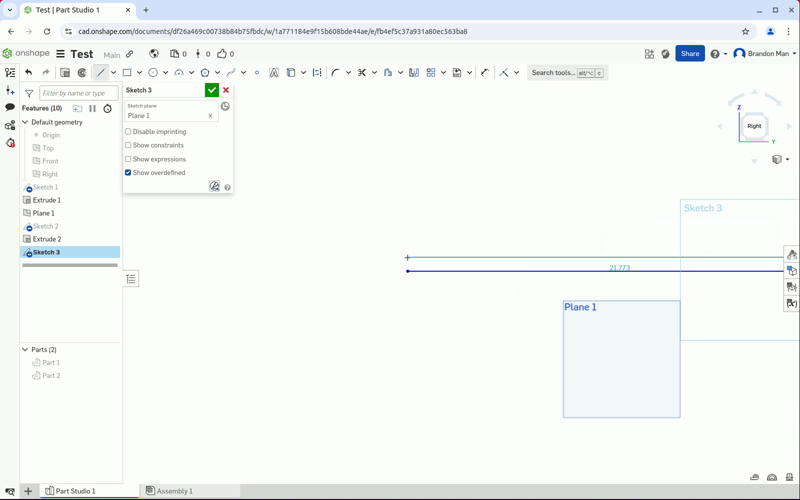
scroll(6)
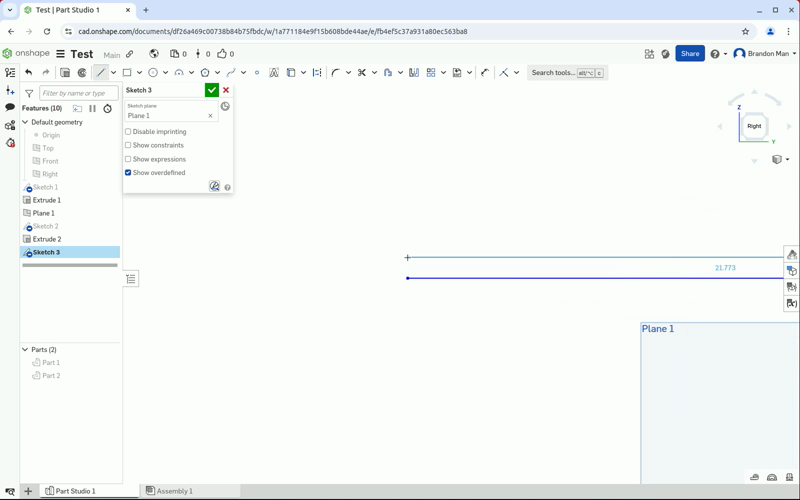
scroll(6)
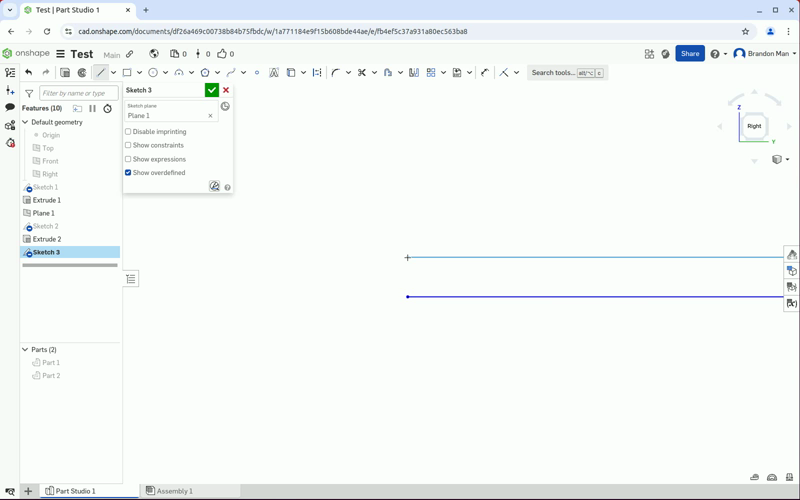
click(407, 257)
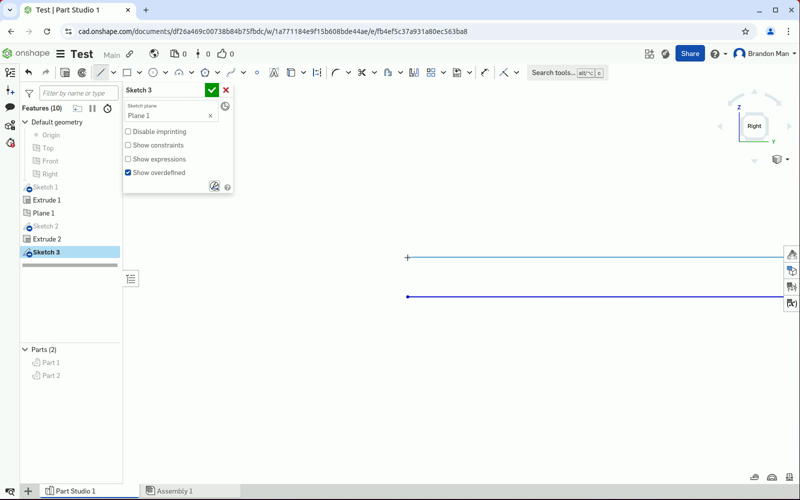
scroll(-6)
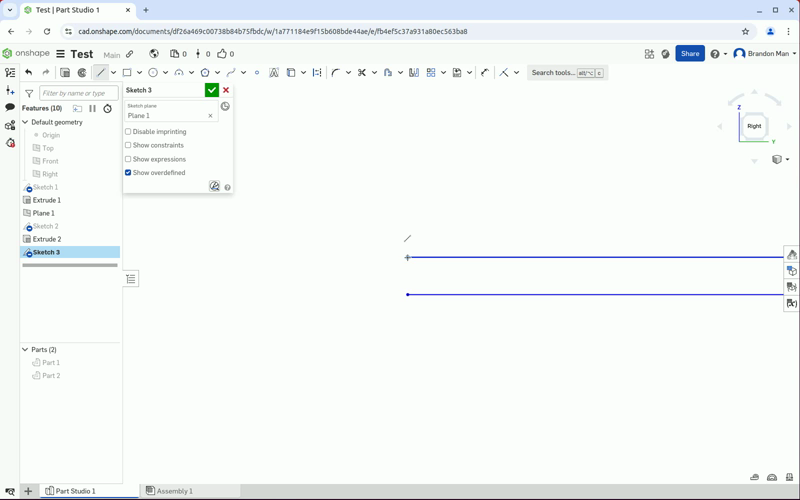
scroll(-6)
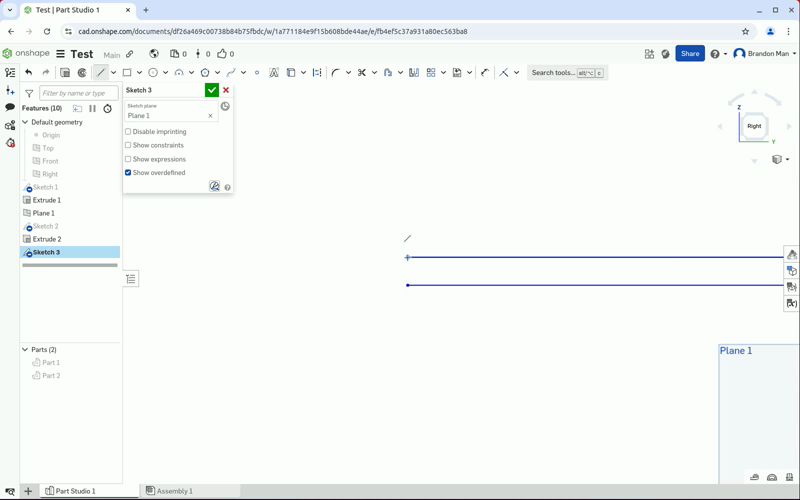
scroll(-6)
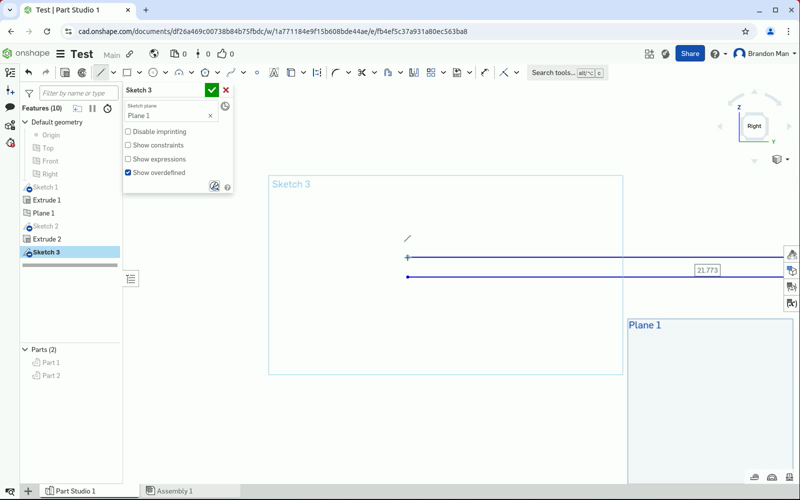
scroll(-6)
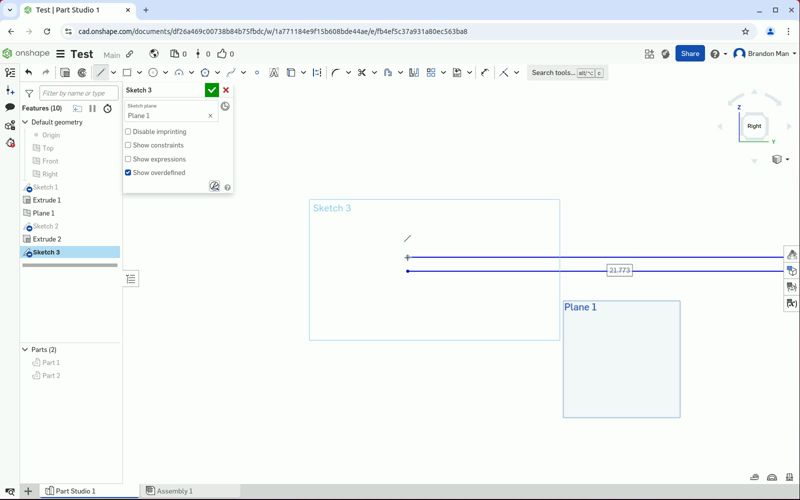
scroll(-6)
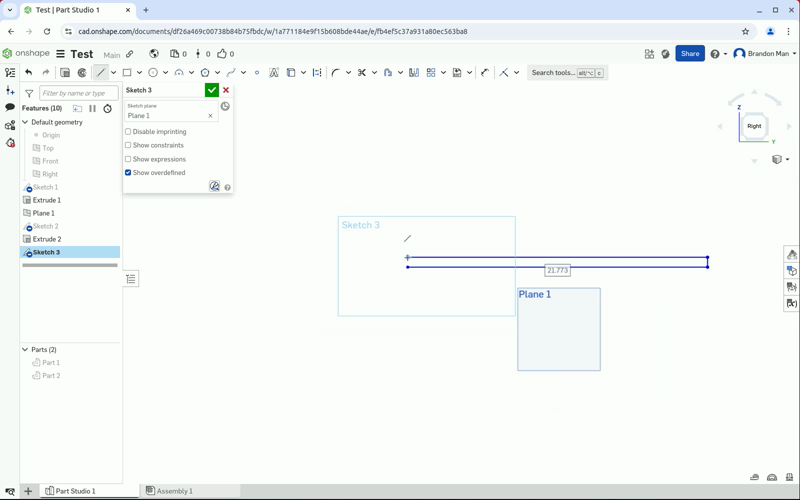
scroll(-6)
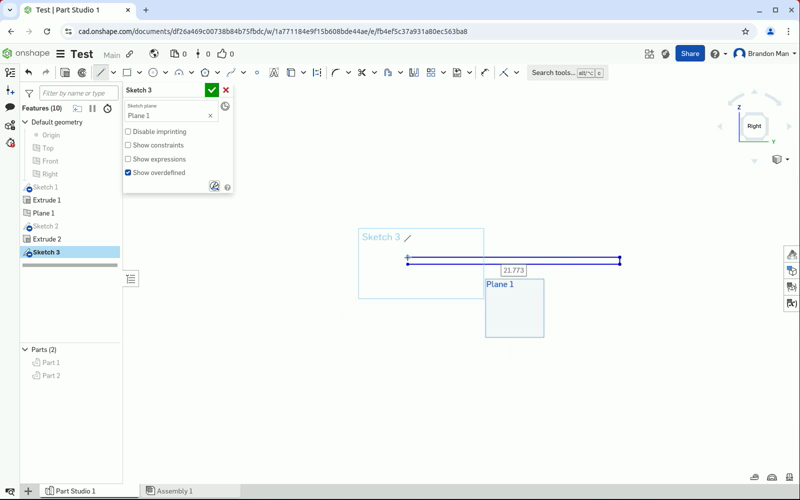
scroll(-6)
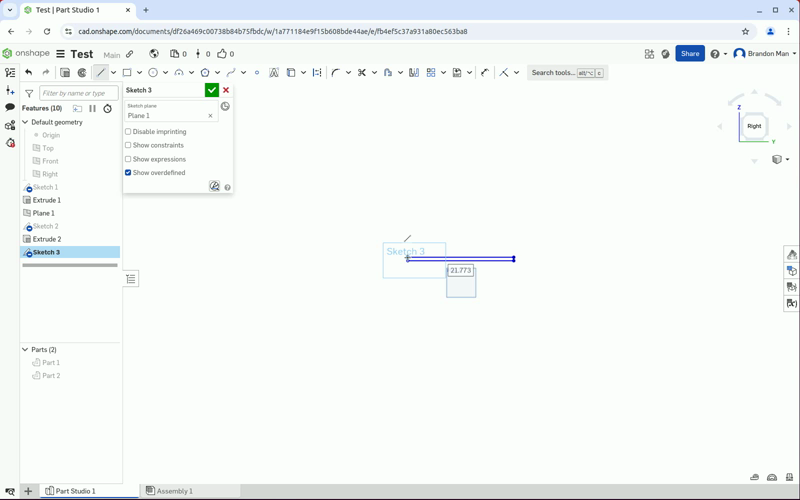
key_up(shift)
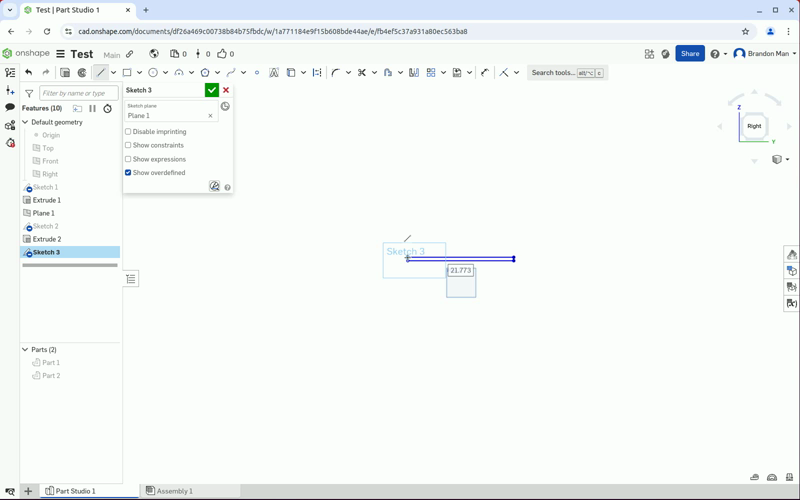
mouse_move(437, 257)
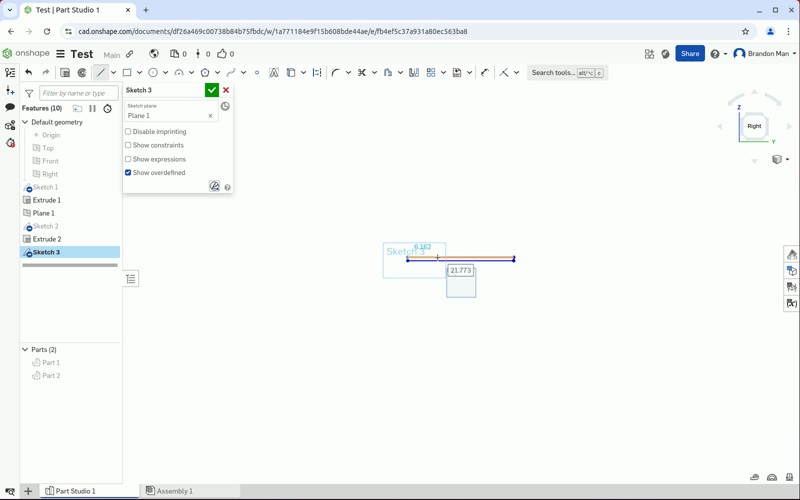
key_down(shift)
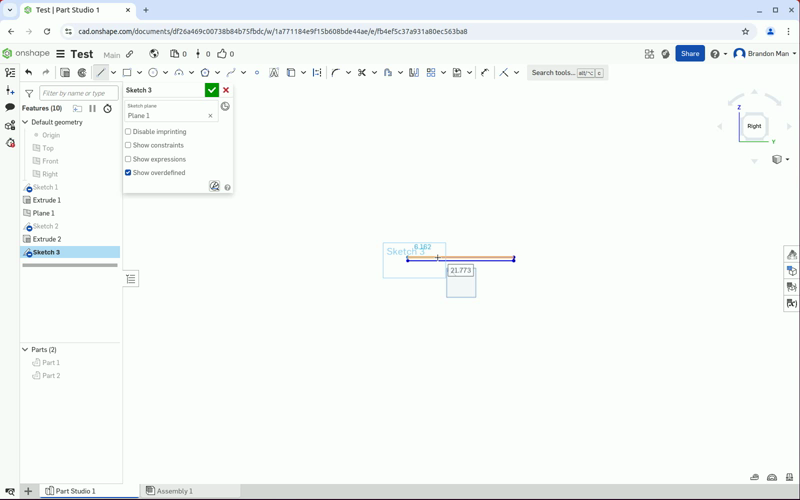
mouse_move(407, 260)
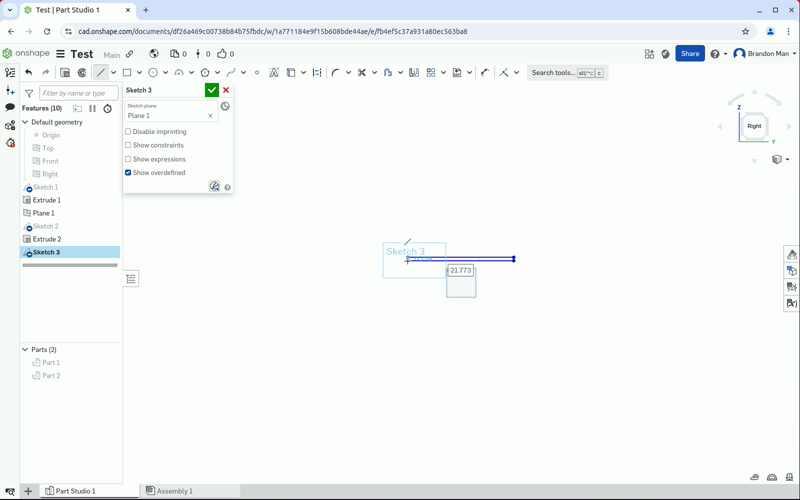
scroll(6)
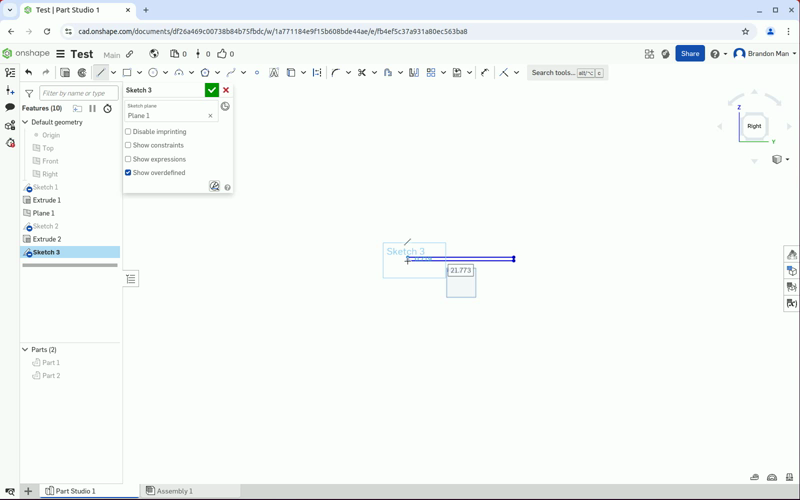
scroll(6)
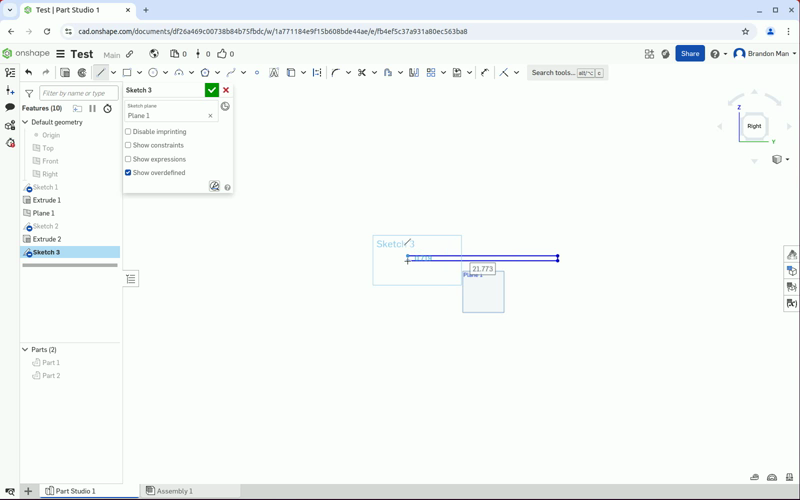
scroll(6)
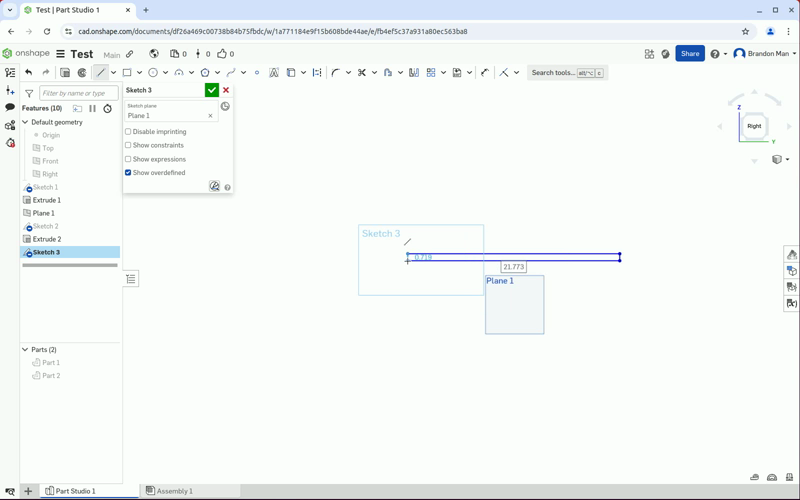
scroll(6)
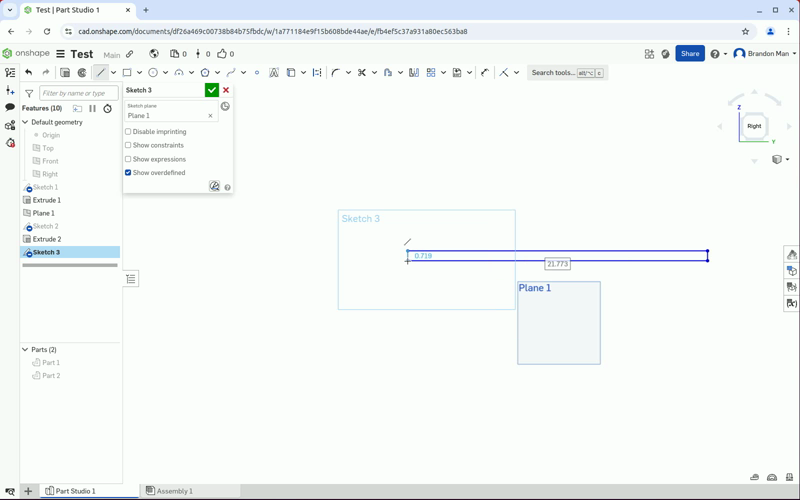
scroll(6)
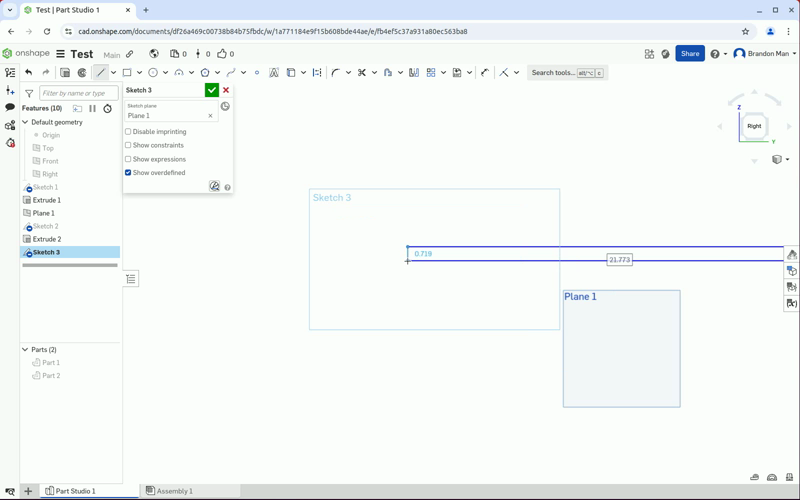
scroll(6)
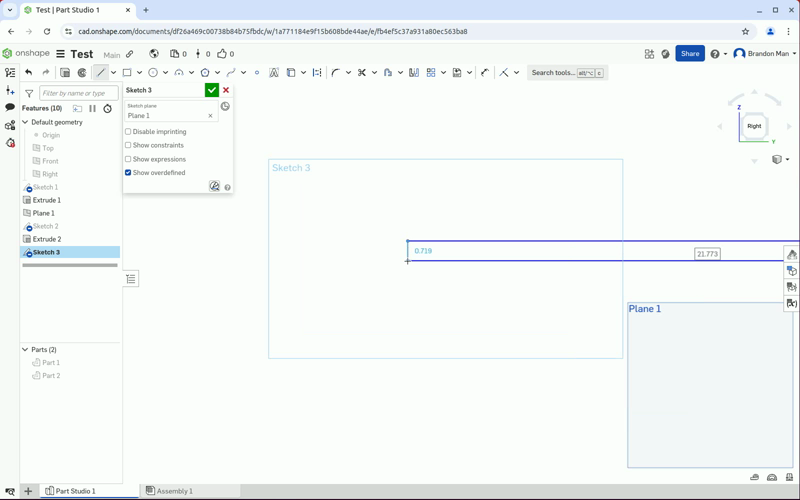
scroll(6)
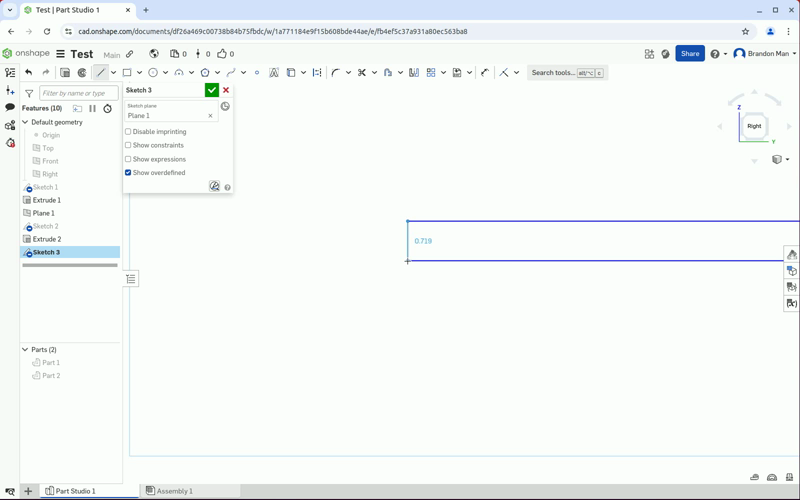
key_up(shift)
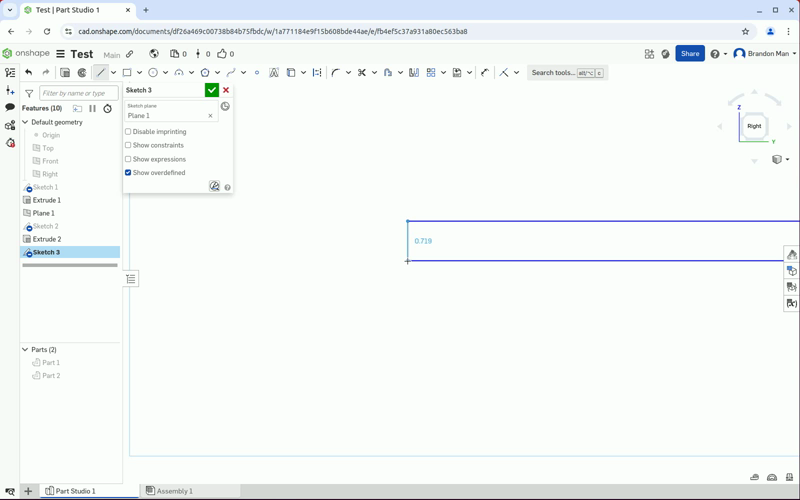
click(407, 260)
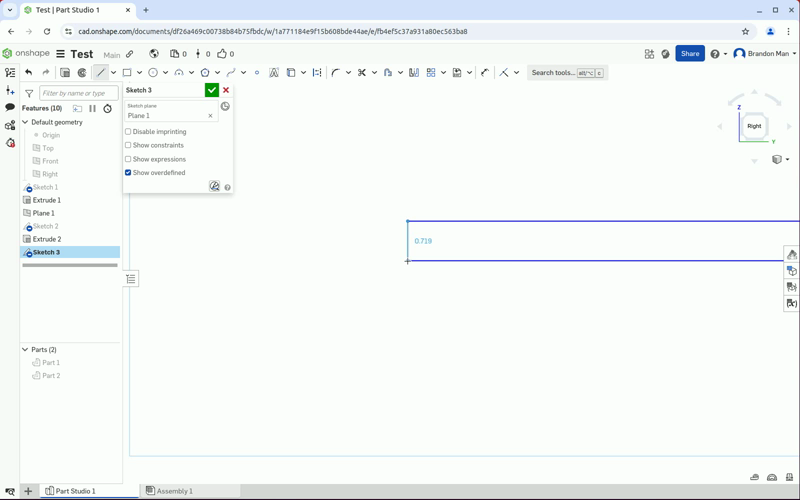
scroll(-6)
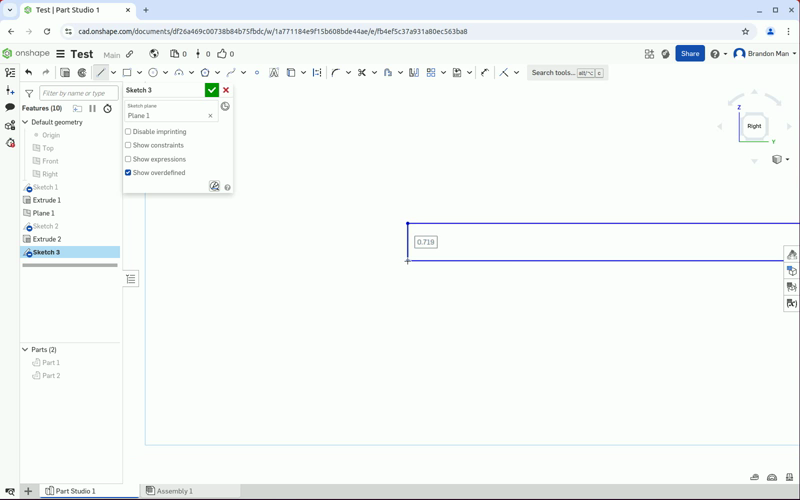
scroll(-6)
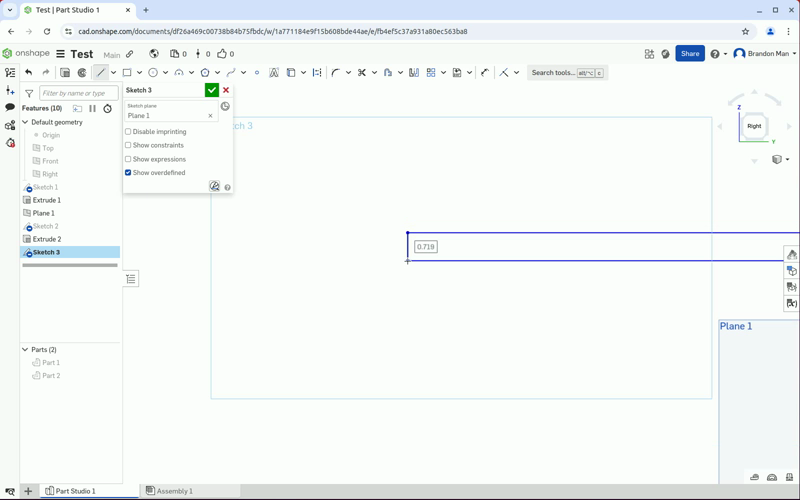
scroll(-6)
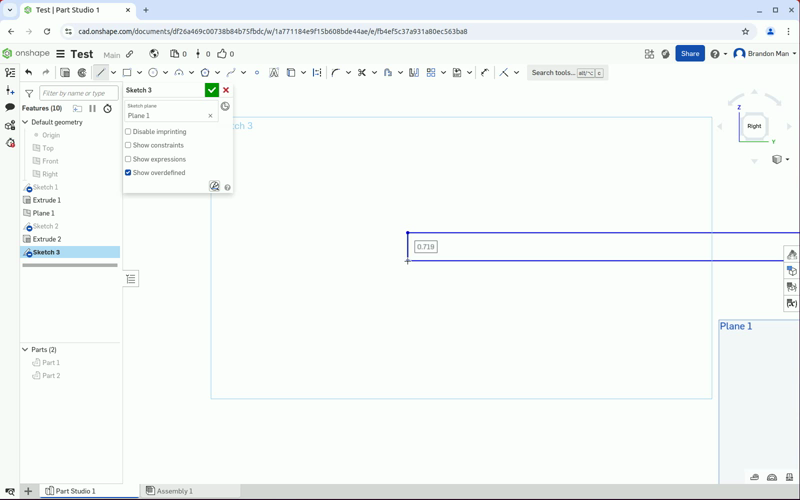
scroll(-6)
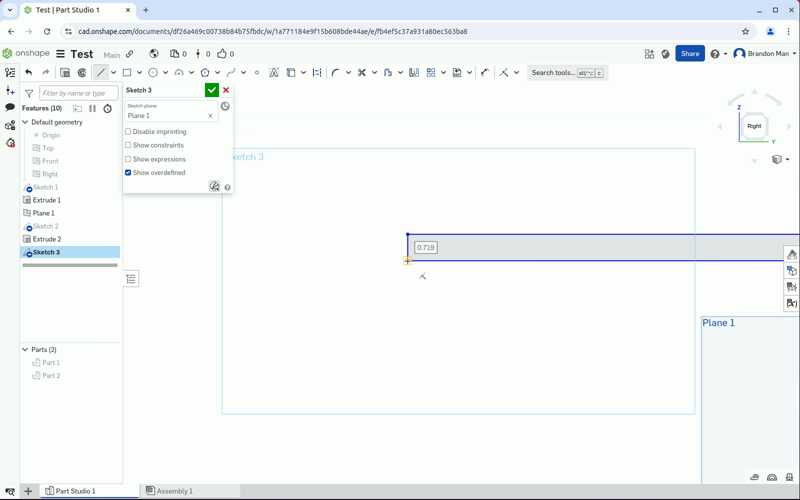
scroll(-6)
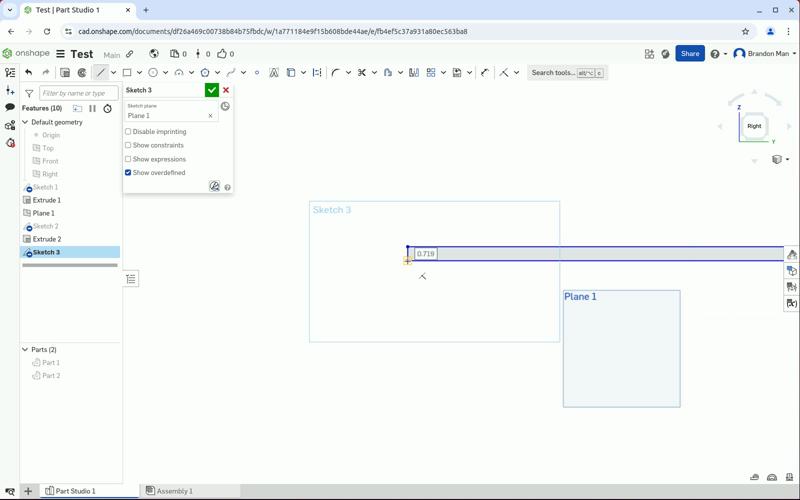
scroll(-6)
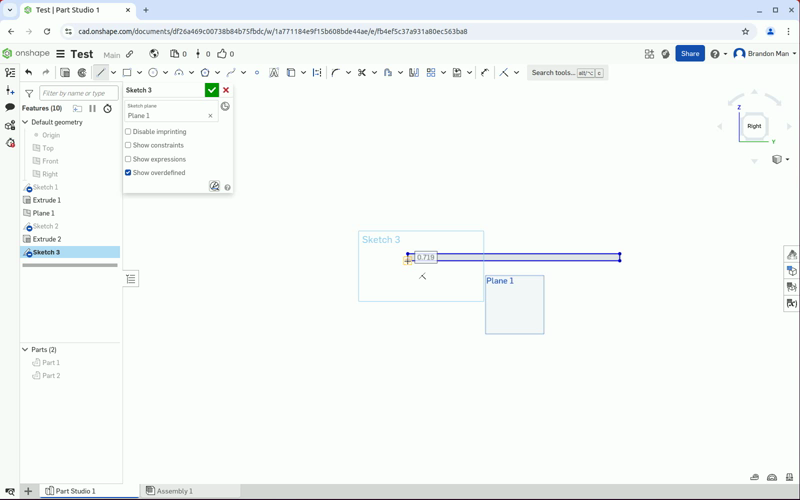
scroll(-6)
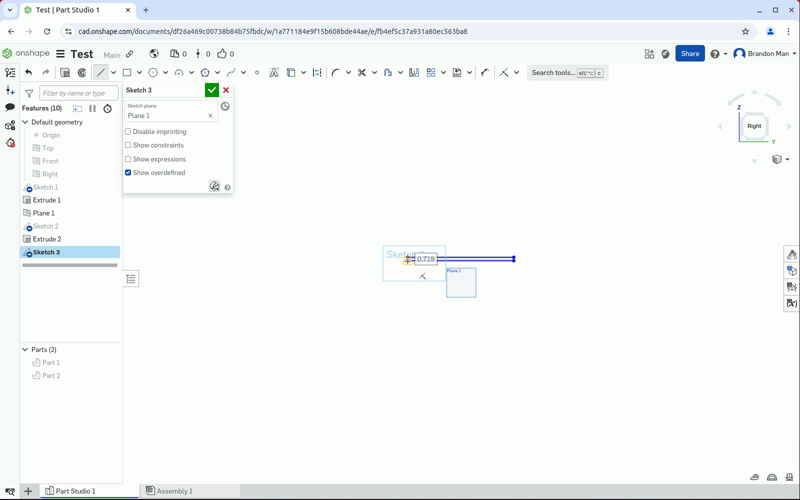
key(esc)
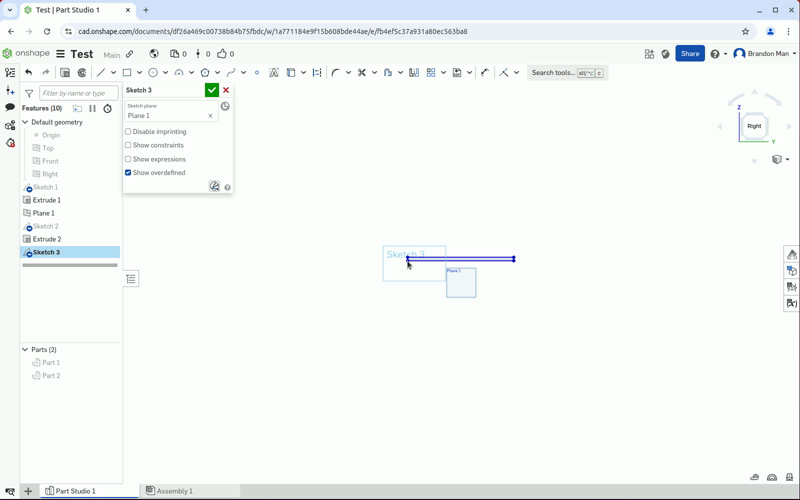
mouse_move(493, 259)
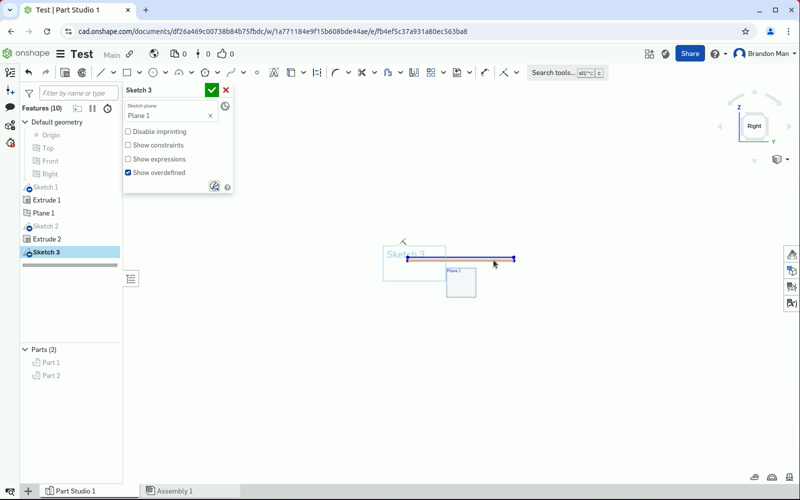
scroll(6)
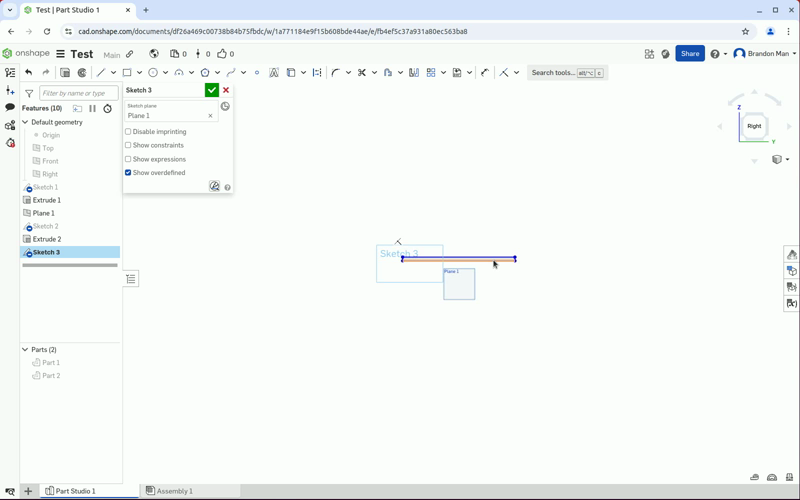
scroll(6)
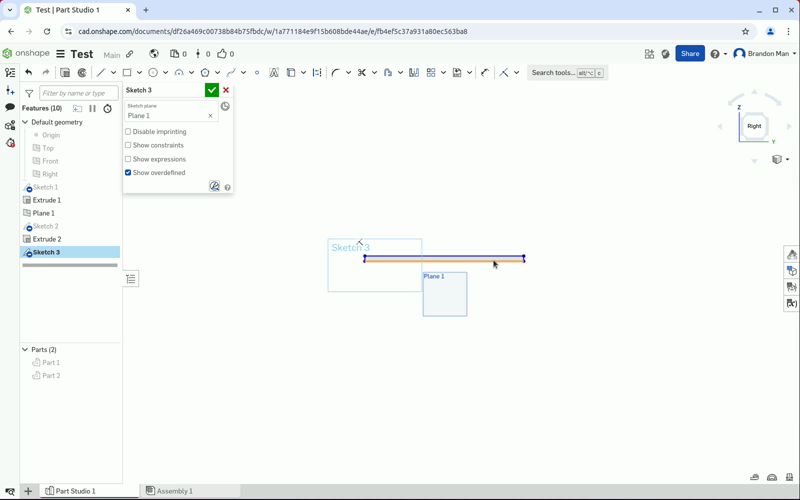
scroll(6)
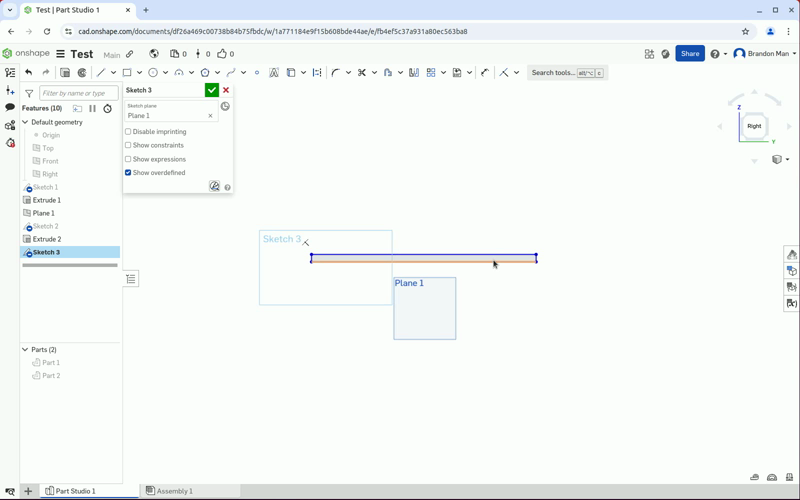
scroll(6)
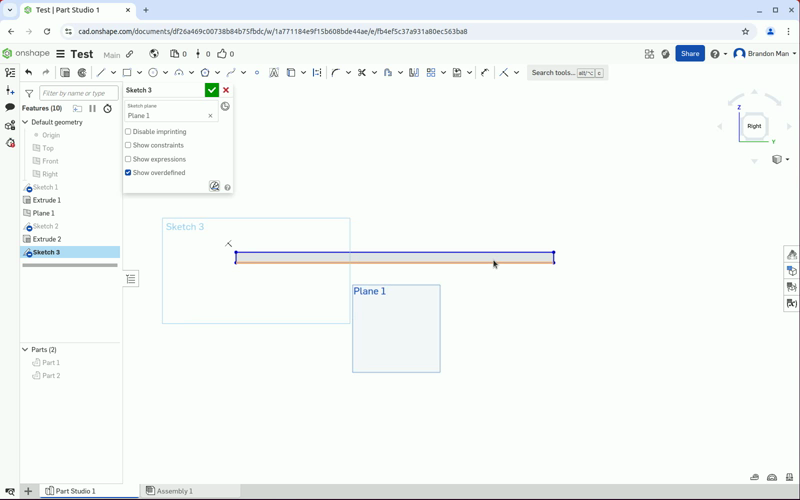
scroll(6)
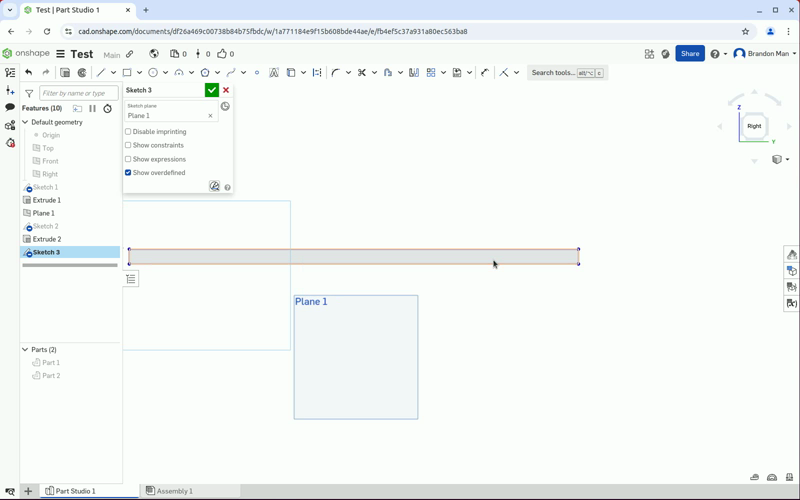
scroll(6)
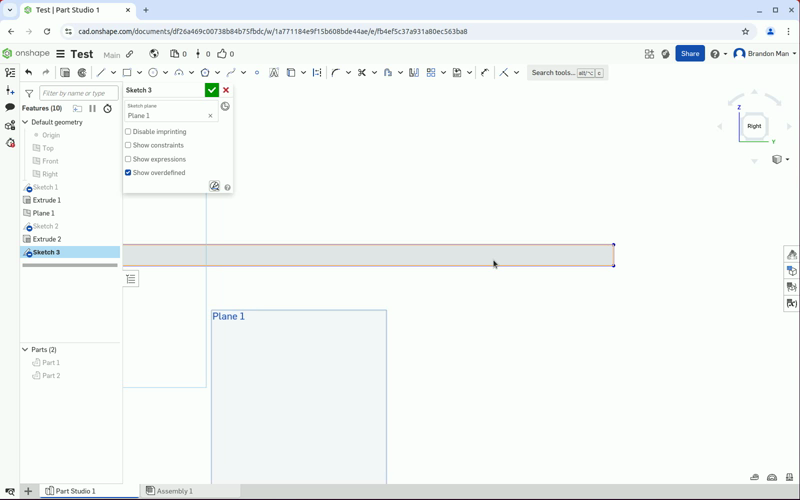
scroll(6)
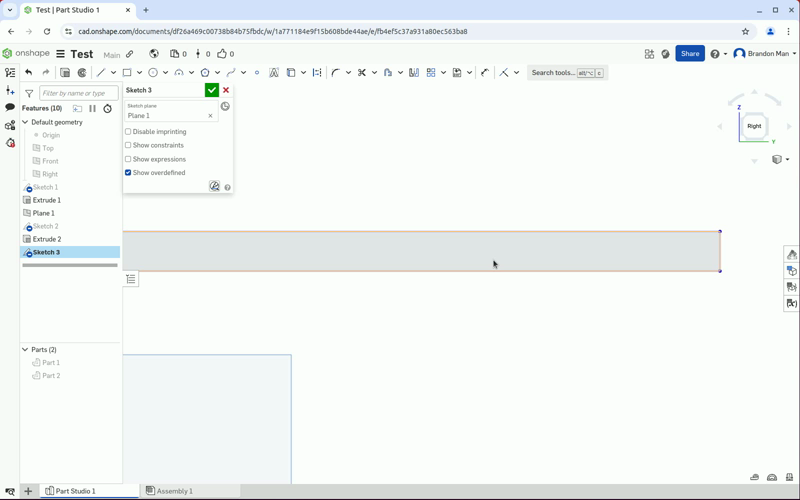
click(493, 259)
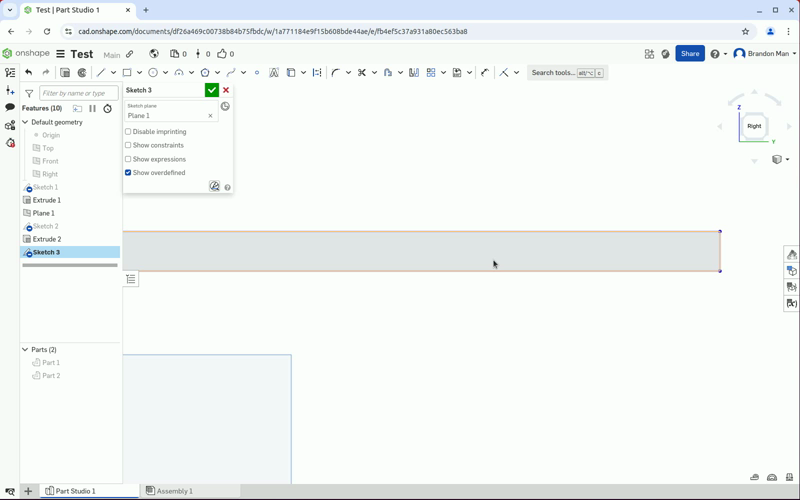
scroll(-6)
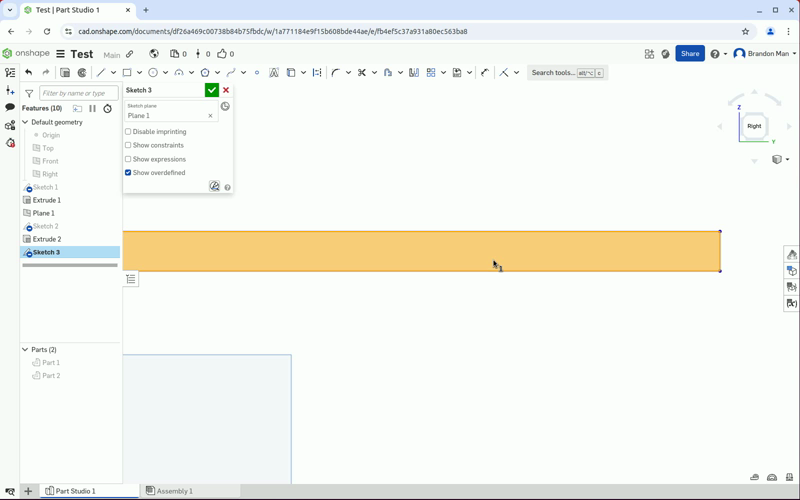
scroll(-6)
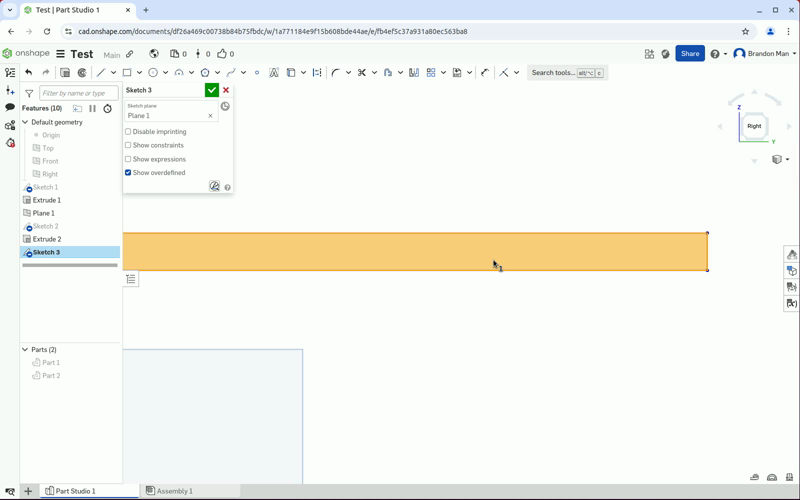
scroll(-6)
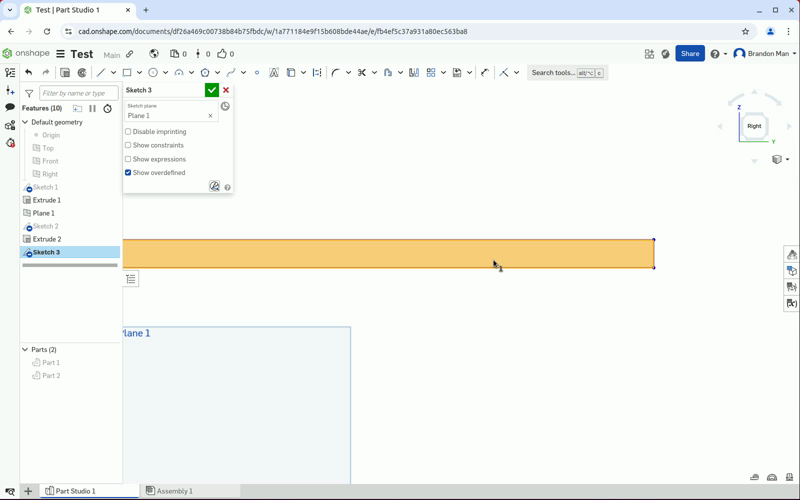
scroll(-6)
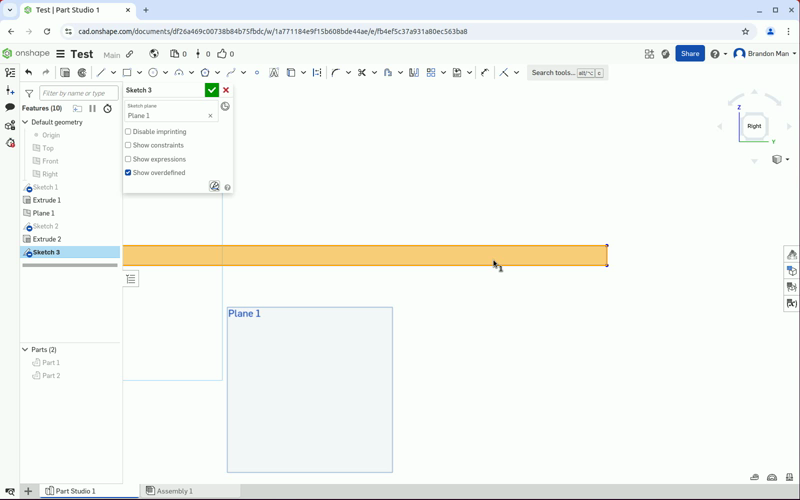
scroll(-6)
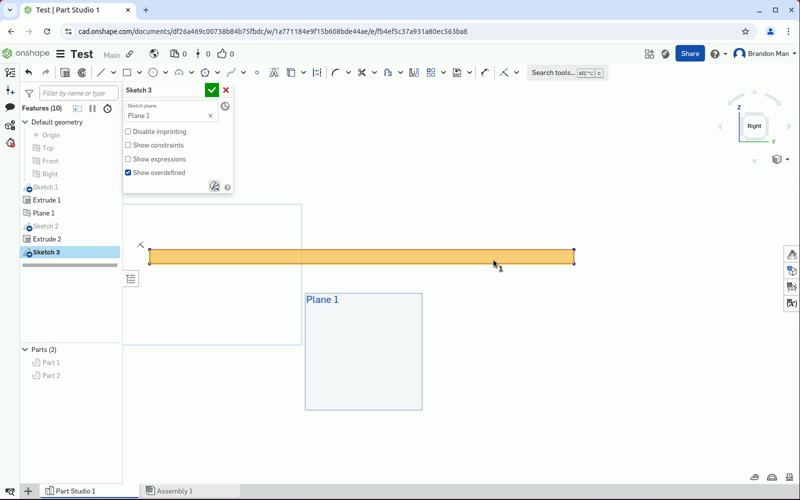
scroll(-6)
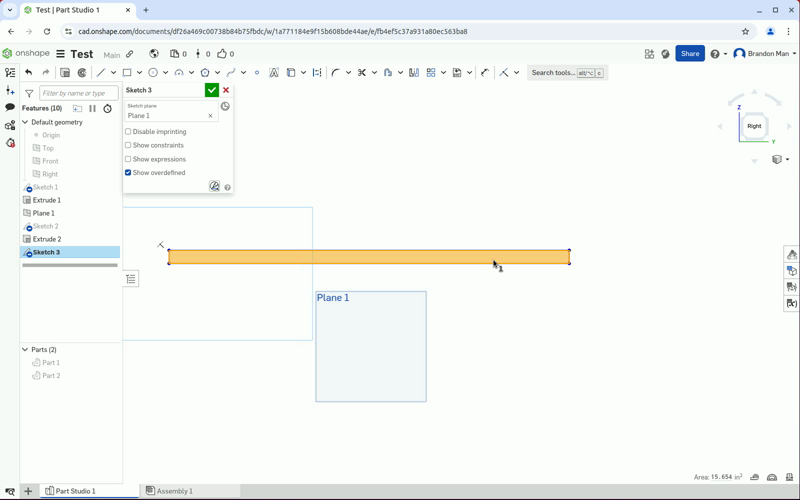
scroll(-6)
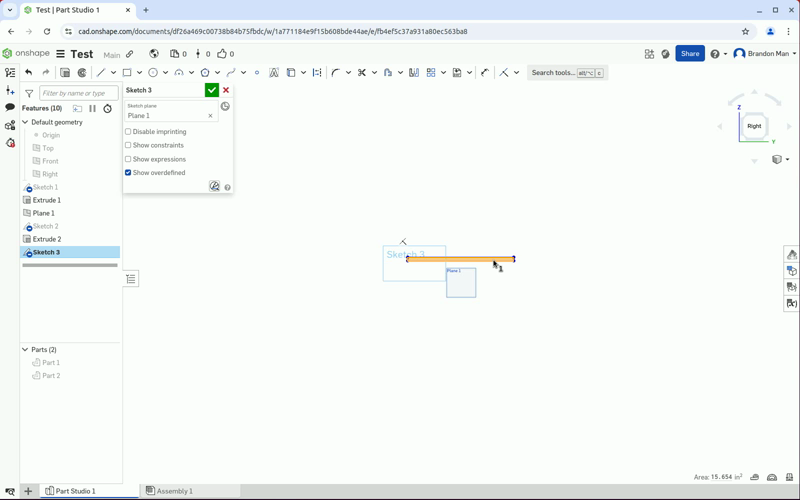
mouse_move(73, 352)
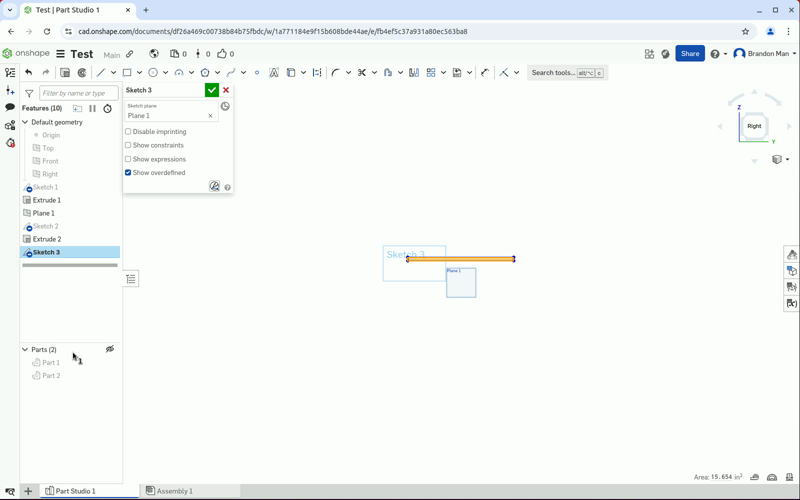
key(shift+y)
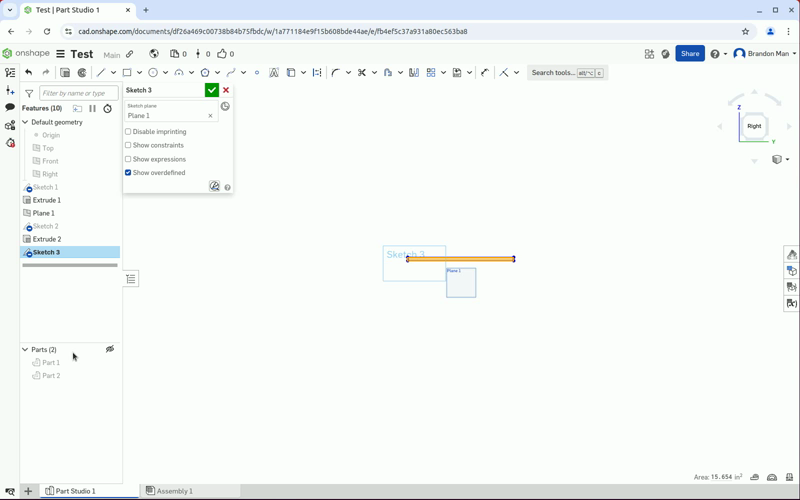
key(shift+e)
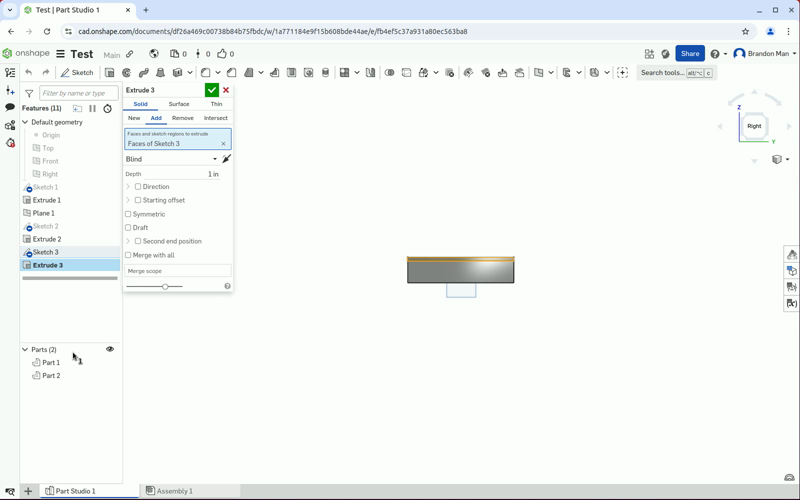
mouse_move(143, 106)
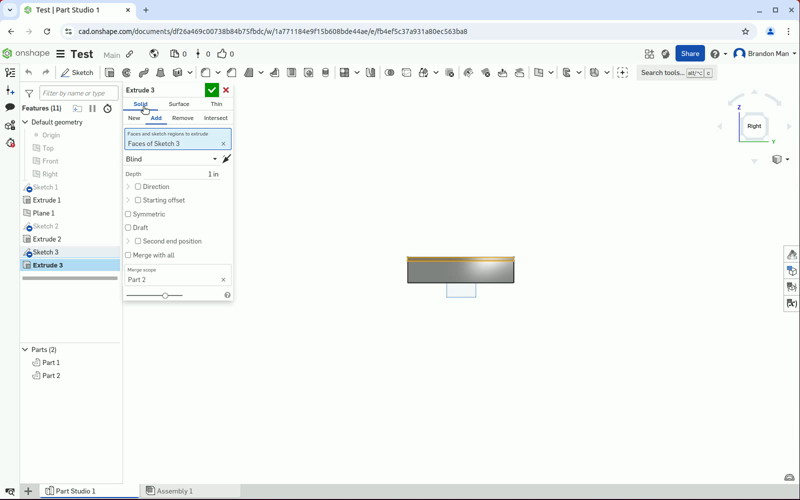
click(143, 106)
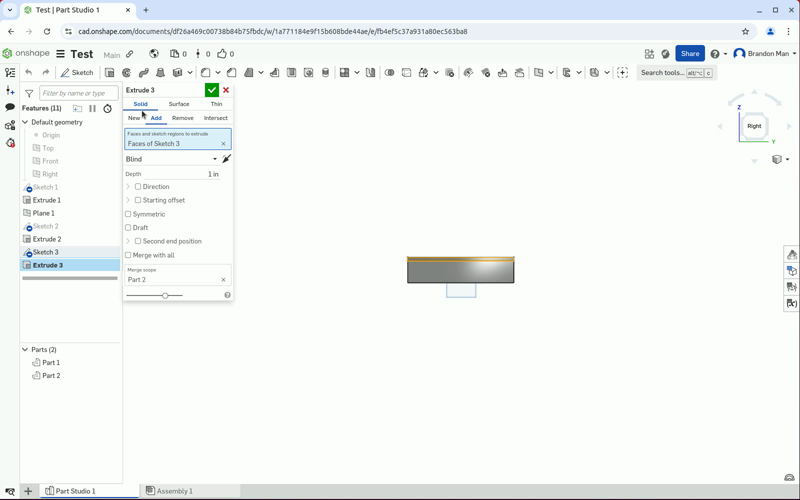
mouse_move(137, 120)
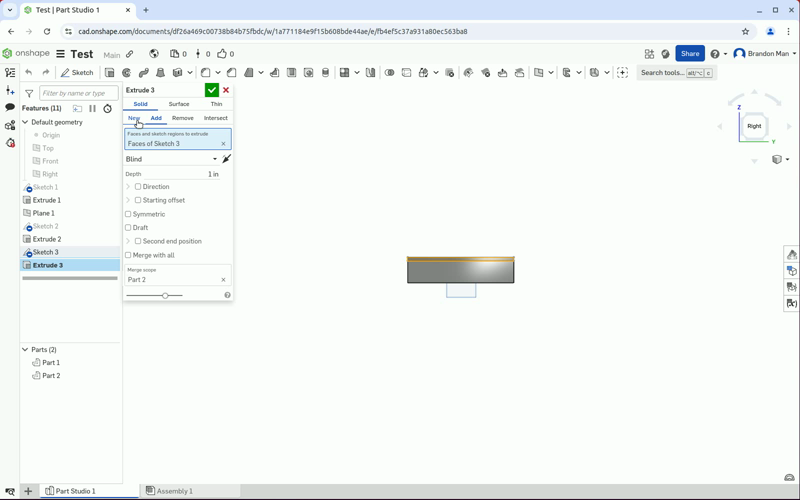
click(137, 120)
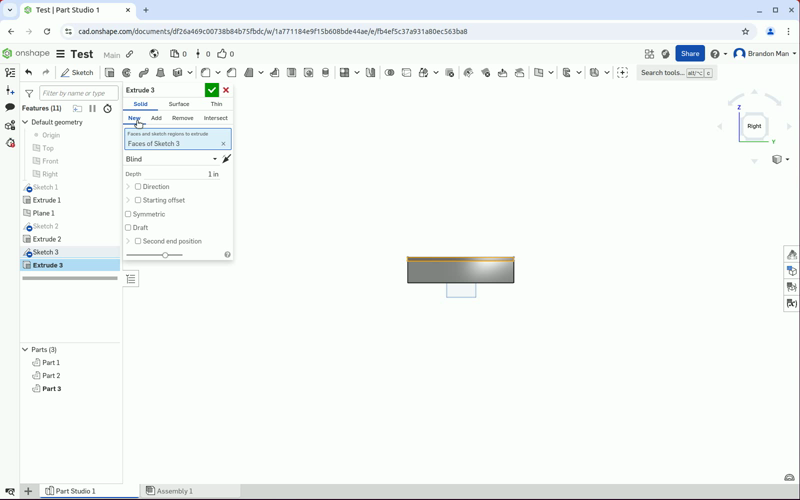
key(tab, 4)
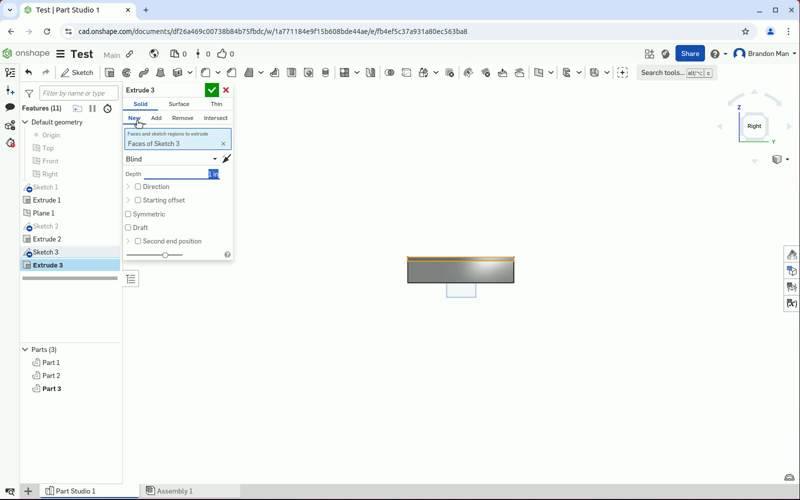
text(0.722)
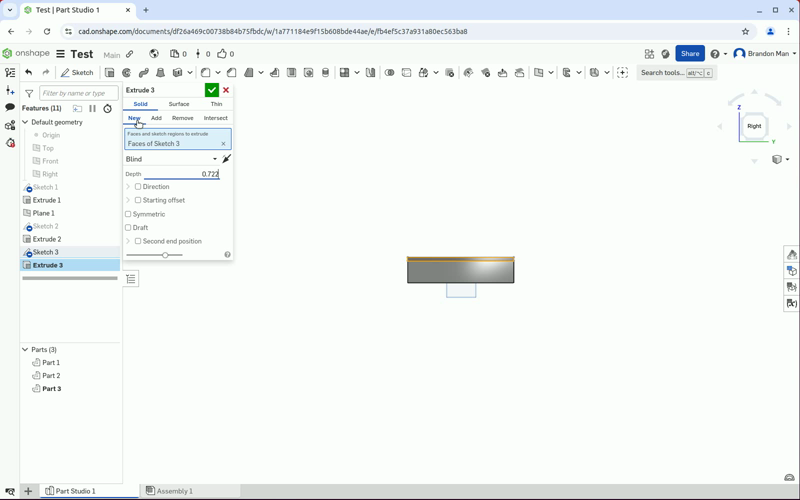
key(enter)
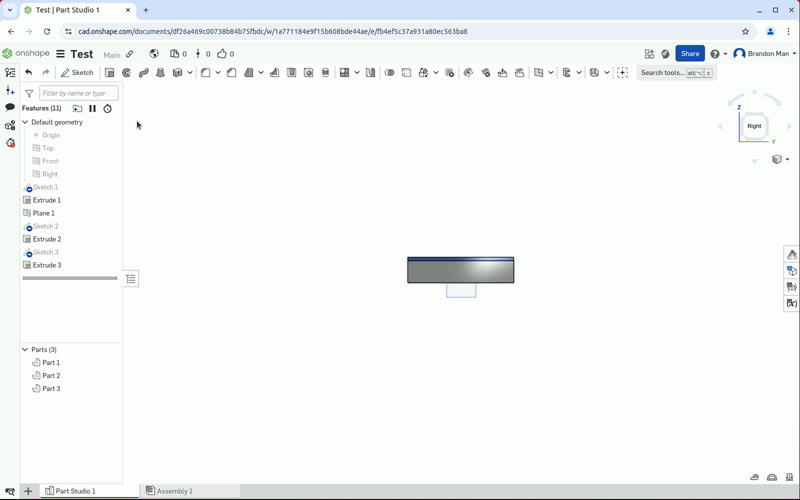
key(shift+h)
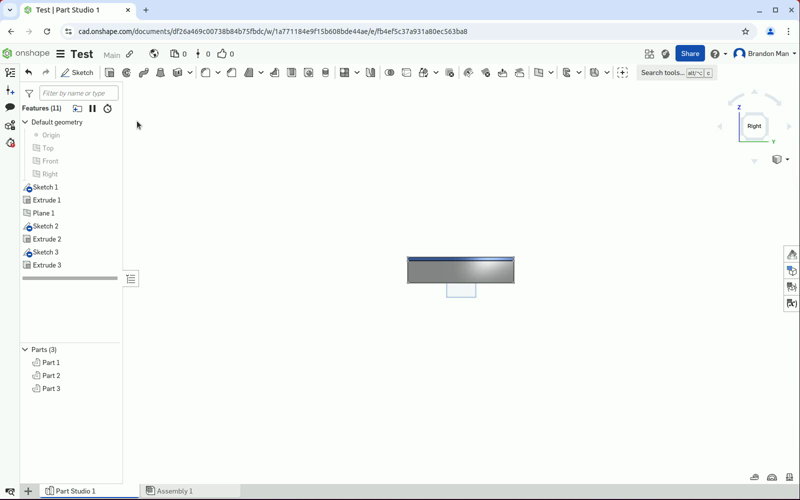
key(shift+h)
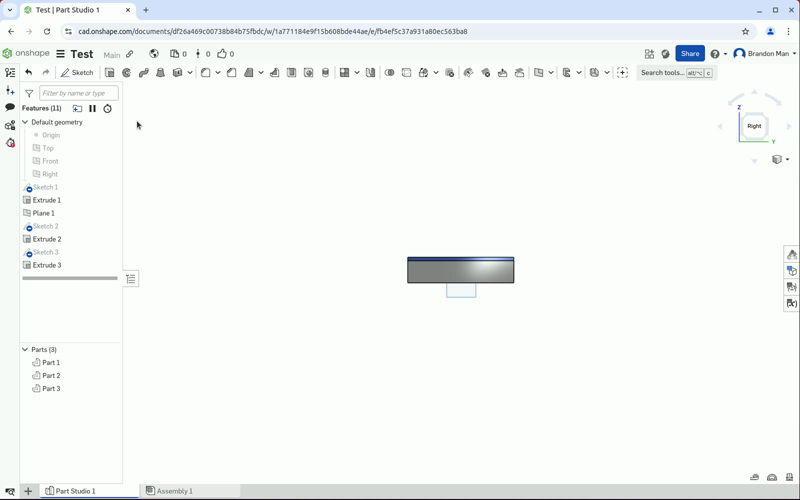
mouse_move(73, 189)
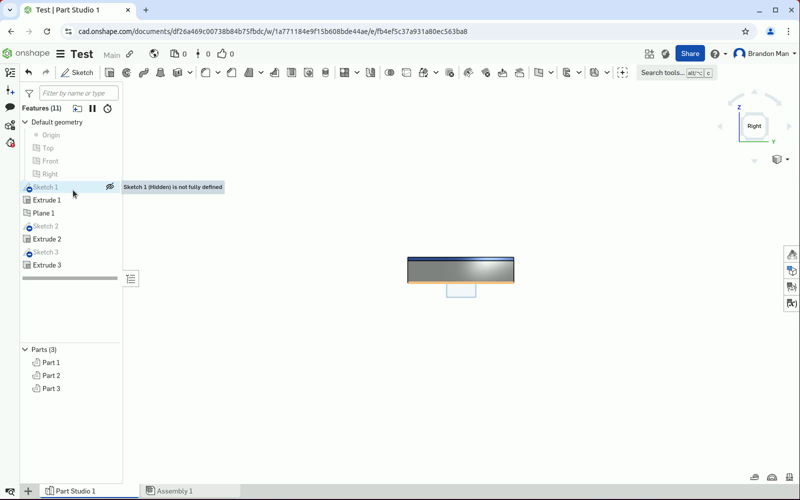
click(73, 189)
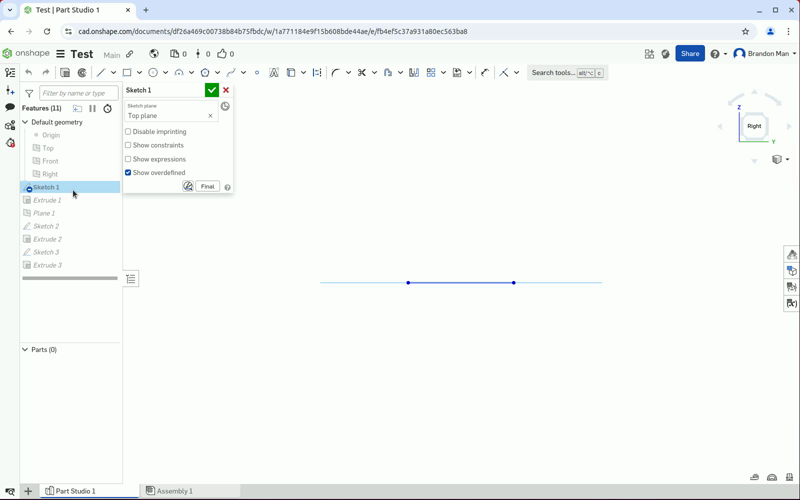
mouse_move(229, 92)
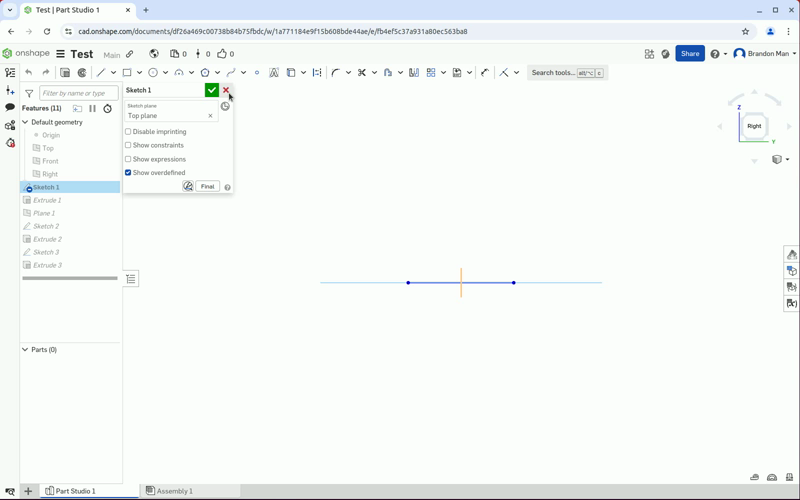
click(229, 92)
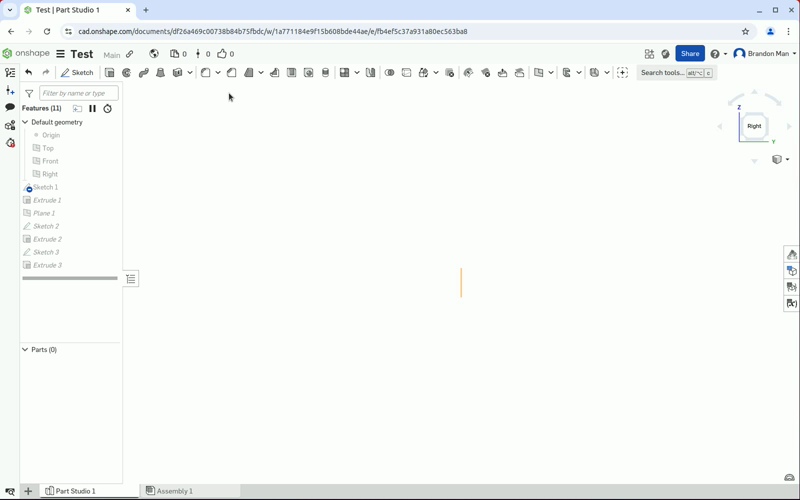
mouse_move(73, 352)
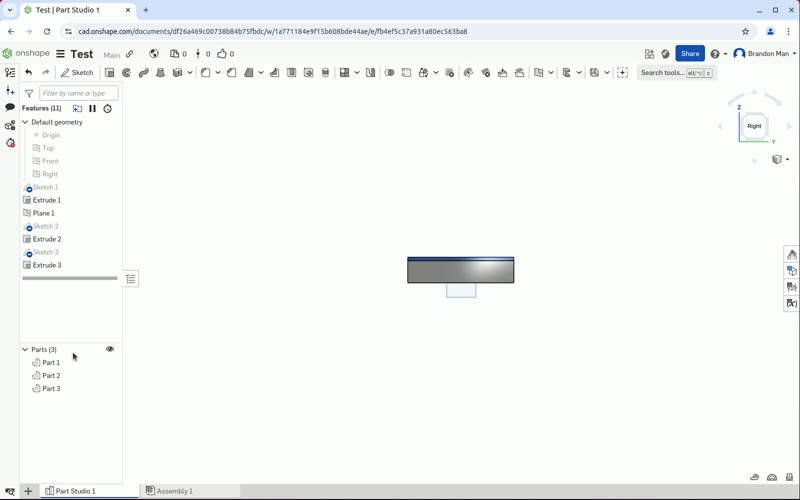
key(y)
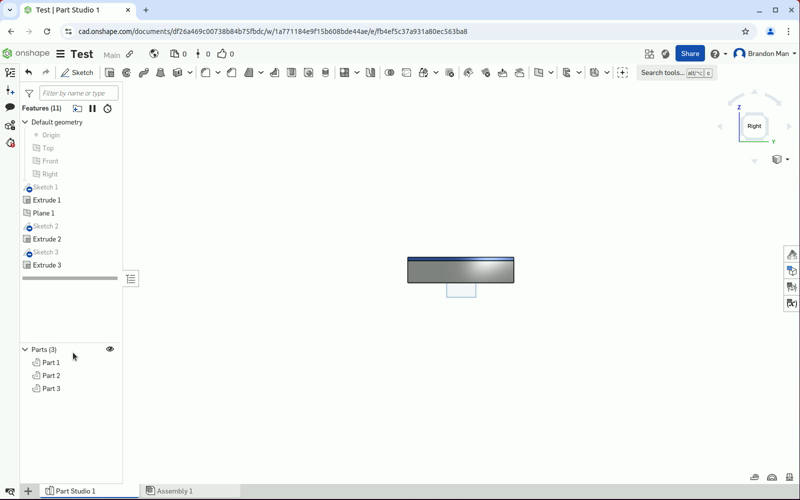
key(shift+p)
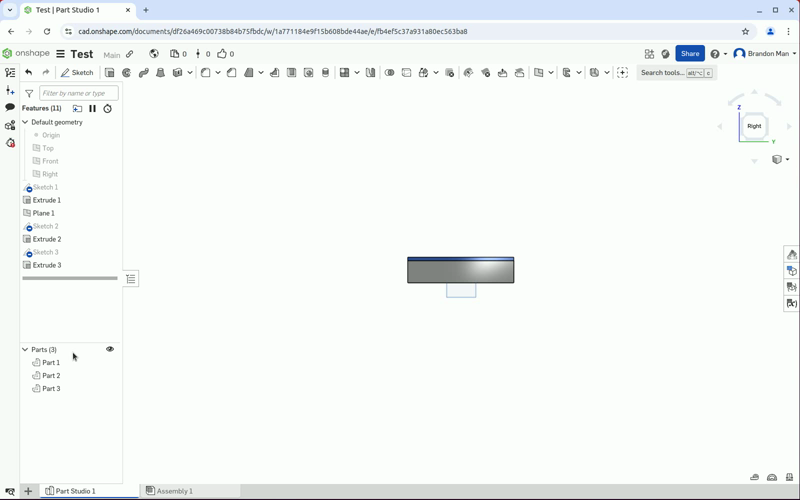
key(space)
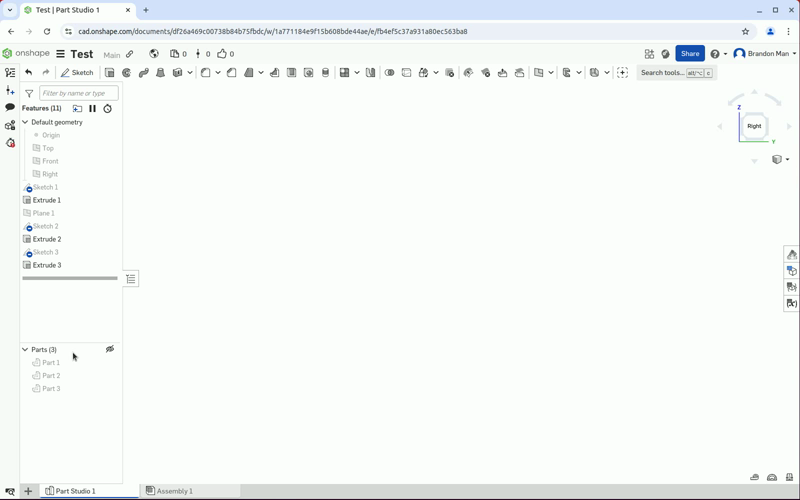
key_down(shift)
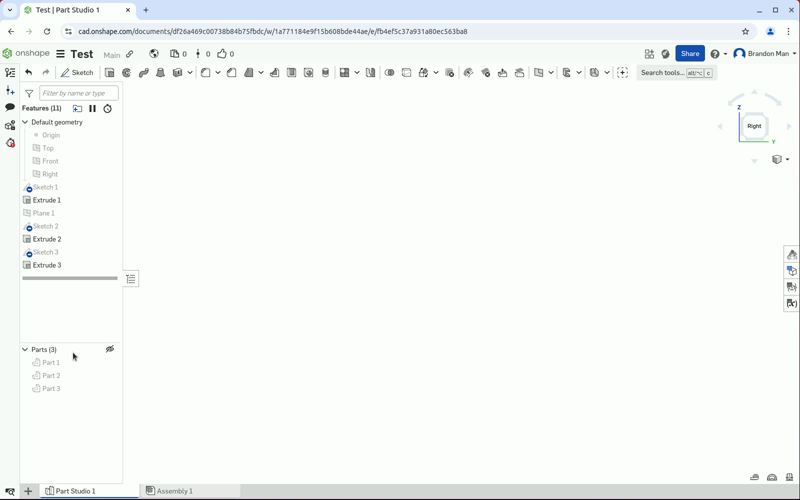
key(right)
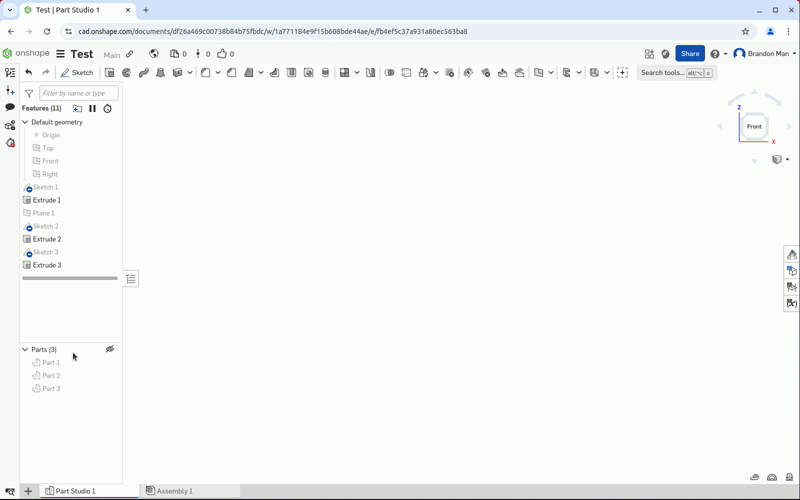
key_up(shift)
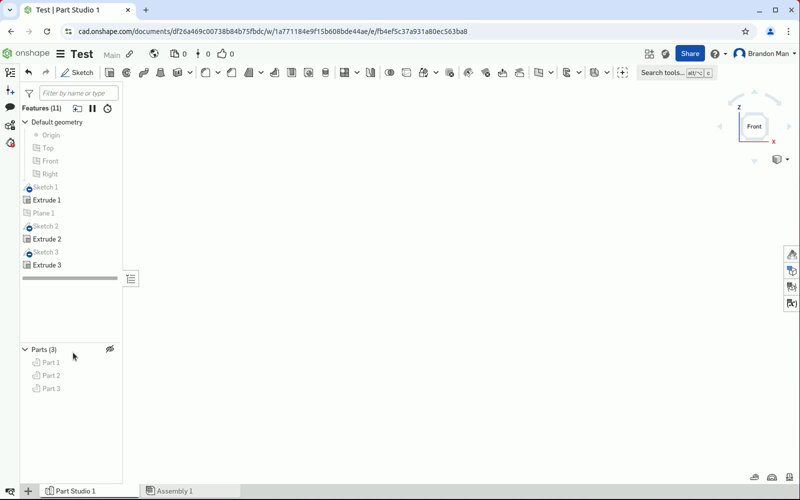
mouse_move(73, 352)
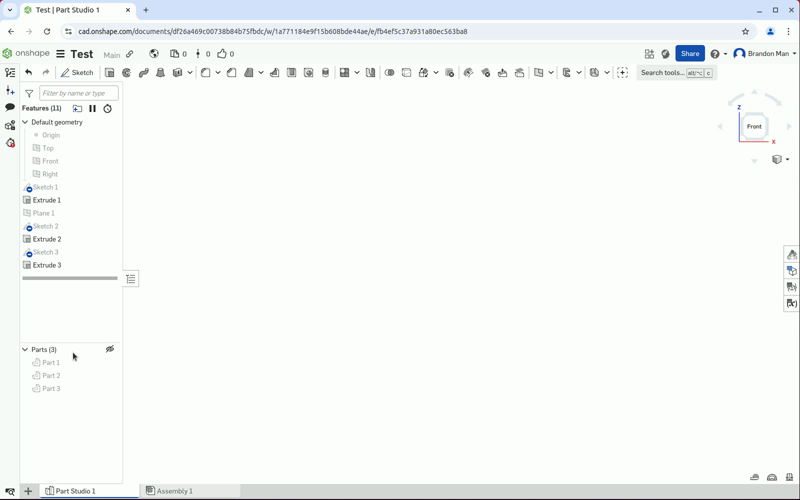
key(shift+y)
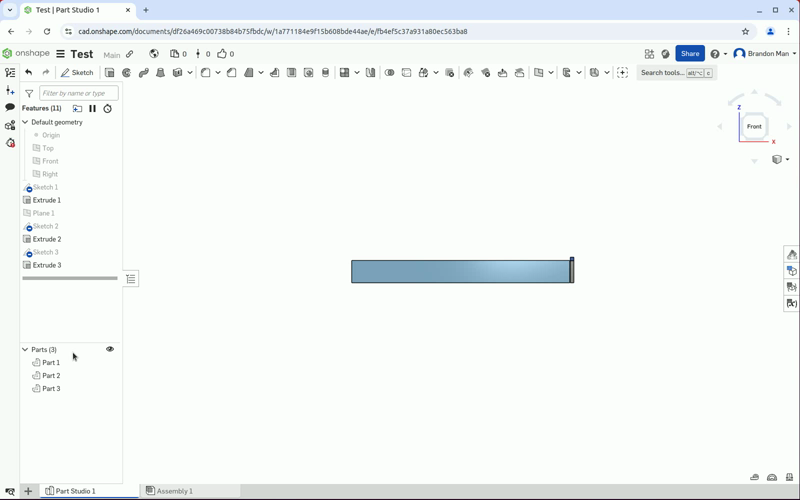
mouse_move(541, 75)
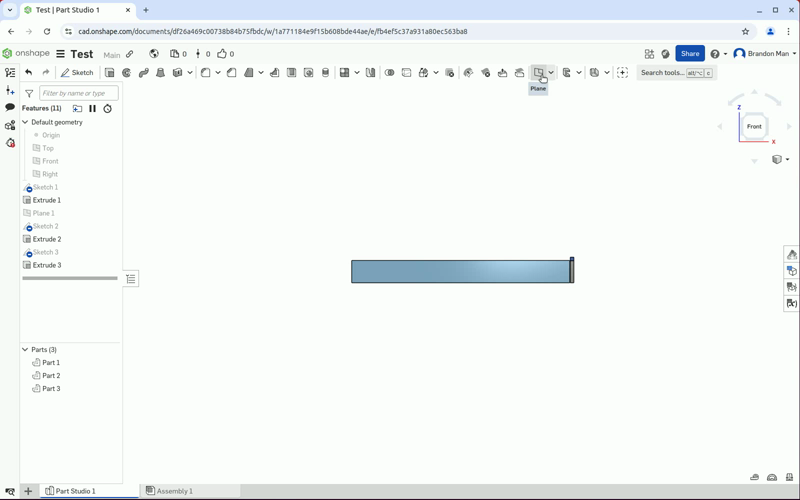
click(541, 75)
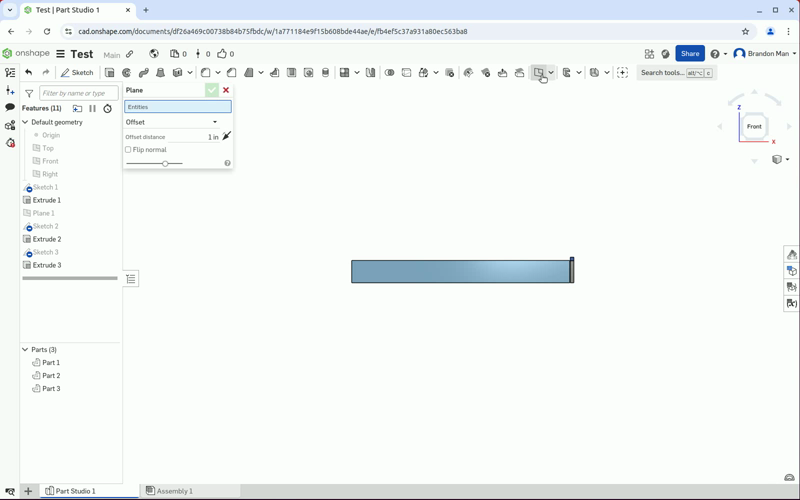
mouse_move(73, 163)
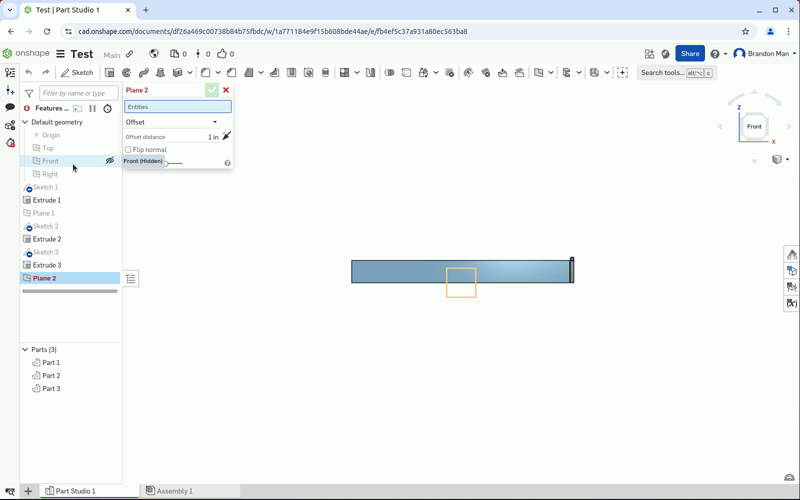
click(73, 163)
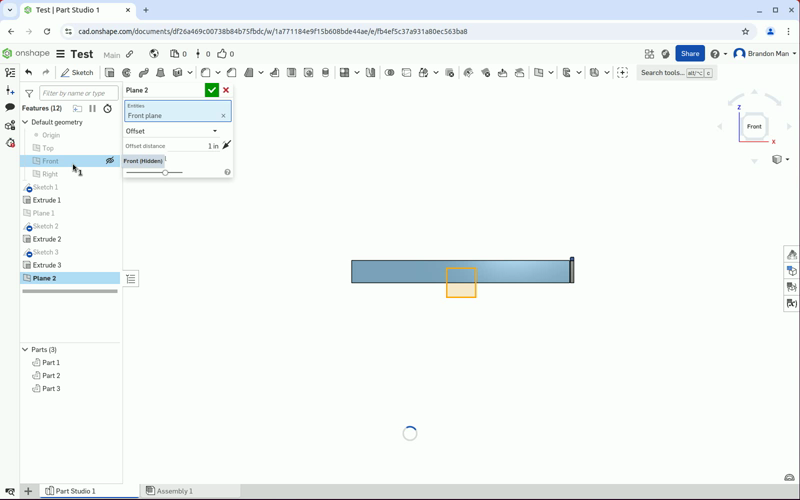
key(tab, 2)
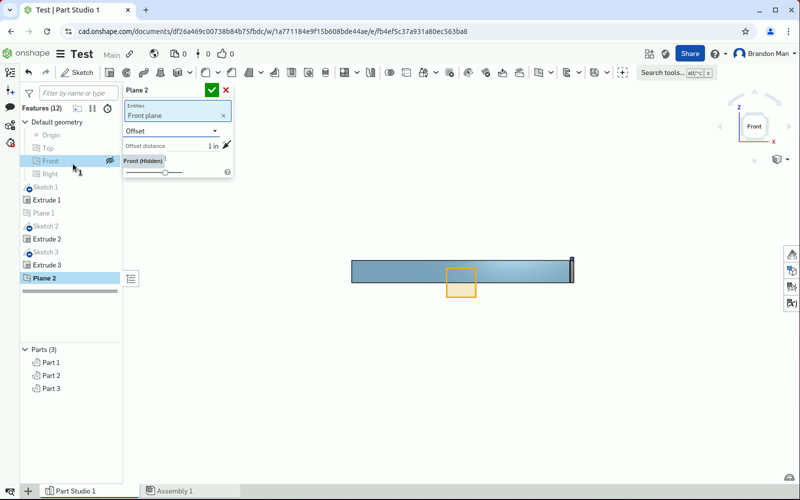
text(10.845)
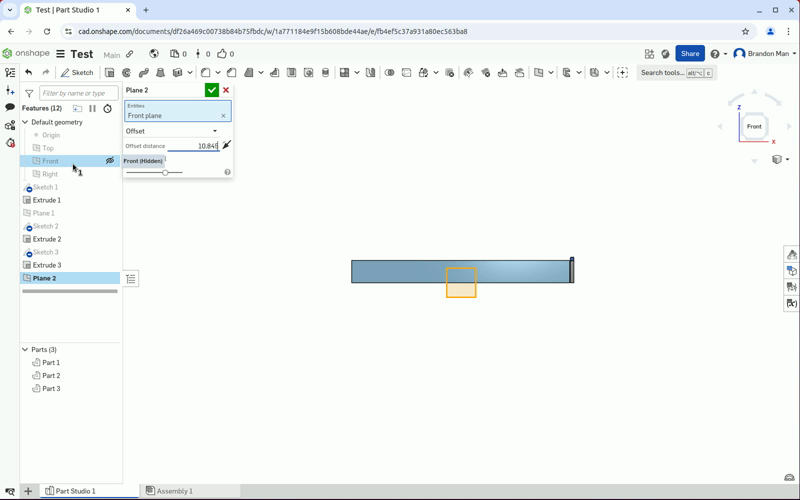
key(enter, 2)
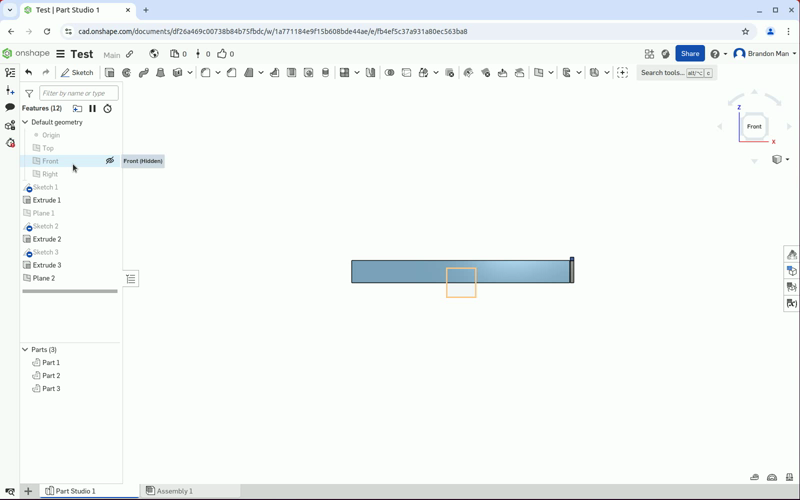
key(shift+s)
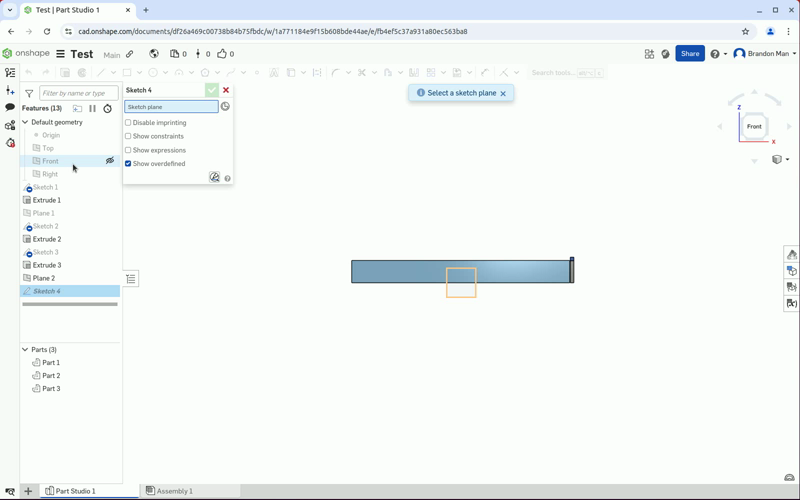
mouse_move(73, 280)
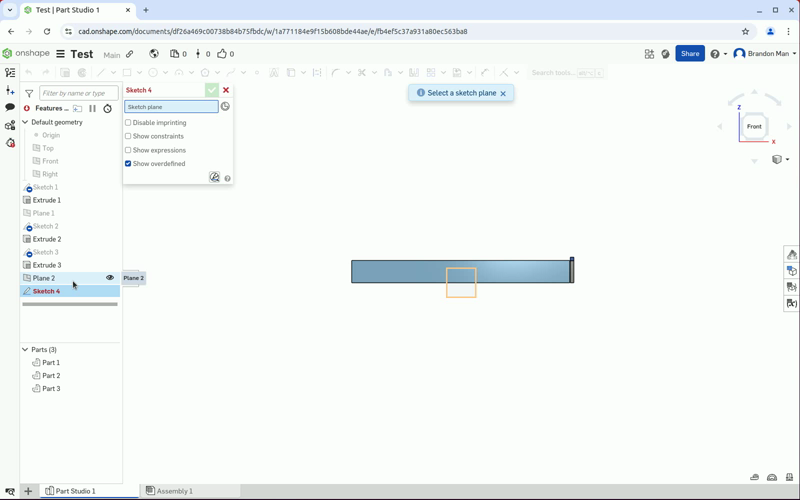
click(73, 280)
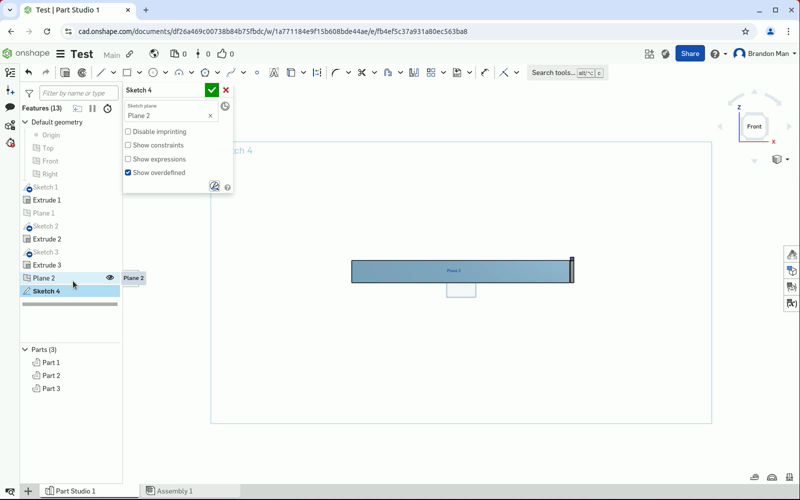
mouse_move(73, 352)
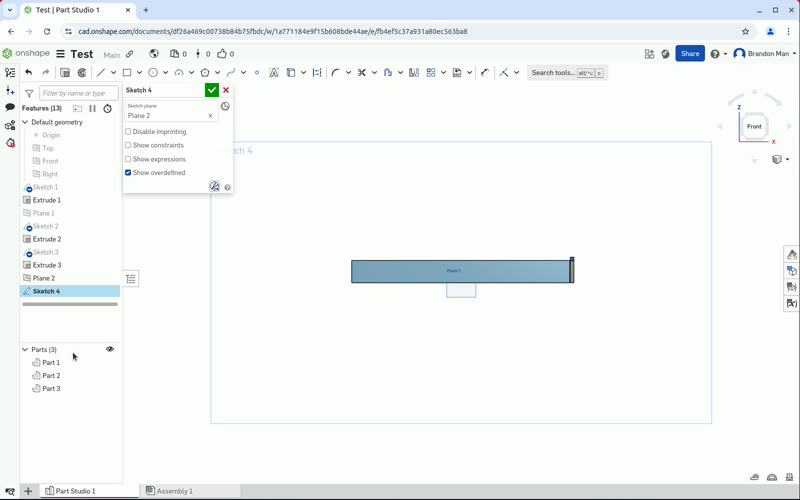
key(y)
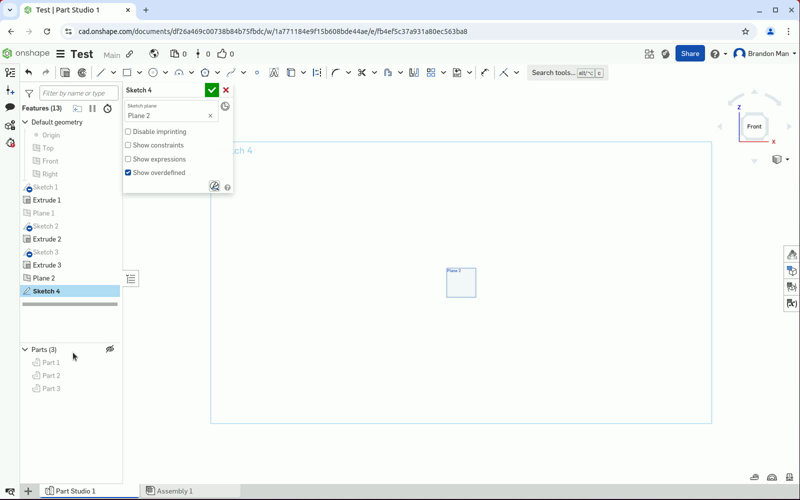
key(l)
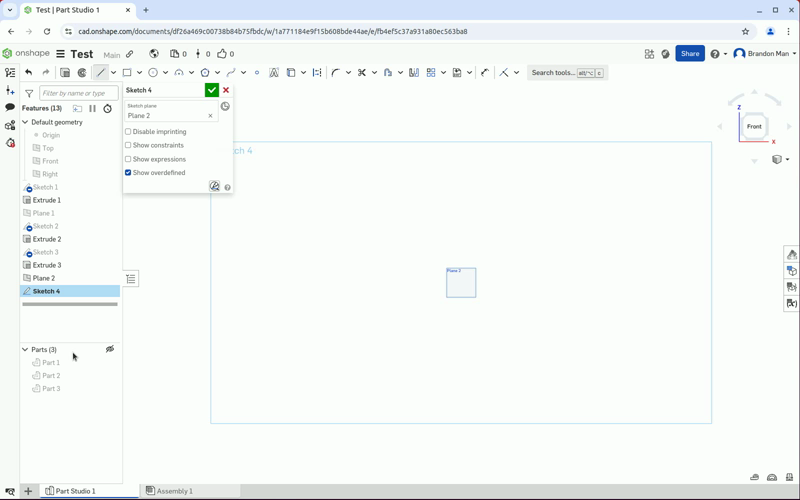
key_down(shift)
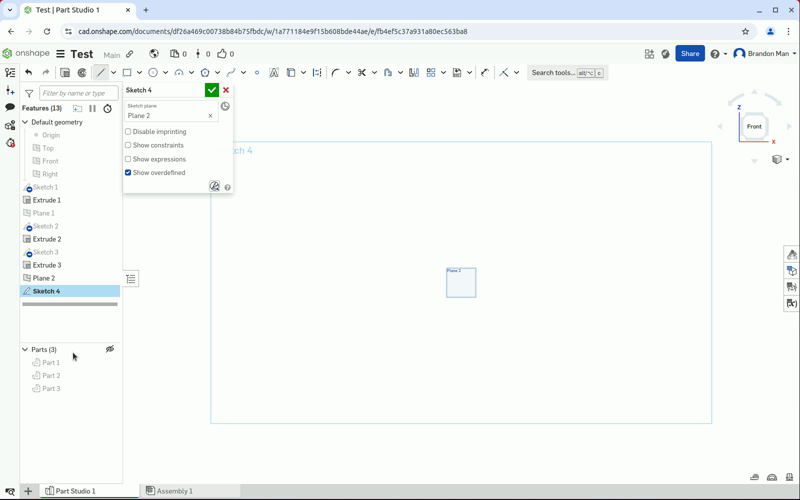
mouse_move(348, 282)
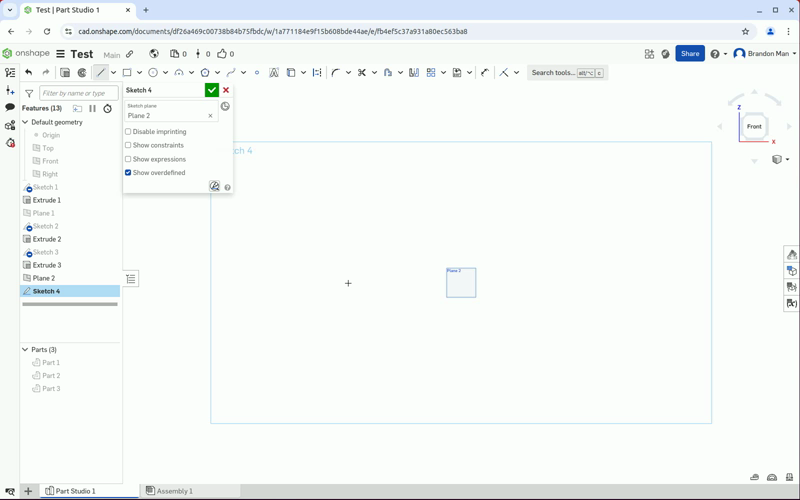
click(348, 282)
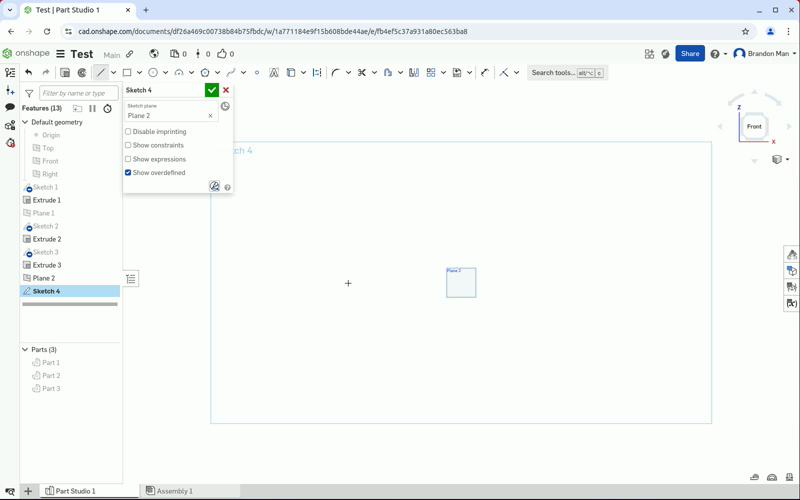
key_up(shift)
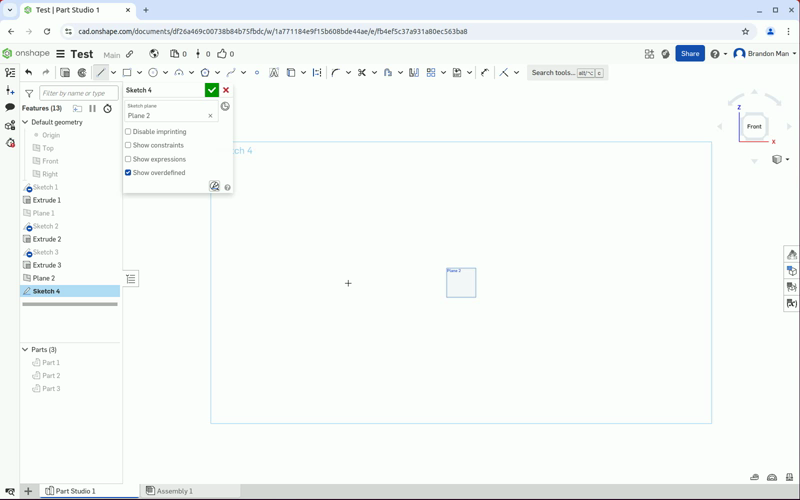
key_down(shift)
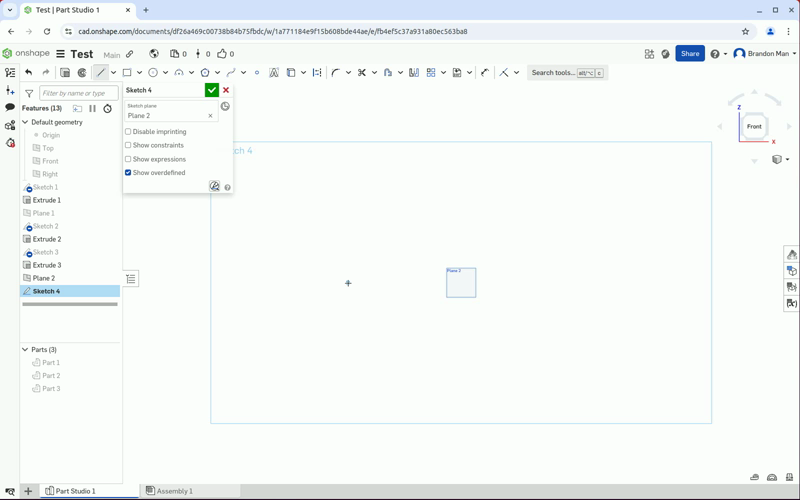
mouse_move(378, 282)
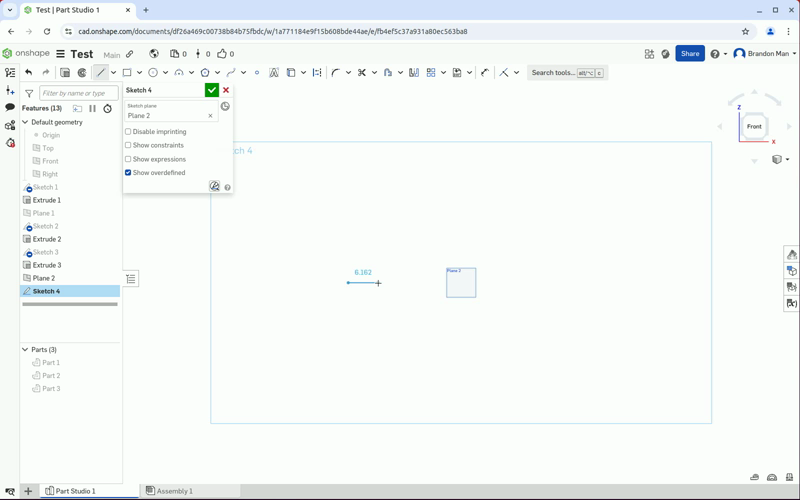
mouse_move(350, 282)
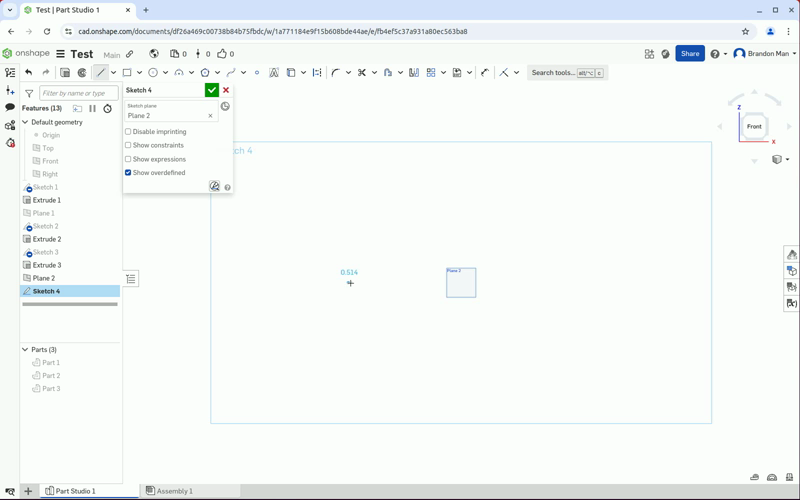
scroll(6)
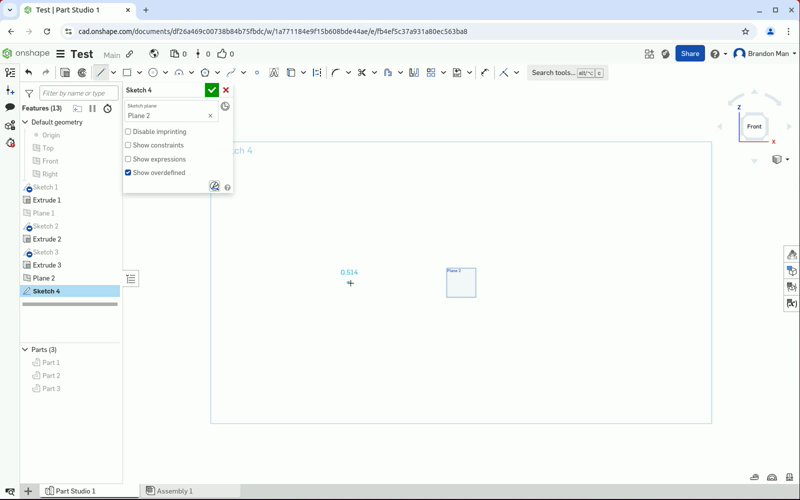
scroll(6)
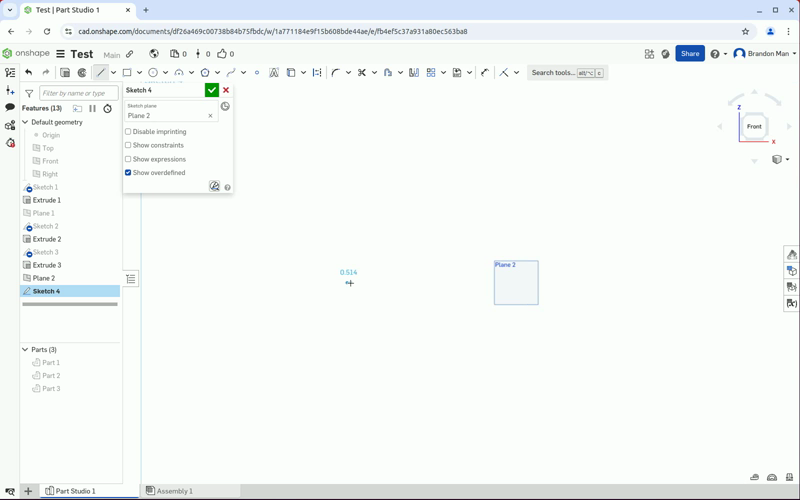
scroll(6)
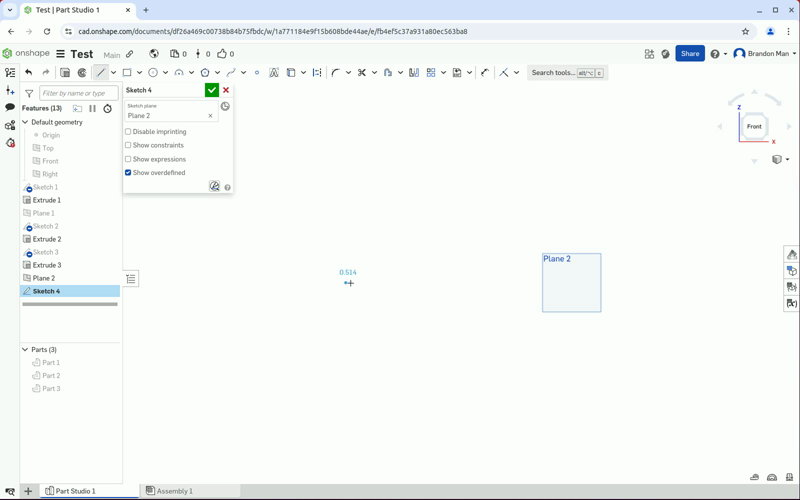
scroll(6)
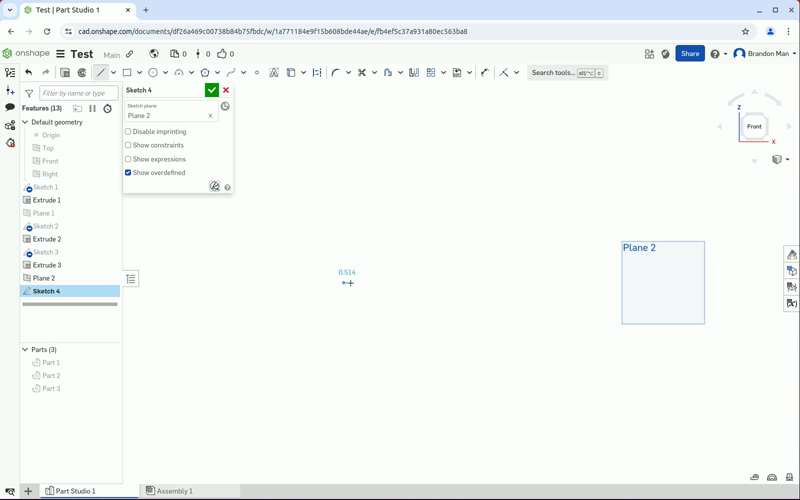
scroll(6)
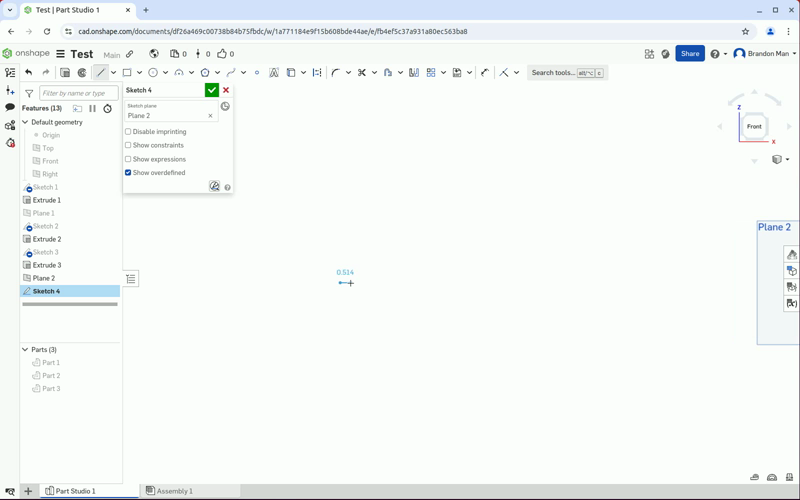
scroll(6)
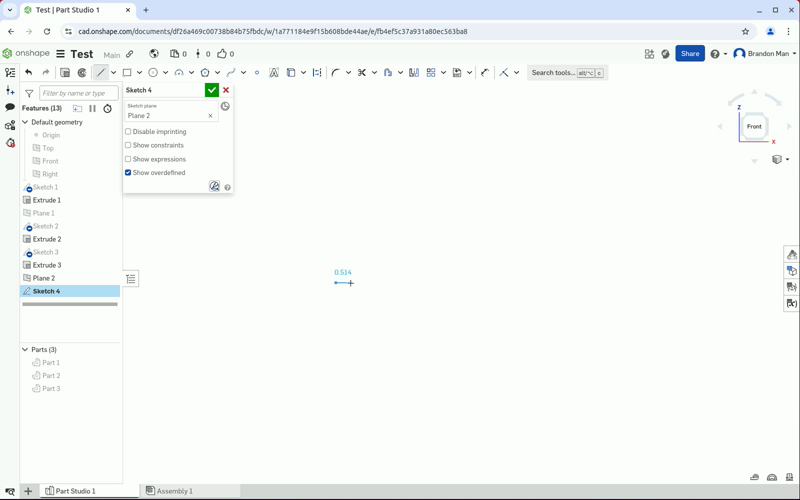
scroll(6)
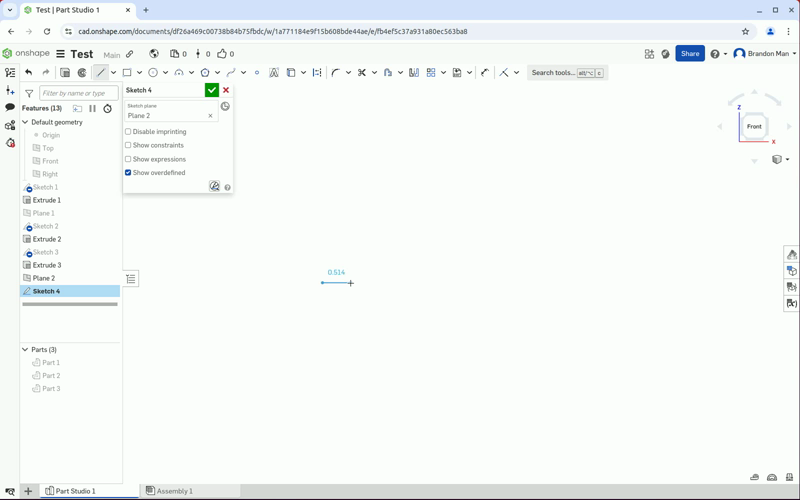
click(350, 282)
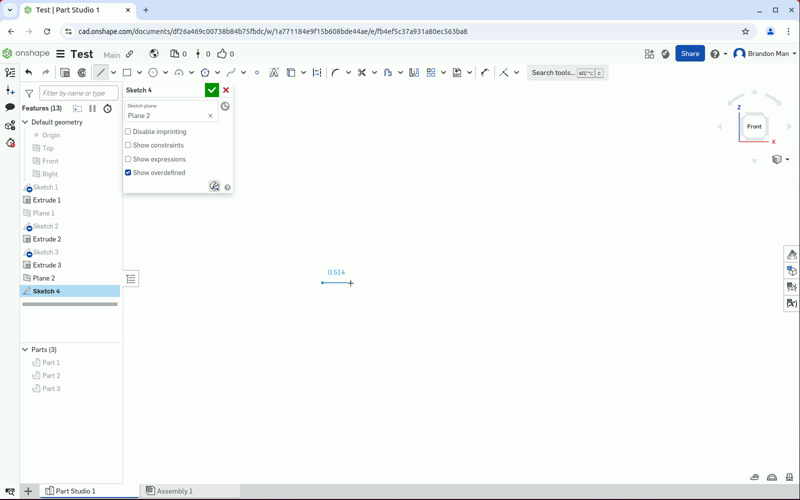
scroll(-6)
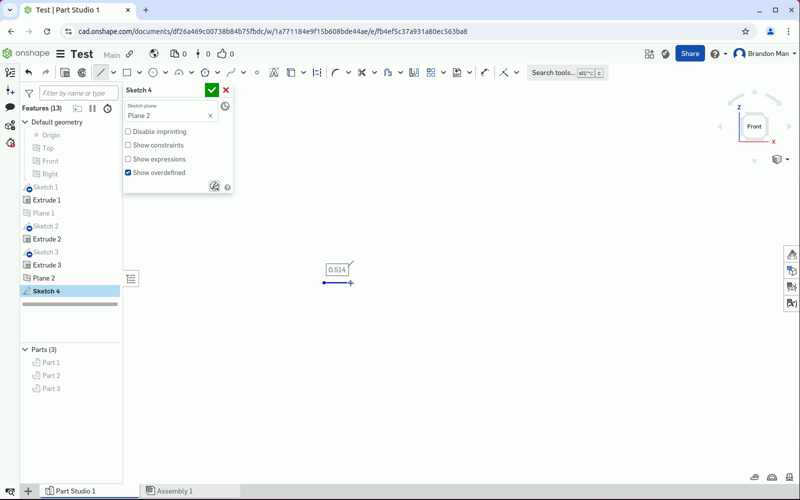
scroll(-6)
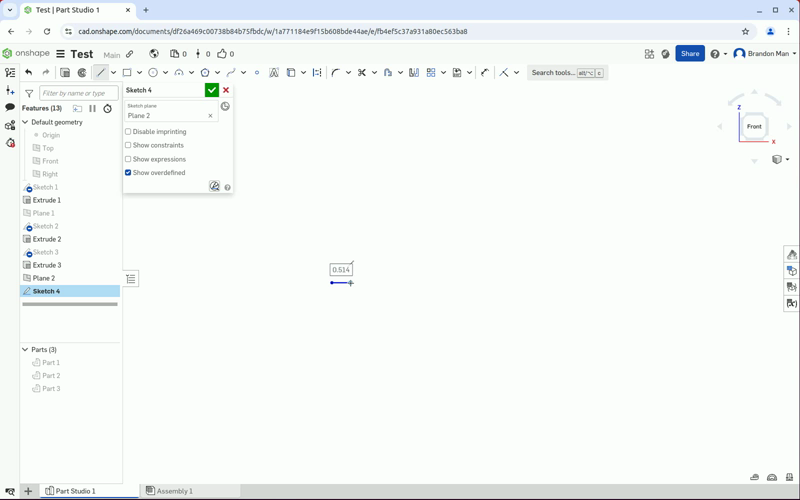
scroll(-6)
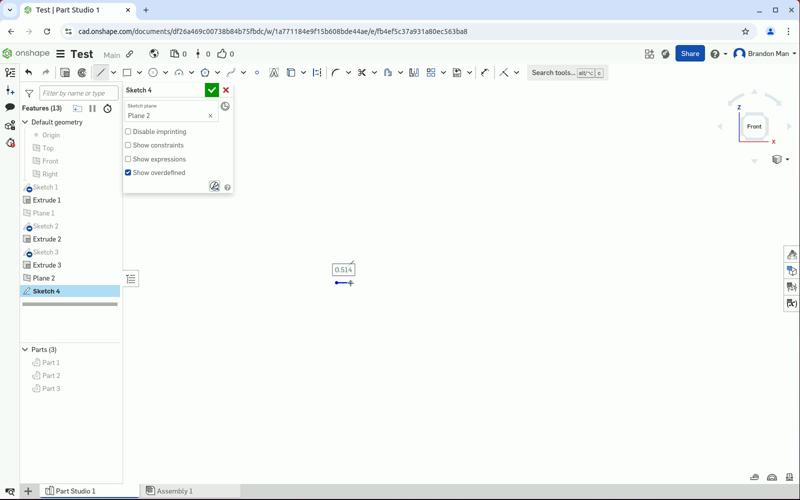
scroll(-6)
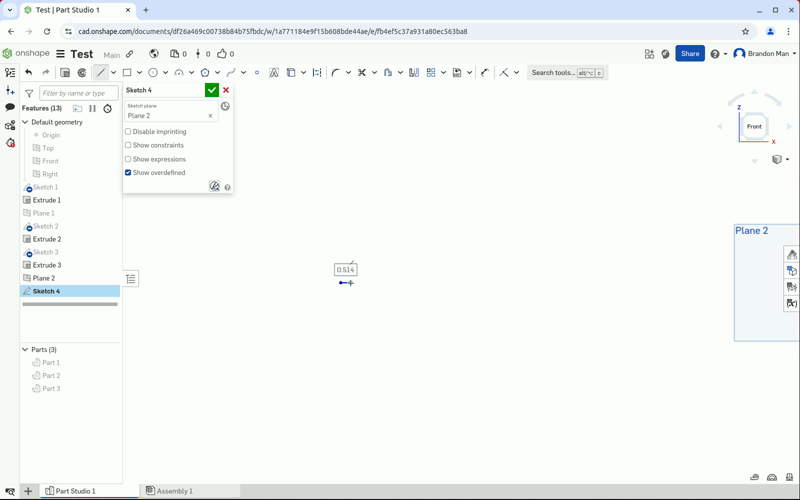
scroll(-6)
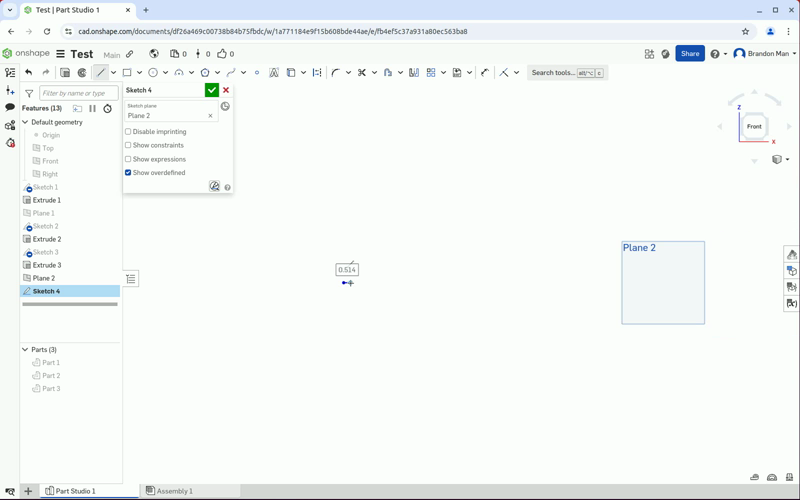
scroll(-6)
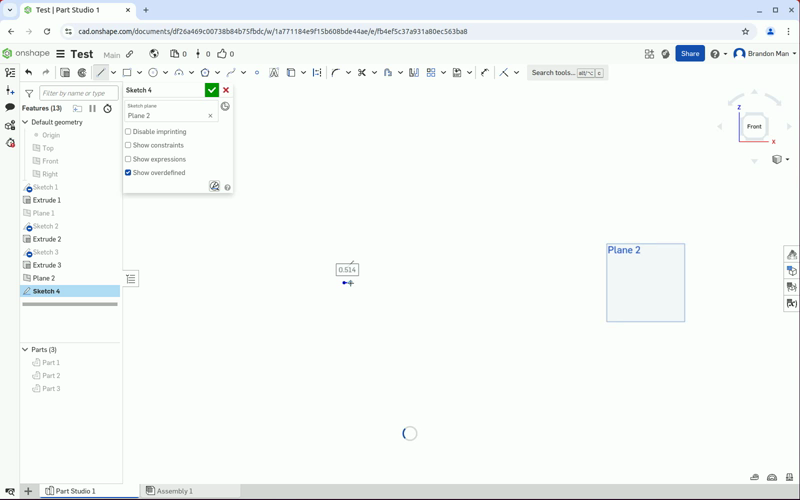
scroll(-6)
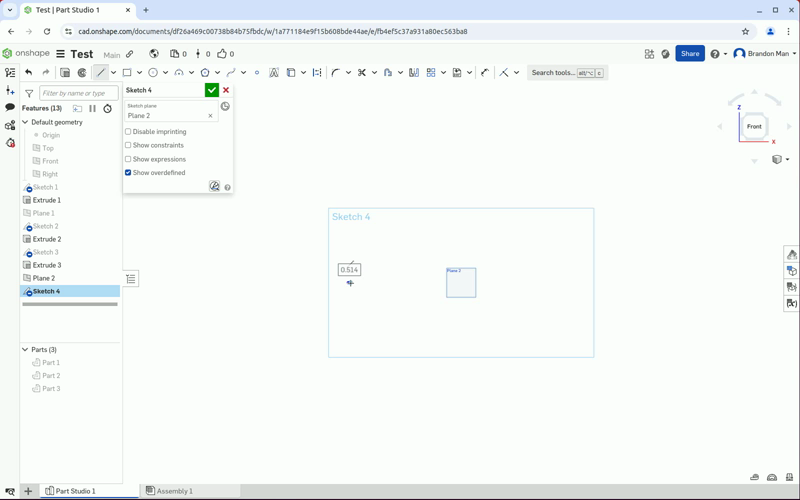
key_up(shift)
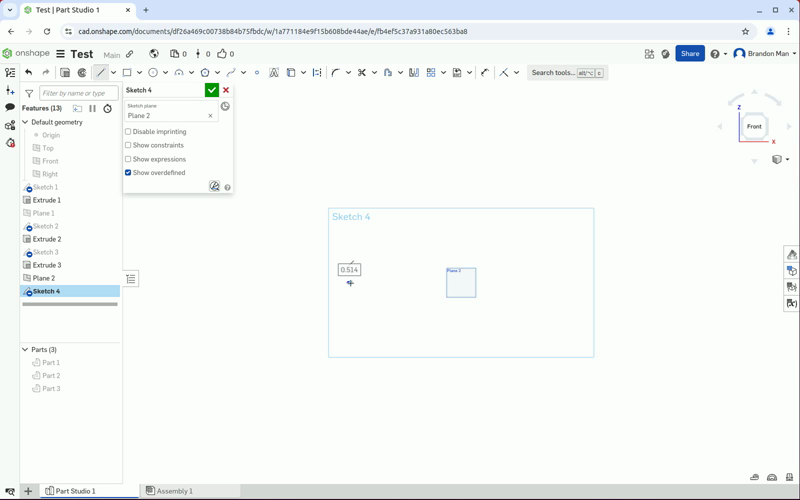
key_down(shift)
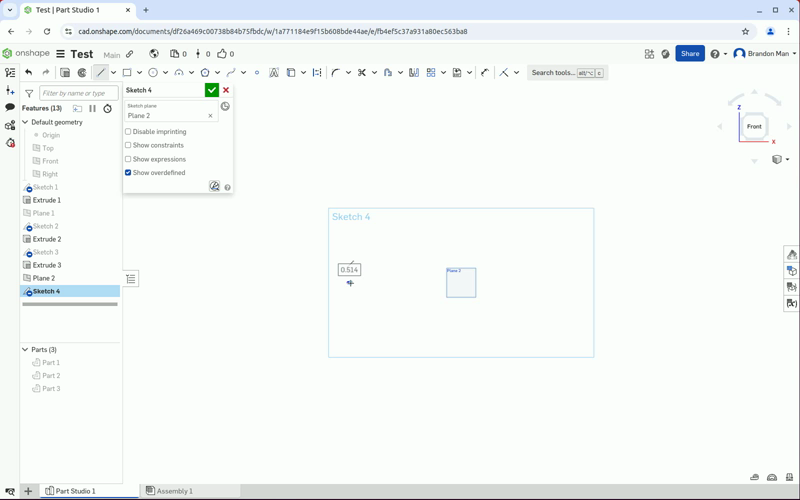
mouse_move(380, 282)
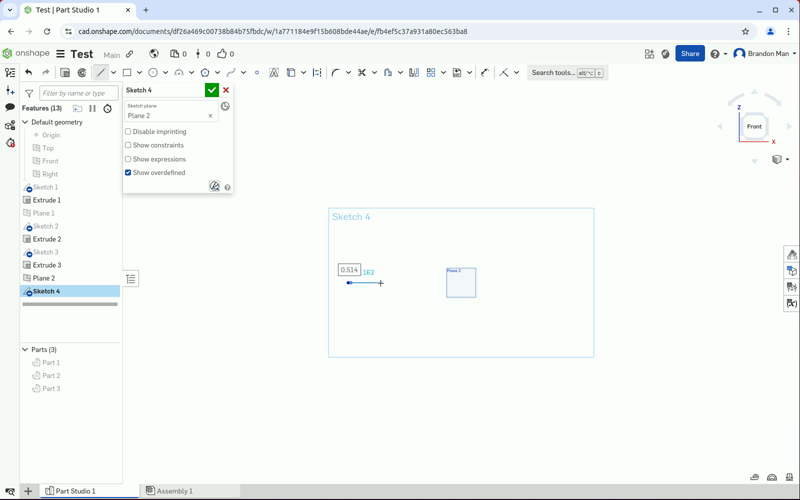
mouse_move(350, 259)
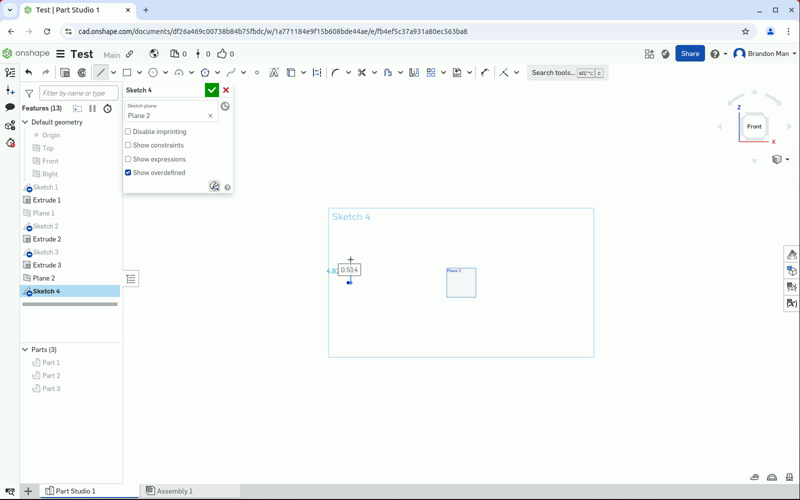
click(350, 259)
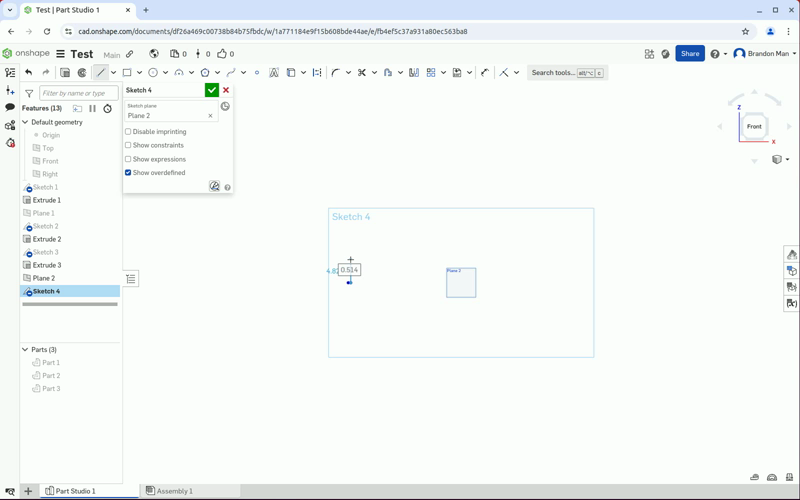
key_up(shift)
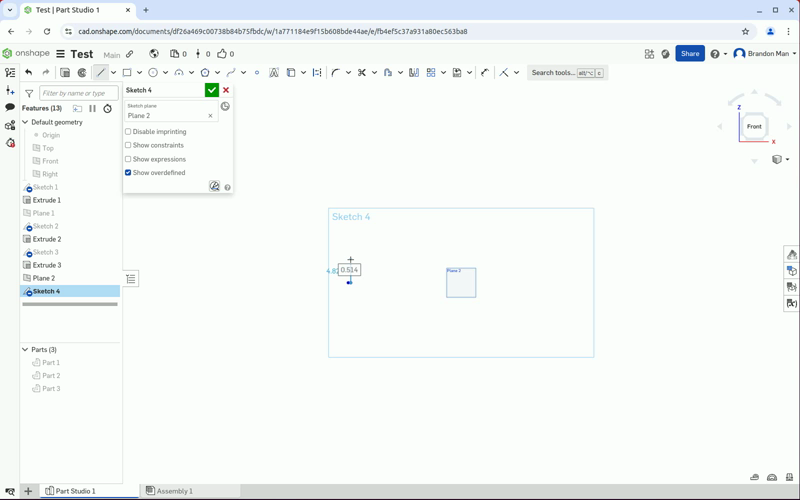
key_down(shift)
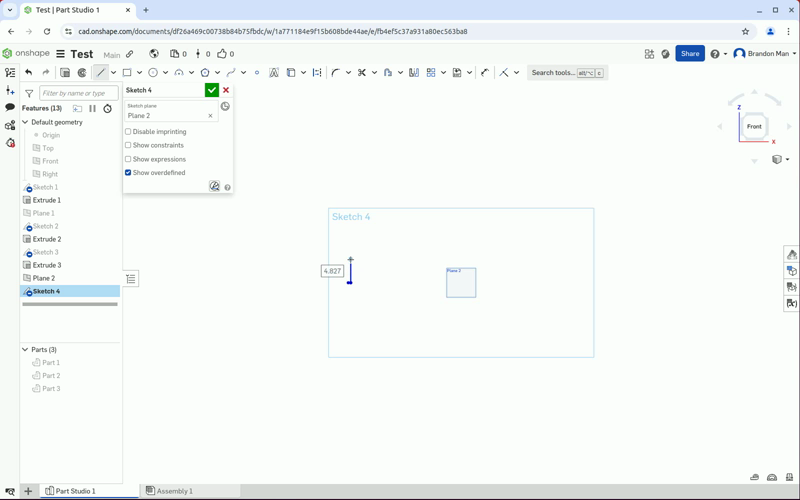
mouse_move(569, 259)
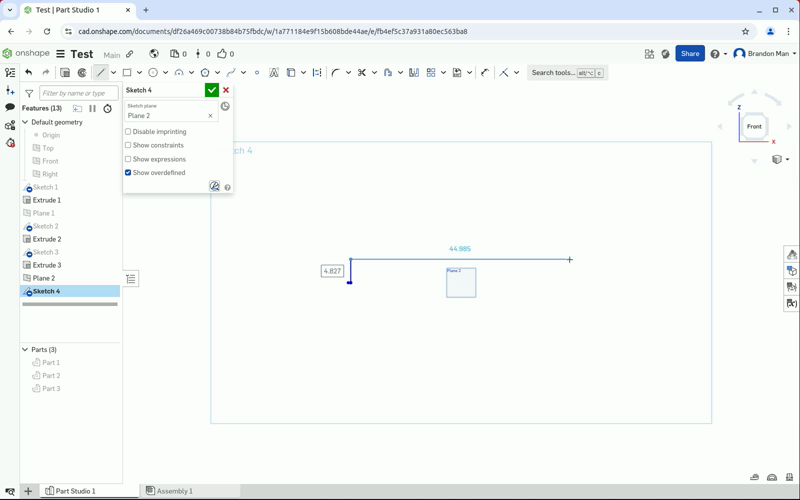
click(569, 259)
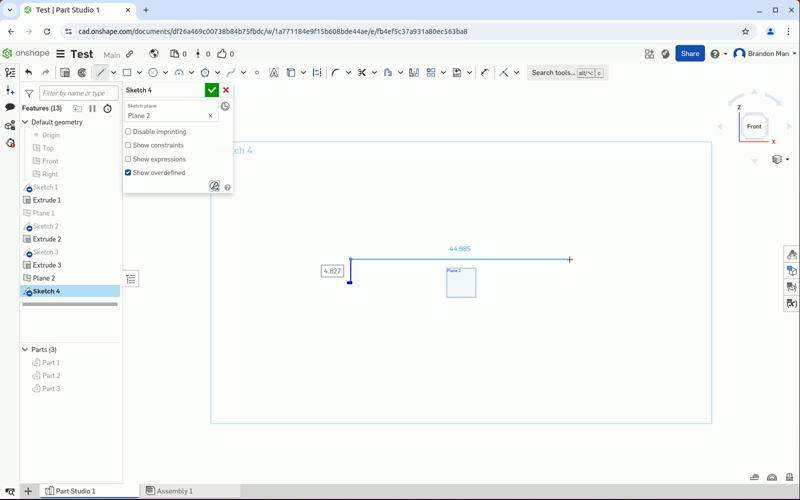
key_up(shift)
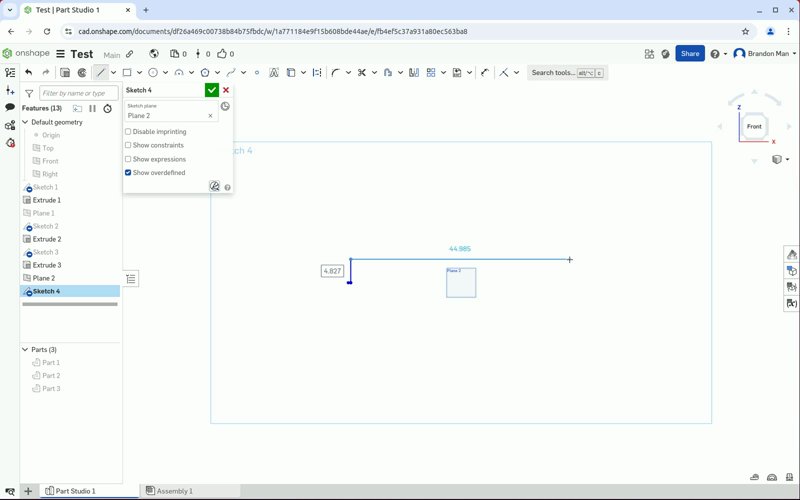
key_down(shift)
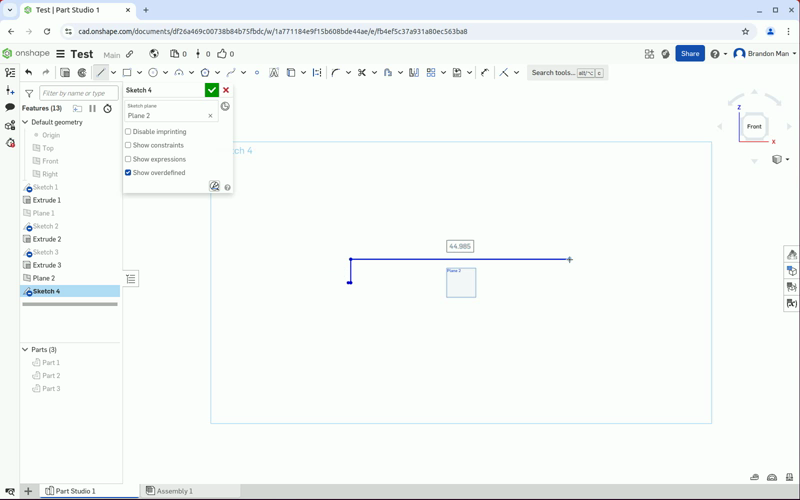
mouse_move(589, 259)
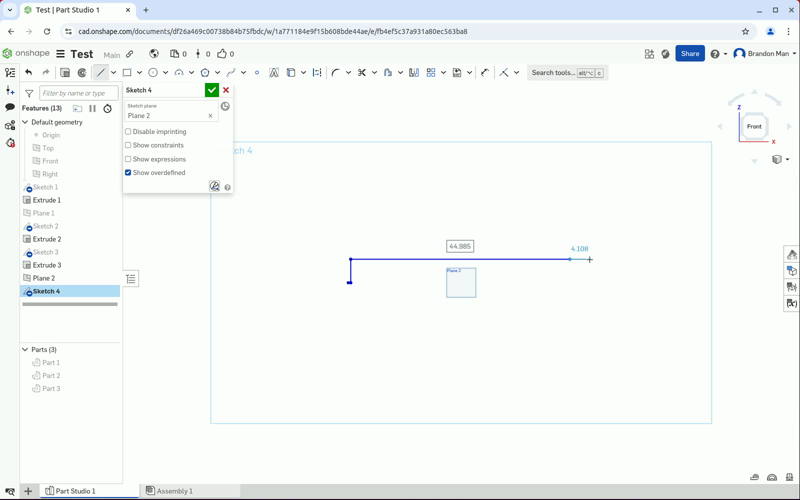
mouse_move(569, 282)
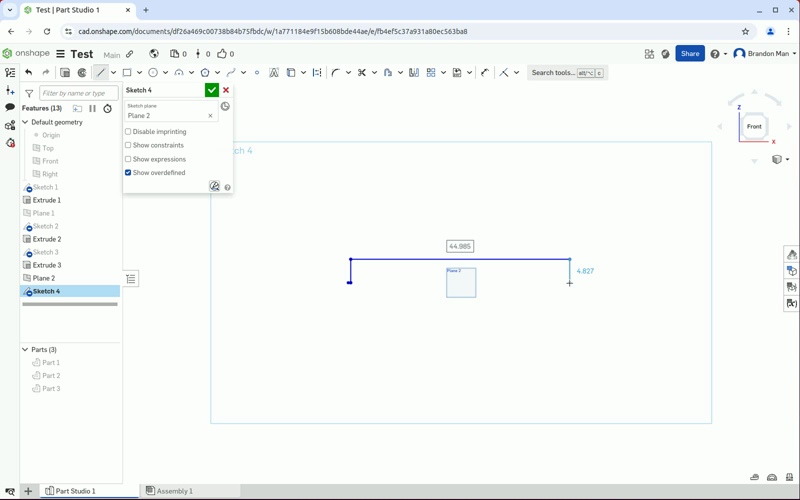
click(569, 282)
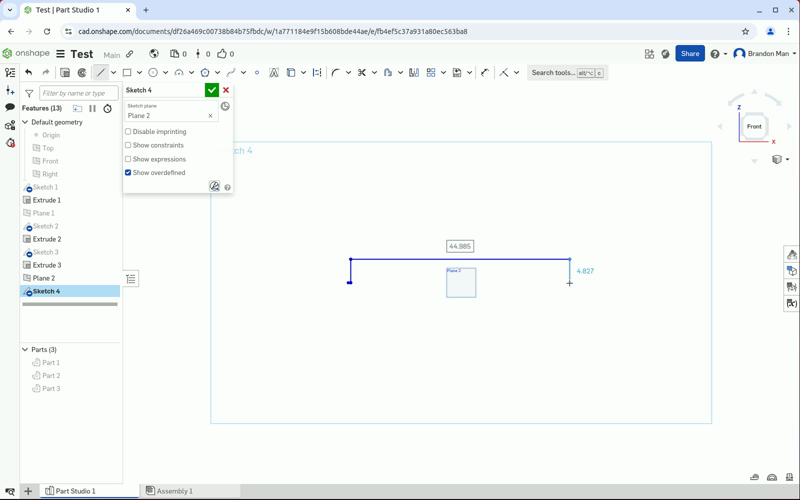
key_up(shift)
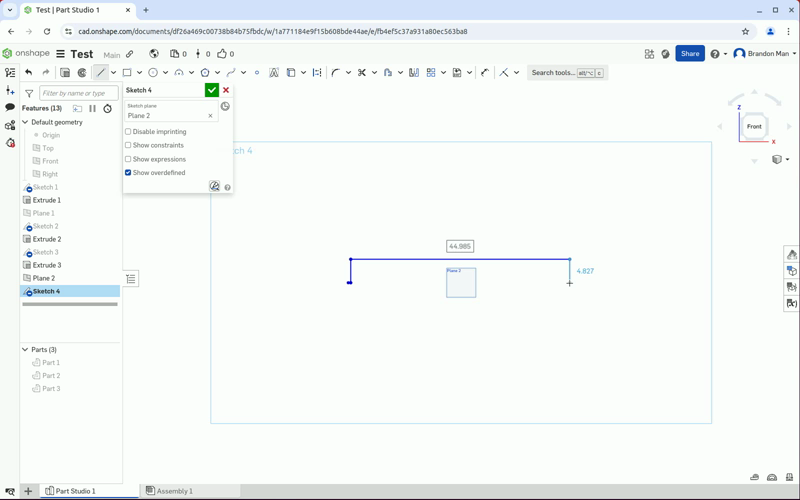
key_down(shift)
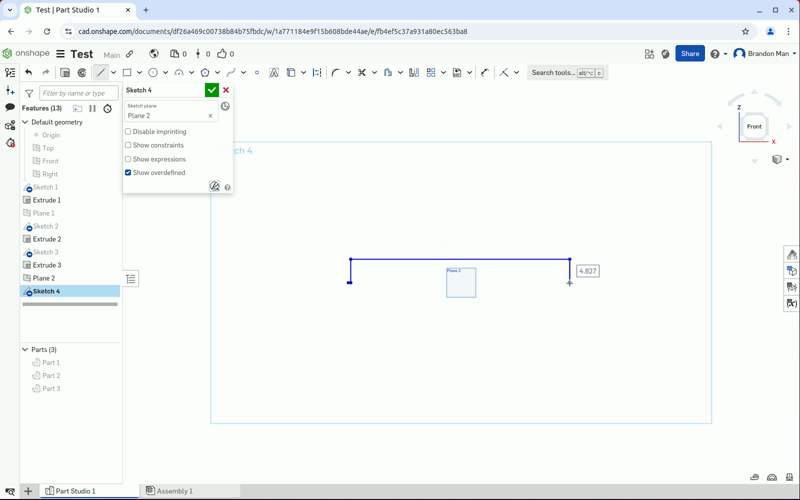
mouse_move(589, 282)
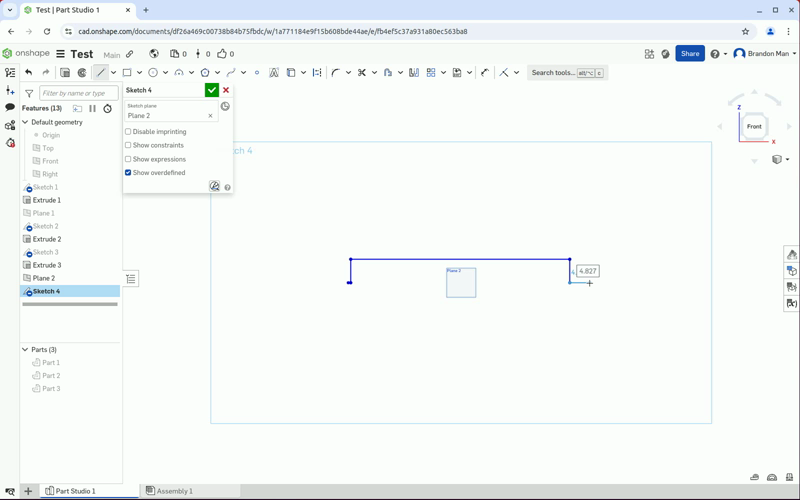
mouse_move(572, 282)
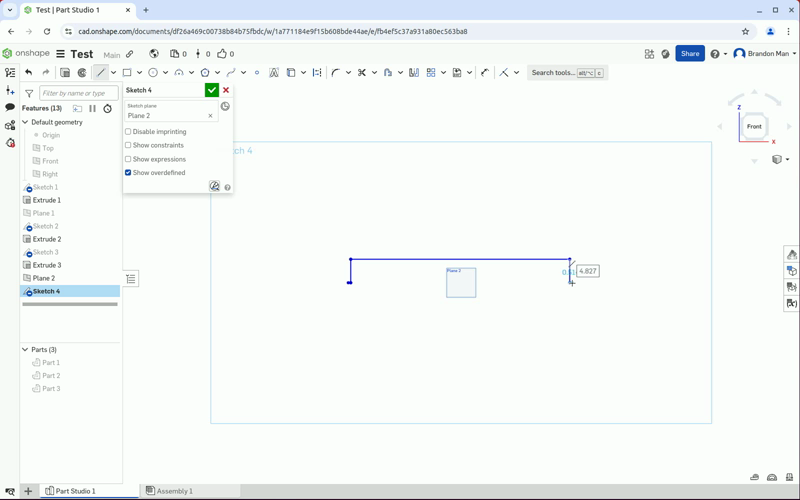
scroll(6)
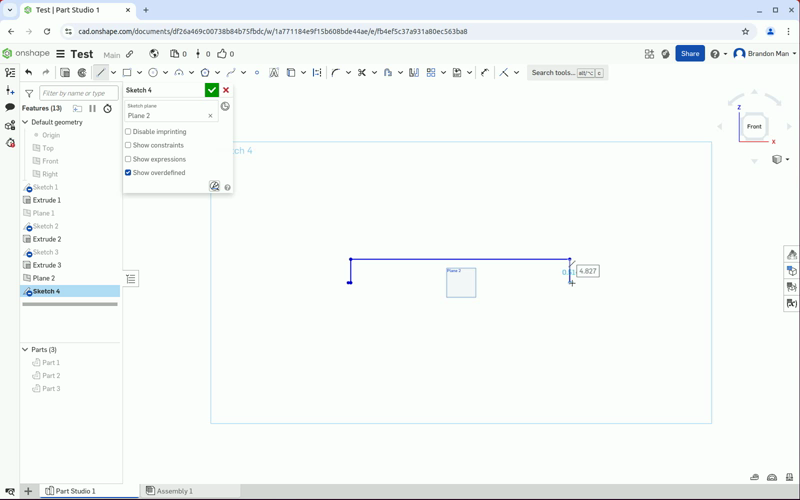
scroll(6)
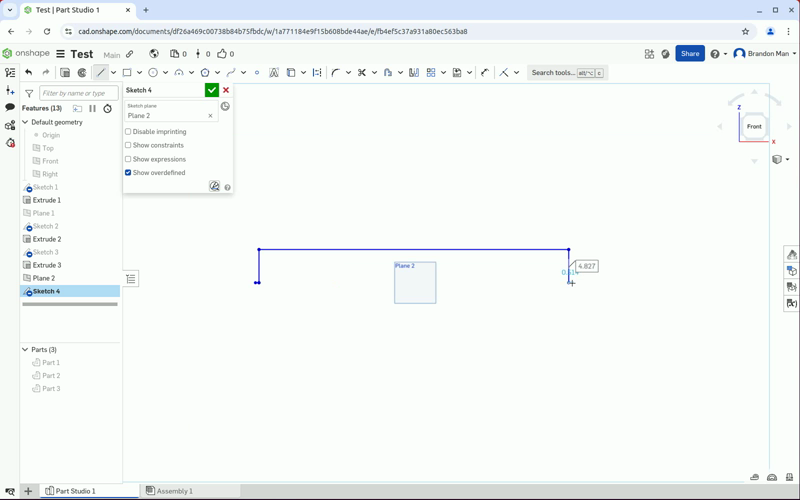
scroll(6)
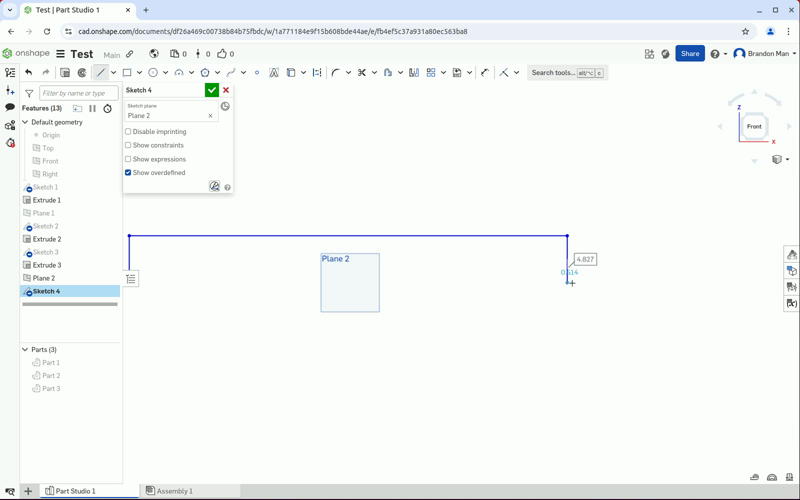
scroll(6)
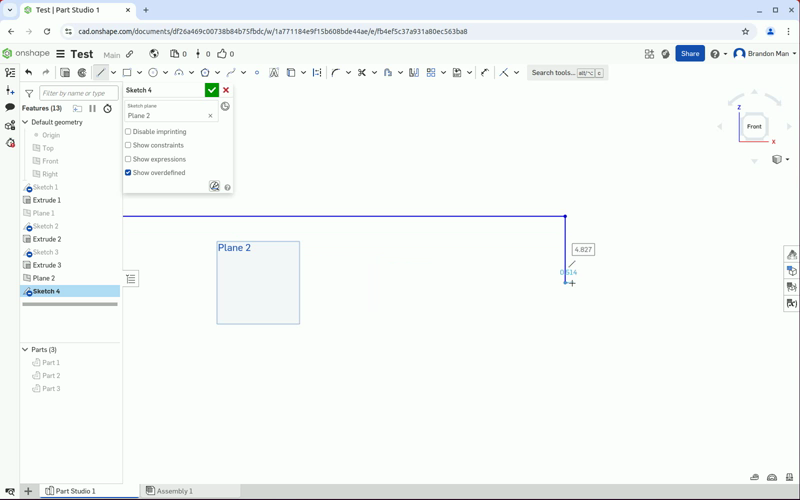
scroll(6)
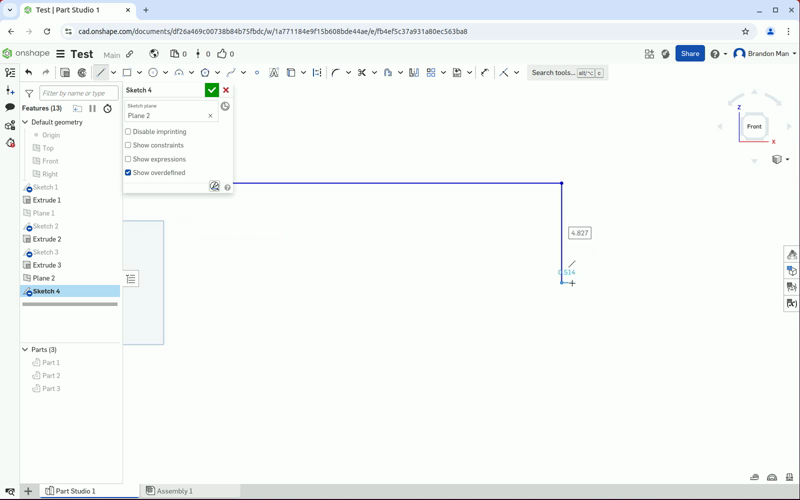
scroll(6)
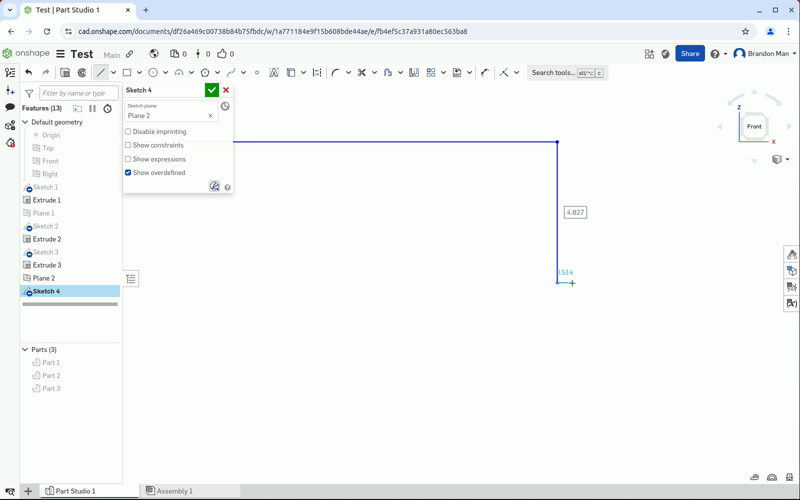
scroll(6)
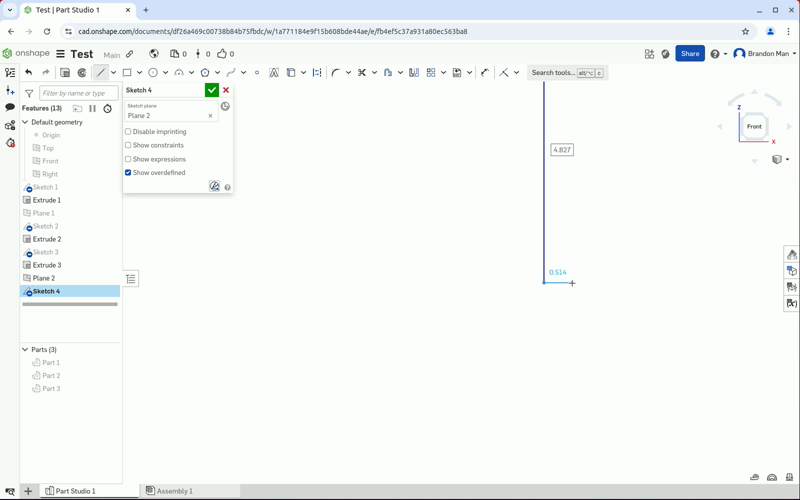
click(572, 282)
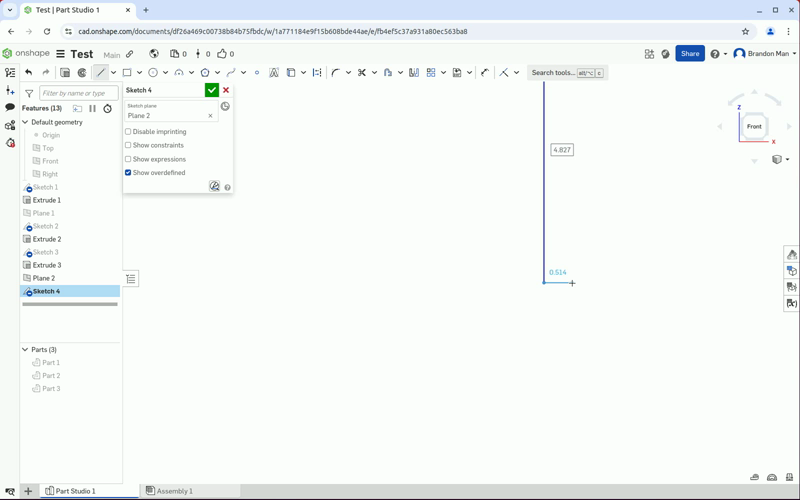
scroll(-6)
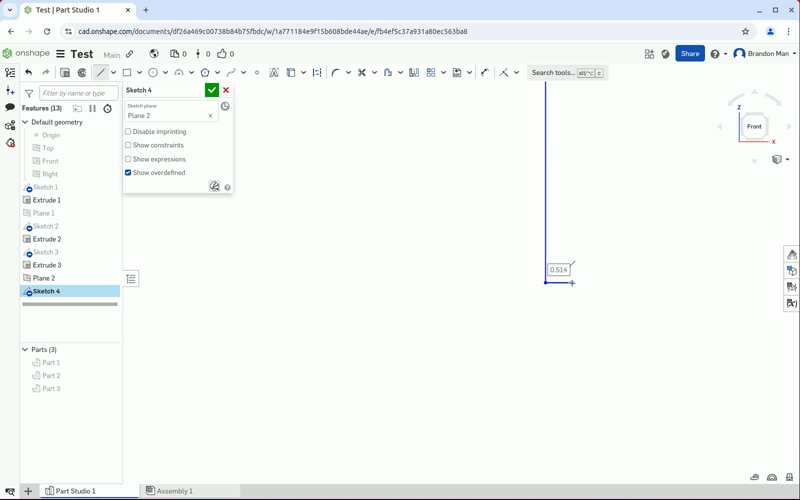
scroll(-6)
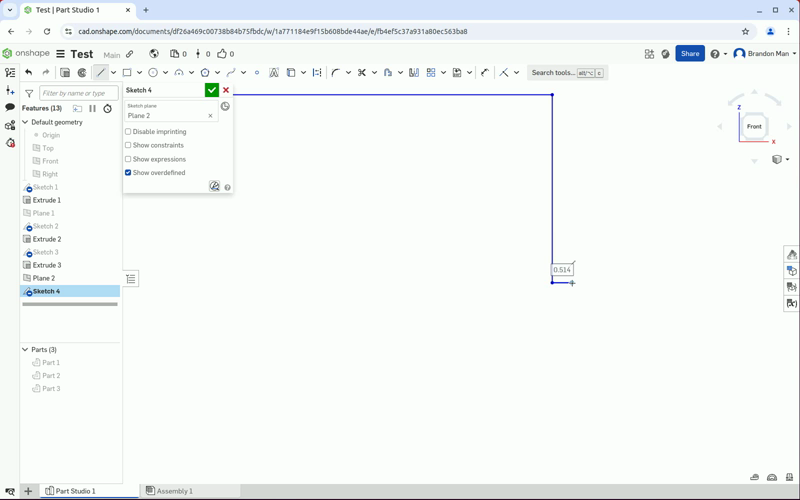
scroll(-6)
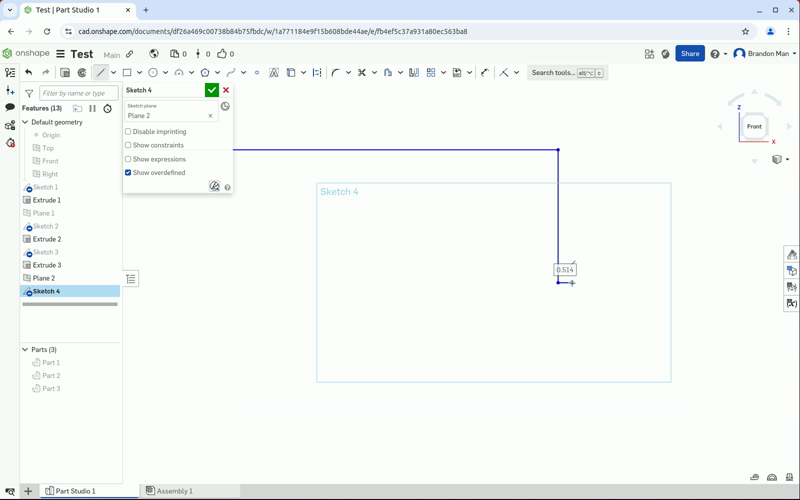
scroll(-6)
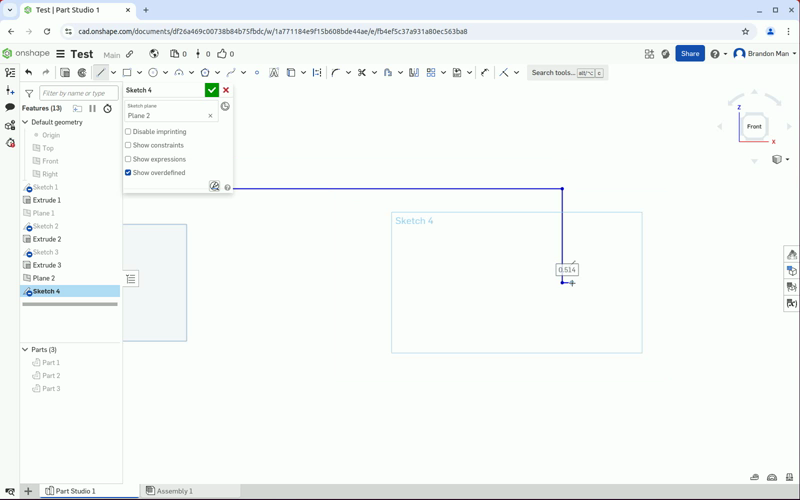
scroll(-6)
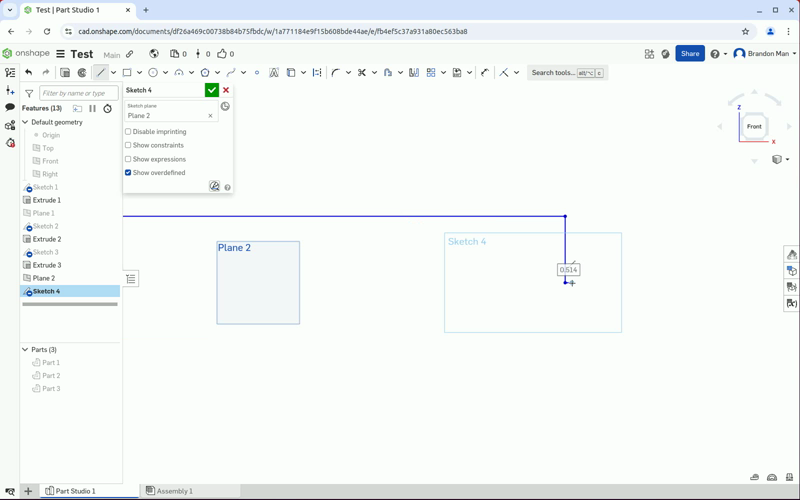
scroll(-6)
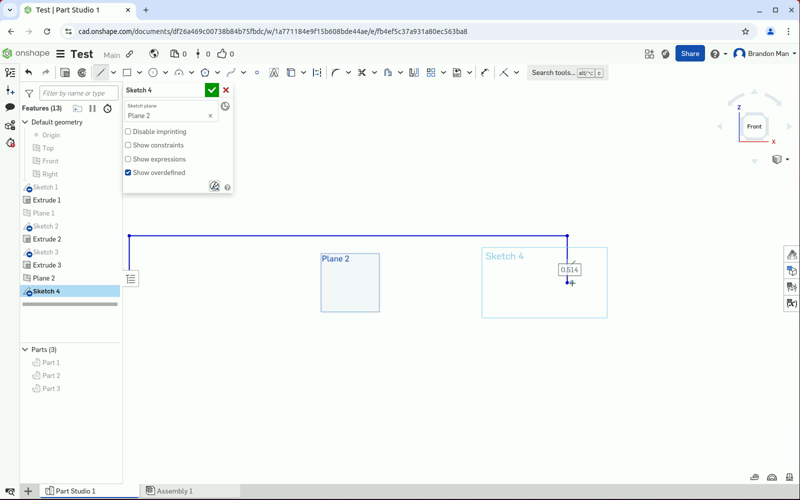
scroll(-6)
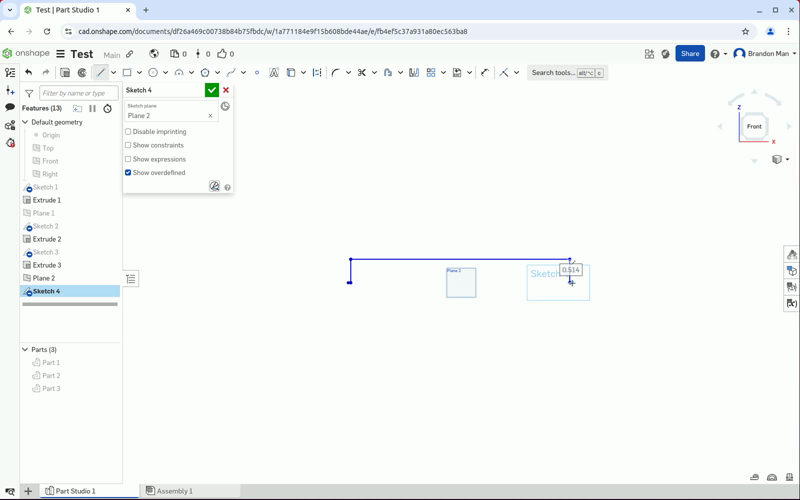
key_up(shift)
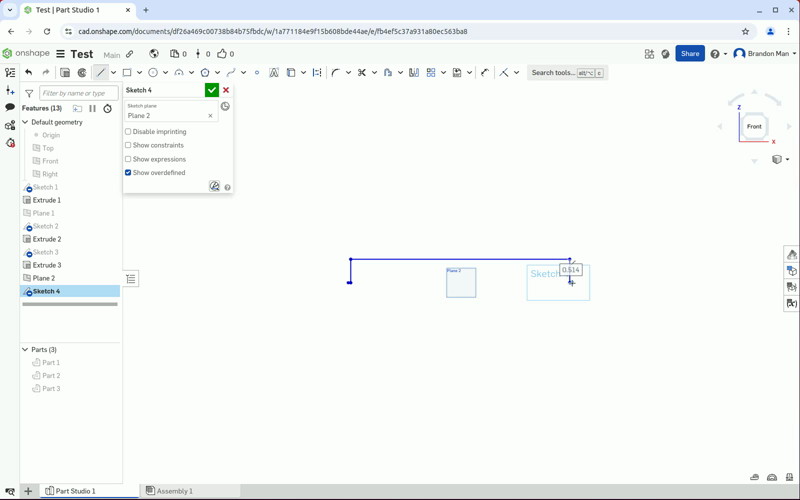
key_down(shift)
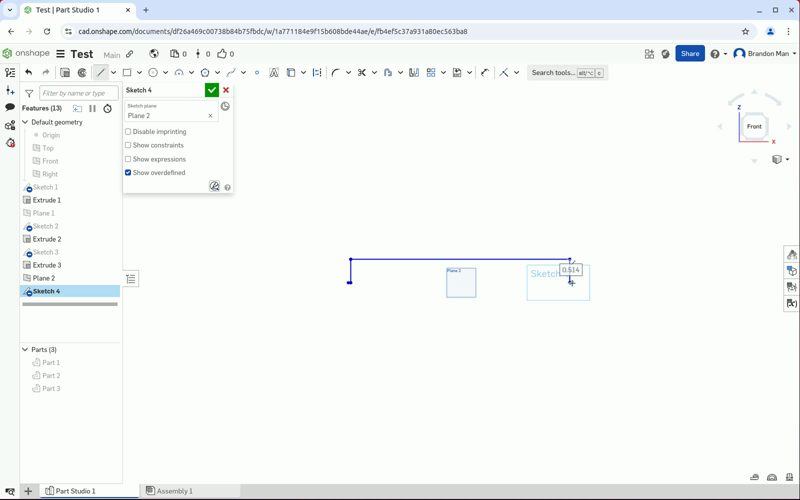
mouse_move(589, 282)
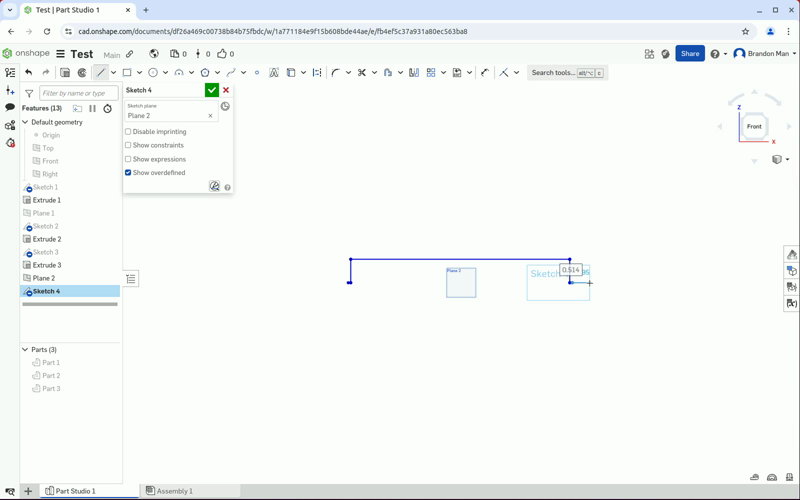
mouse_move(572, 257)
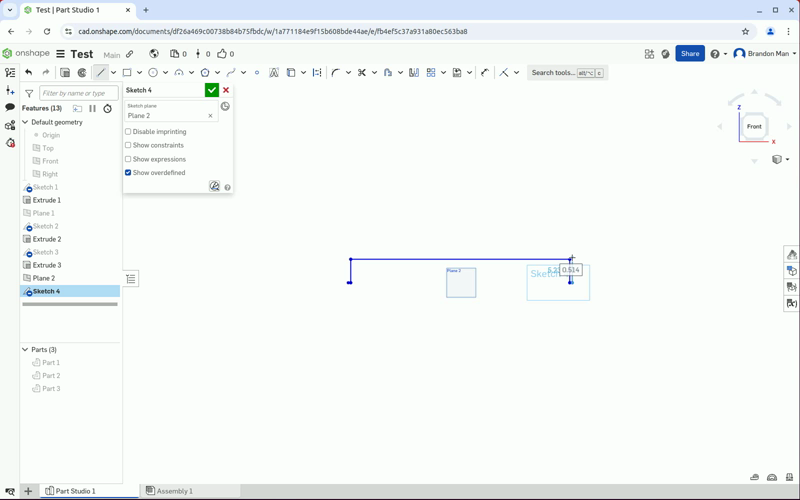
scroll(6)
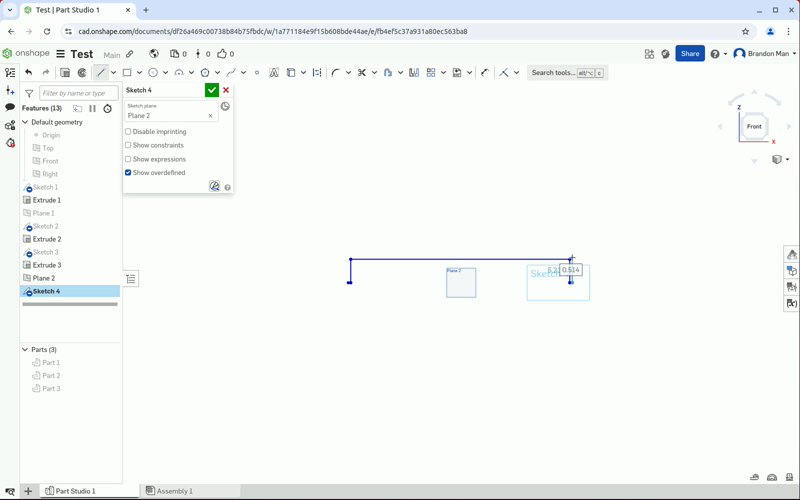
scroll(6)
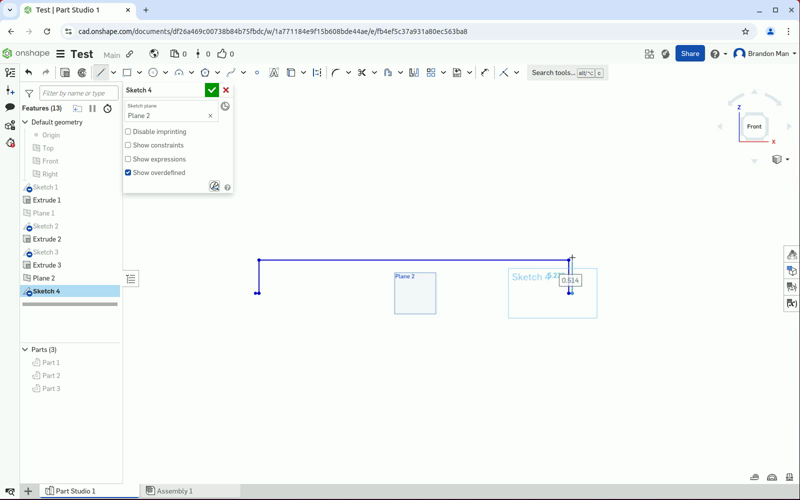
scroll(6)
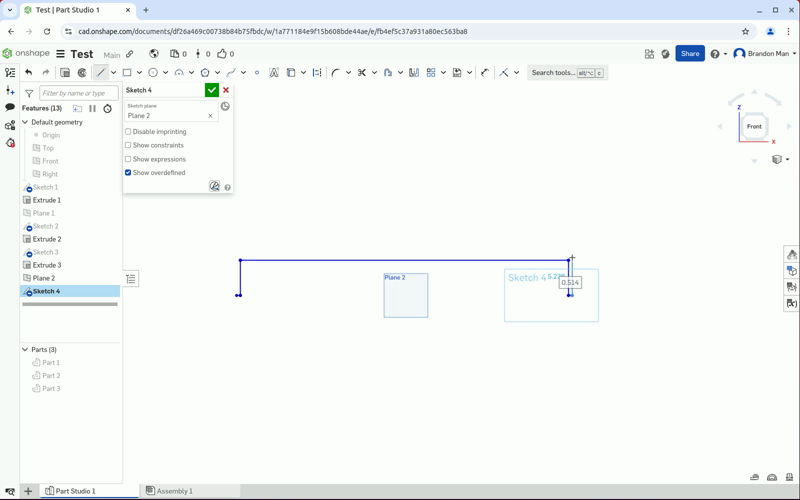
scroll(6)
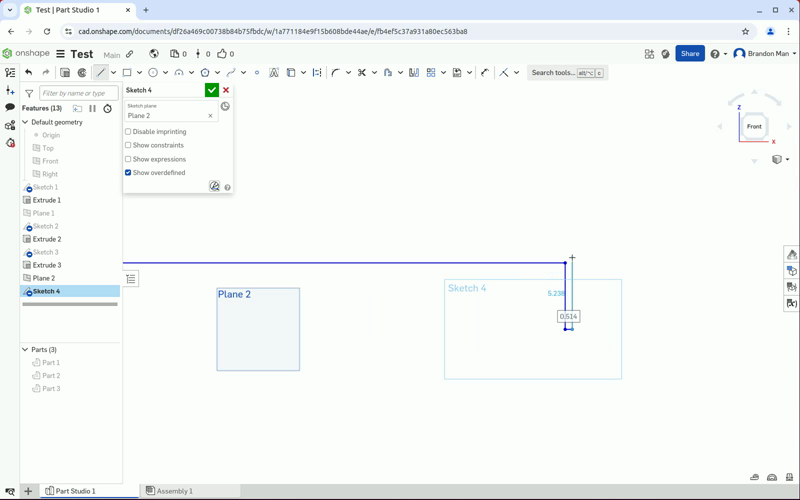
scroll(6)
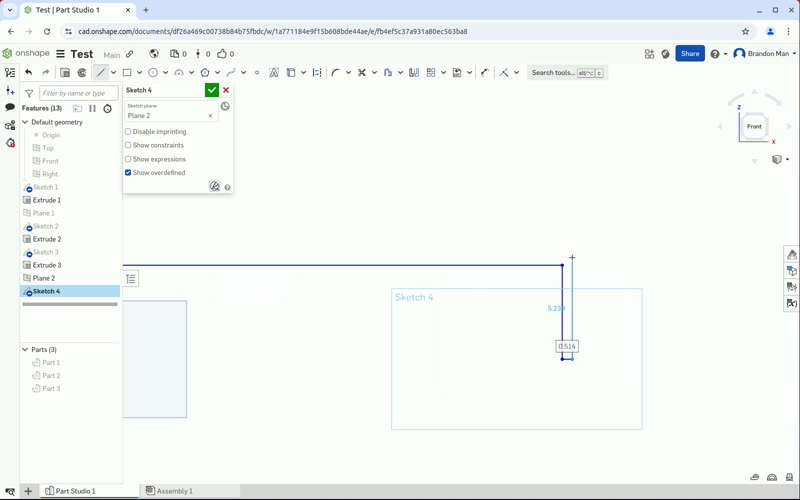
scroll(6)
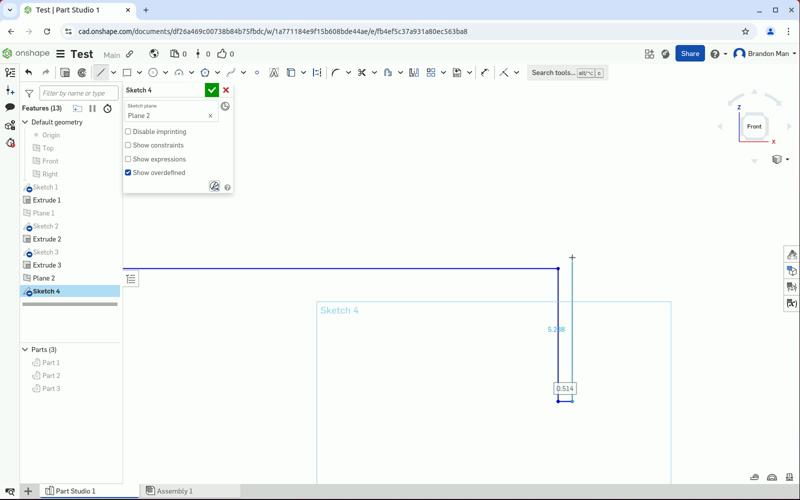
scroll(6)
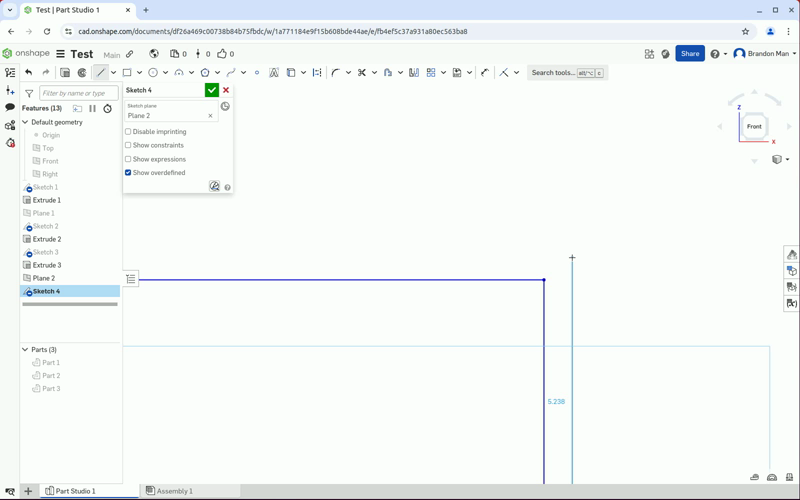
click(572, 257)
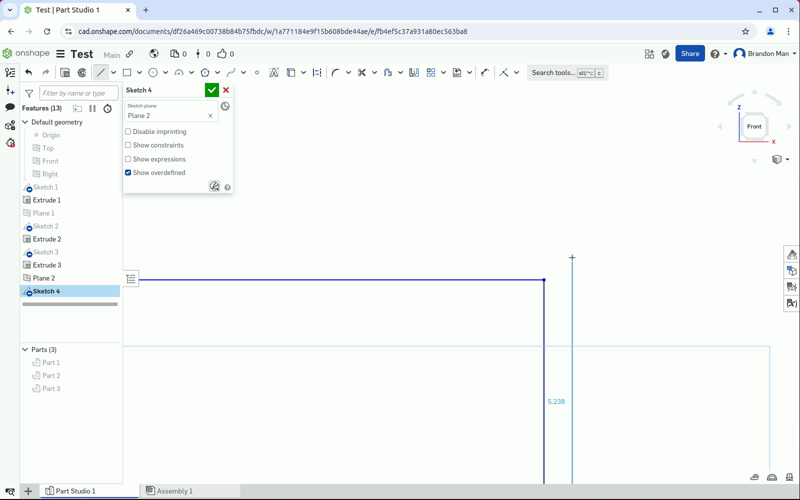
scroll(-6)
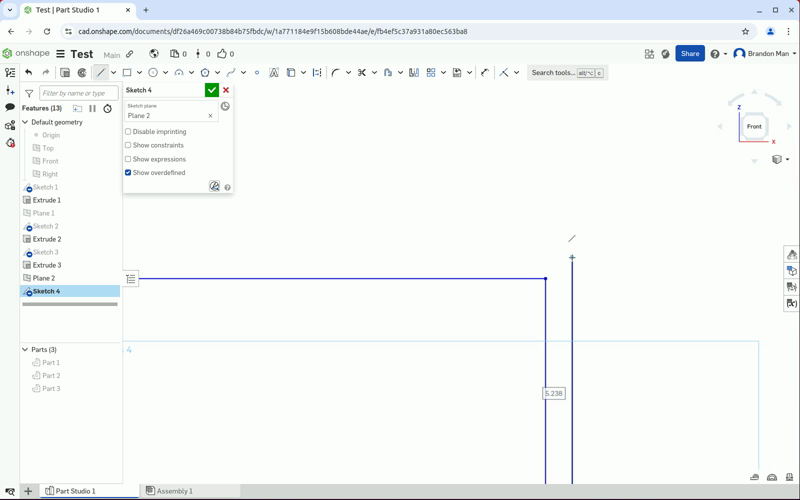
scroll(-6)
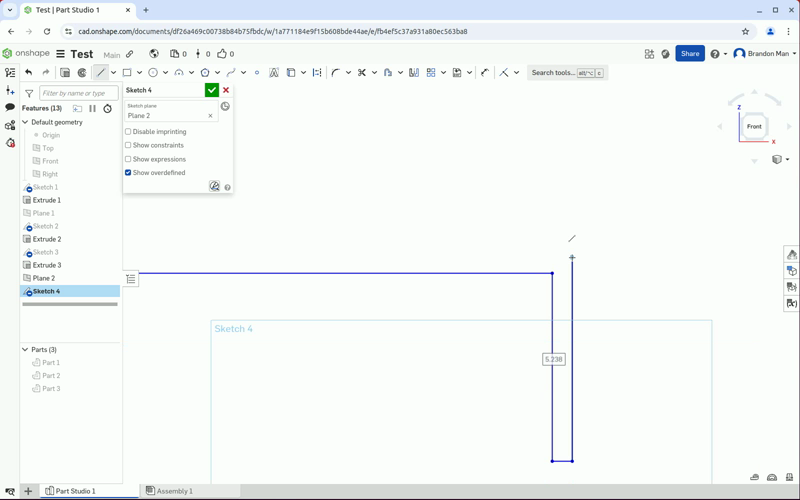
scroll(-6)
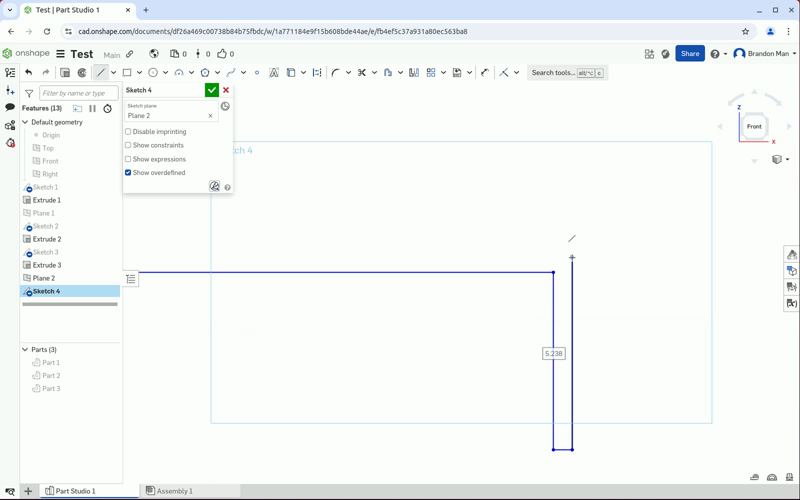
scroll(-6)
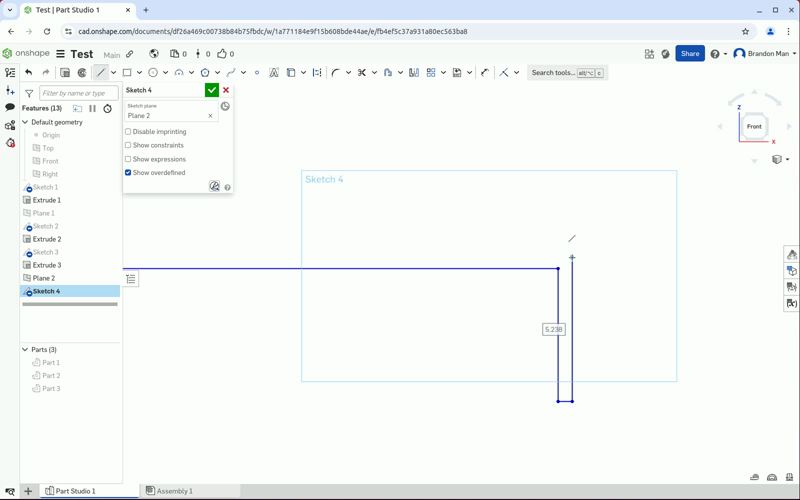
scroll(-6)
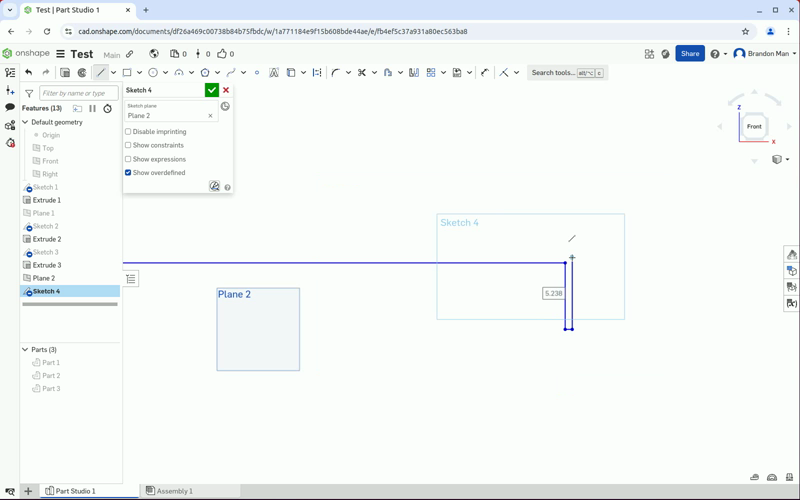
scroll(-6)
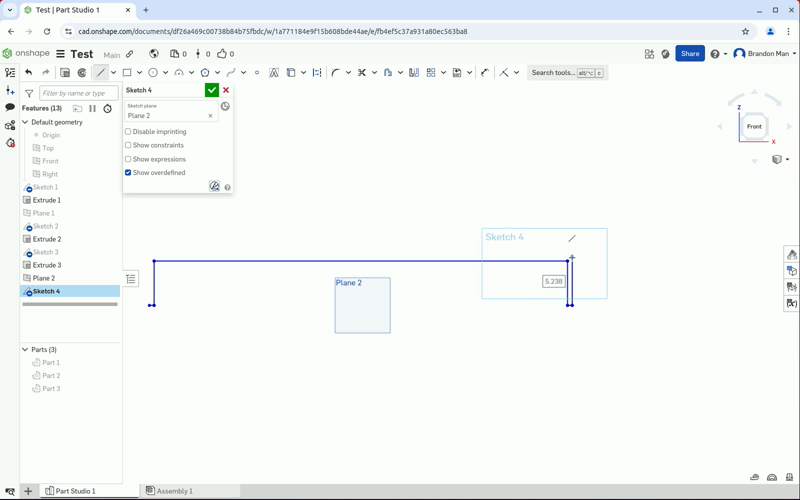
scroll(-6)
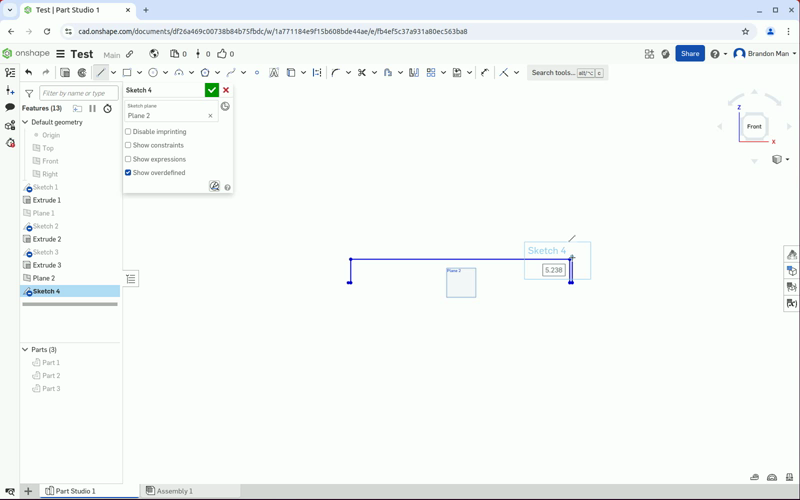
key_up(shift)
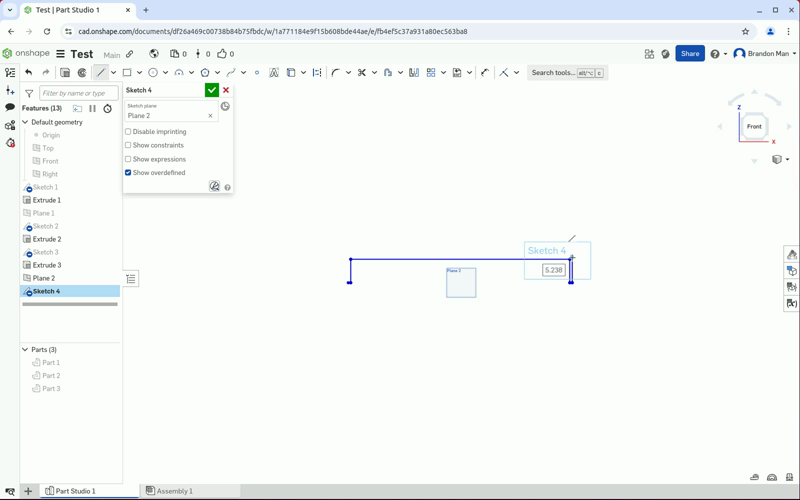
key_down(shift)
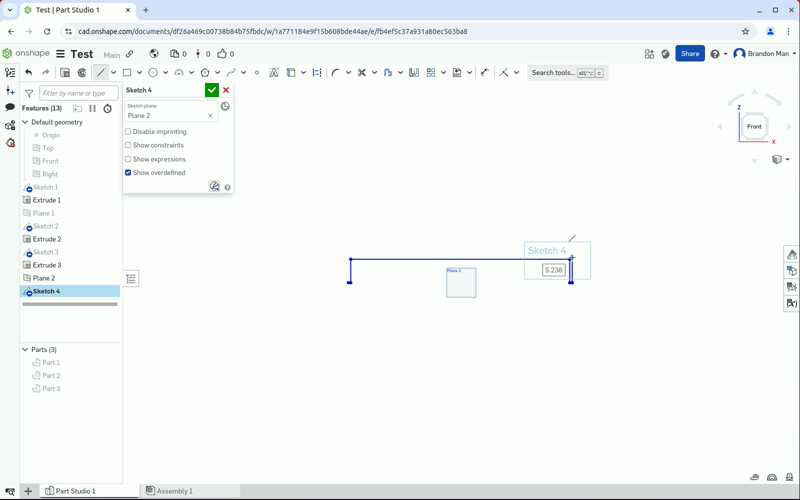
mouse_move(348, 257)
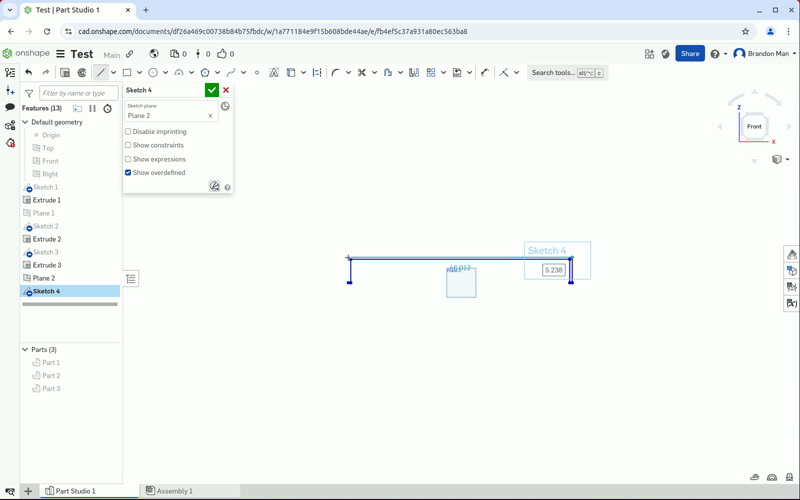
scroll(6)
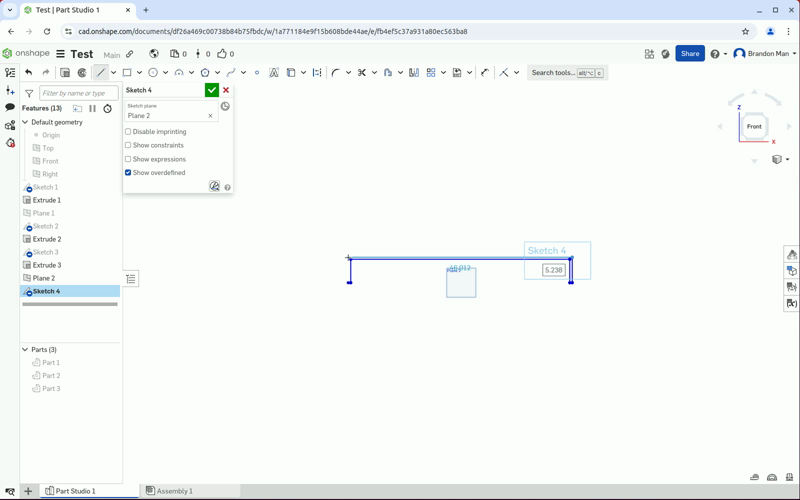
scroll(6)
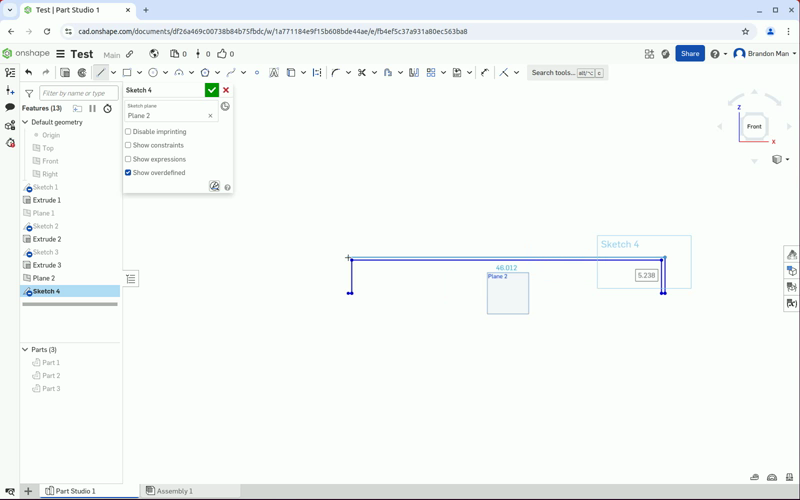
scroll(6)
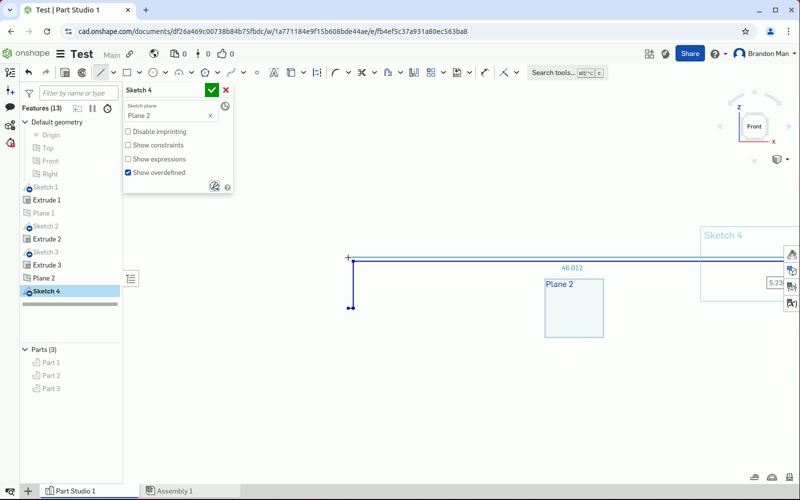
scroll(6)
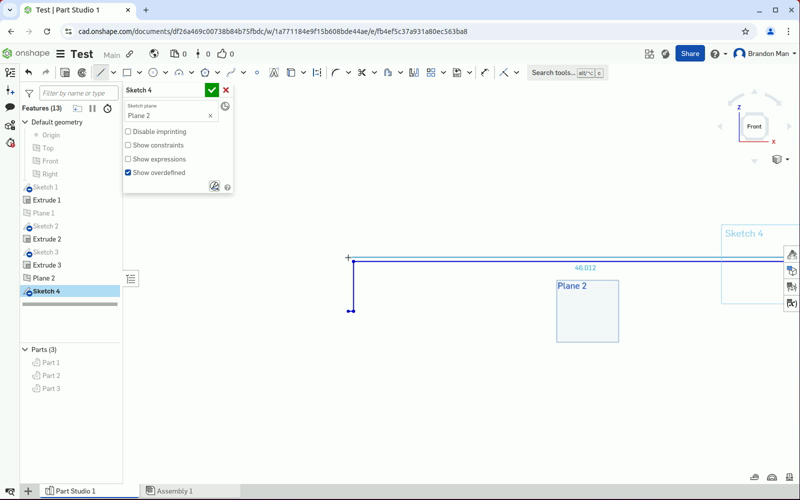
scroll(6)
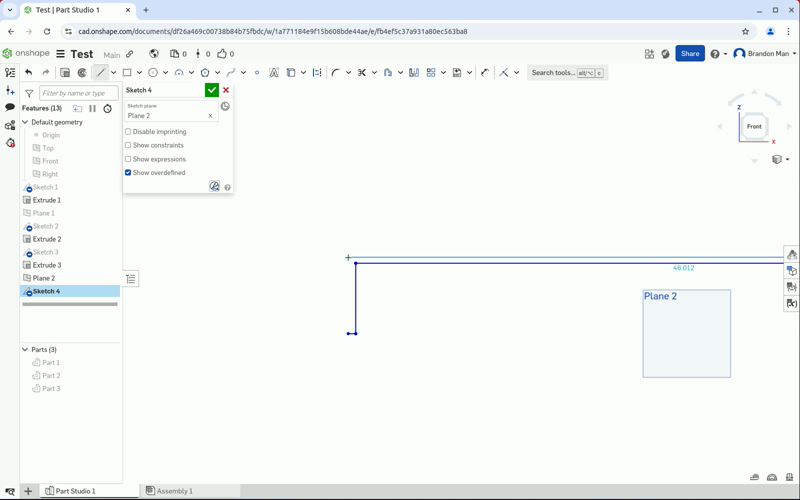
scroll(6)
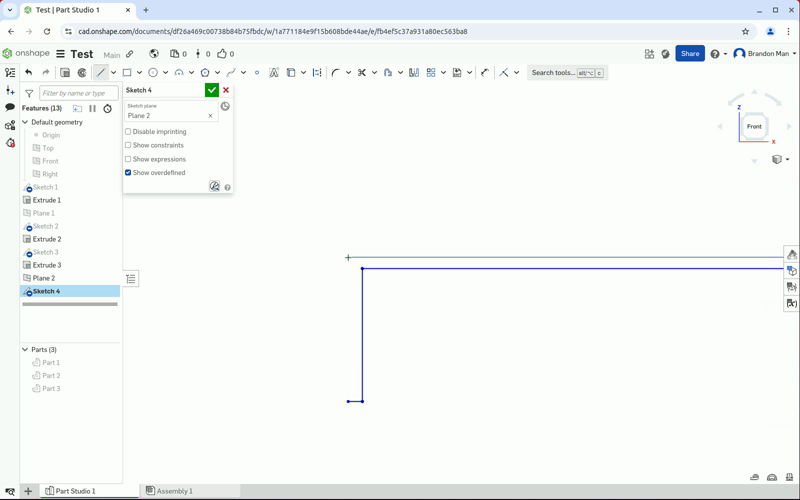
scroll(6)
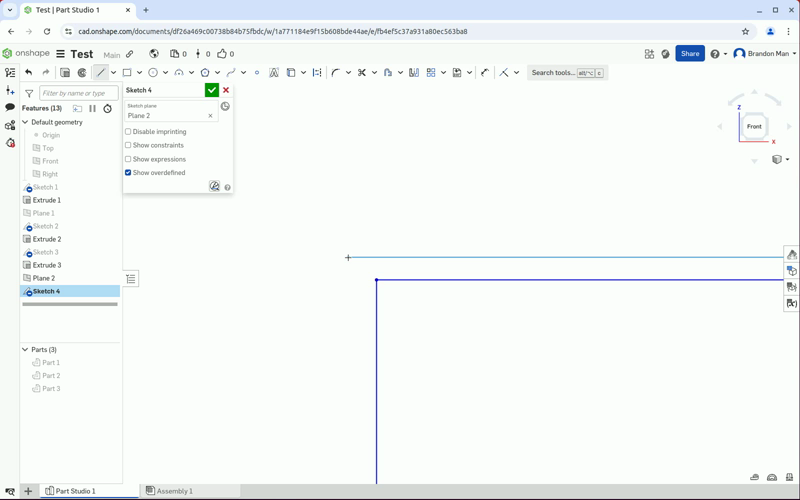
click(348, 257)
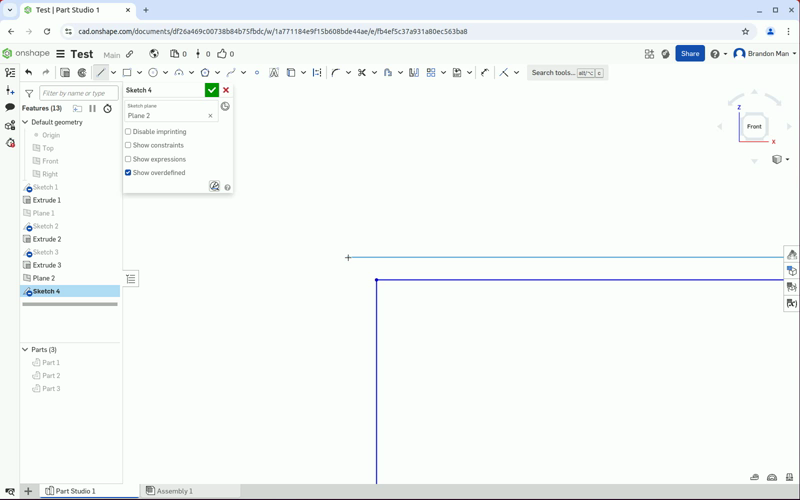
scroll(-6)
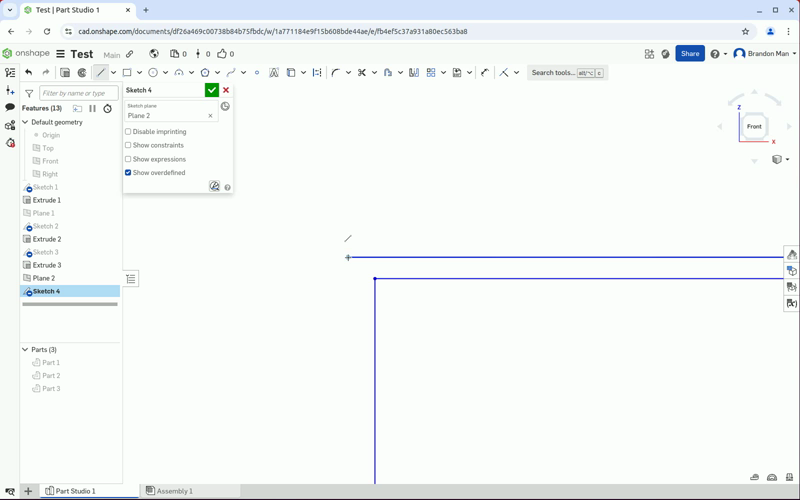
scroll(-6)
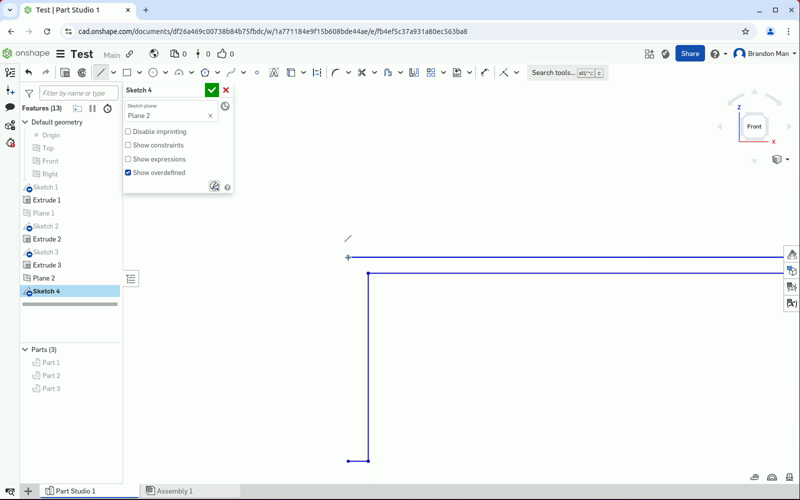
scroll(-6)
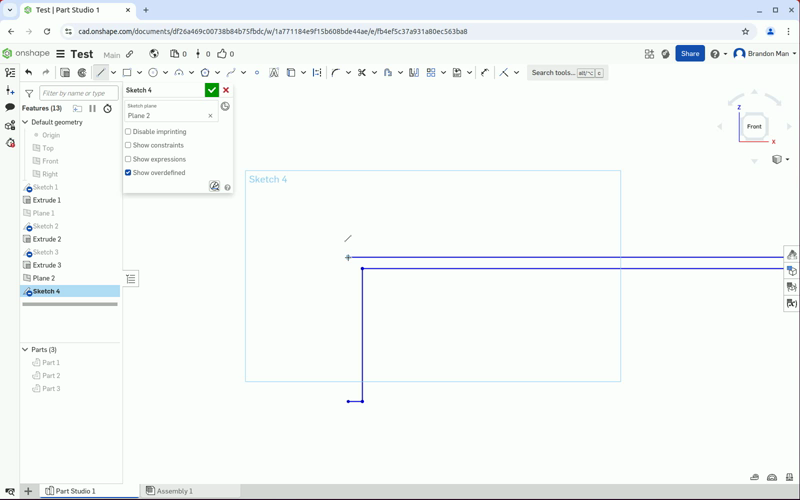
scroll(-6)
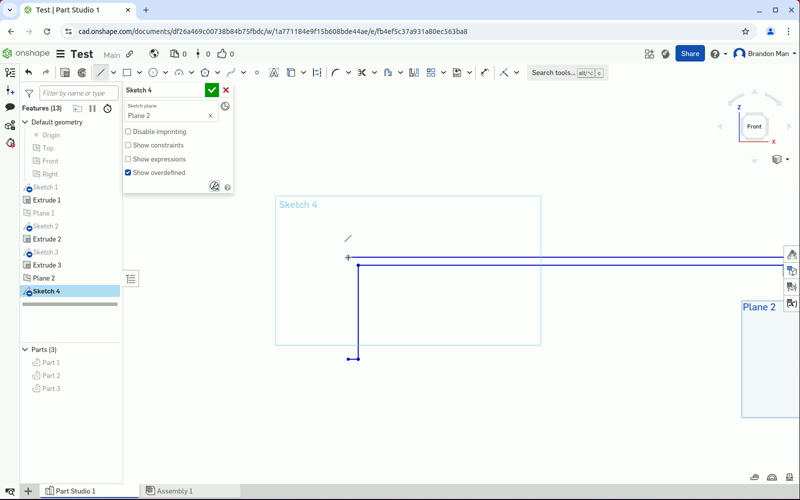
scroll(-6)
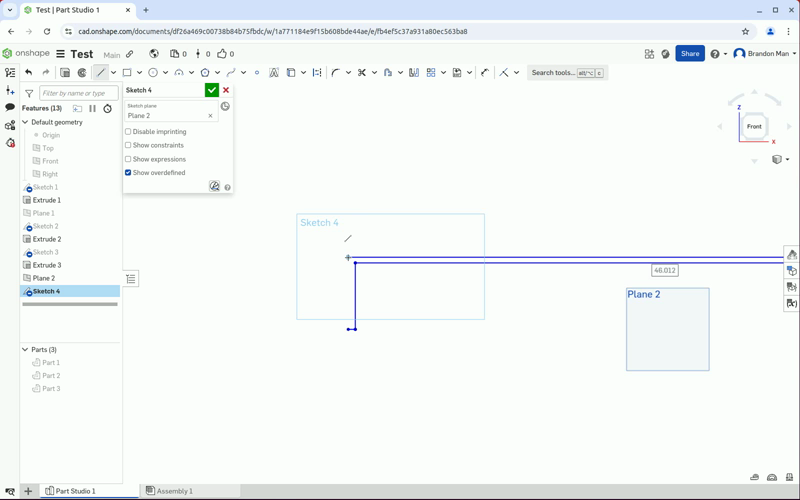
scroll(-6)
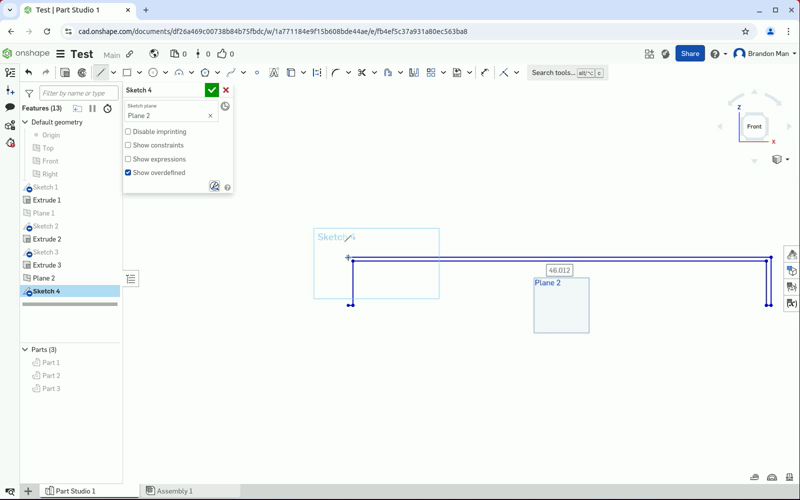
scroll(-6)
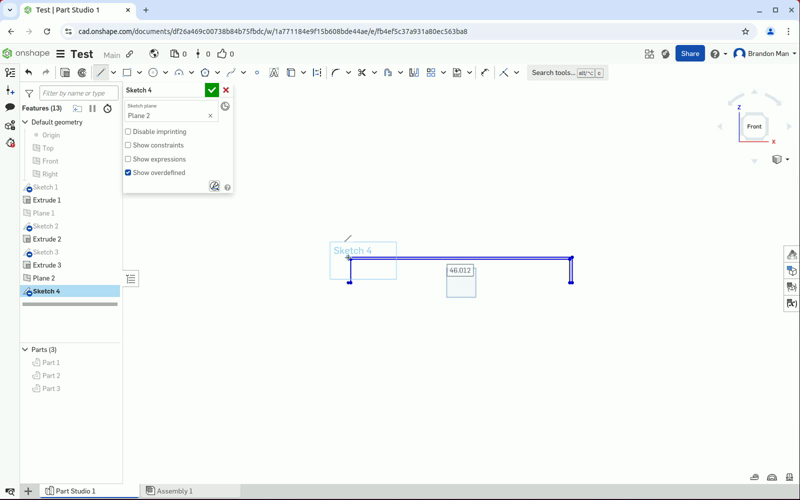
key_up(shift)
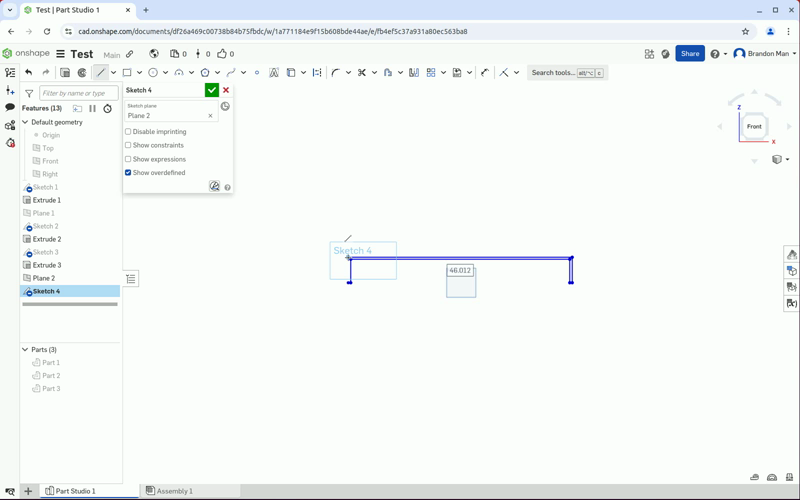
mouse_move(378, 257)
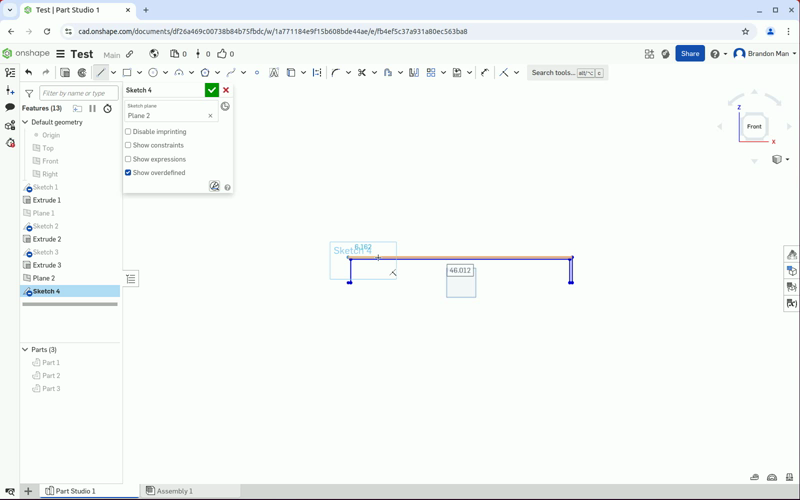
key_down(shift)
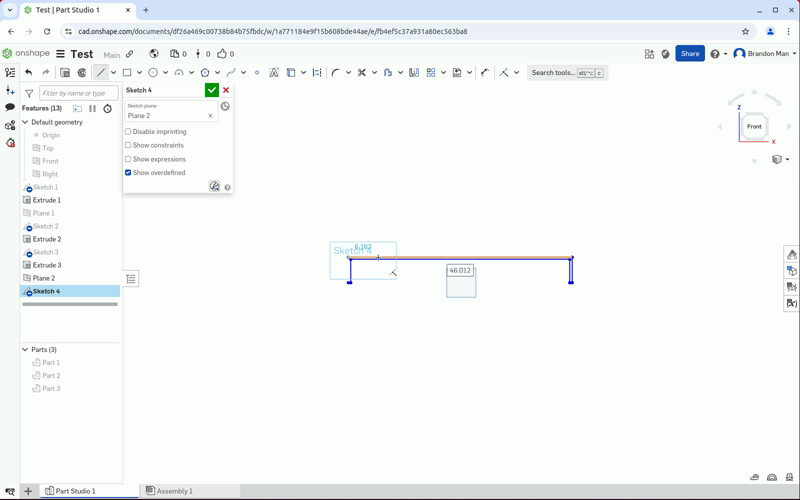
mouse_move(348, 282)
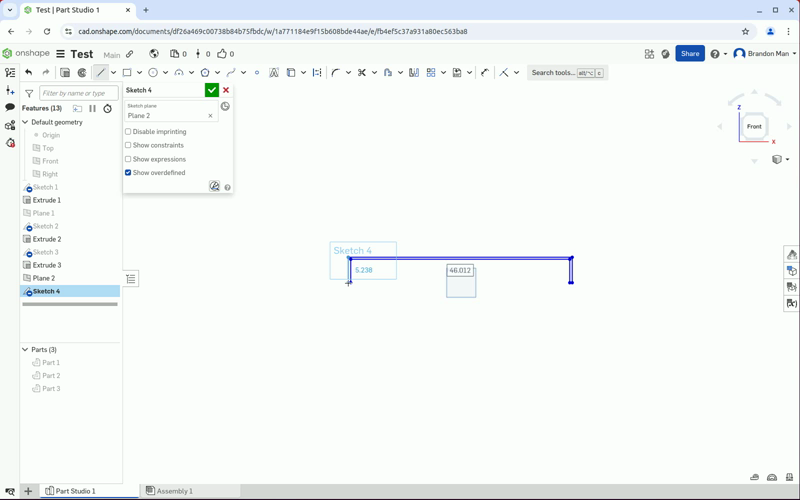
scroll(6)
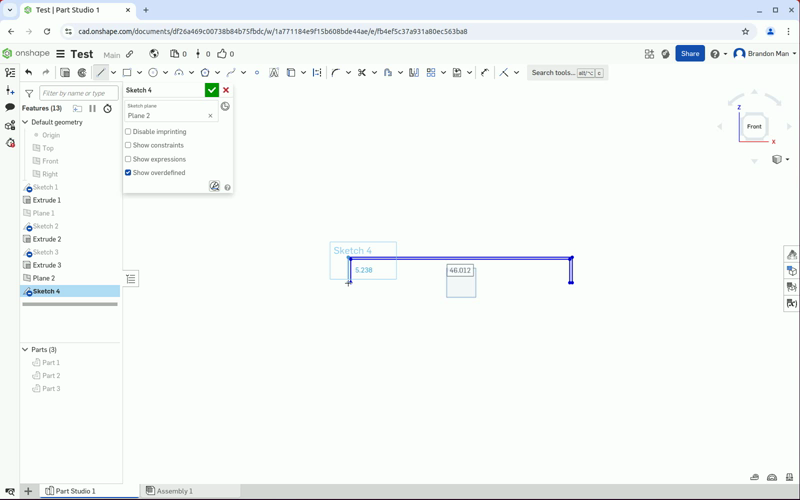
scroll(6)
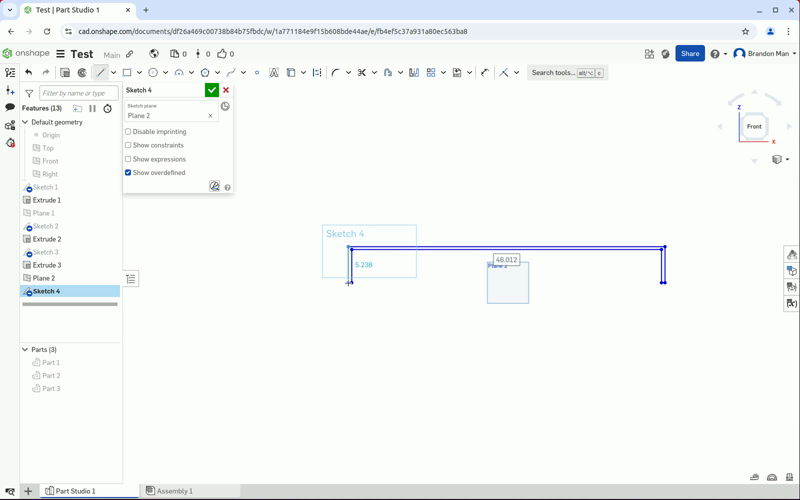
scroll(6)
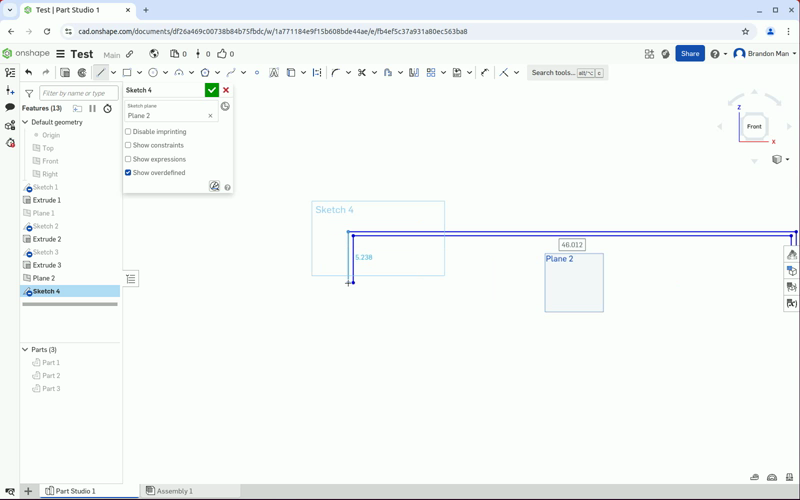
scroll(6)
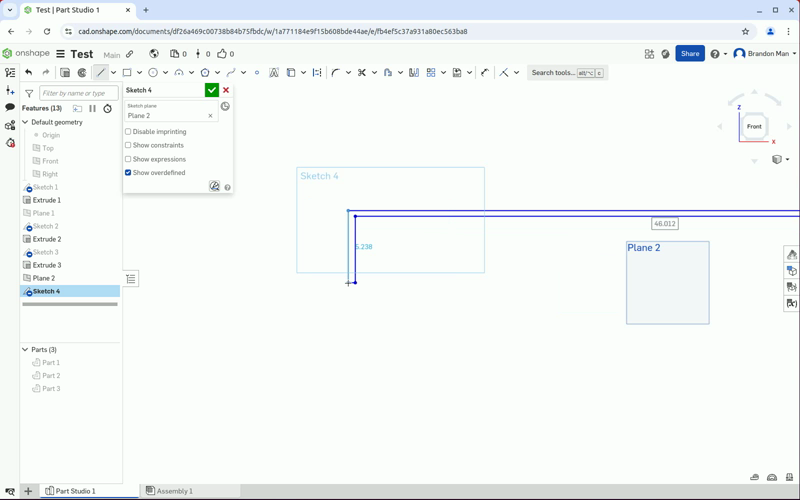
scroll(6)
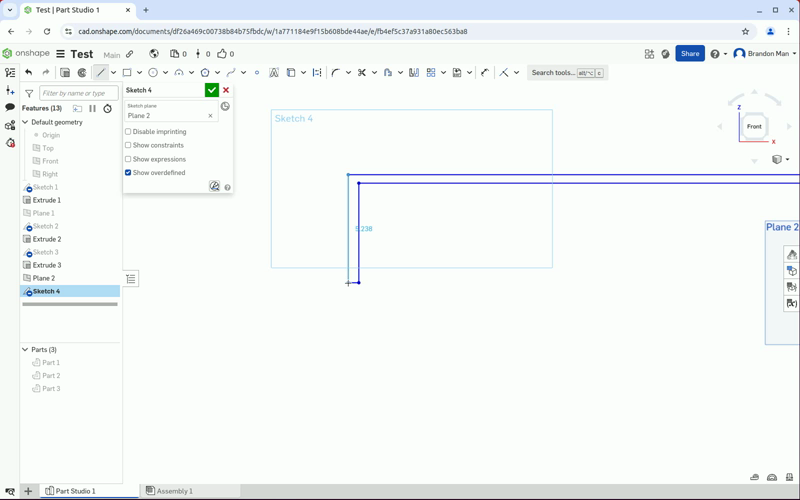
scroll(6)
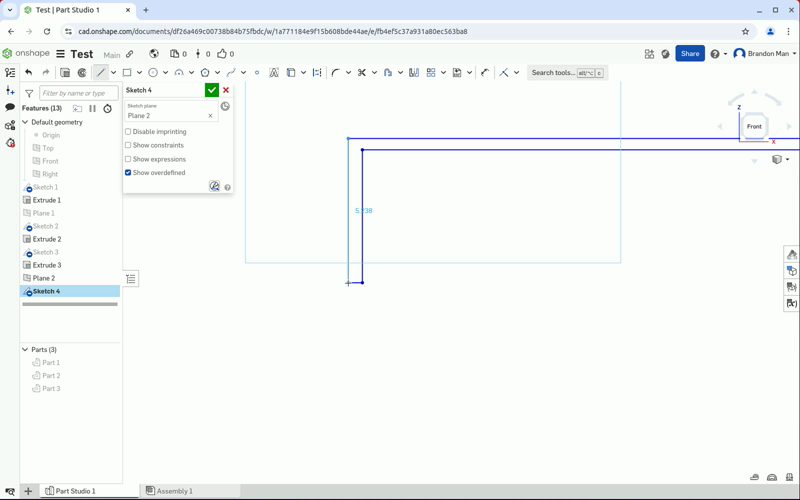
scroll(6)
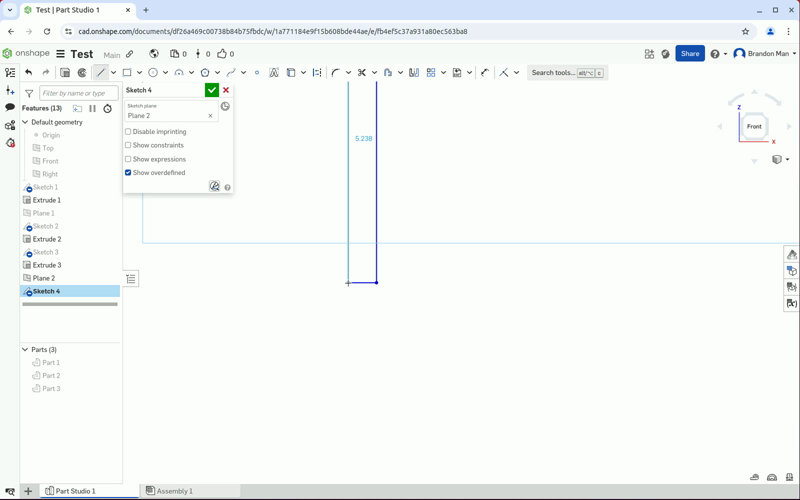
key_up(shift)
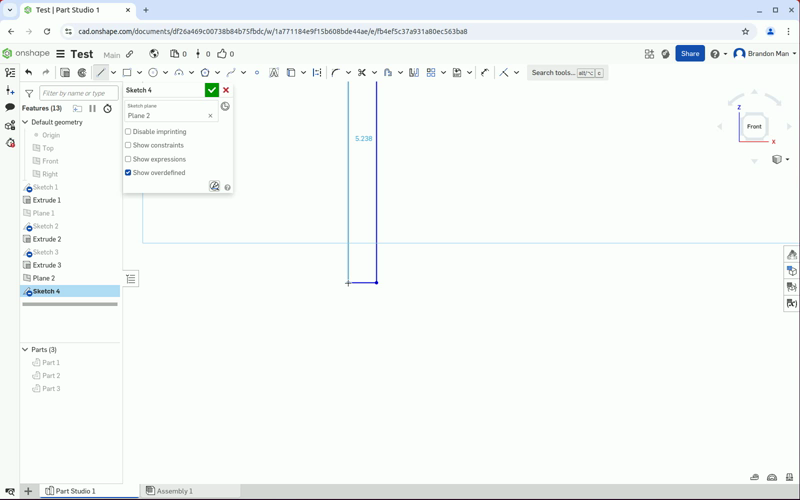
click(348, 282)
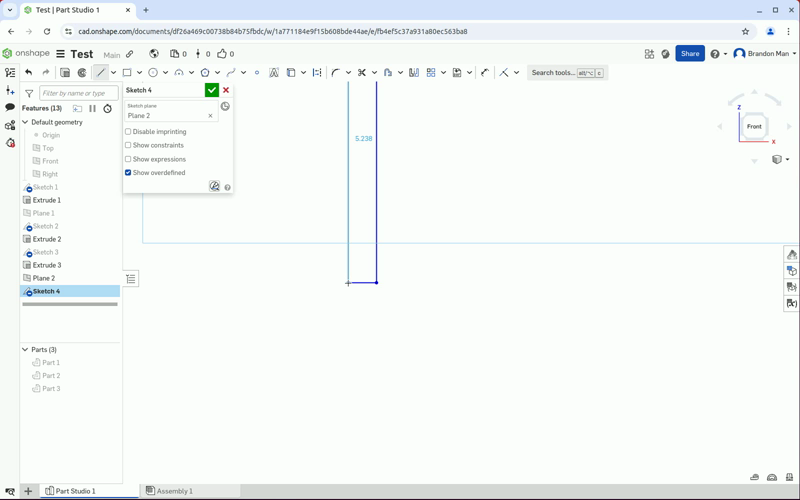
scroll(-6)
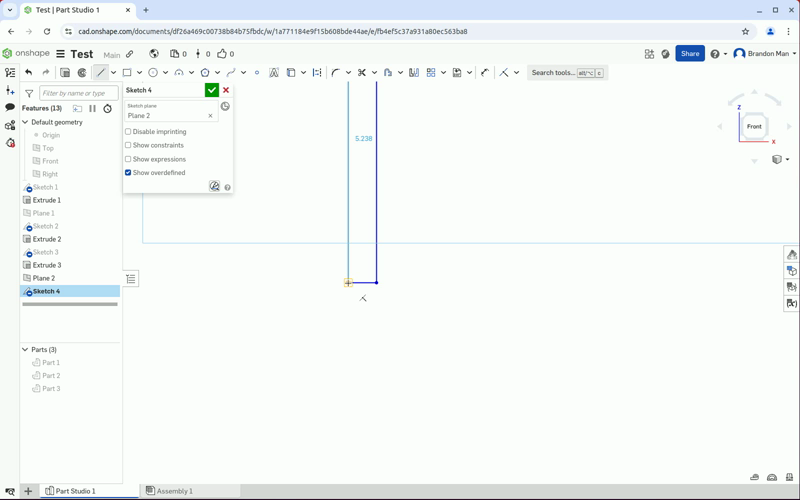
scroll(-6)
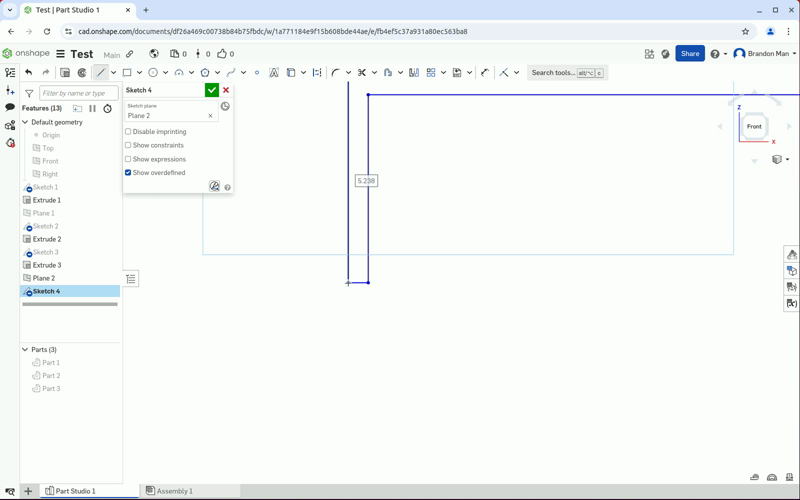
scroll(-6)
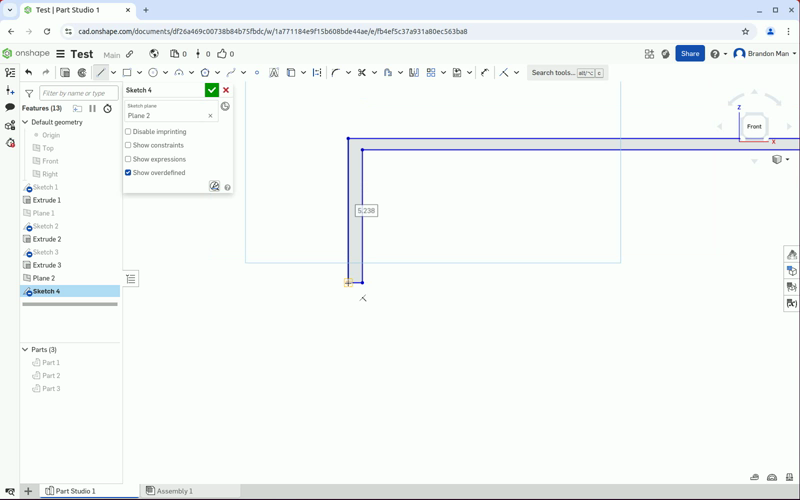
scroll(-6)
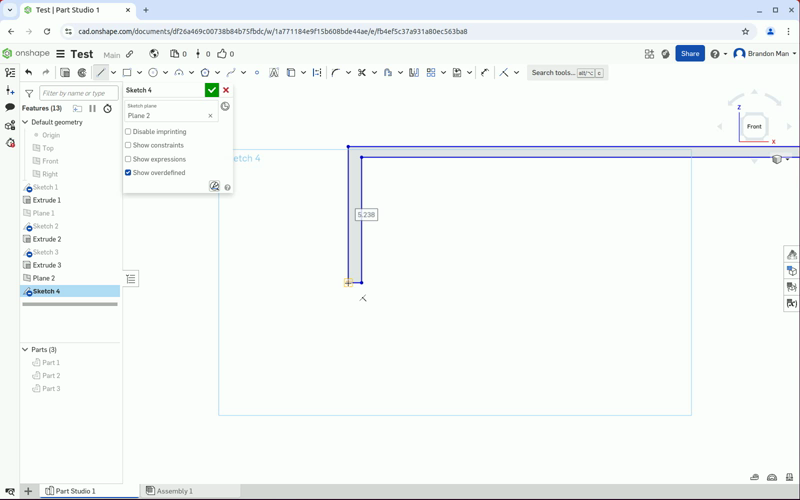
scroll(-6)
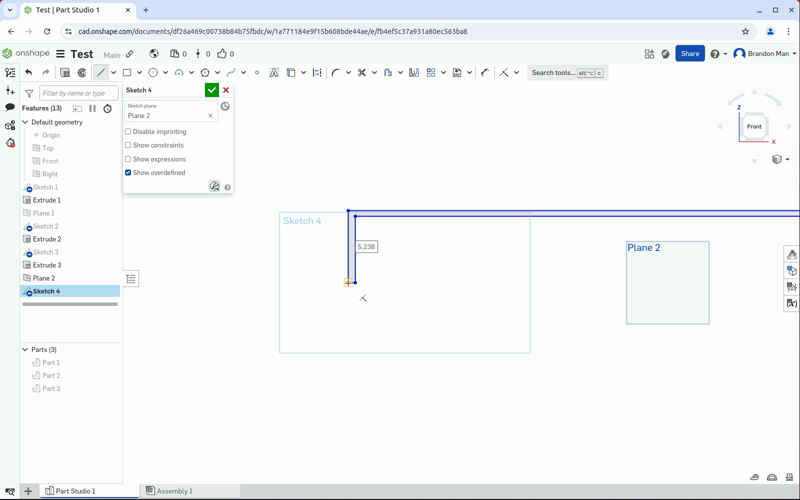
scroll(-6)
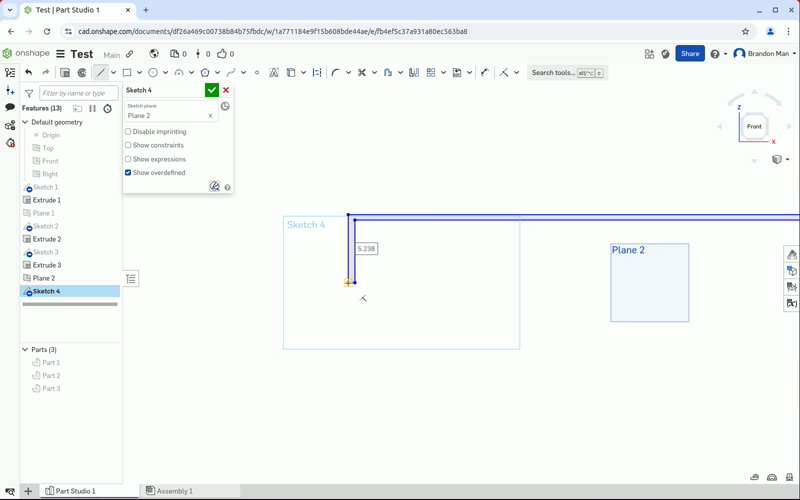
scroll(-6)
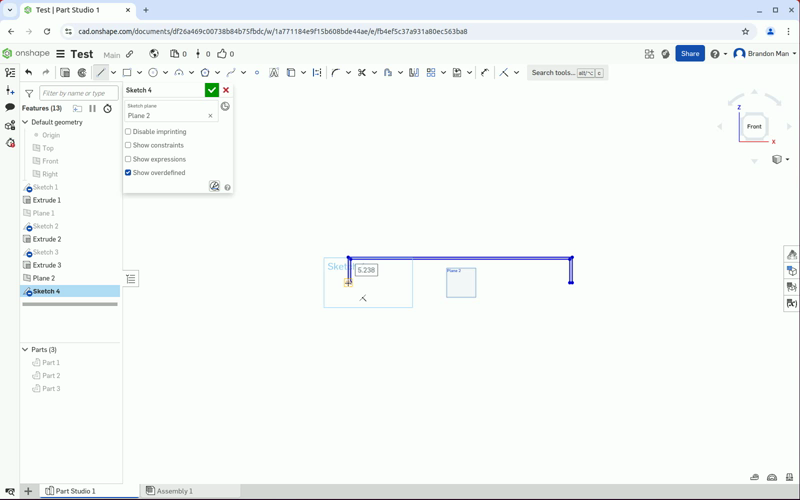
key(esc)
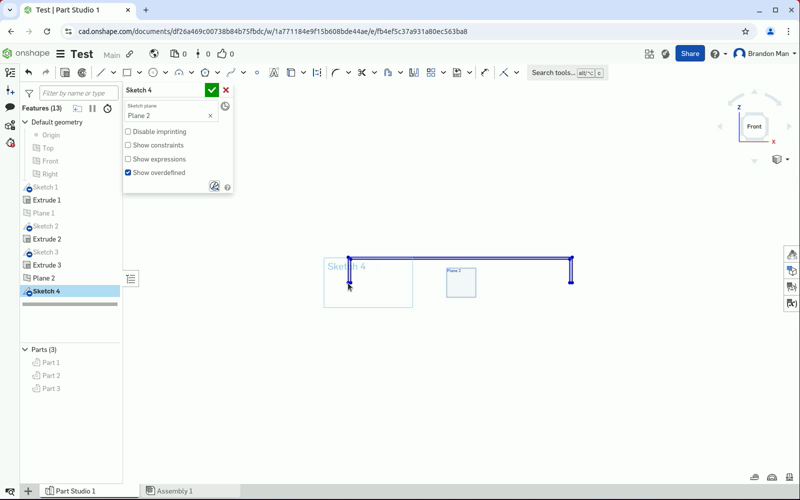
mouse_move(495, 258)
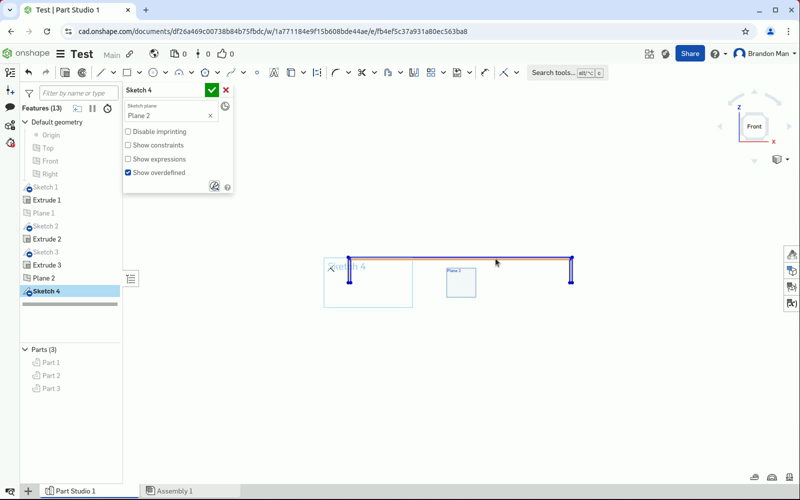
scroll(6)
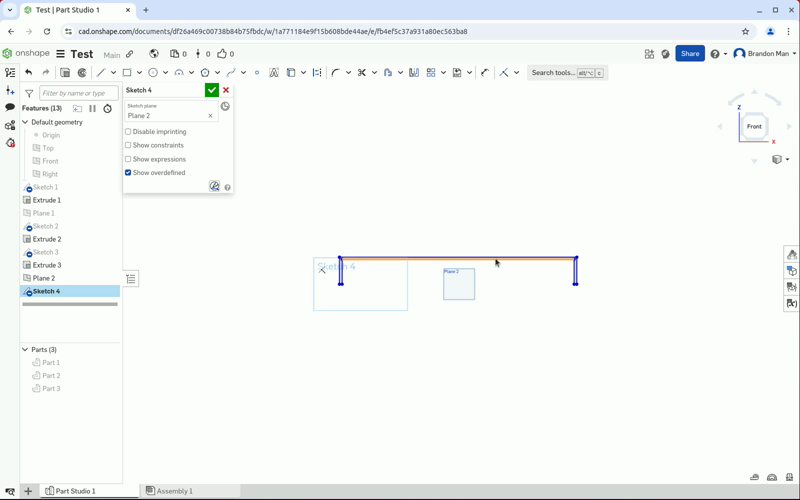
scroll(6)
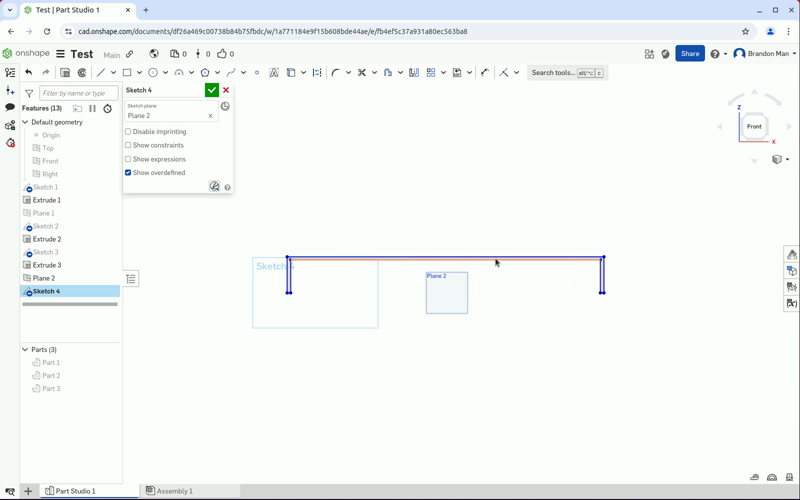
scroll(6)
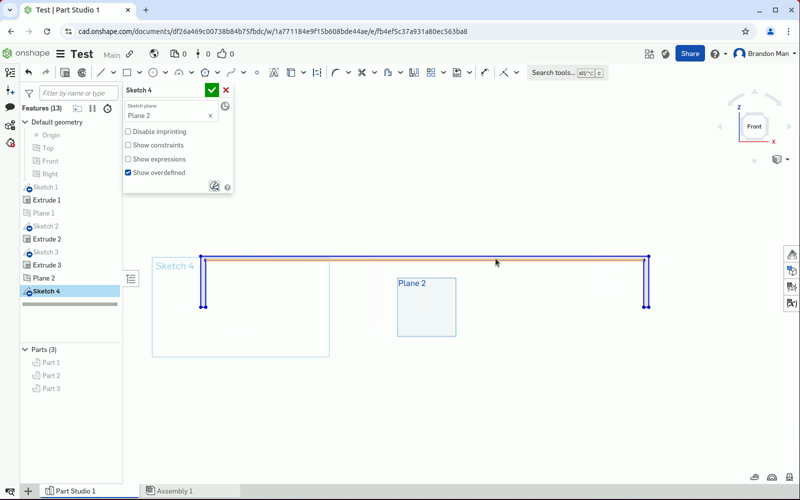
scroll(6)
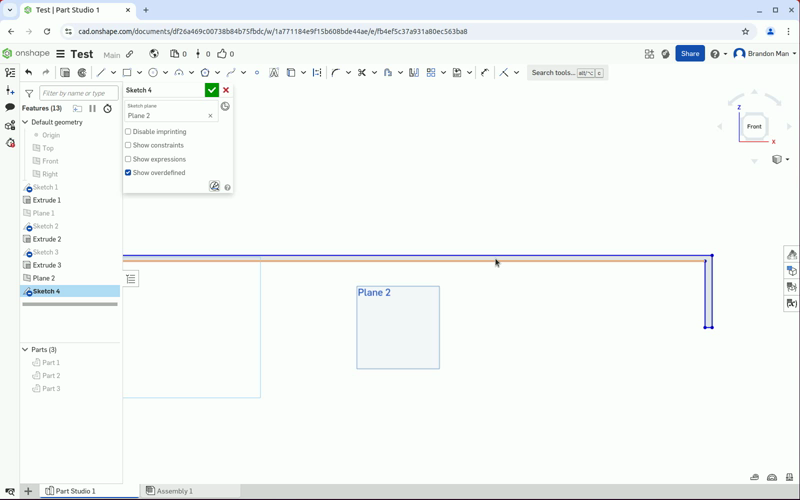
scroll(6)
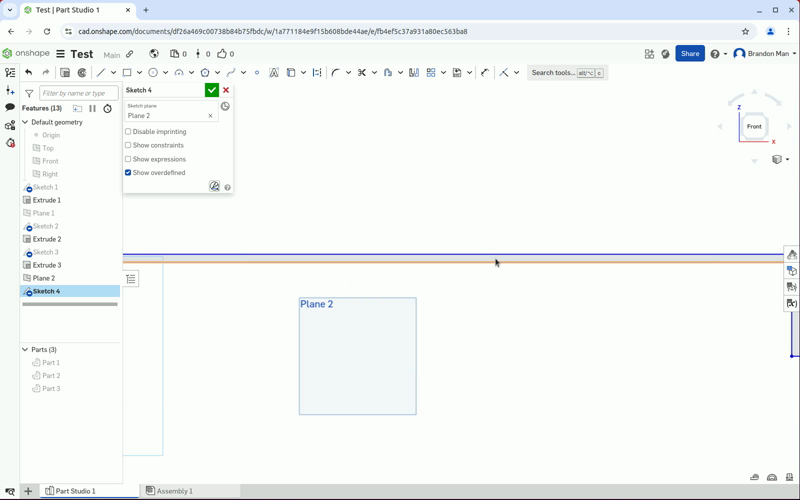
scroll(6)
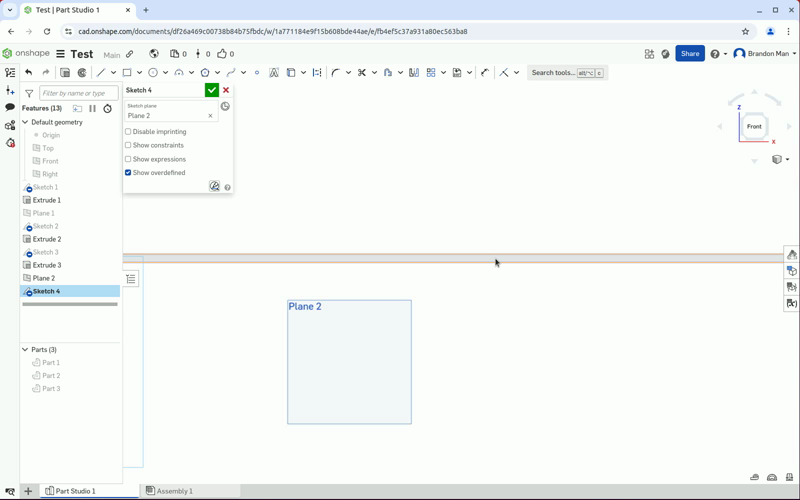
scroll(6)
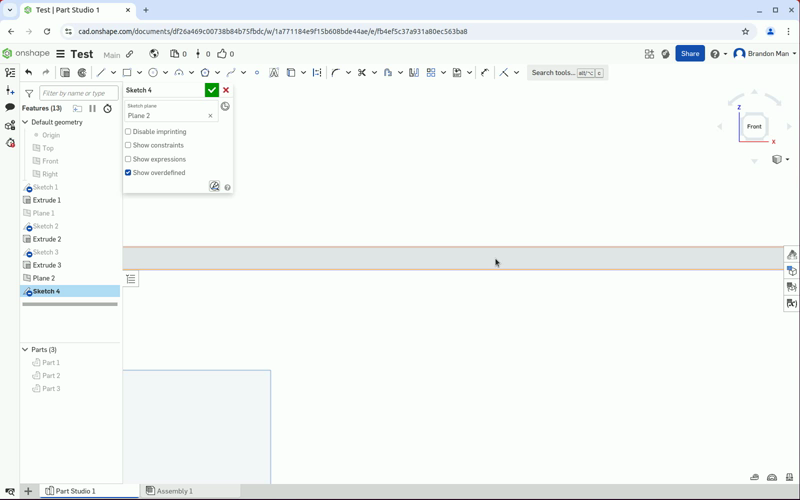
click(495, 258)
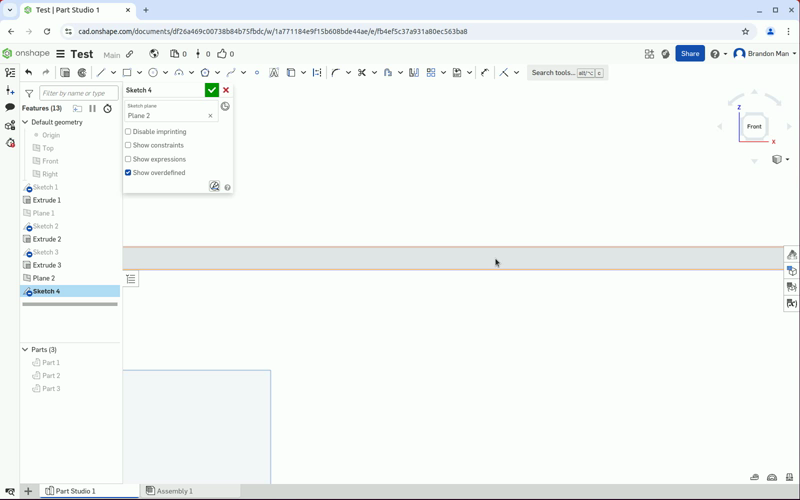
scroll(-6)
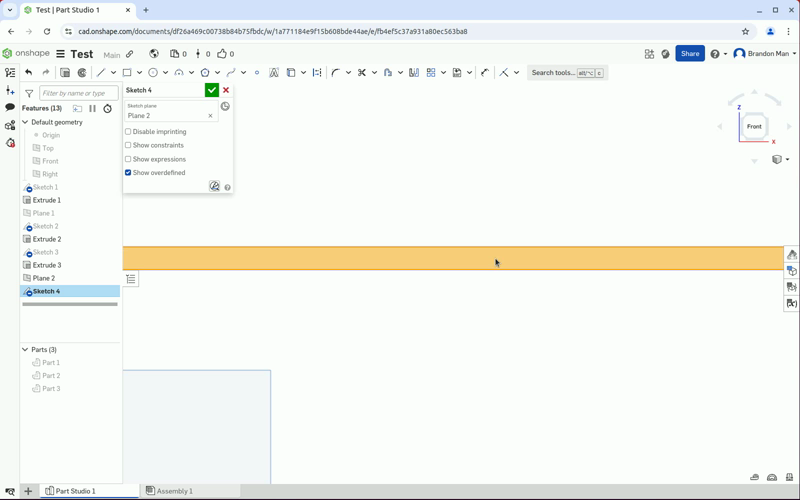
scroll(-6)
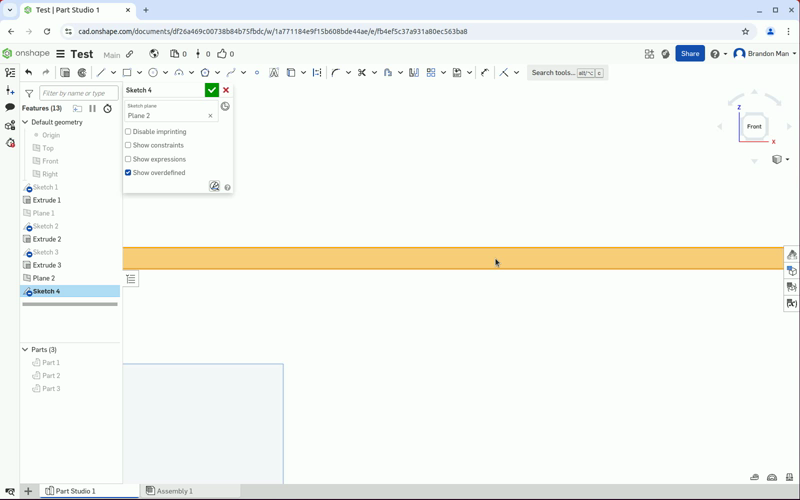
scroll(-6)
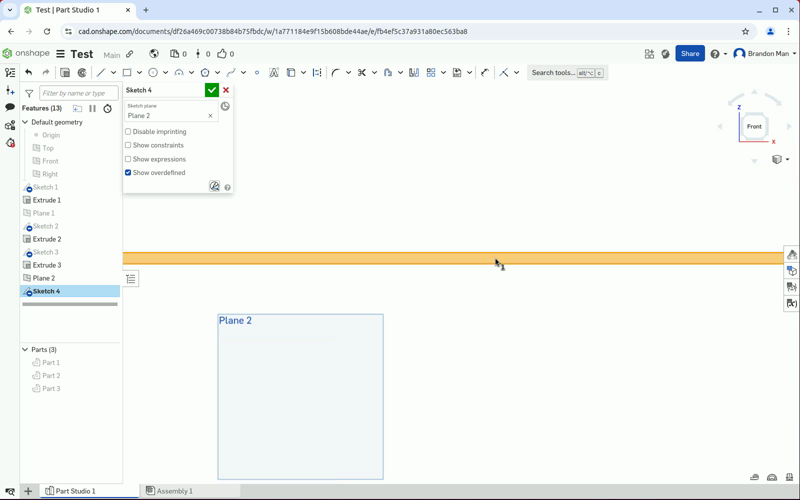
scroll(-6)
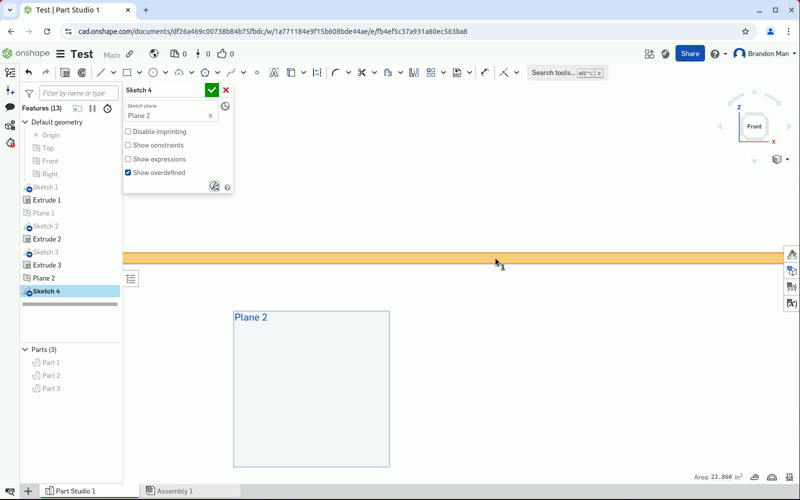
scroll(-6)
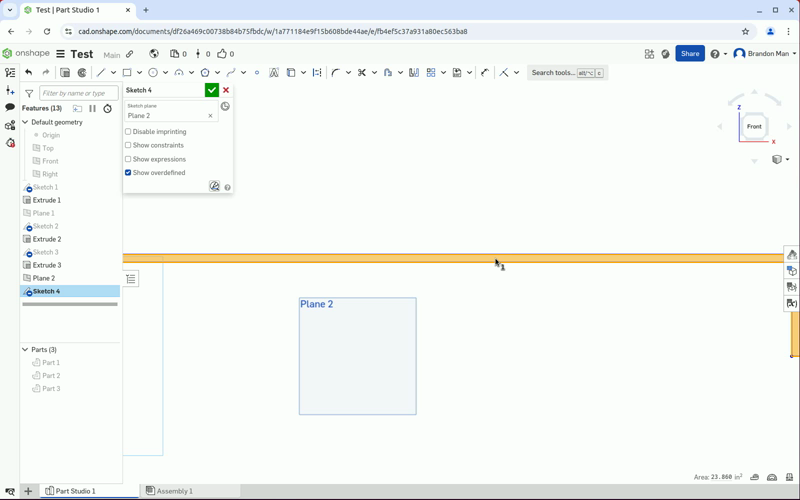
scroll(-6)
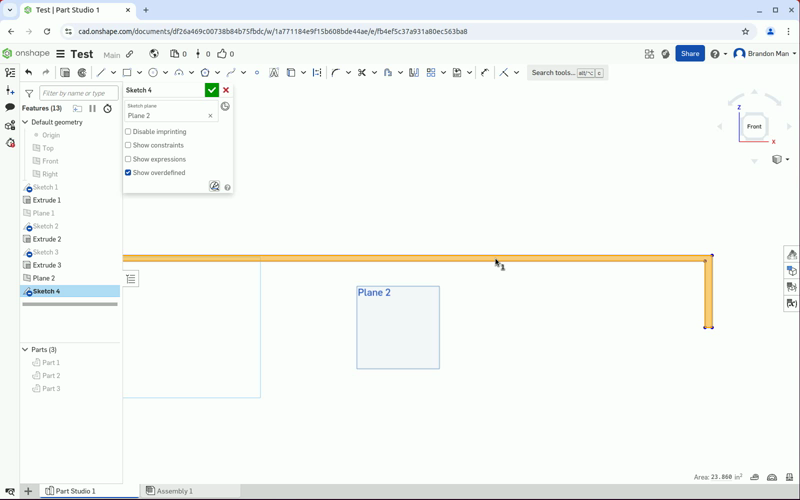
scroll(-6)
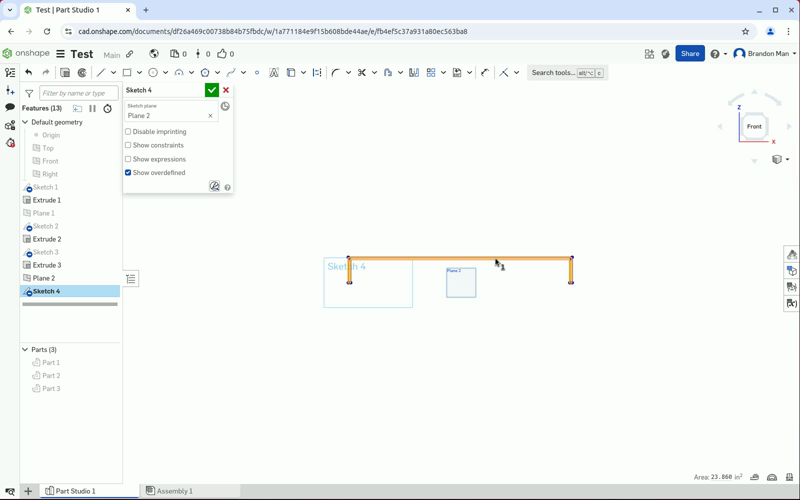
mouse_move(73, 352)
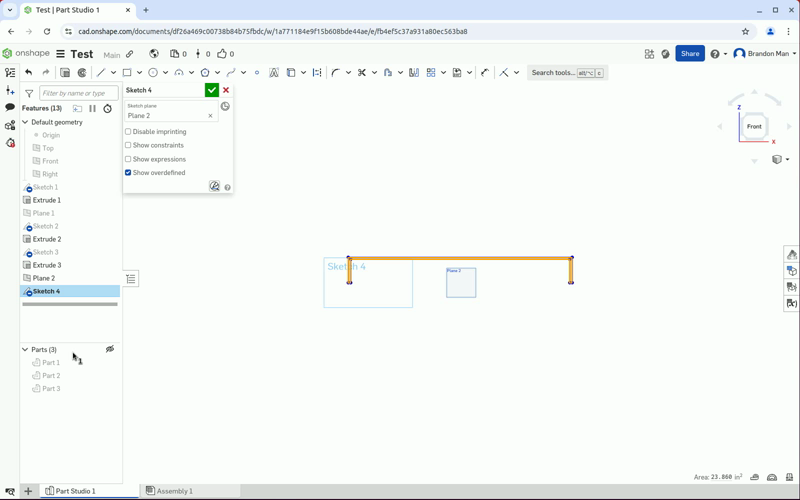
key(shift+y)
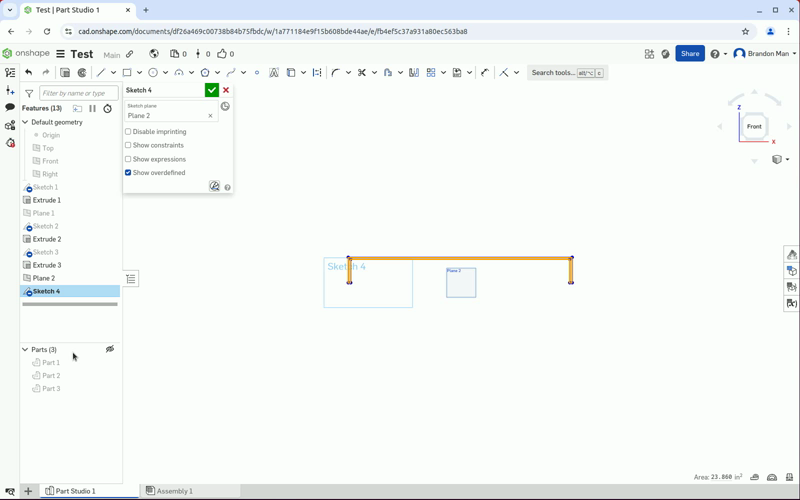
key(shift+e)
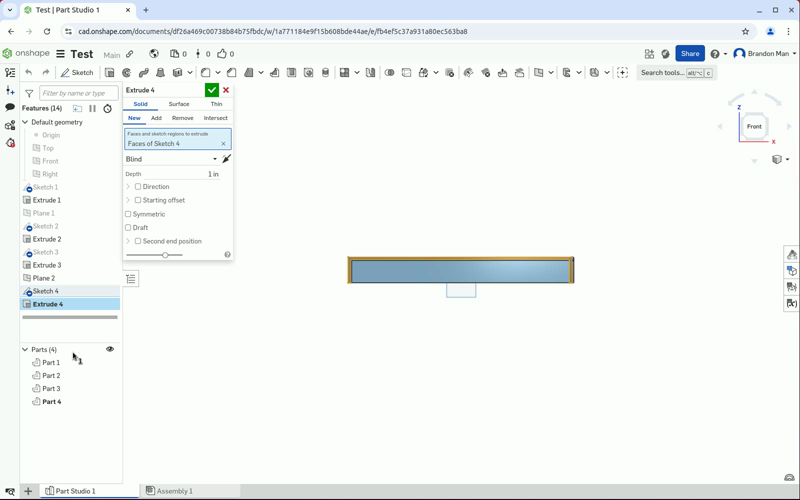
mouse_move(143, 106)
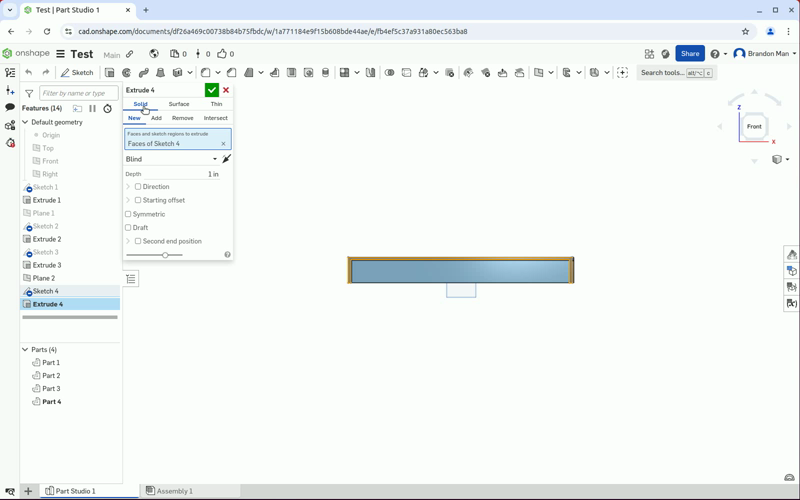
click(143, 106)
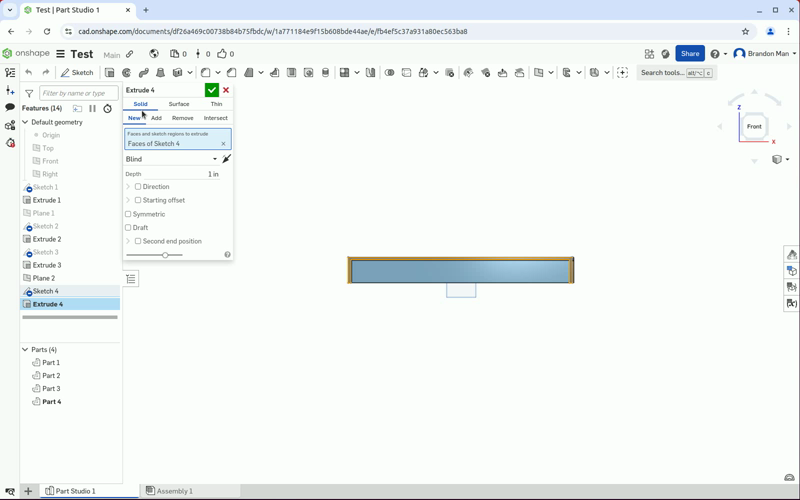
mouse_move(137, 120)
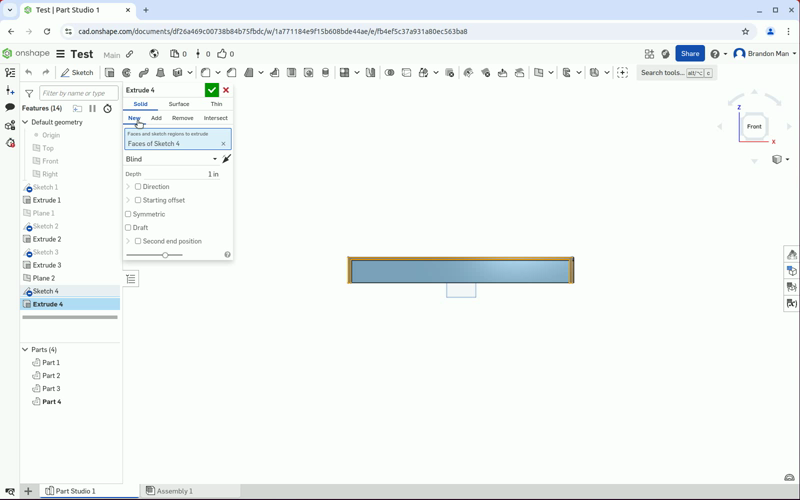
click(137, 120)
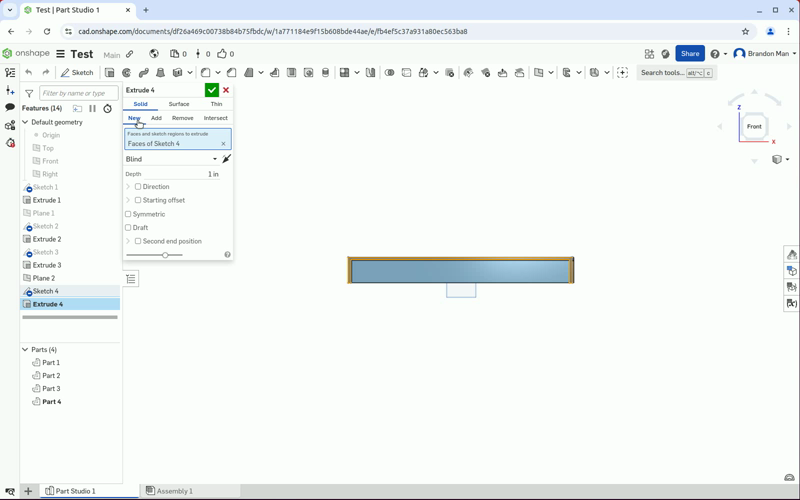
key(tab, 4)
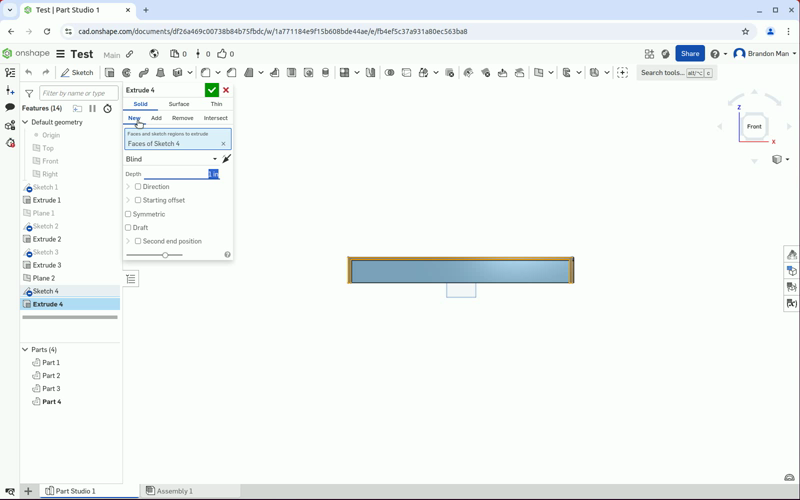
text(0.722)
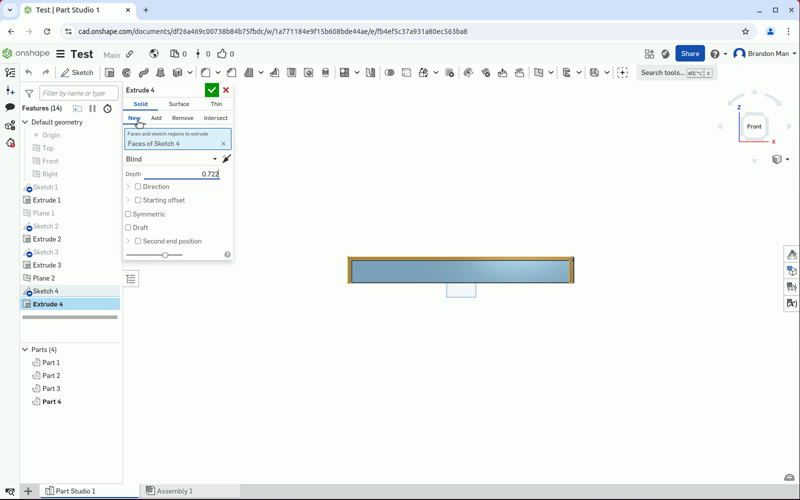
key(enter)
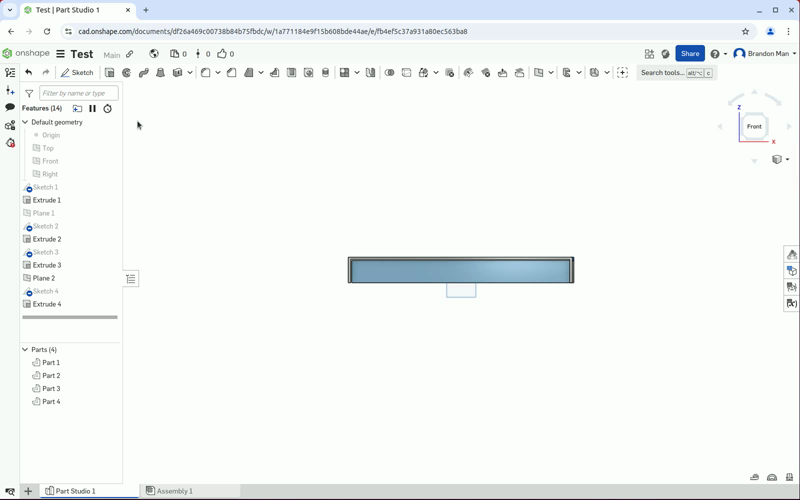
key(shift+h)
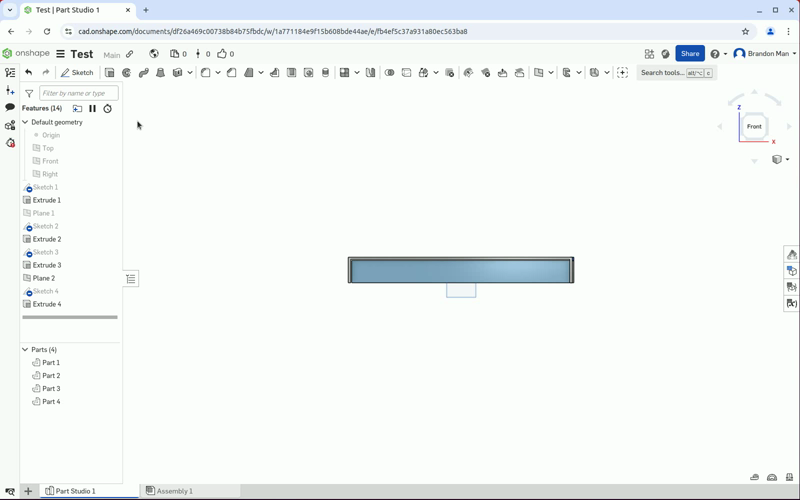
key(shift+h)
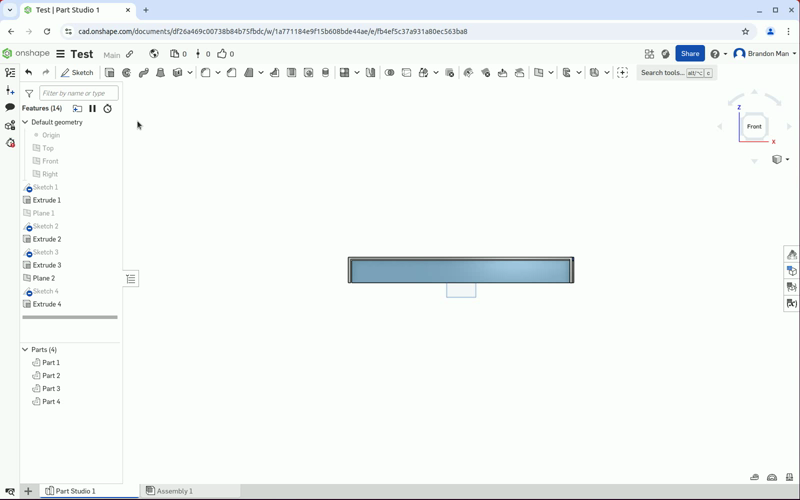
mouse_move(73, 189)
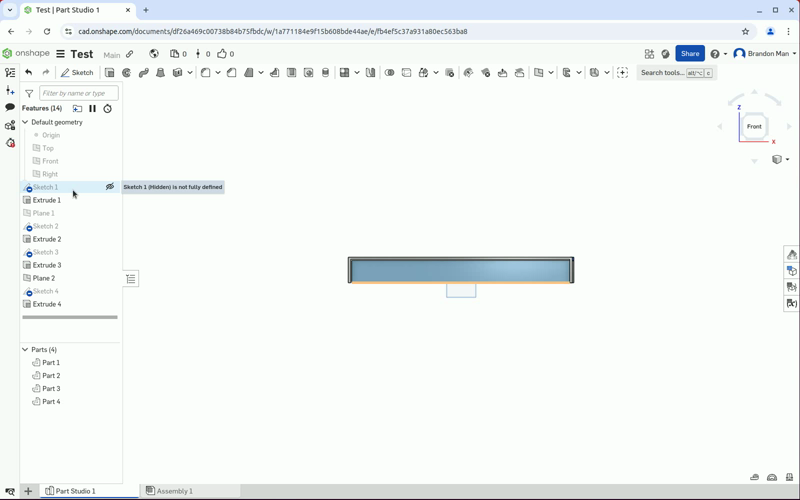
click(73, 189)
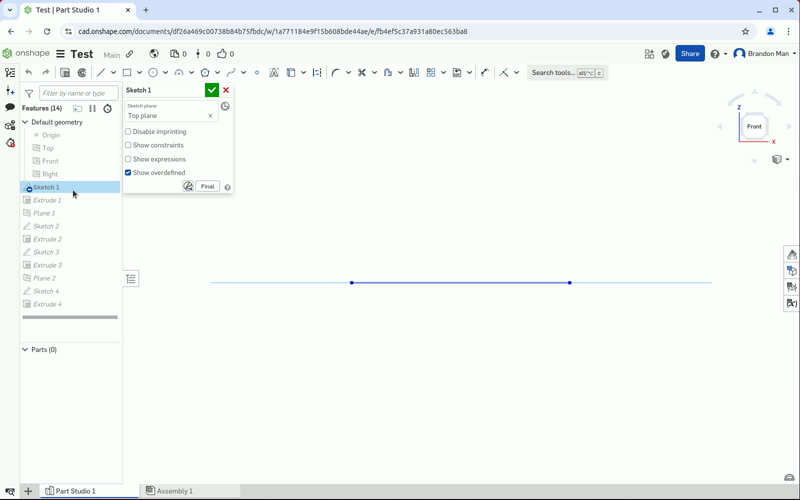
mouse_move(229, 92)
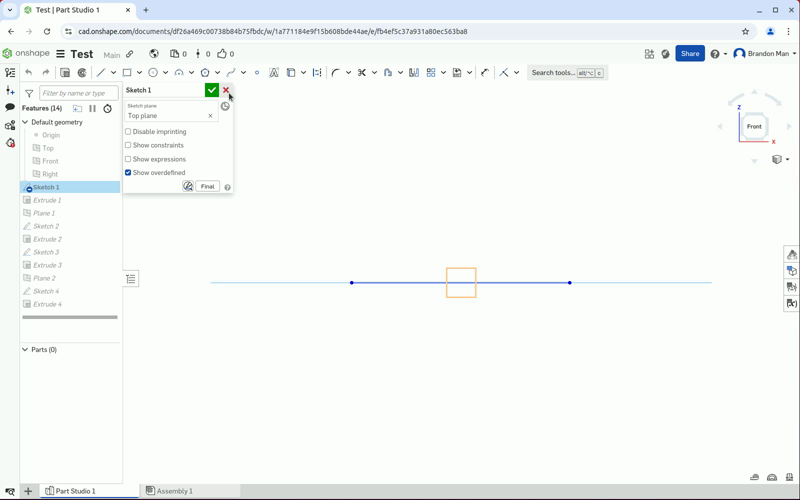
click(229, 92)
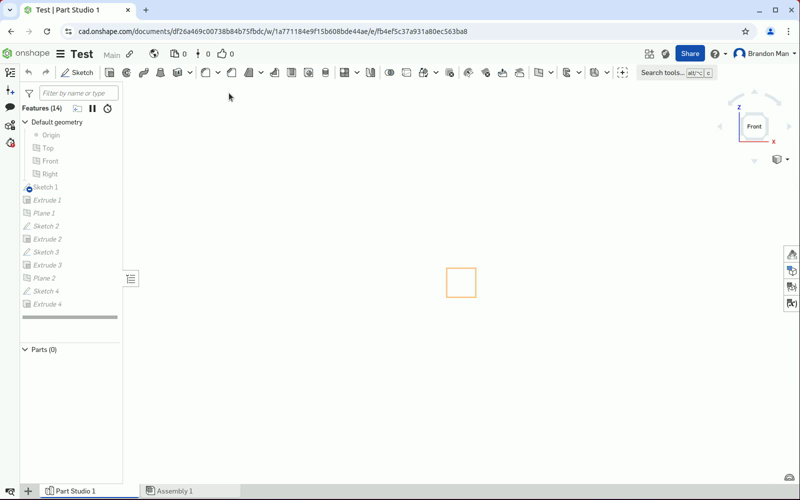
key(shift+s)
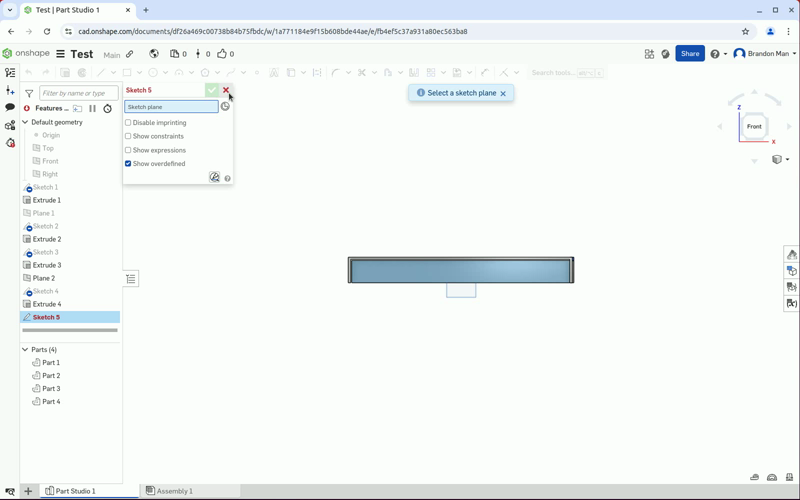
mouse_move(73, 280)
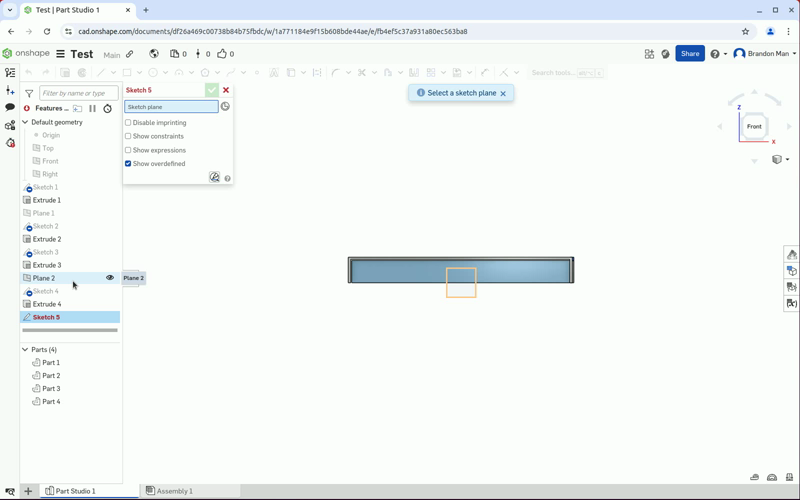
click(73, 280)
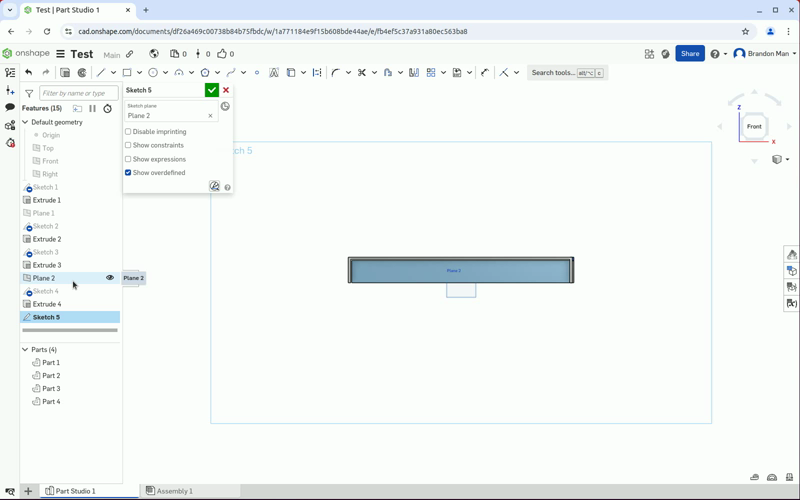
mouse_move(73, 352)
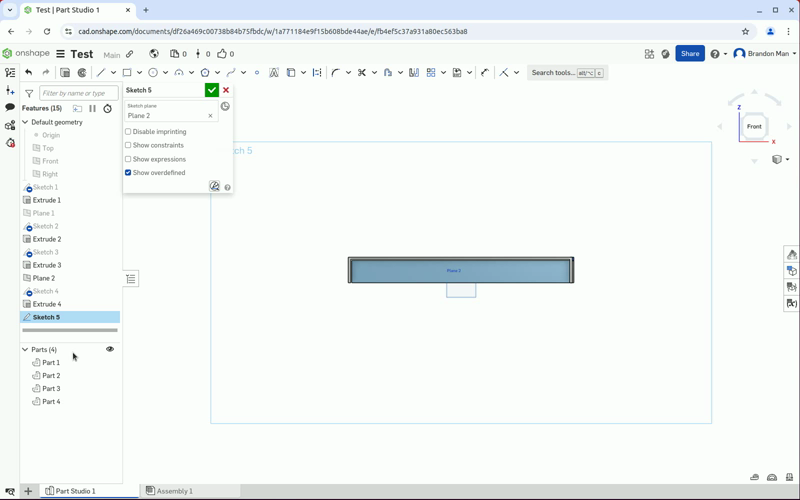
key(y)
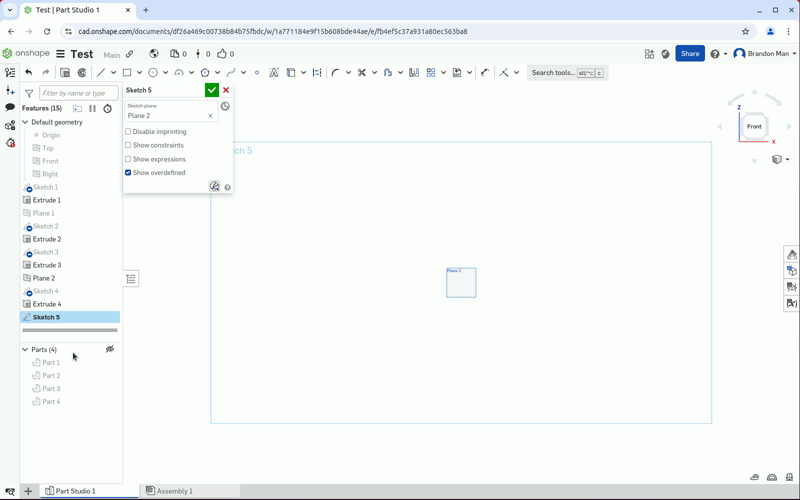
key(l)
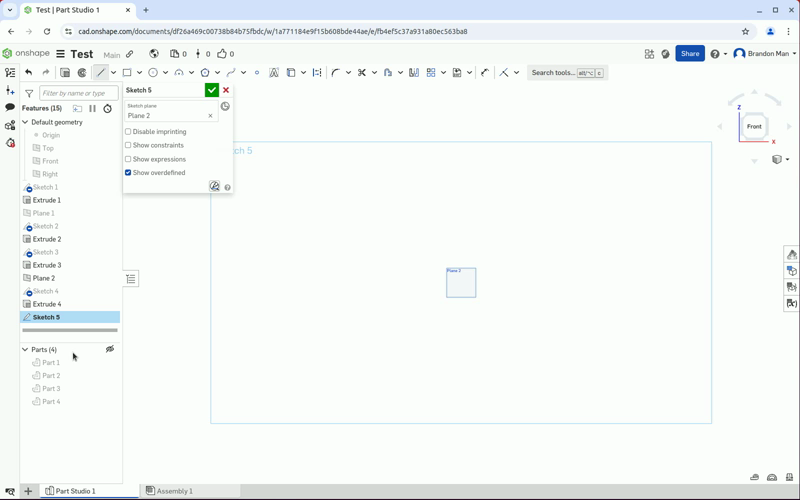
key_down(shift)
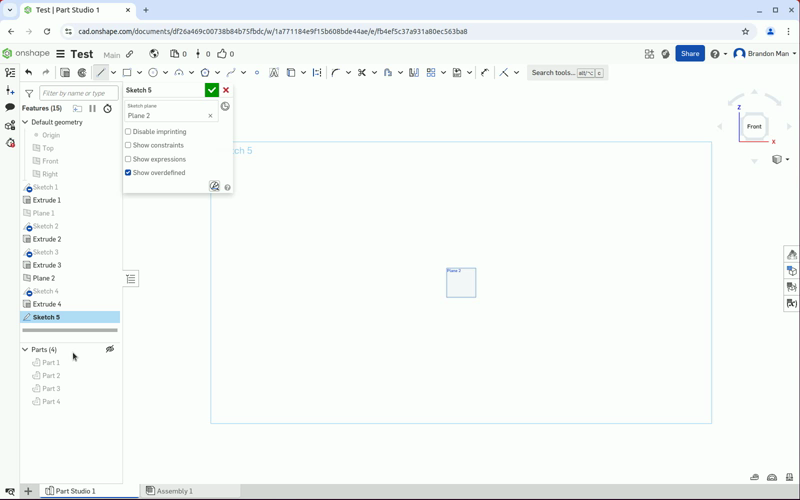
mouse_move(351, 282)
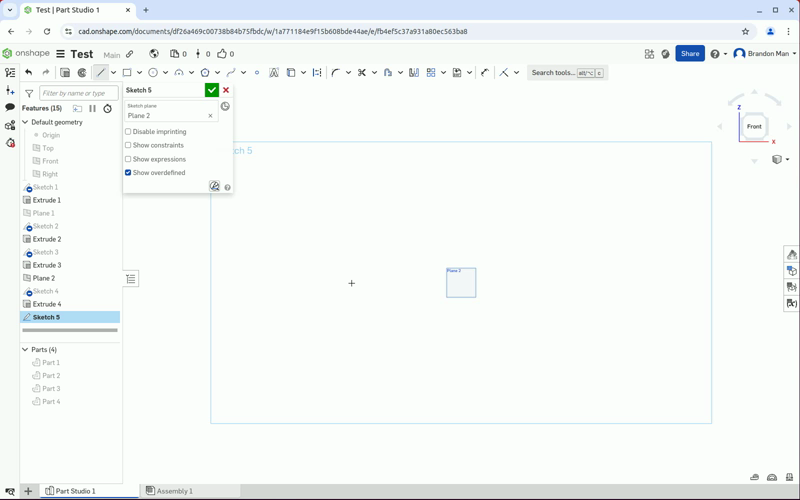
click(351, 282)
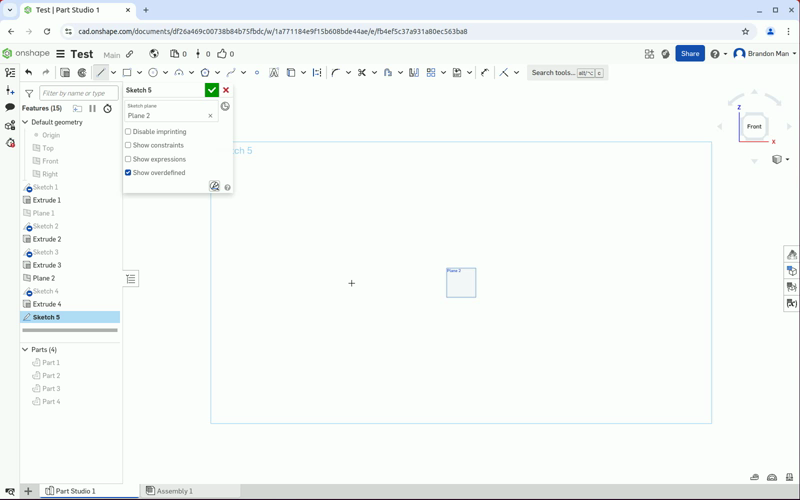
key_up(shift)
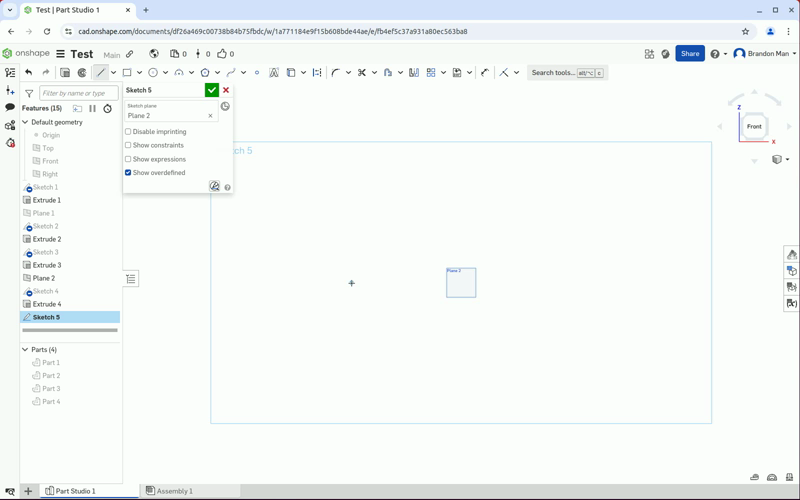
key_down(shift)
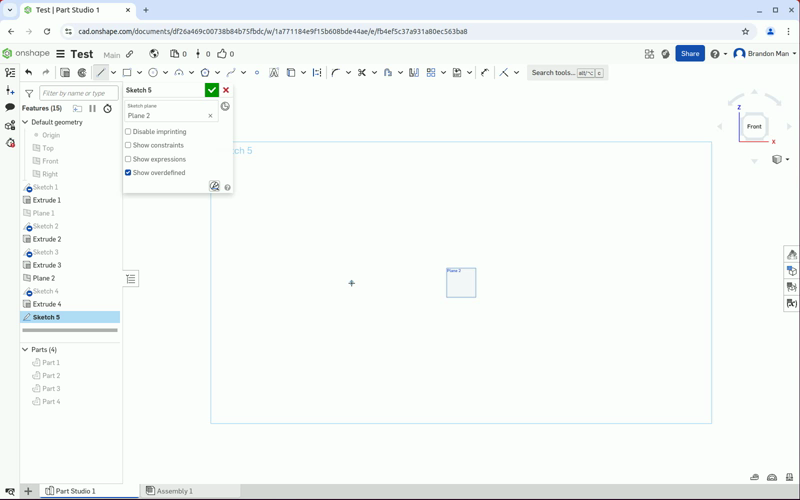
mouse_move(569, 282)
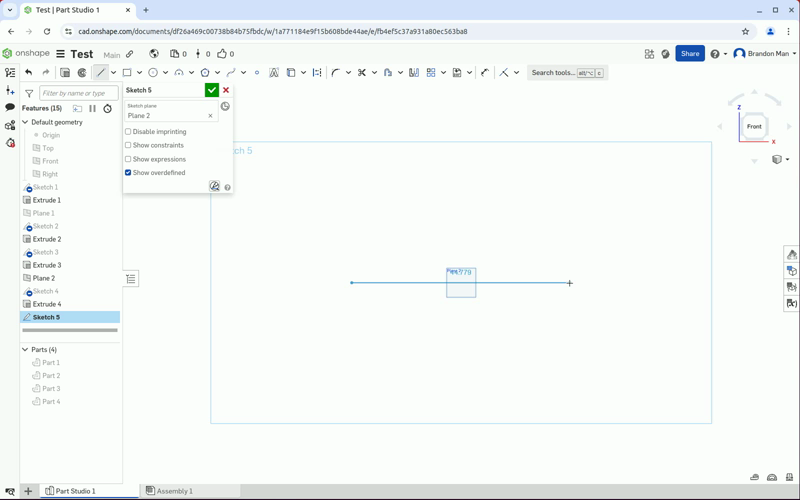
click(569, 282)
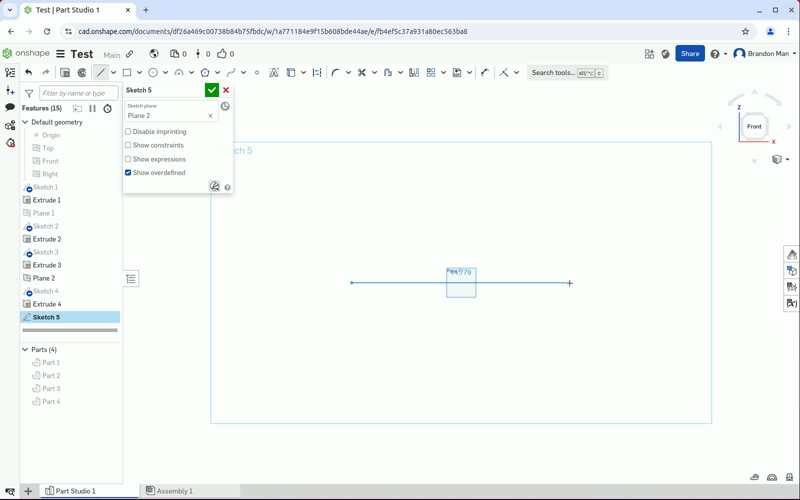
key_up(shift)
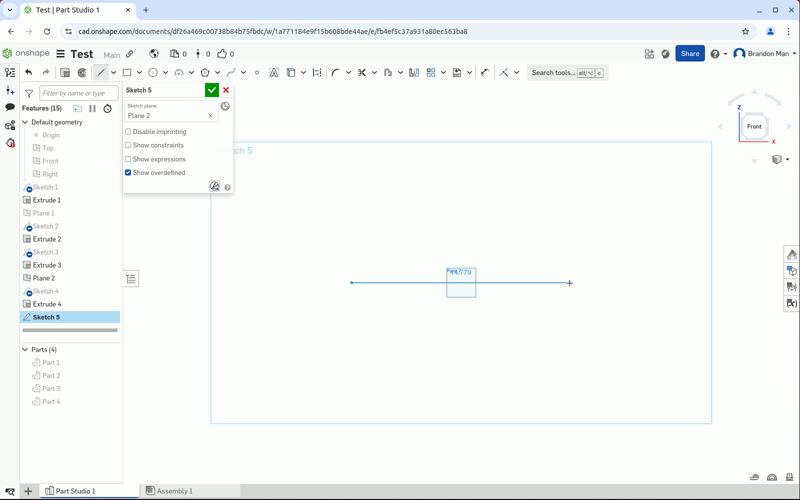
key_down(shift)
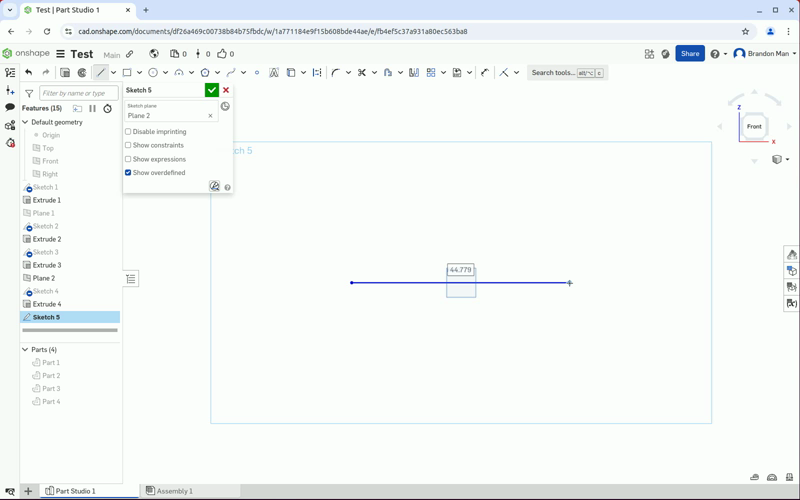
mouse_move(589, 282)
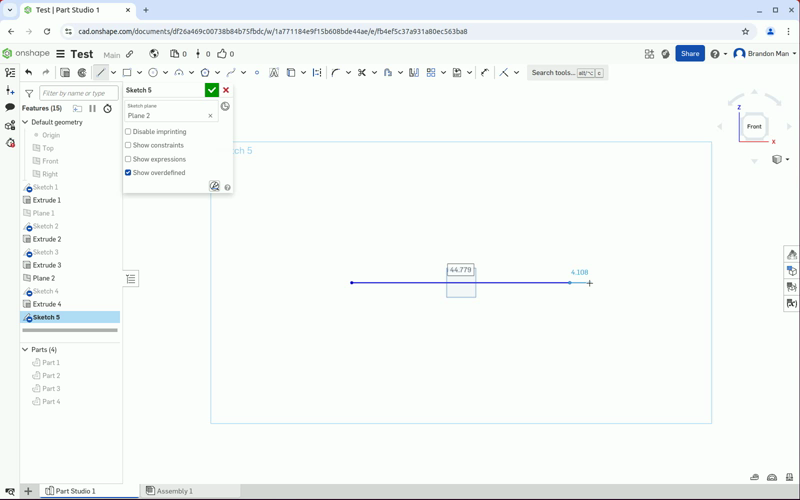
mouse_move(569, 260)
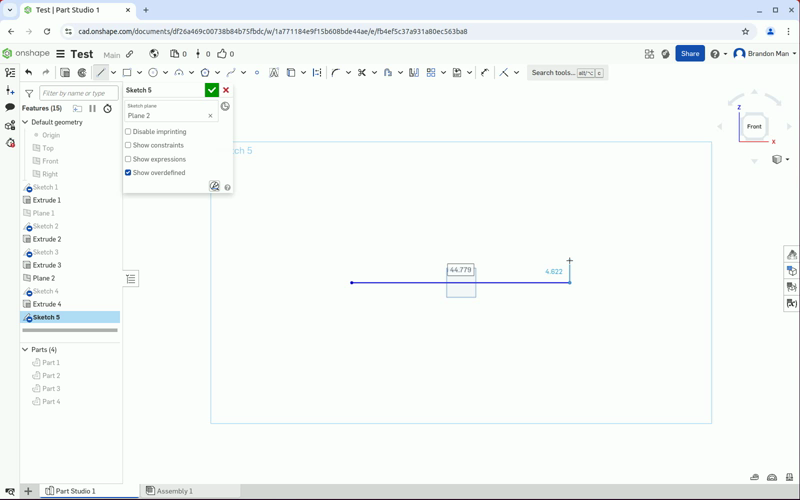
click(569, 260)
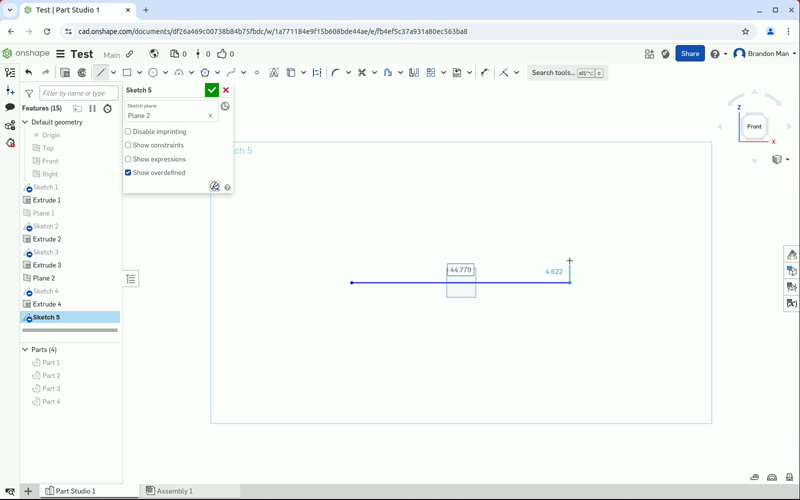
key_up(shift)
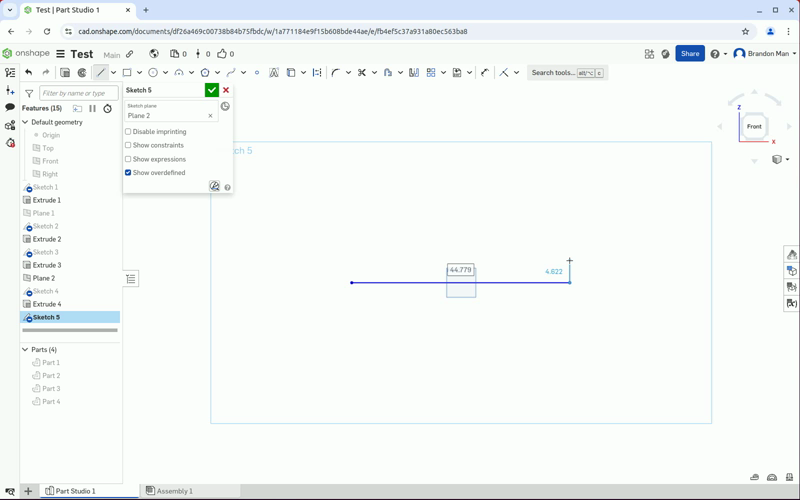
key_down(shift)
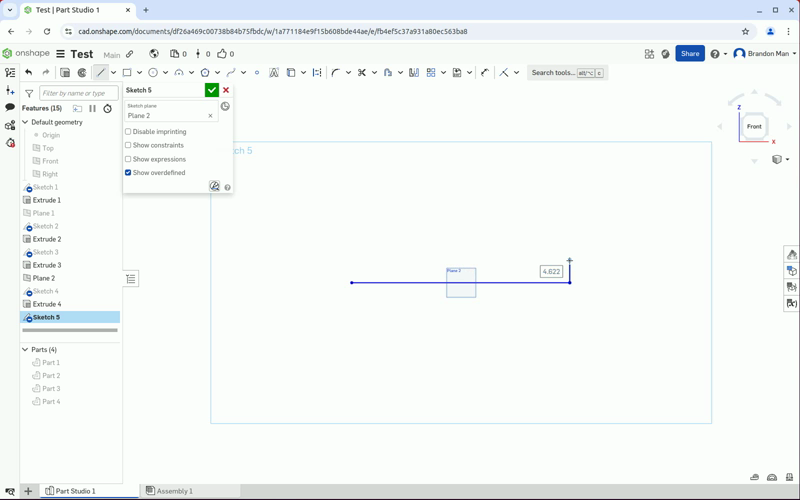
mouse_move(351, 260)
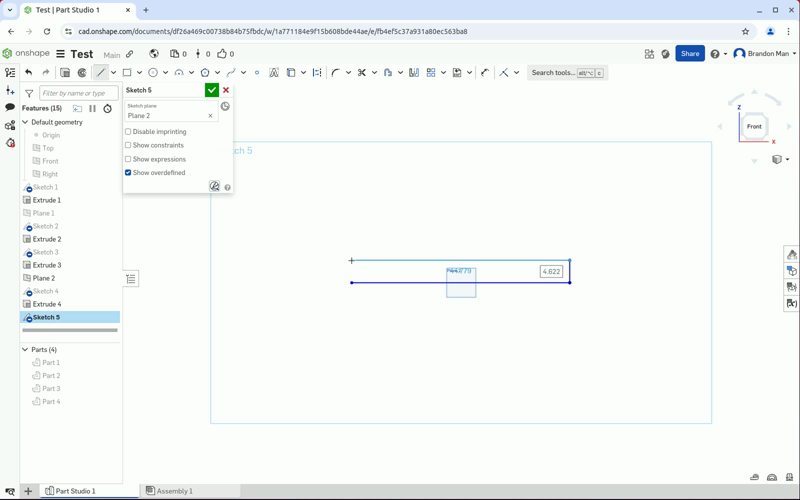
click(351, 260)
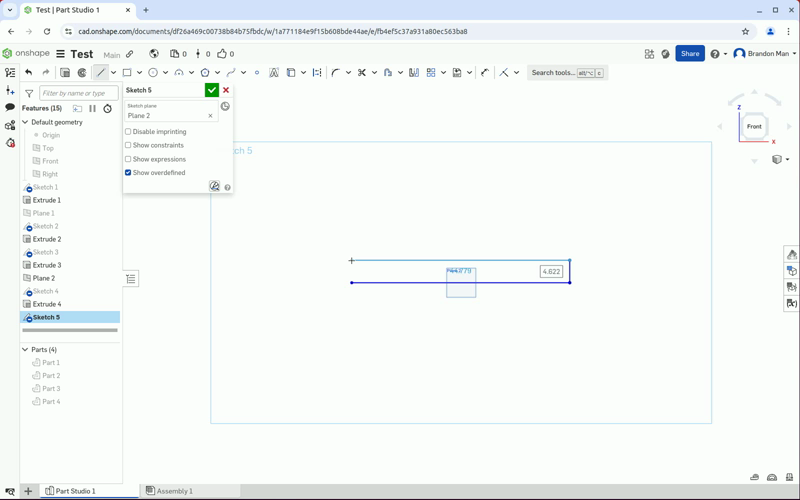
key_up(shift)
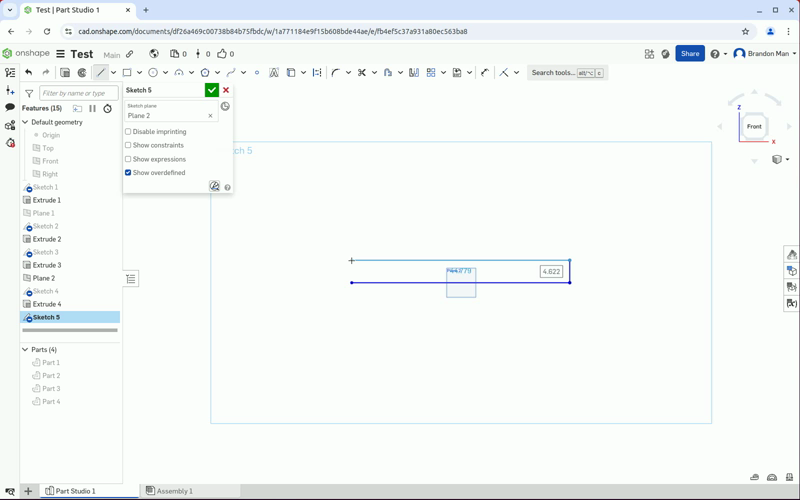
mouse_move(381, 260)
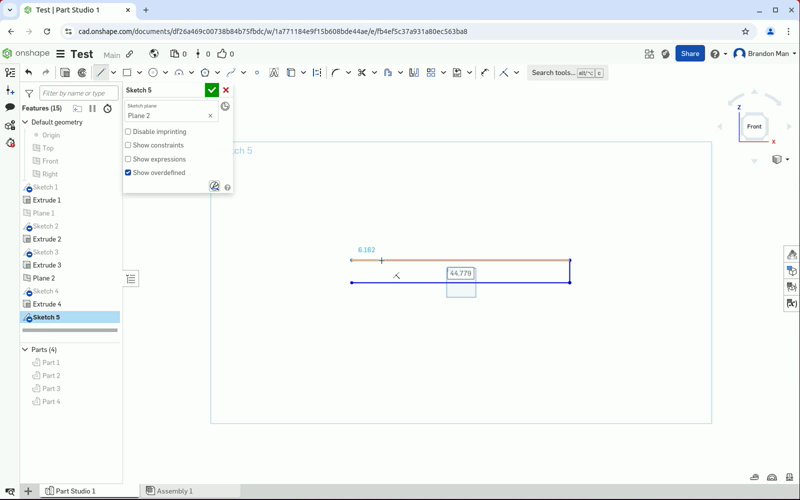
key_down(shift)
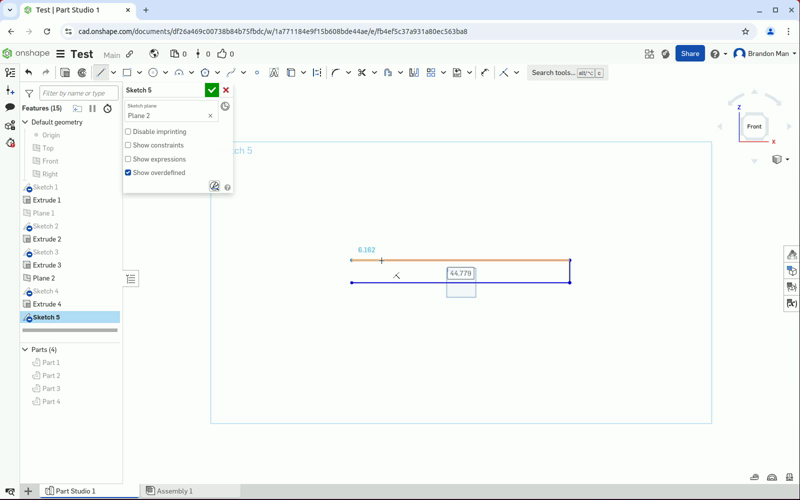
mouse_move(351, 282)
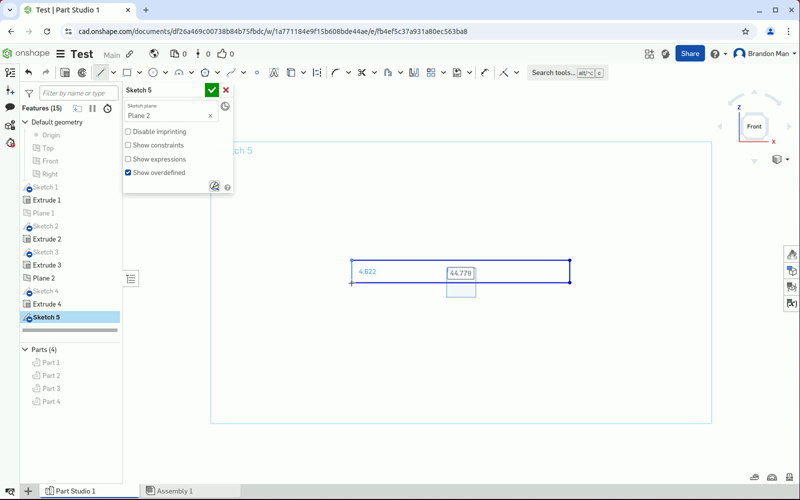
key_up(shift)
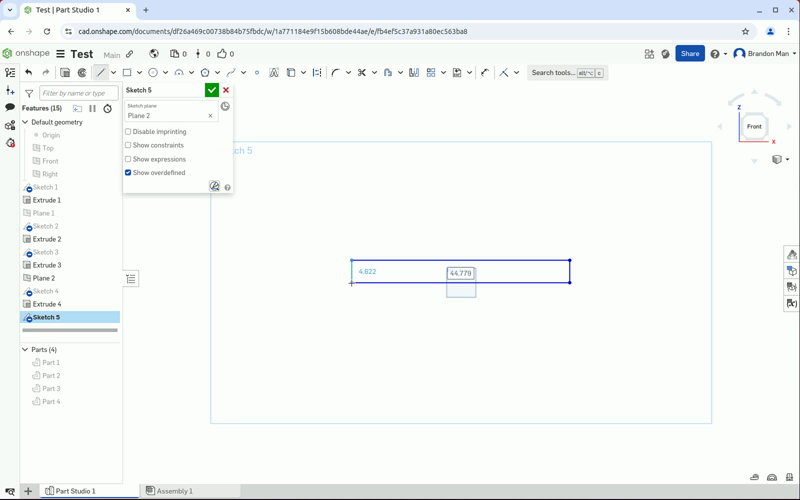
click(351, 282)
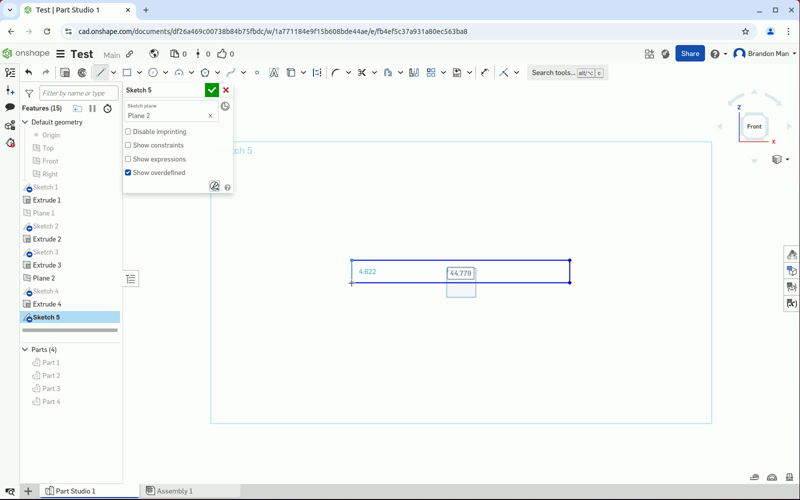
key(esc)
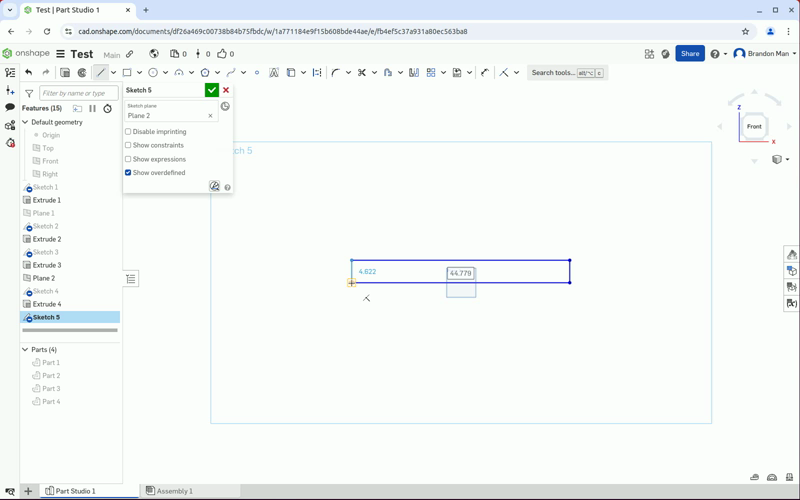
mouse_move(407, 272)
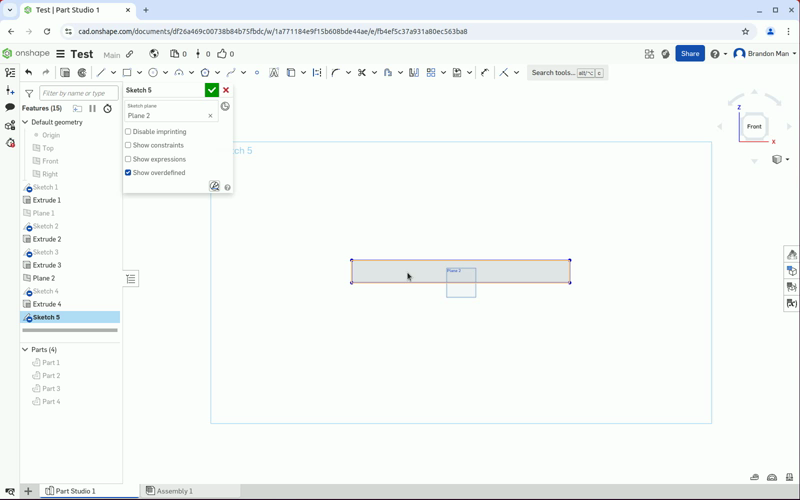
click(407, 272)
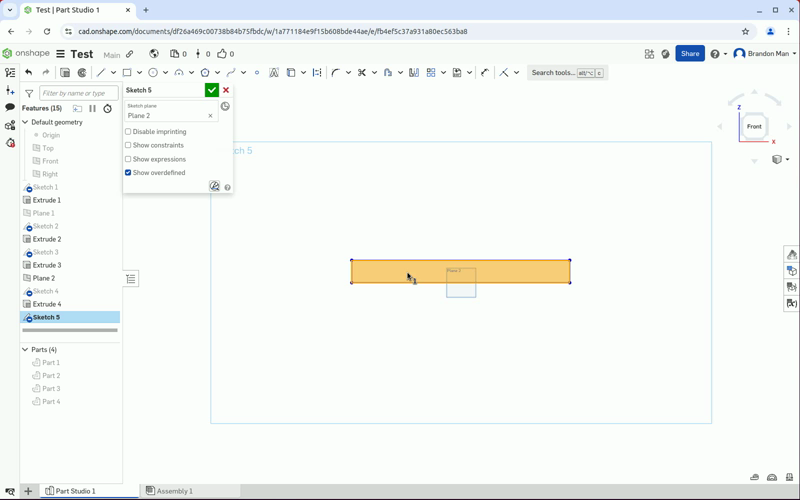
mouse_move(73, 352)
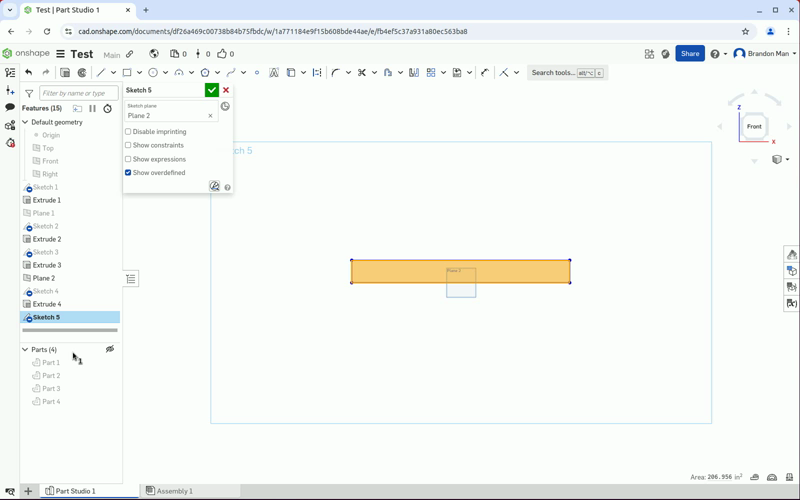
key(shift+y)
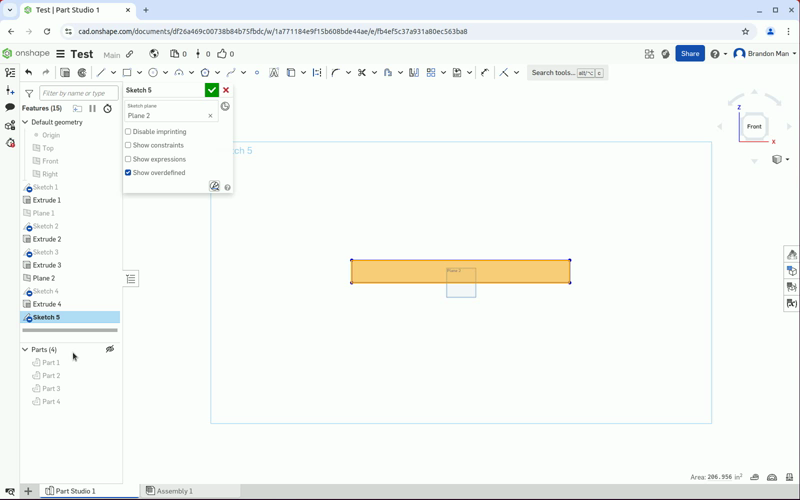
key(shift+e)
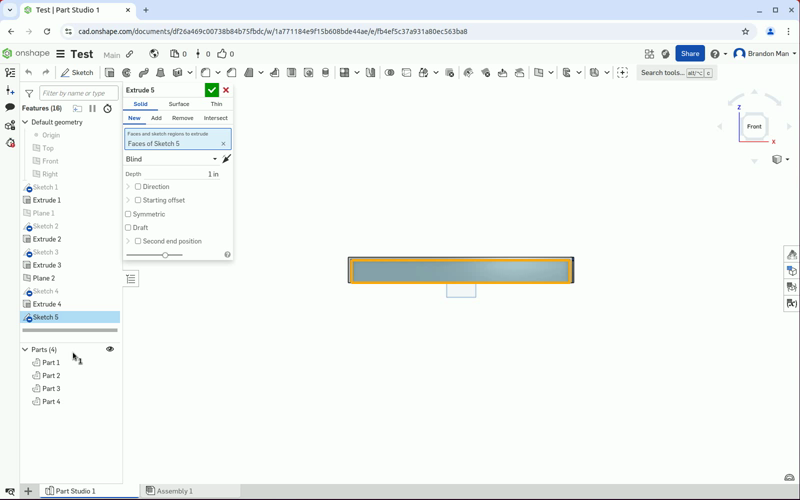
mouse_move(143, 106)
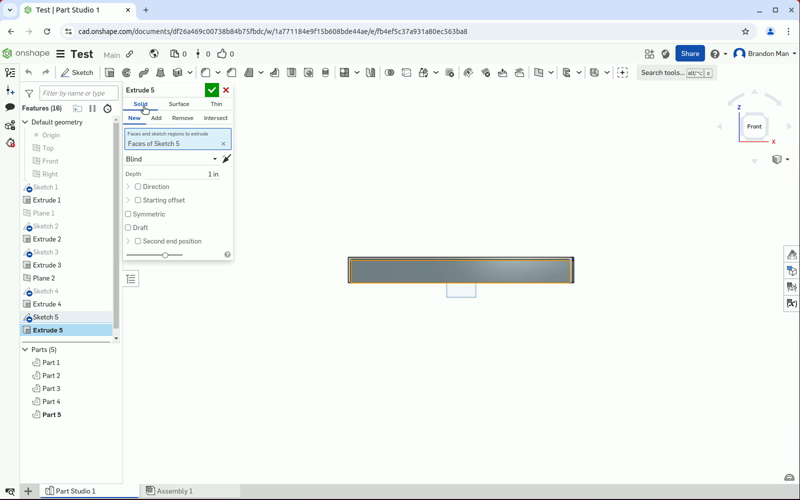
click(143, 106)
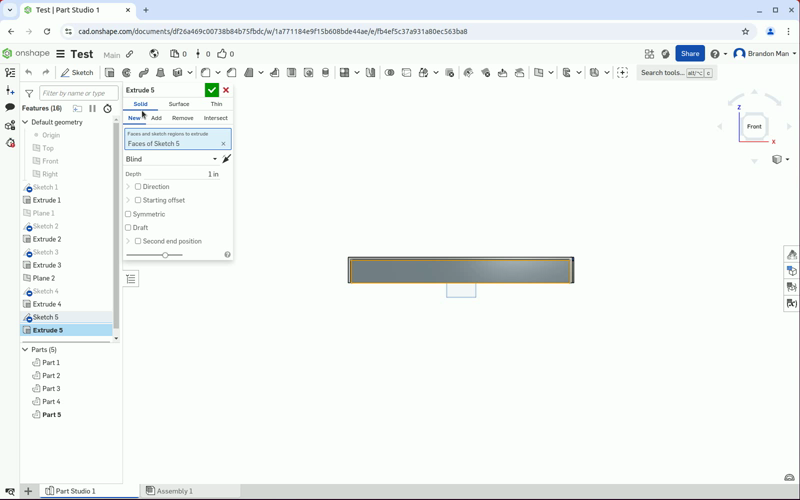
mouse_move(137, 120)
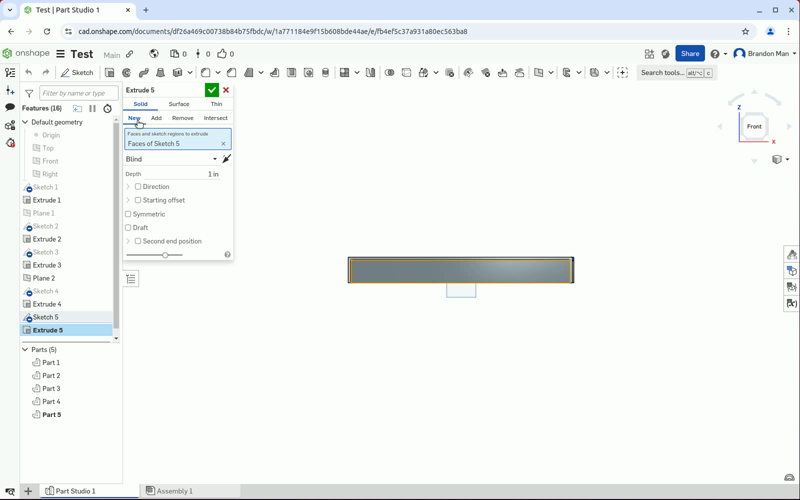
click(137, 120)
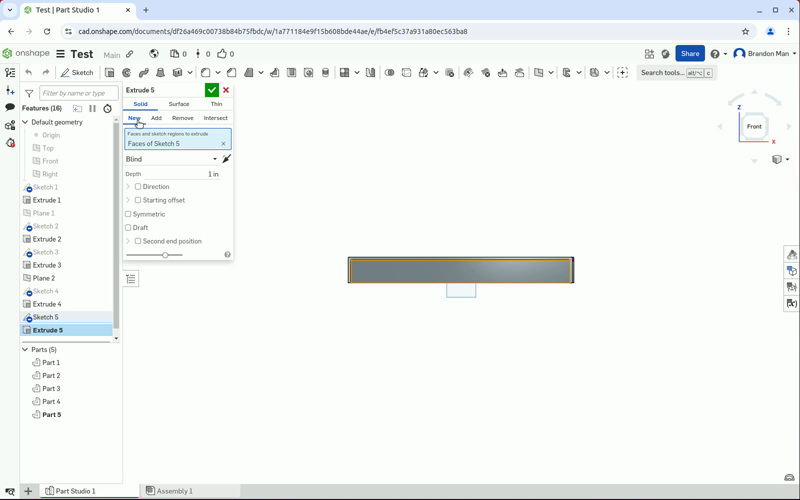
key(tab, 4)
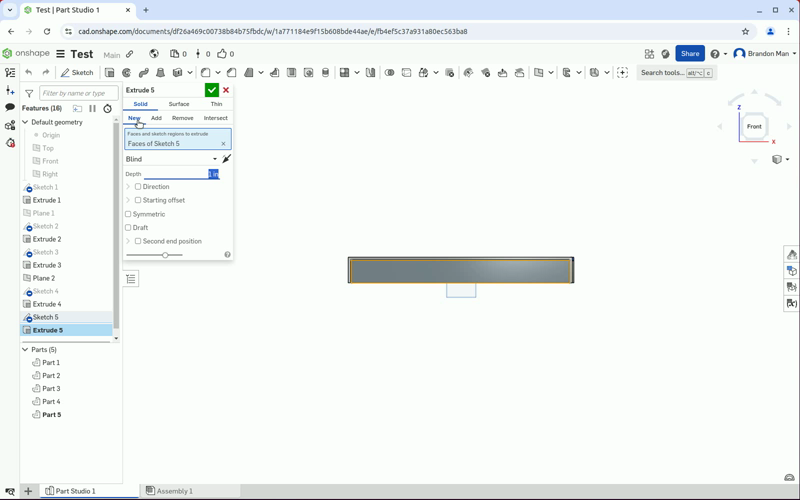
text(0.722)
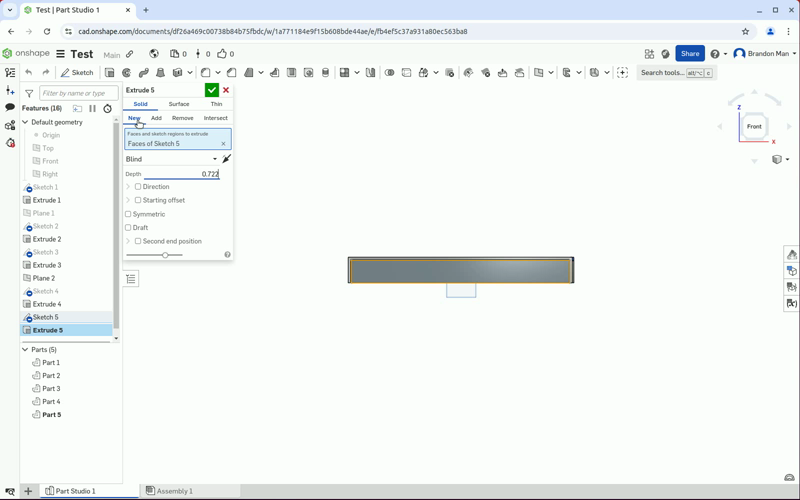
key(enter)
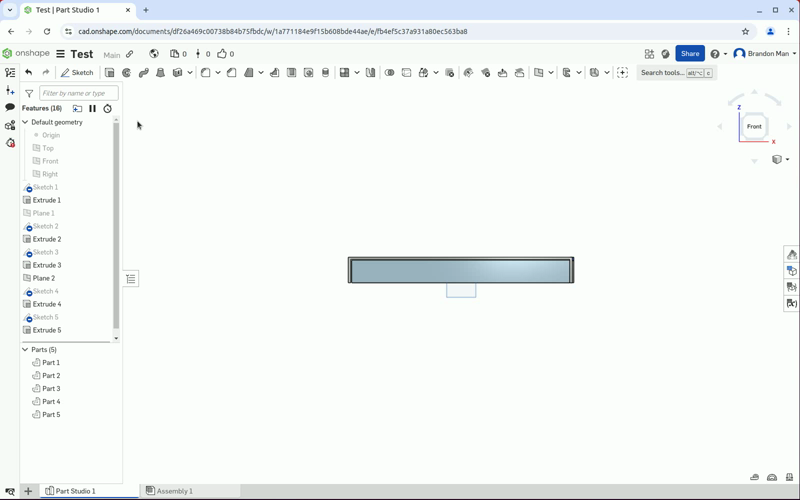
key(shift+h)
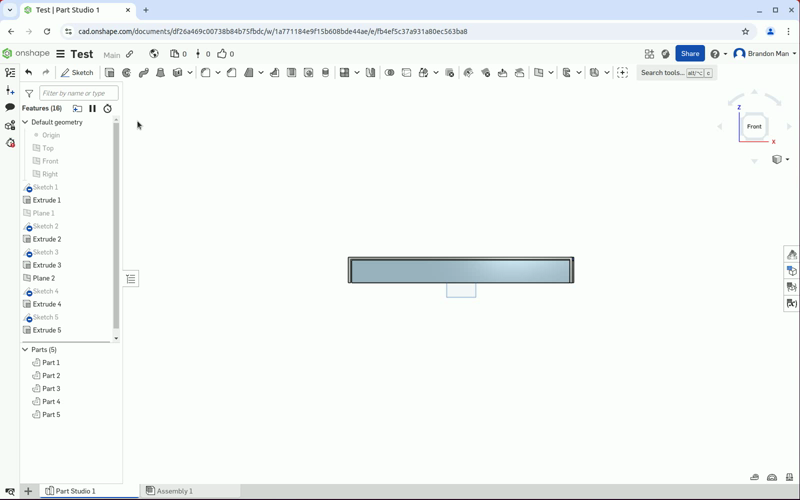
key(shift+h)
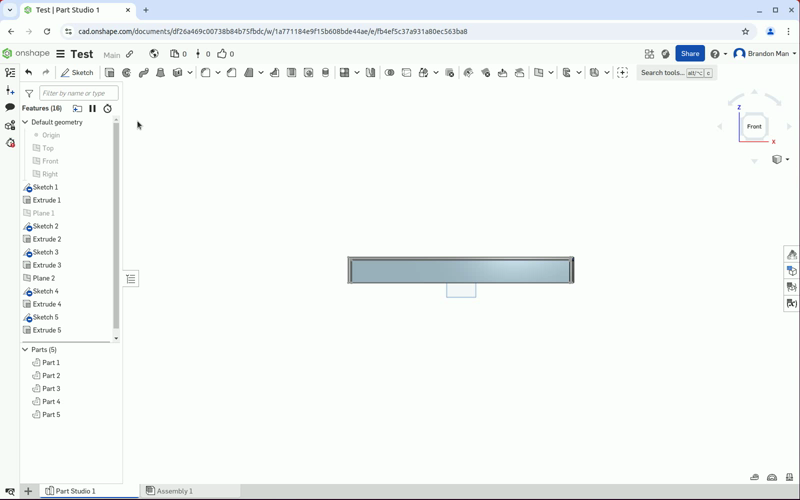
key(shift+7)
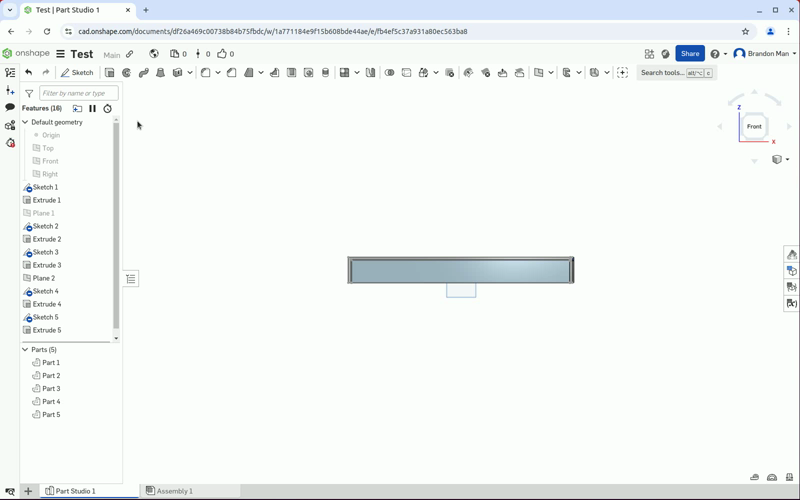
key(left, 2)
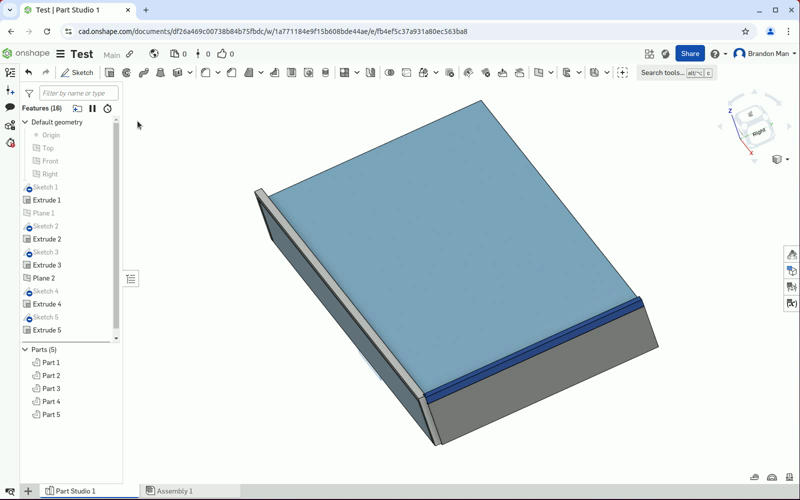
key(down, 2)
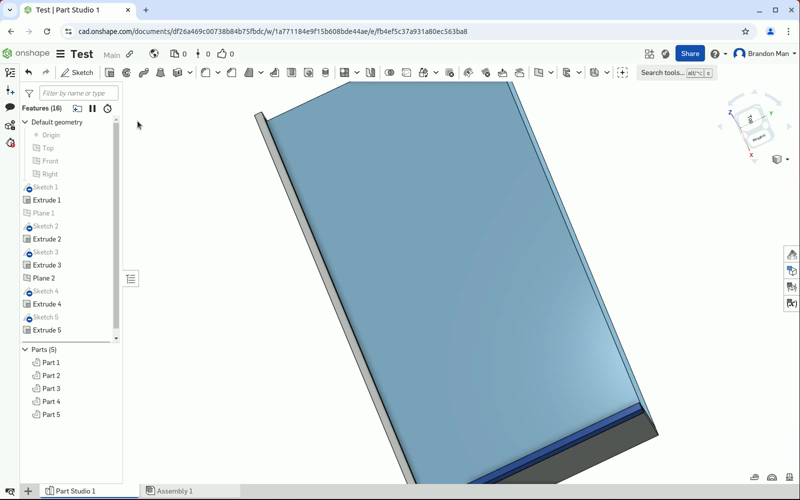
key(up, 2)
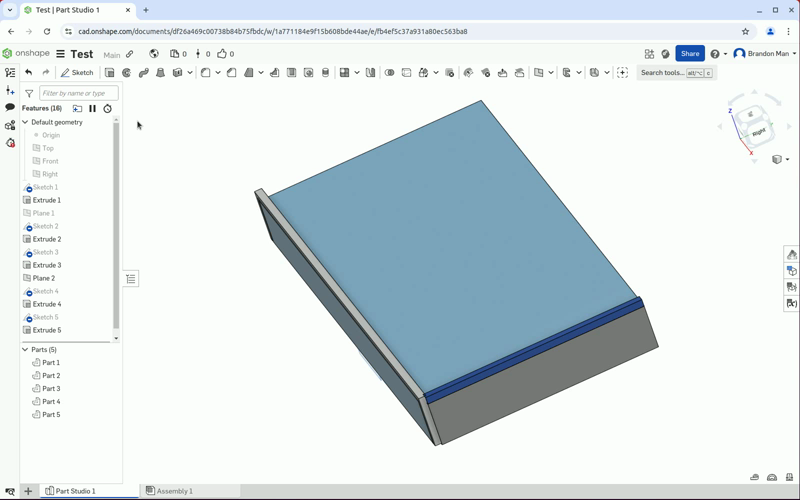
key(right, 2)
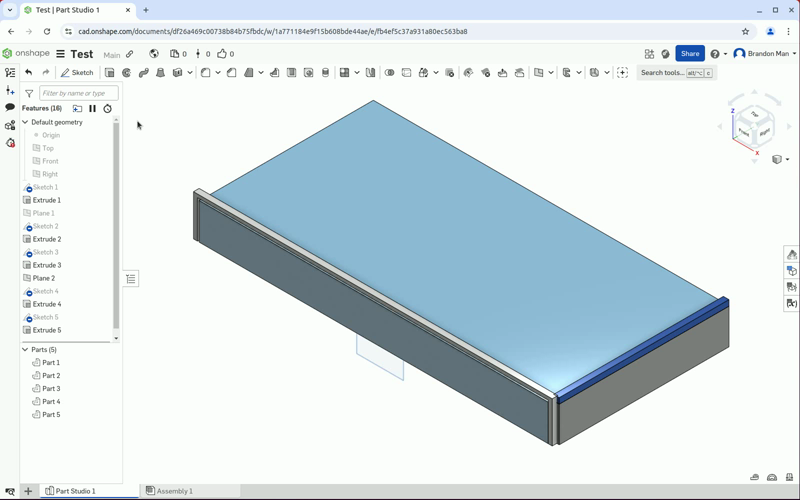
mouse_move(69, 189)
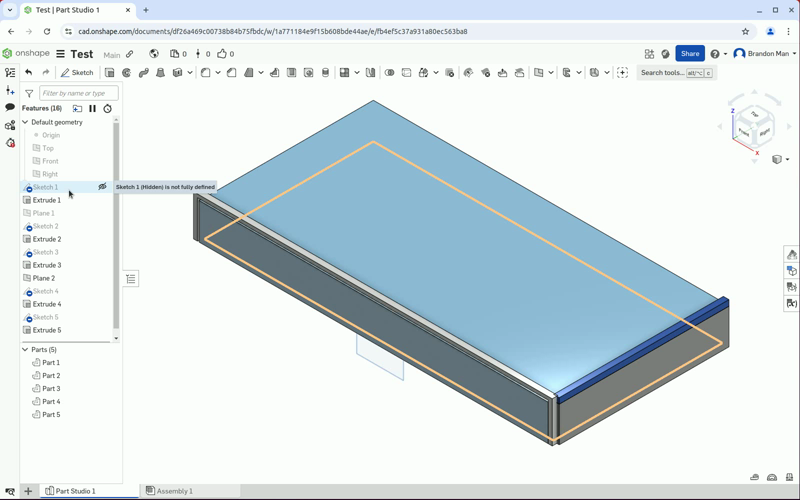
click(69, 189)